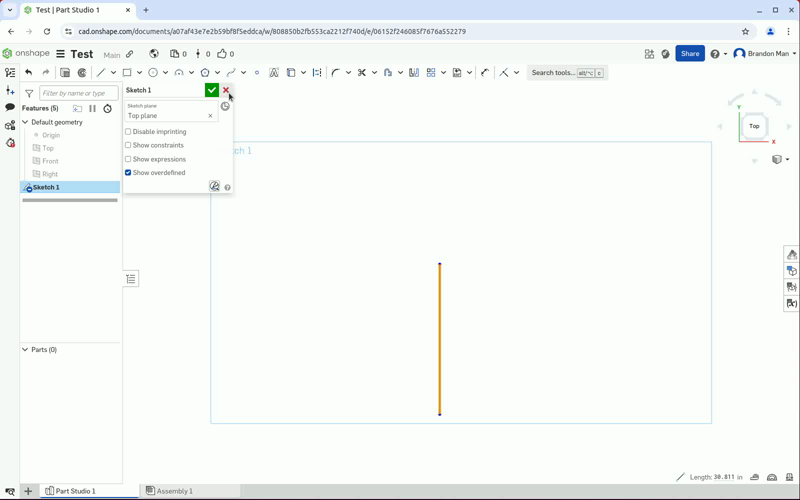
key(shift+h)
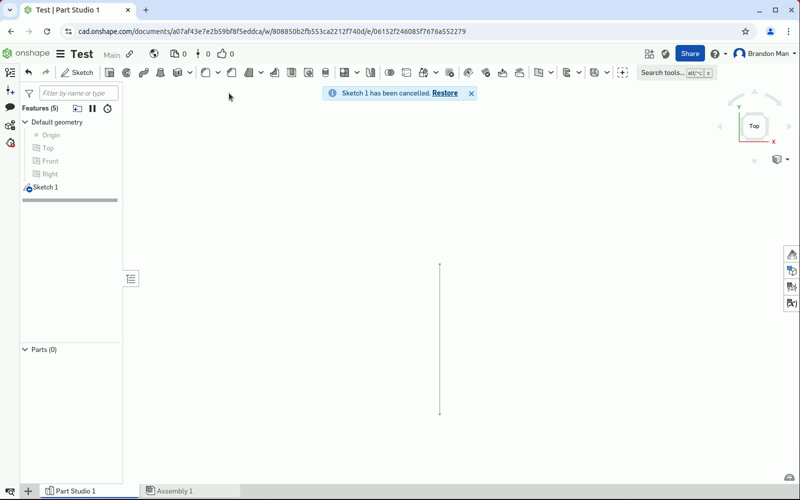
mouse_move(73, 352)
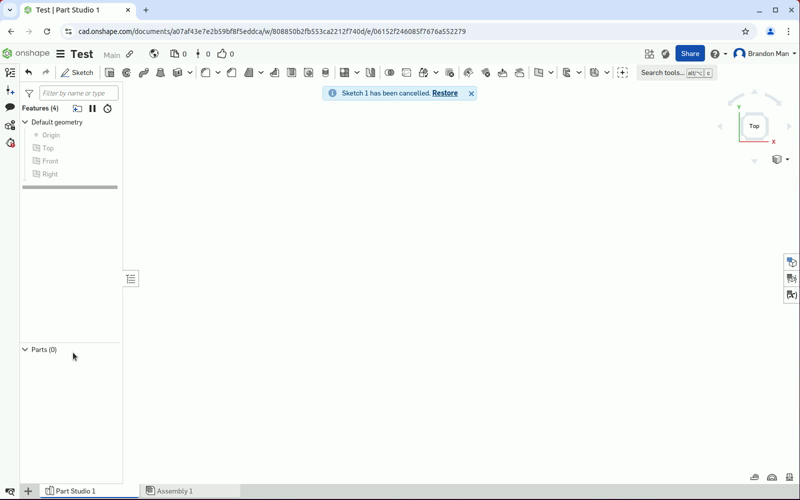
key(y)
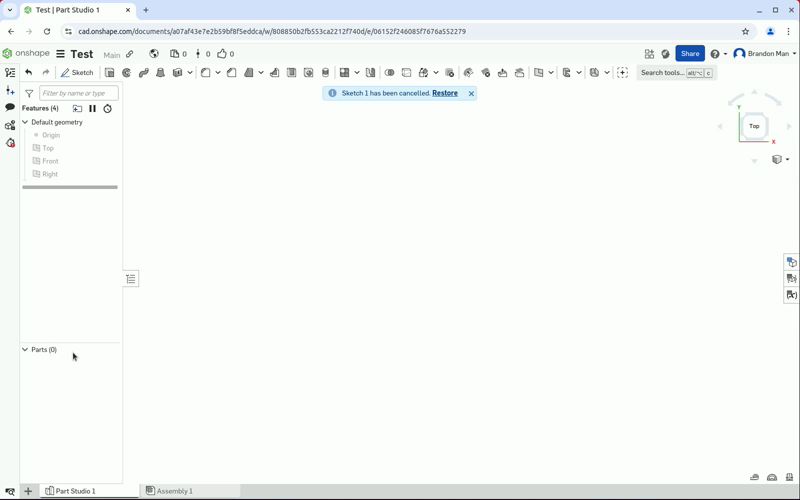
key(shift+p)
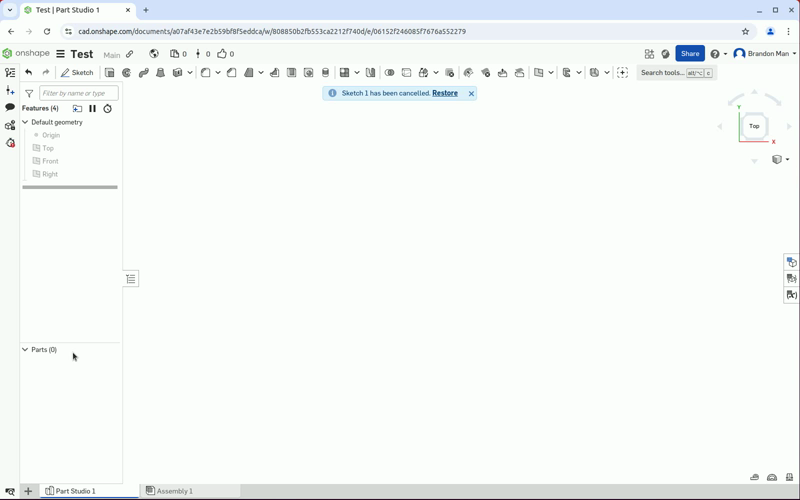
key(space)
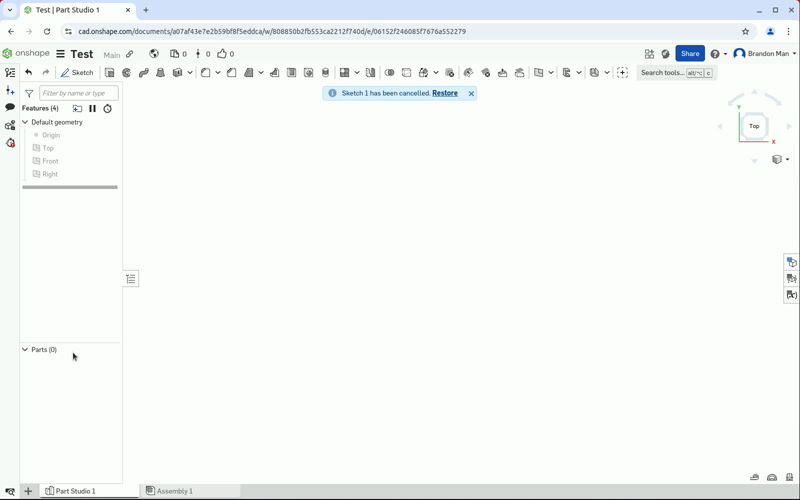
key_down(shift)
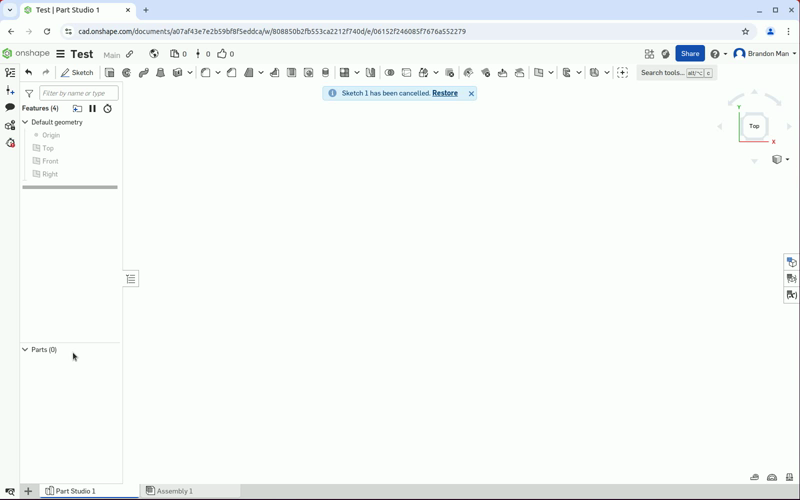
key(up)
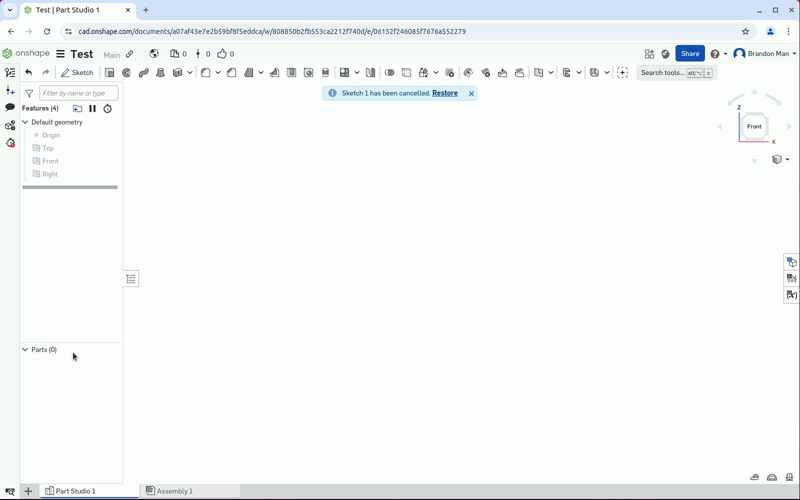
key_up(shift)
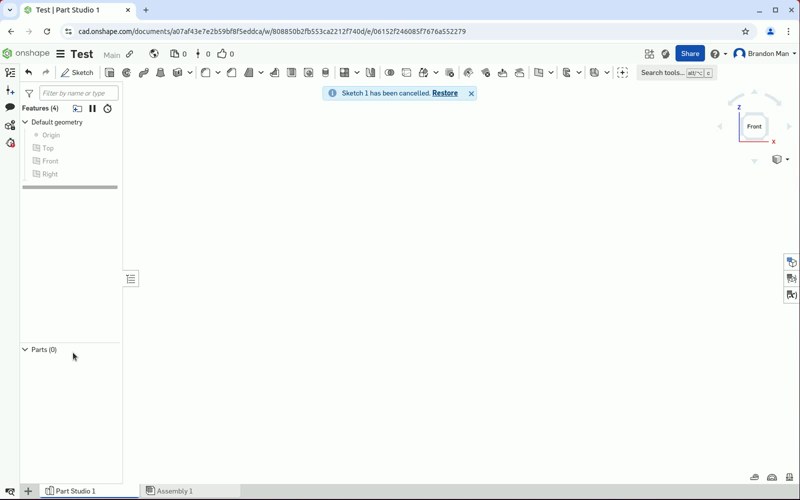
mouse_move(73, 352)
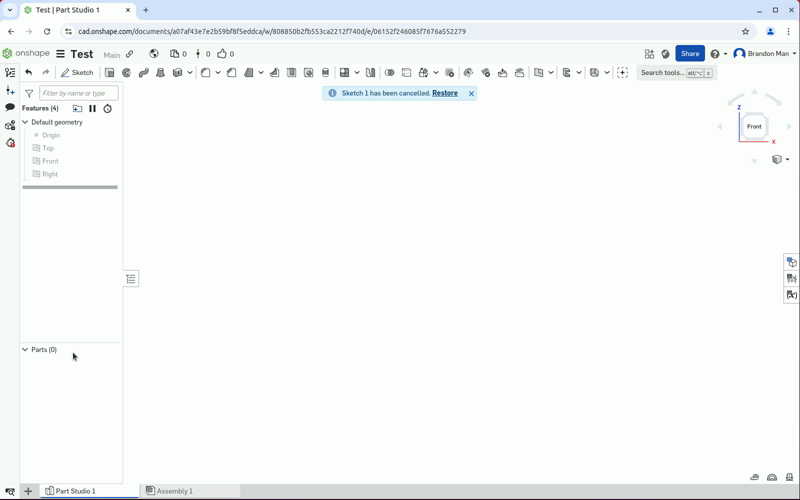
key(shift+y)
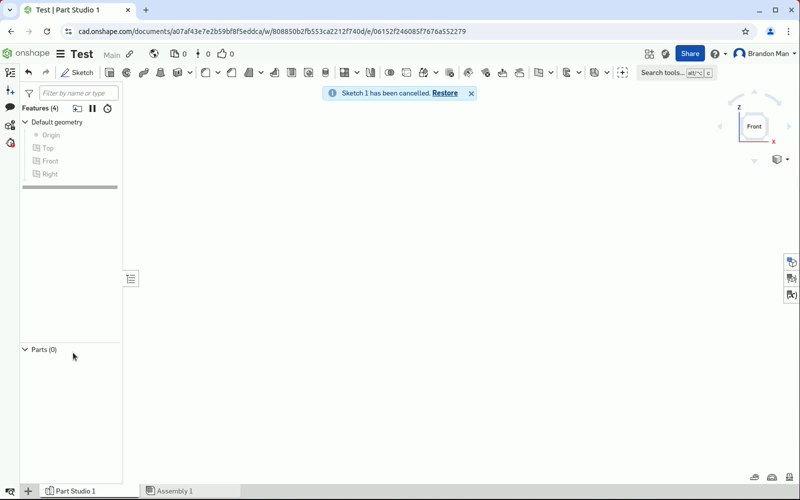
key(shift+s)
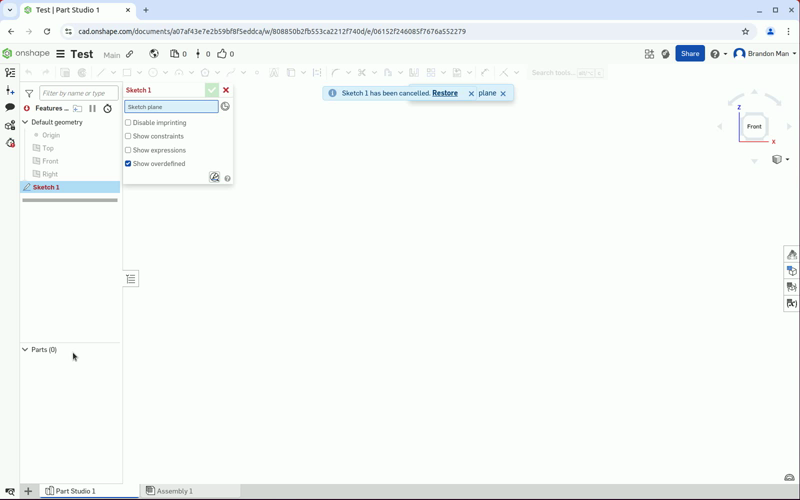
mouse_move(73, 163)
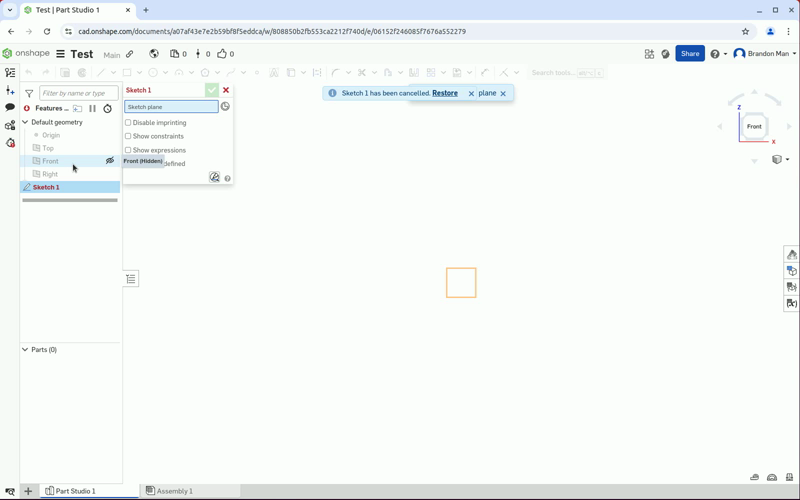
click(73, 163)
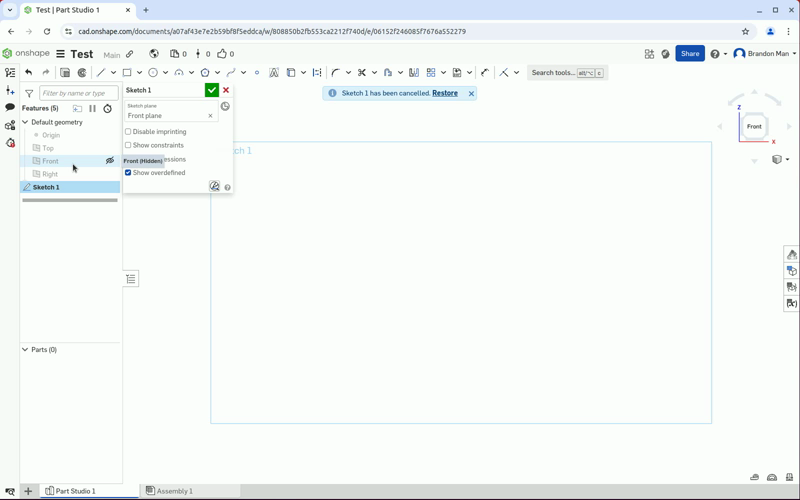
mouse_move(73, 352)
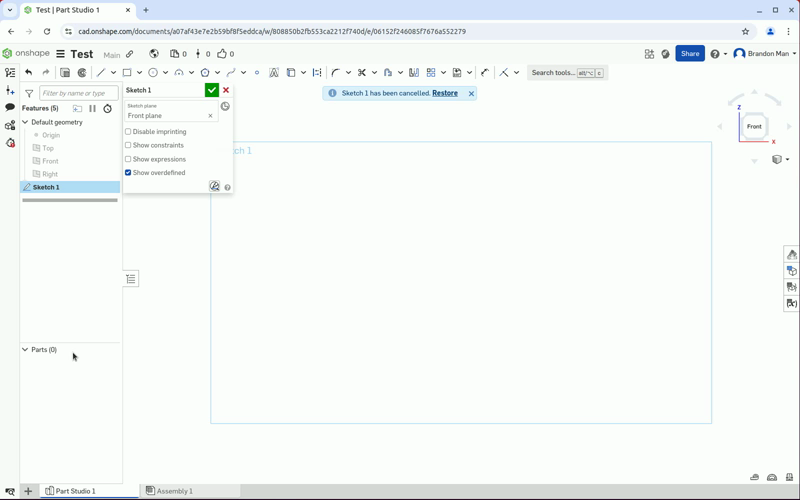
key(y)
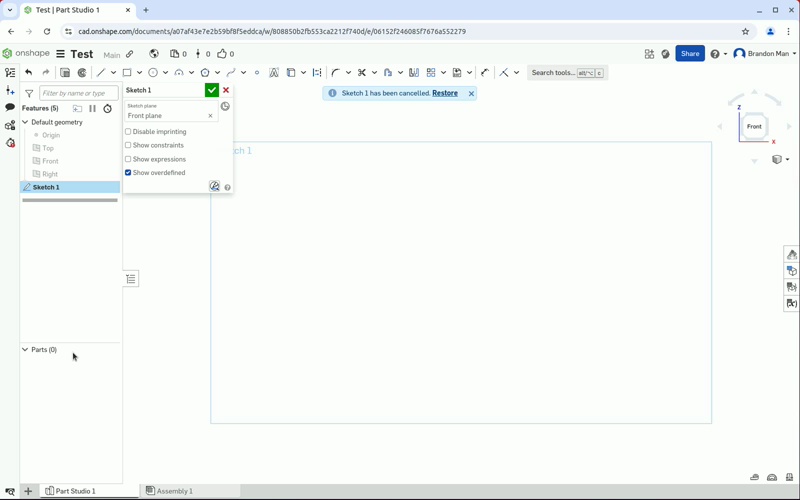
key(l)
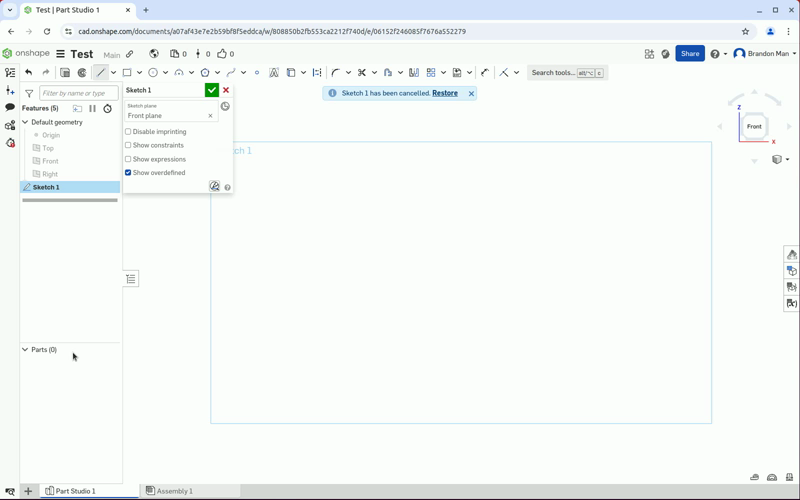
key_down(shift)
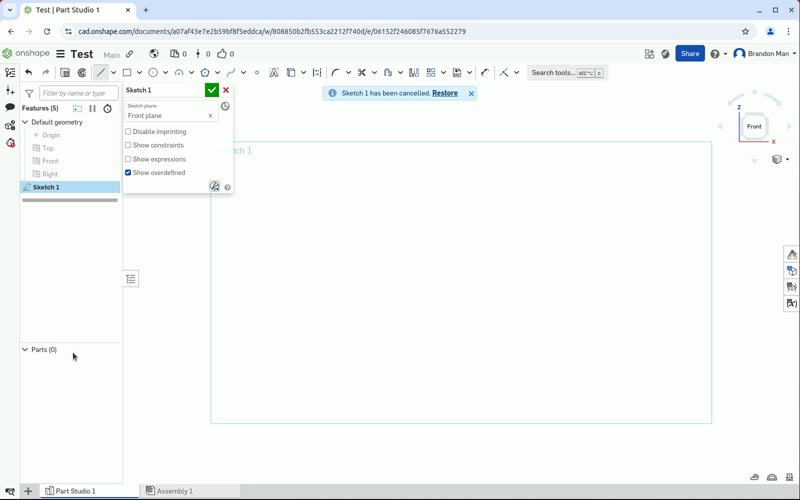
mouse_move(460, 282)
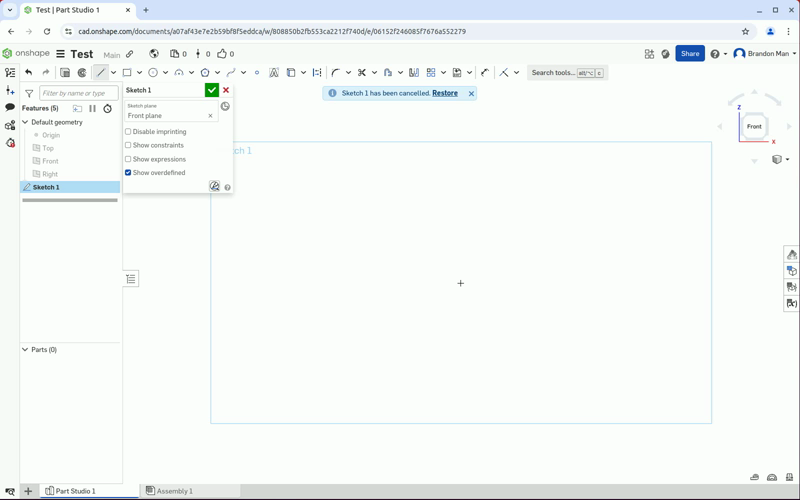
click(460, 282)
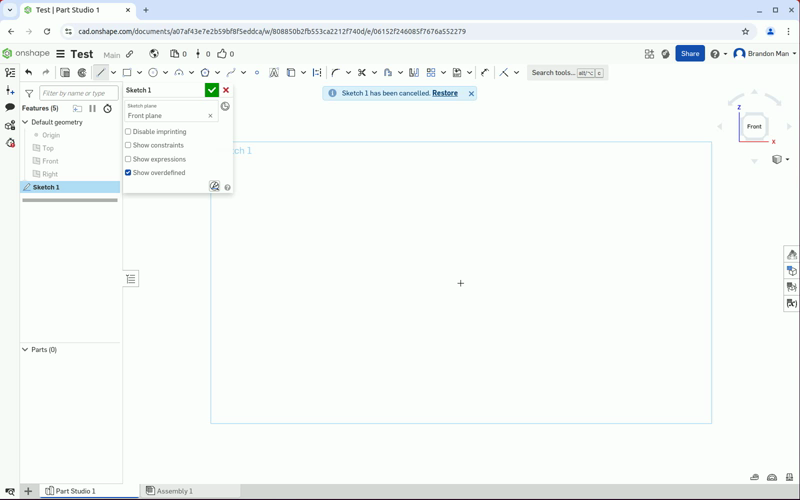
key_up(shift)
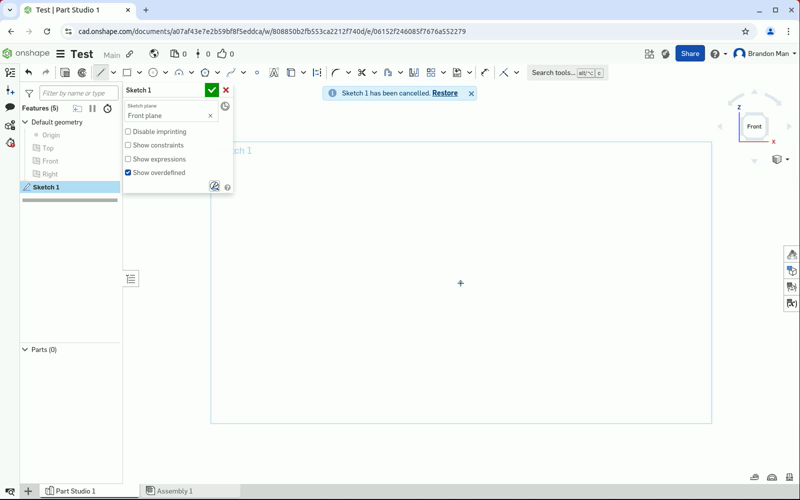
key_down(shift)
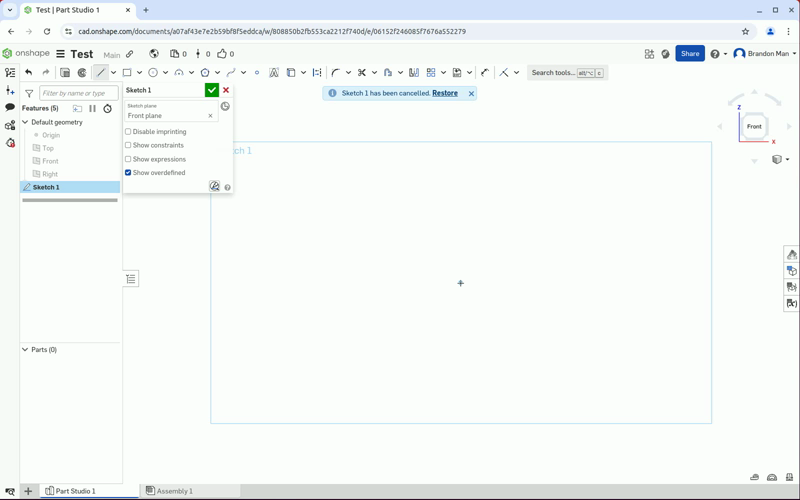
mouse_move(490, 282)
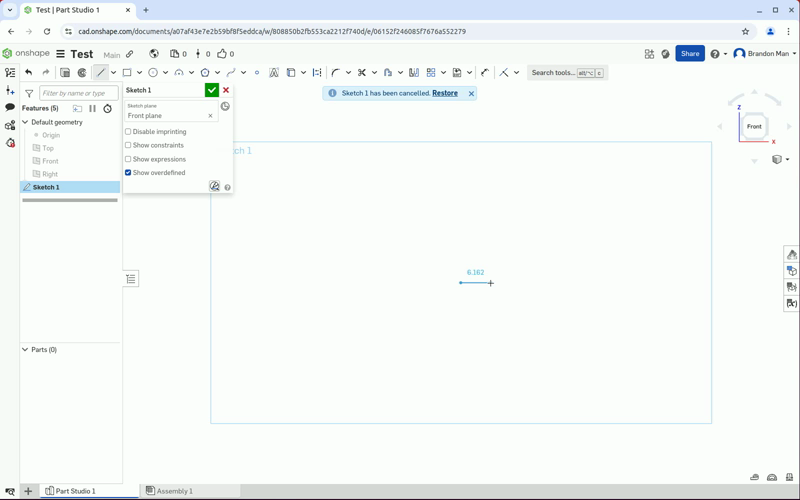
mouse_move(474, 282)
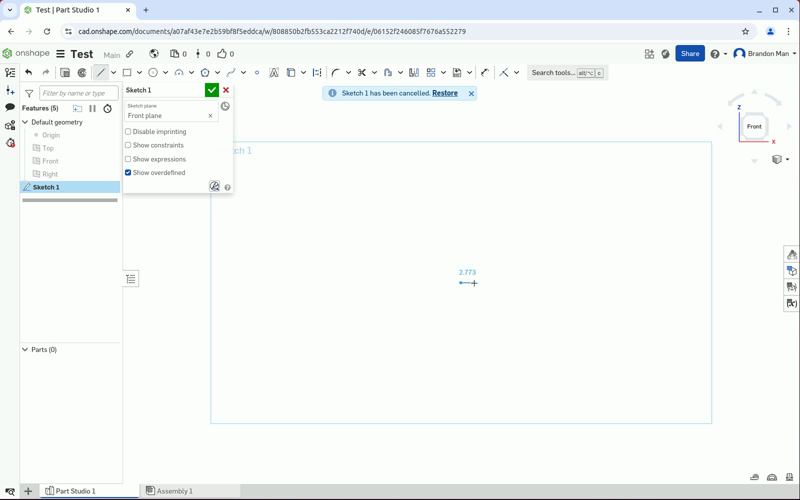
click(474, 282)
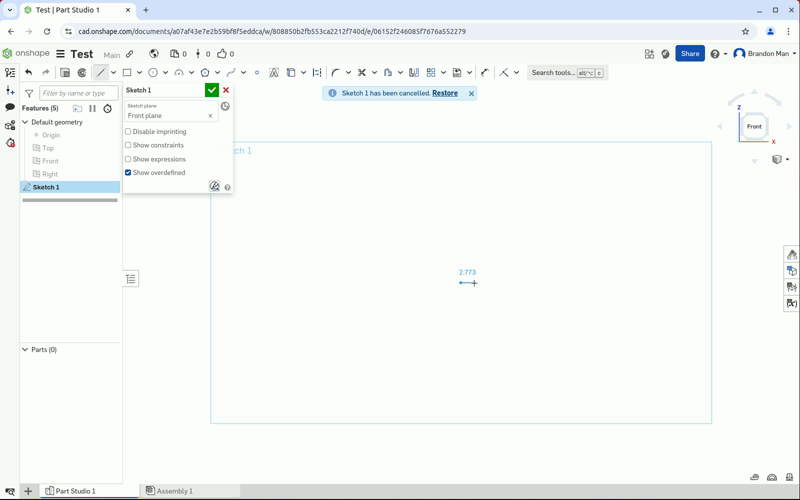
key_up(shift)
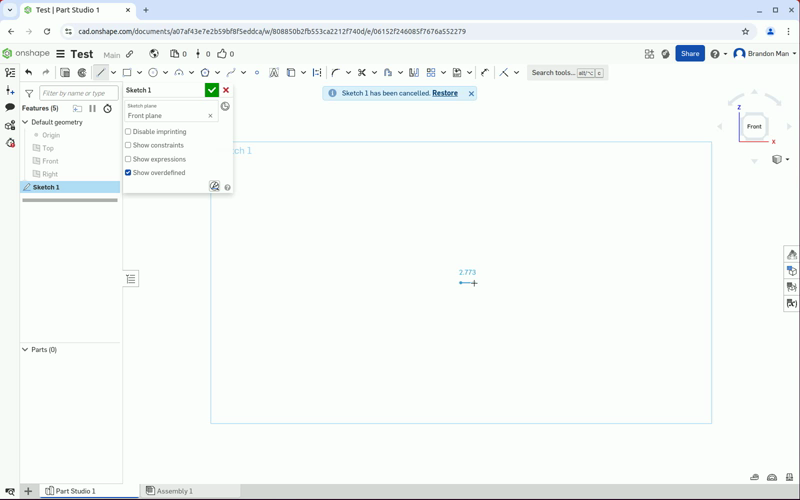
key_down(shift)
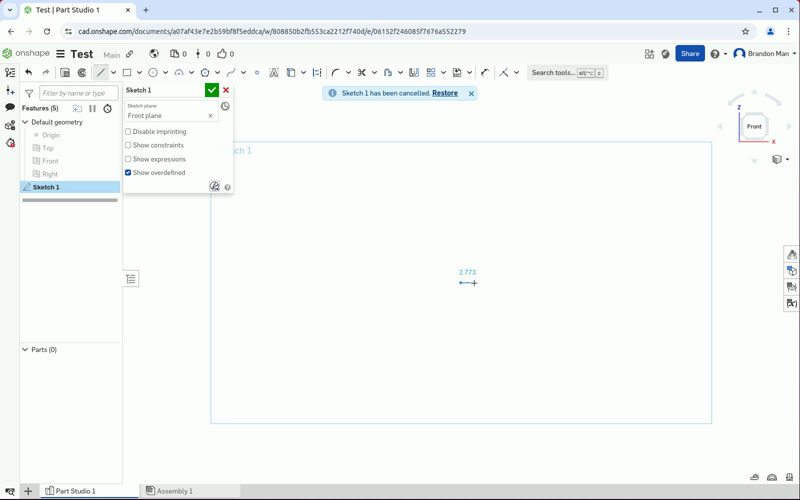
mouse_move(504, 282)
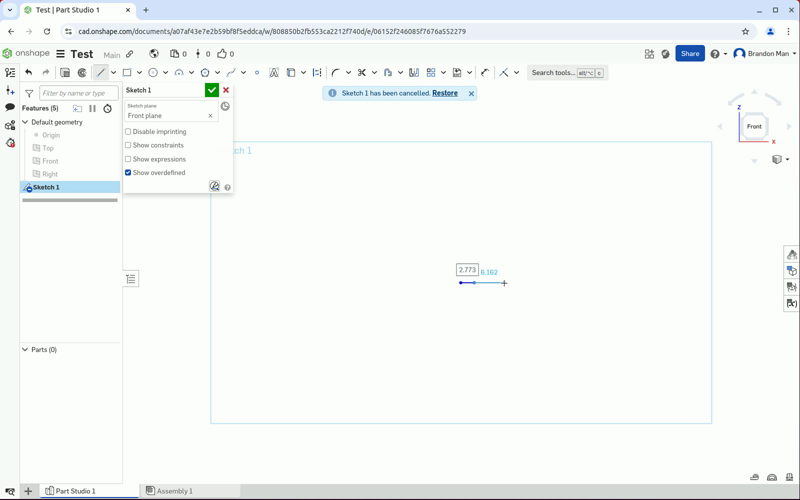
mouse_move(474, 248)
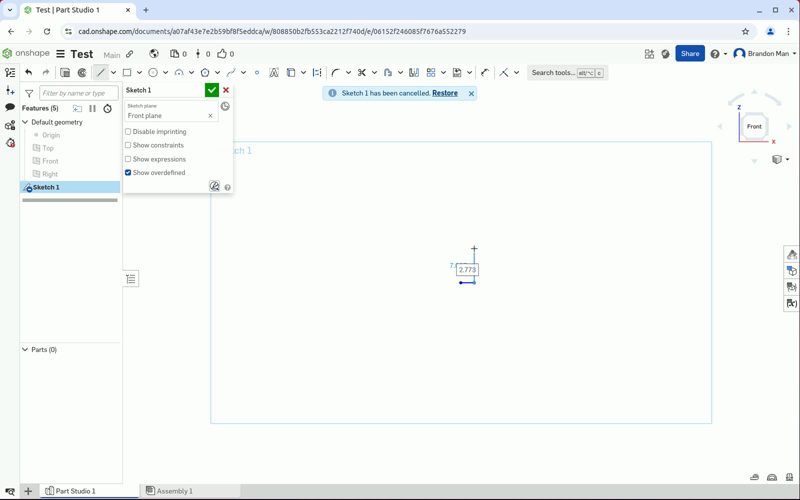
click(474, 248)
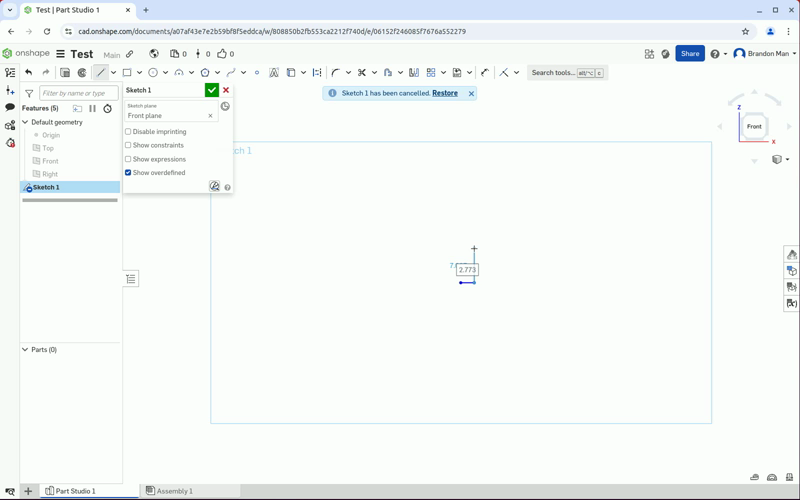
key_up(shift)
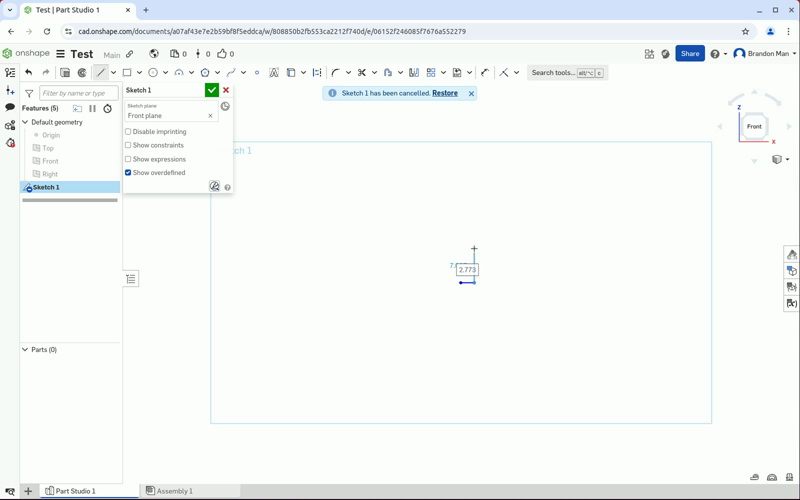
key_down(shift)
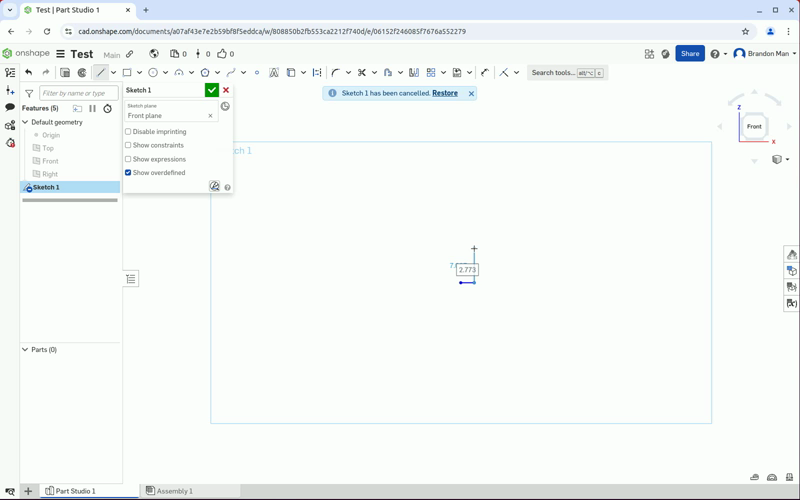
mouse_move(504, 248)
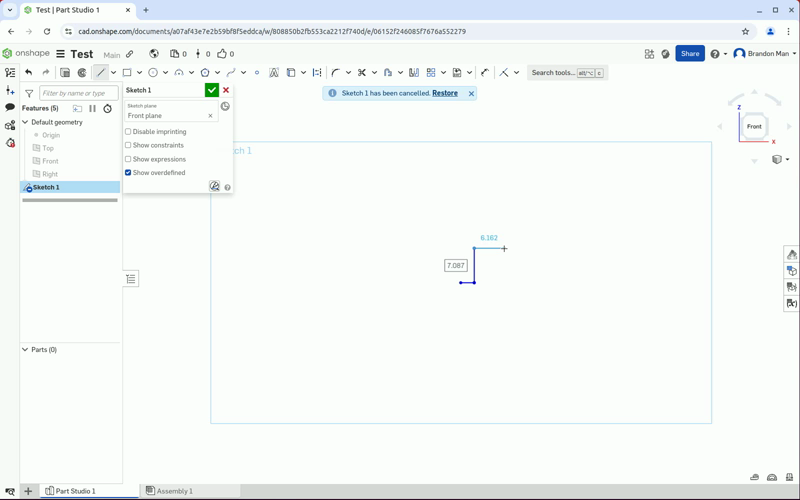
mouse_move(474, 230)
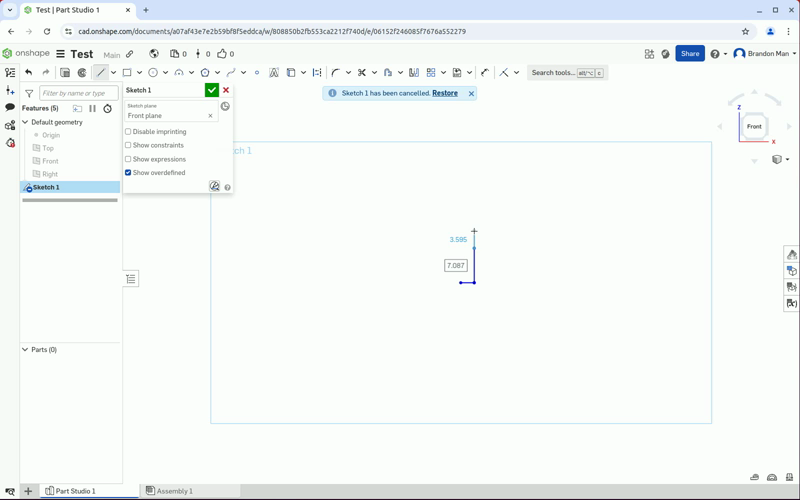
click(474, 230)
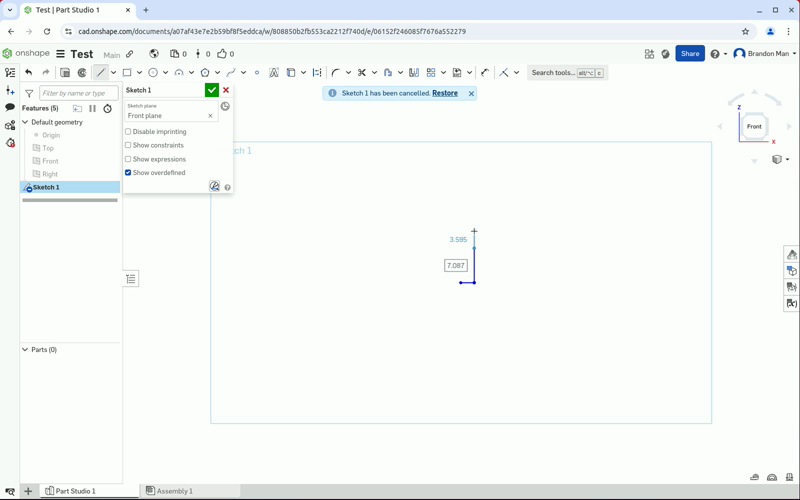
key_up(shift)
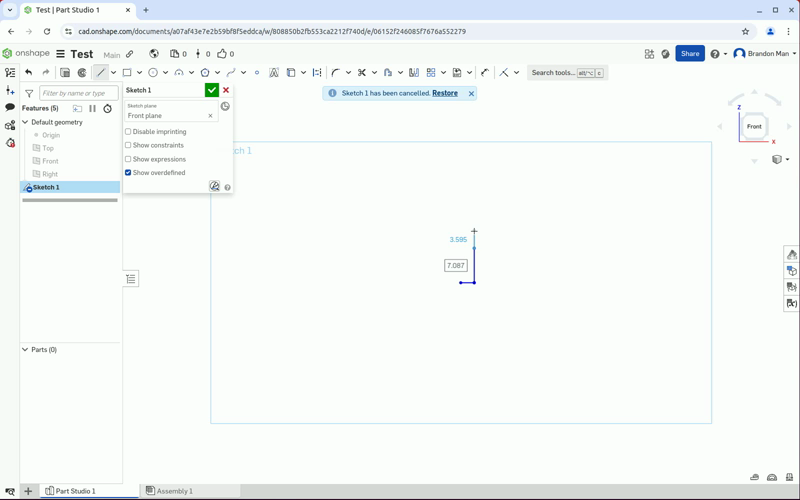
key_down(shift)
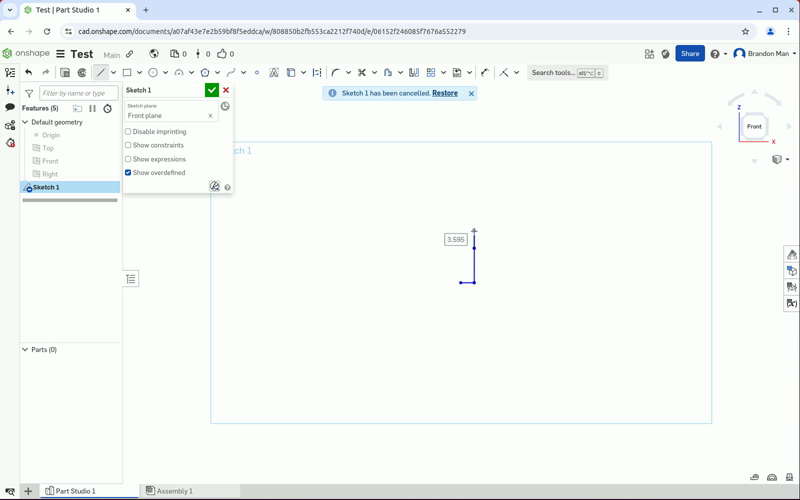
mouse_move(504, 230)
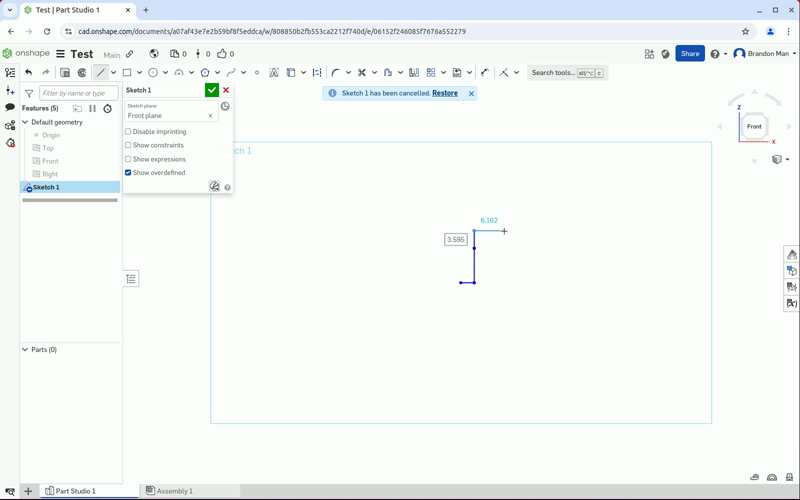
mouse_move(460, 230)
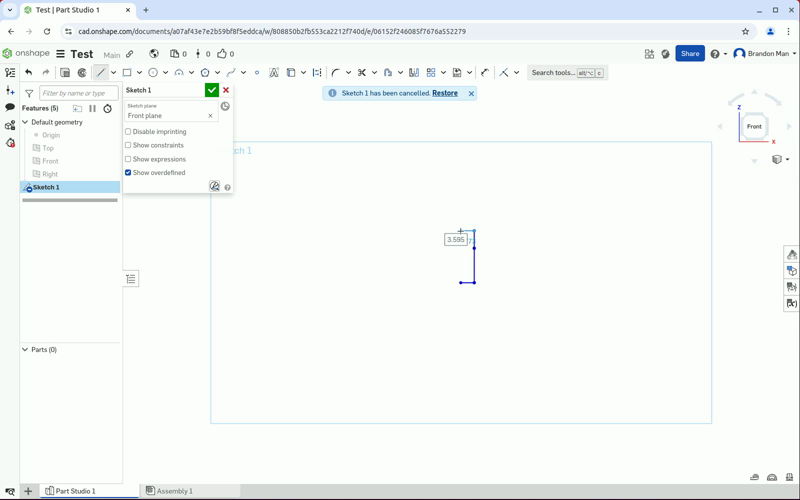
click(460, 230)
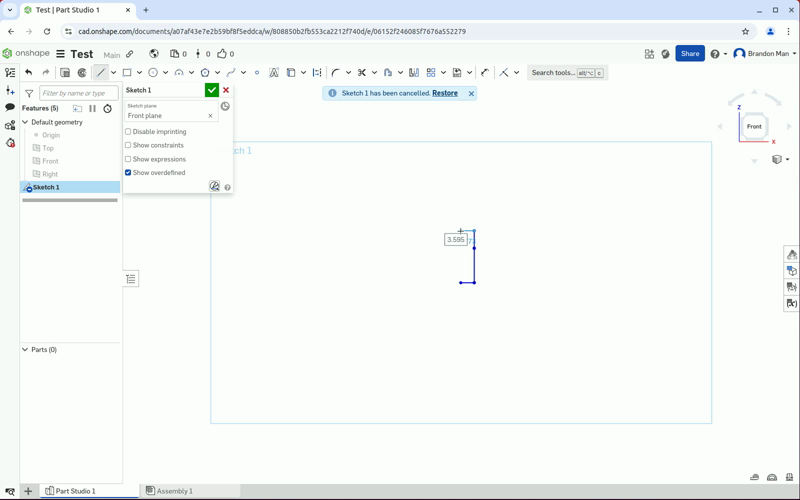
key_up(shift)
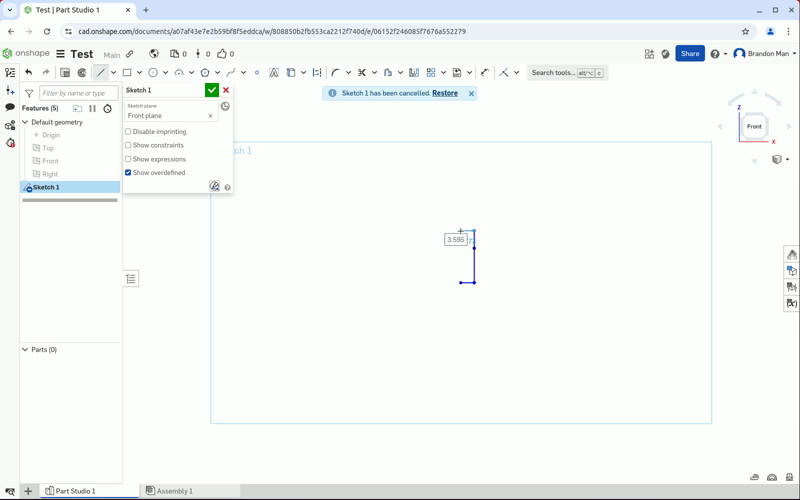
mouse_move(490, 230)
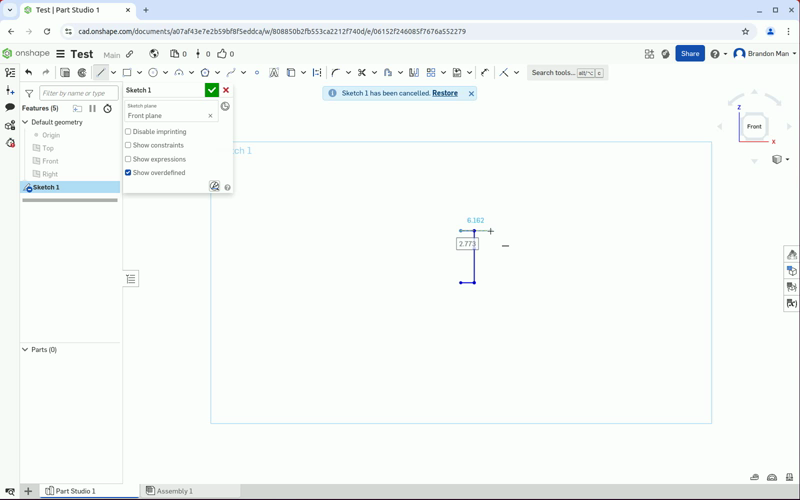
key_down(shift)
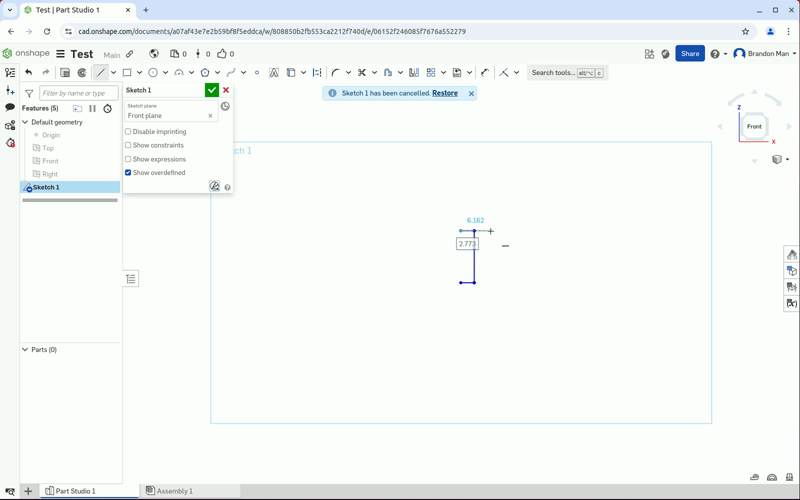
mouse_move(460, 282)
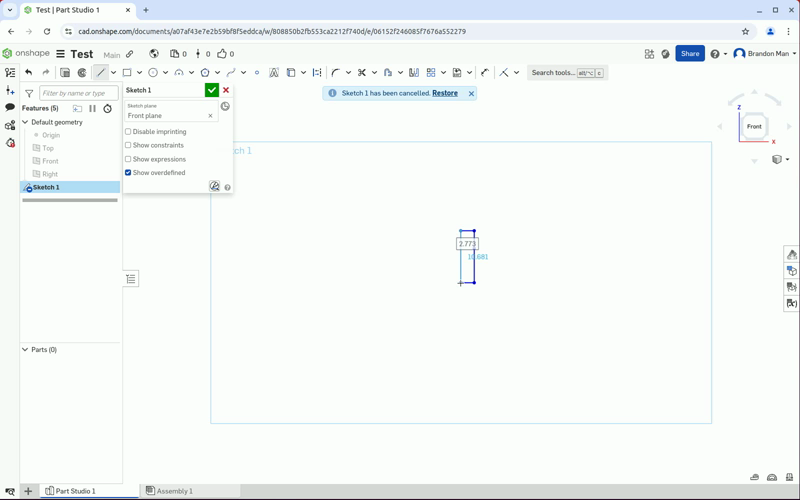
key_up(shift)
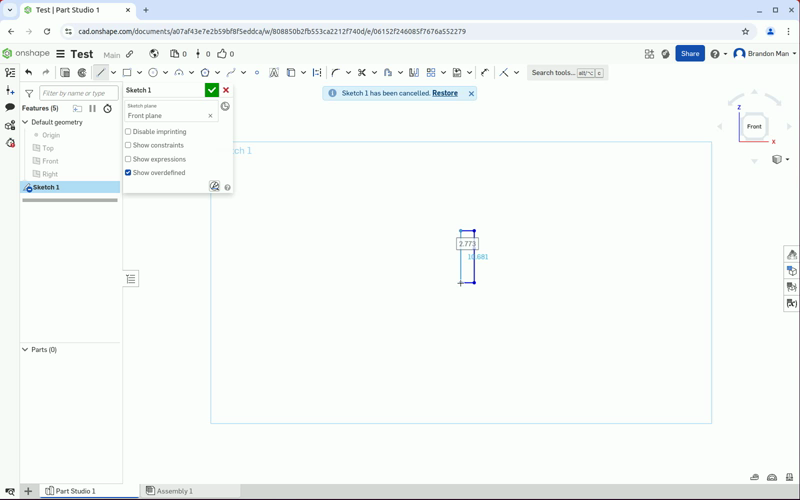
click(460, 282)
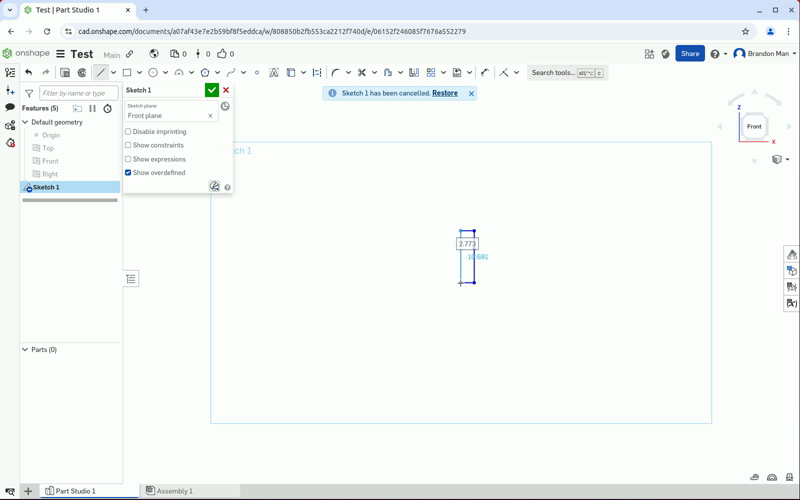
key(esc)
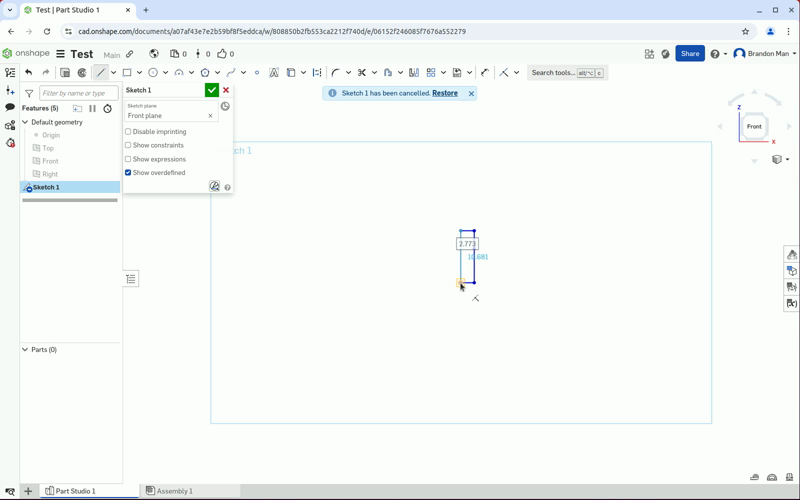
mouse_move(470, 254)
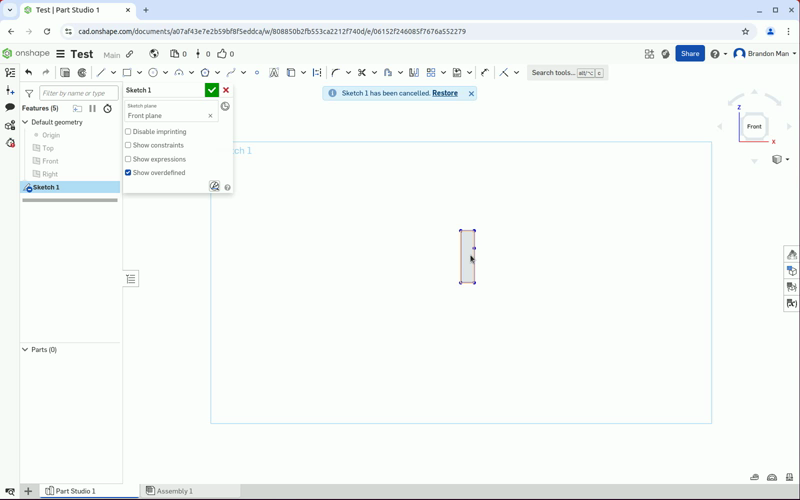
scroll(6)
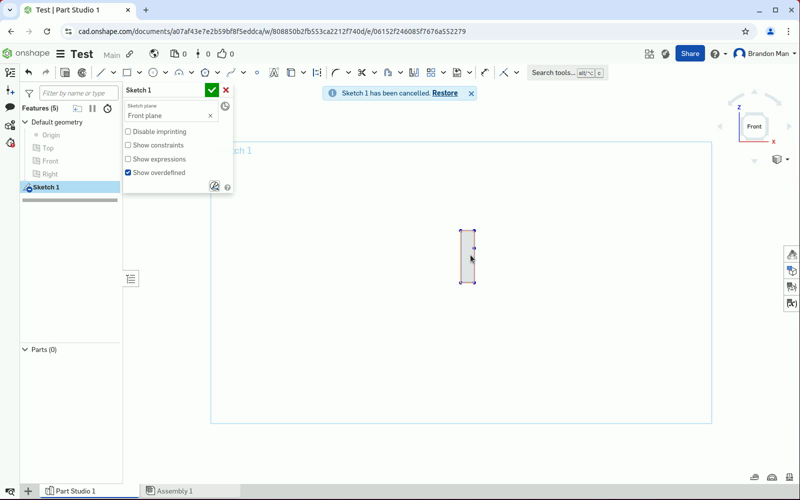
scroll(6)
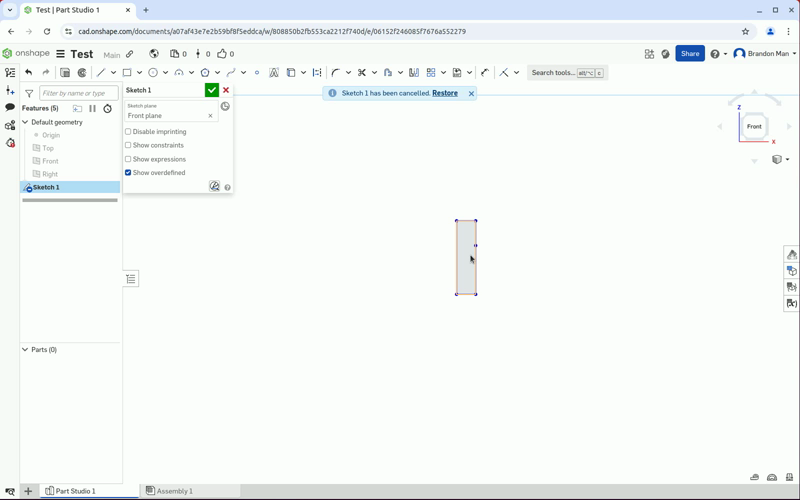
scroll(6)
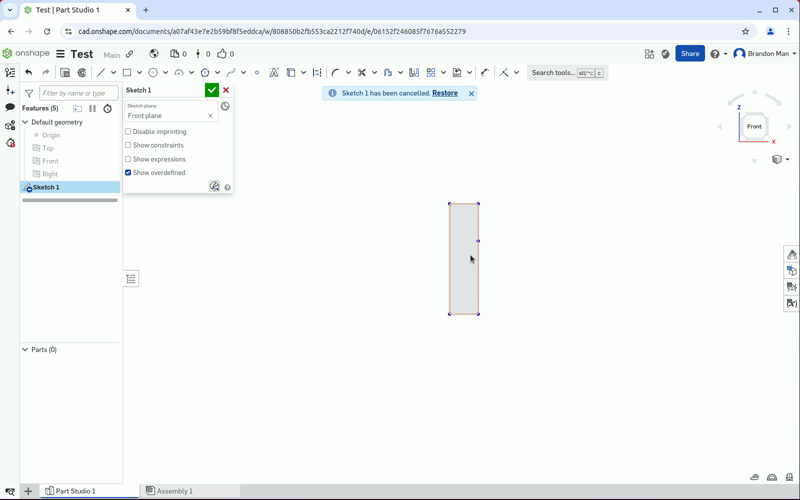
scroll(6)
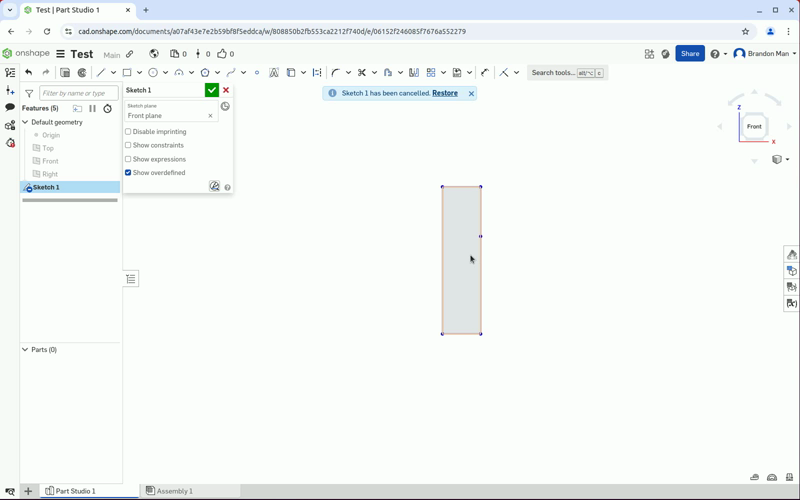
scroll(6)
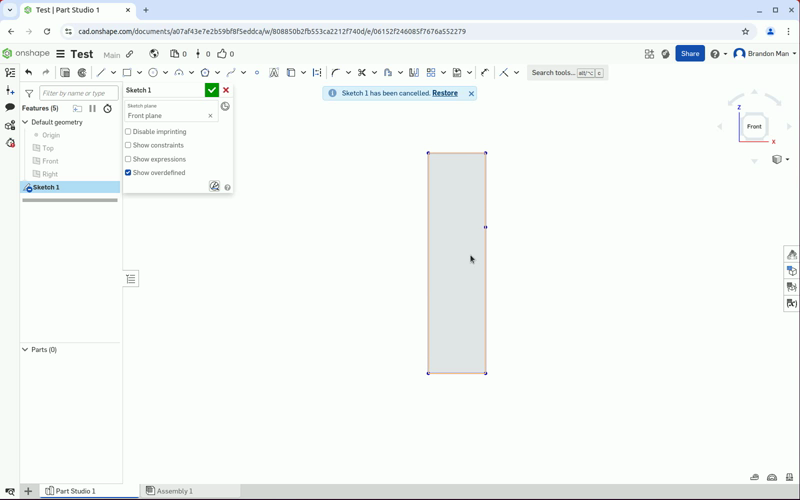
scroll(6)
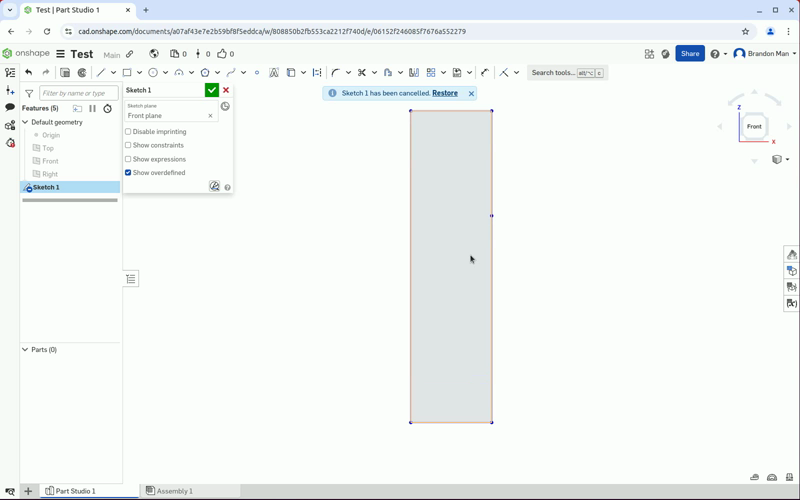
scroll(6)
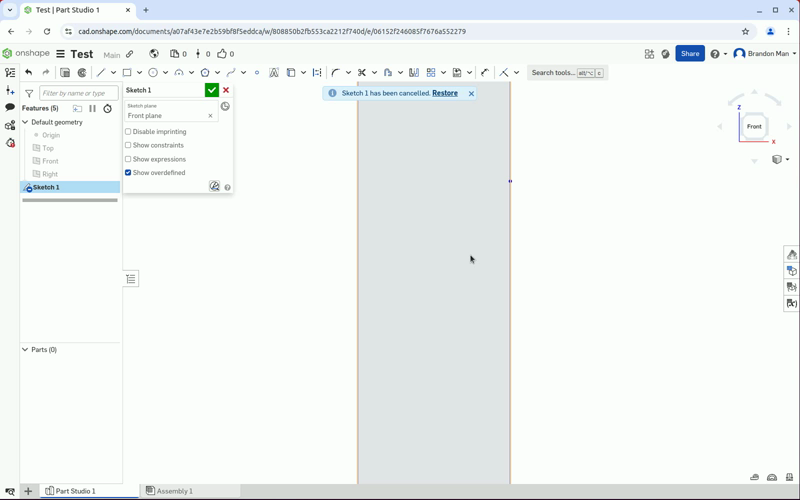
click(470, 254)
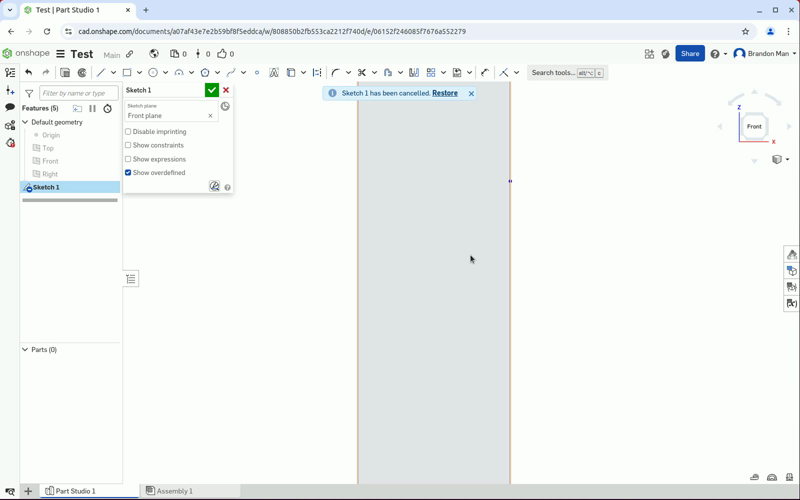
scroll(-6)
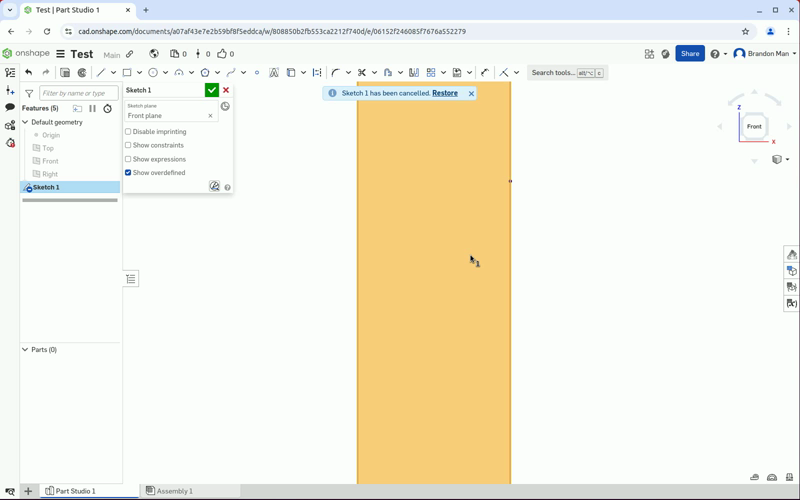
scroll(-6)
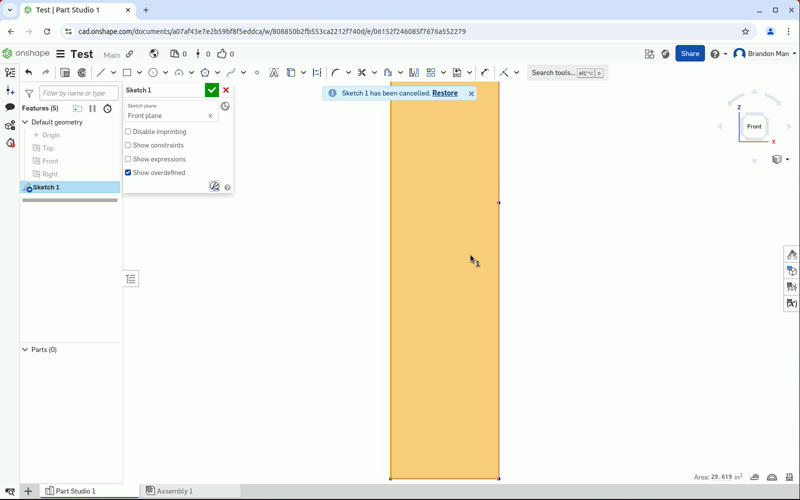
scroll(-6)
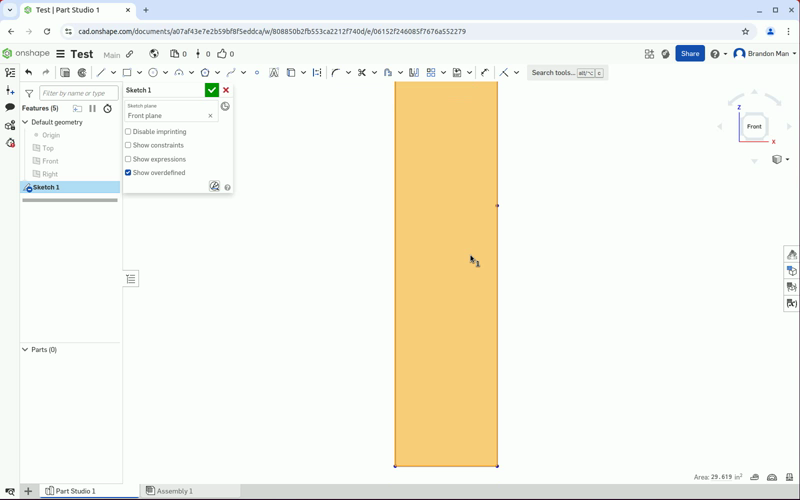
scroll(-6)
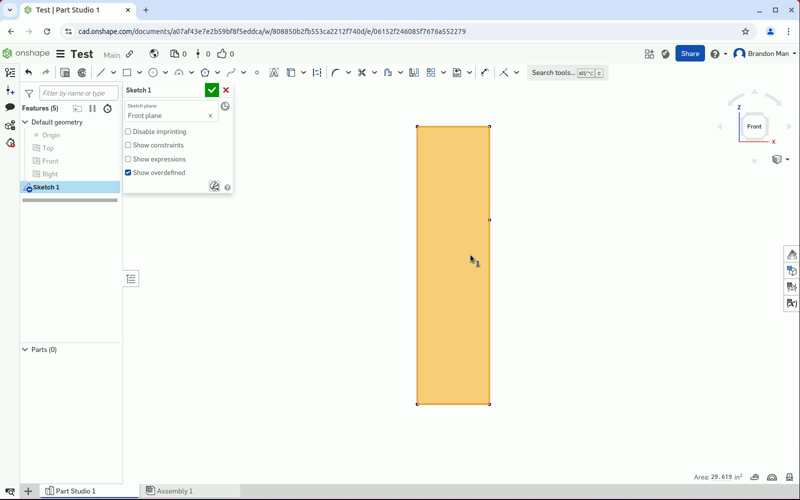
scroll(-6)
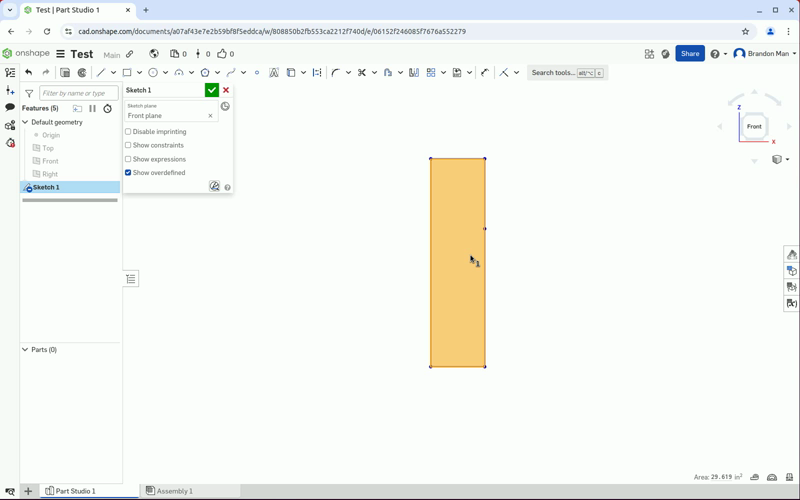
scroll(-6)
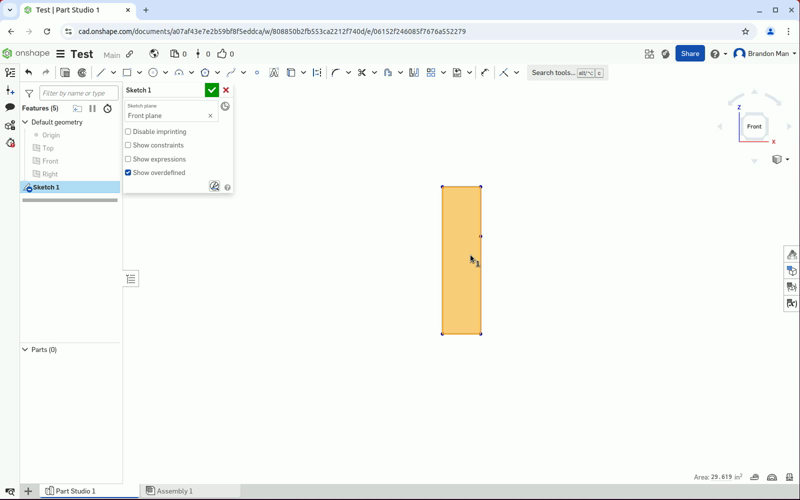
scroll(-6)
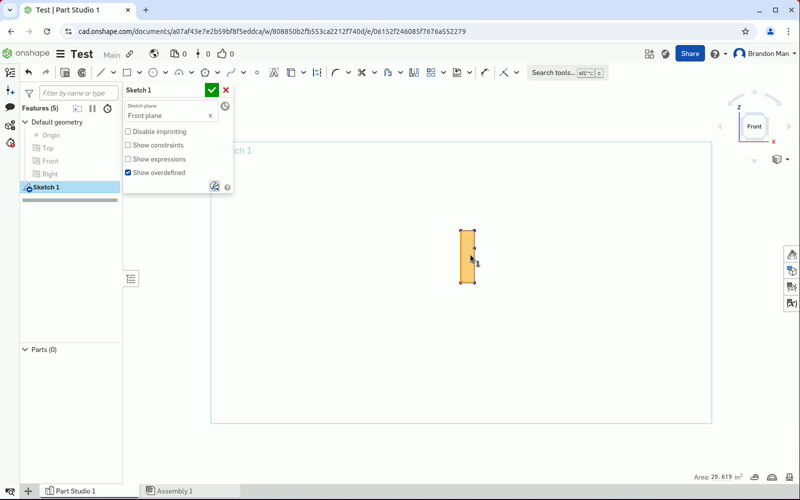
mouse_move(73, 352)
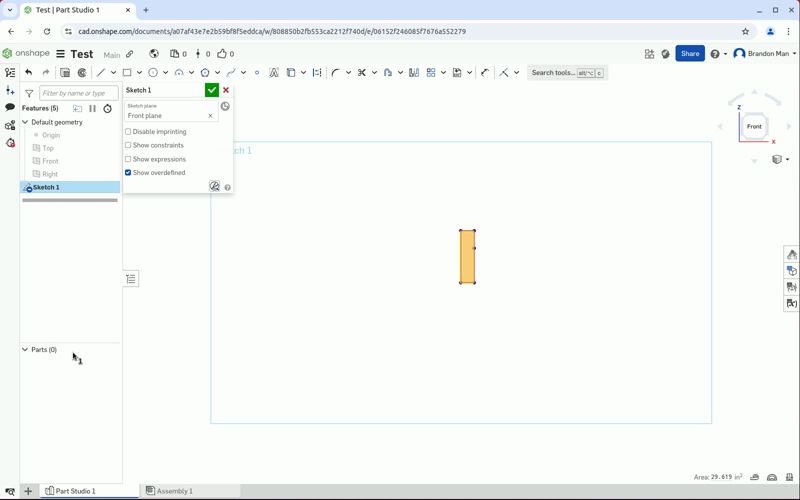
key(shift+y)
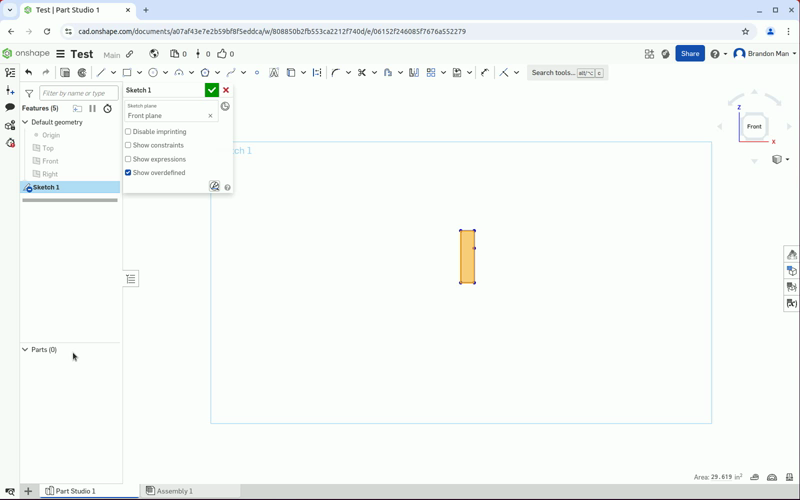
key(shift+e)
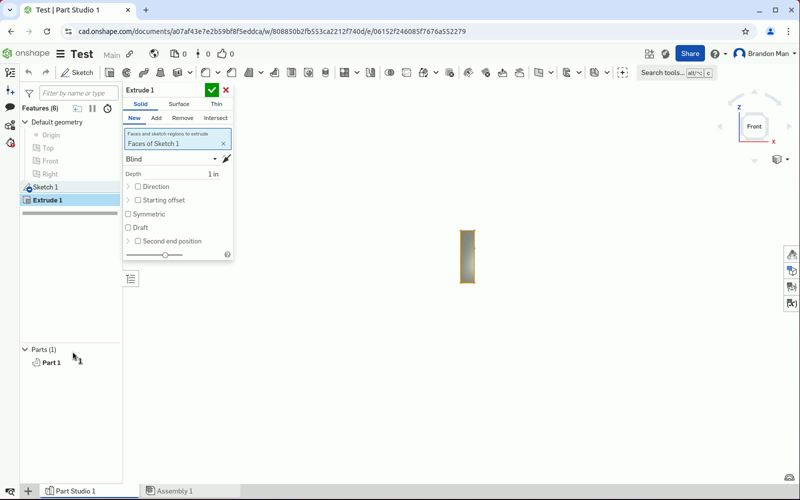
mouse_move(143, 106)
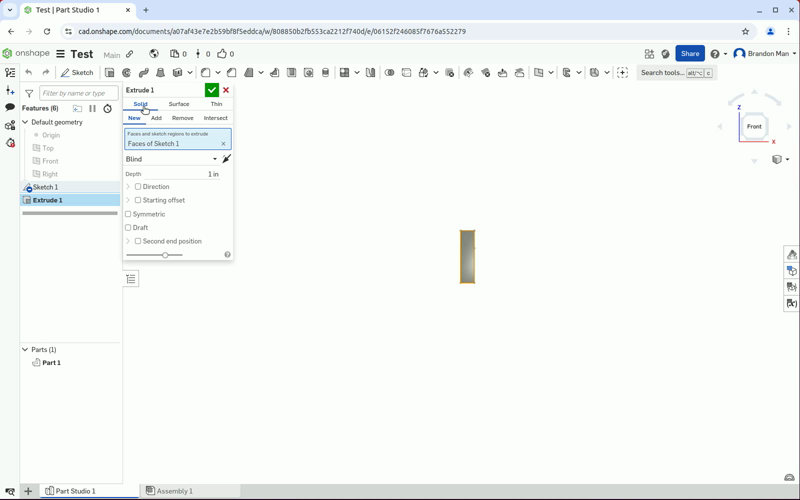
click(143, 106)
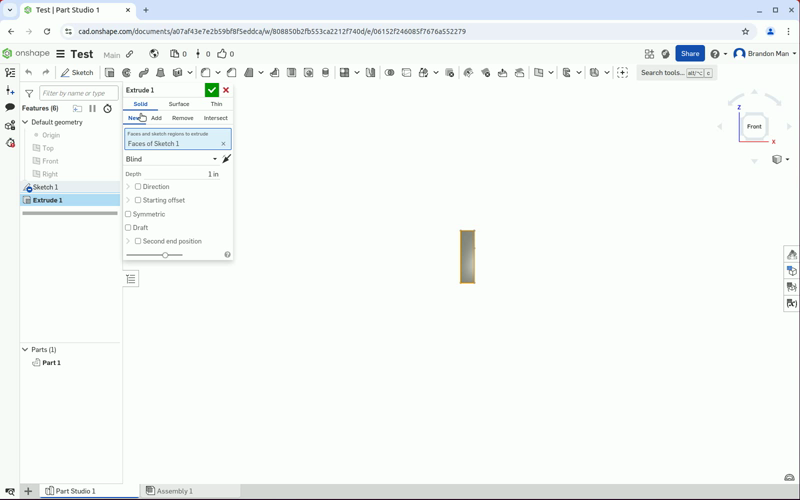
mouse_move(137, 120)
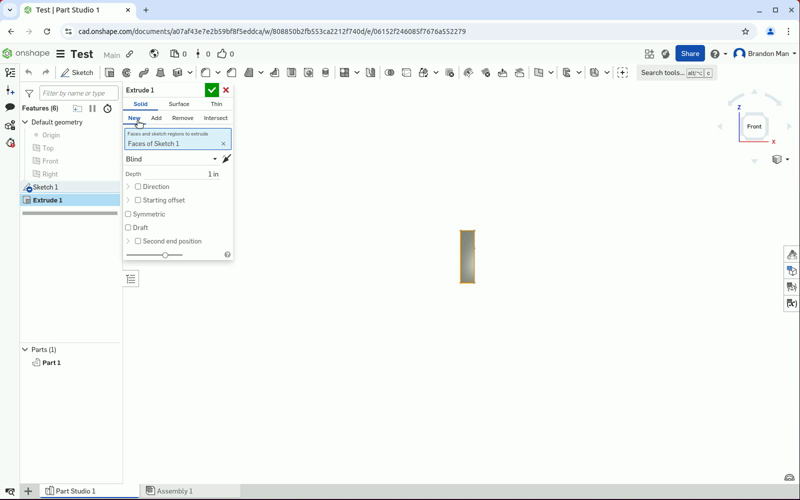
click(137, 120)
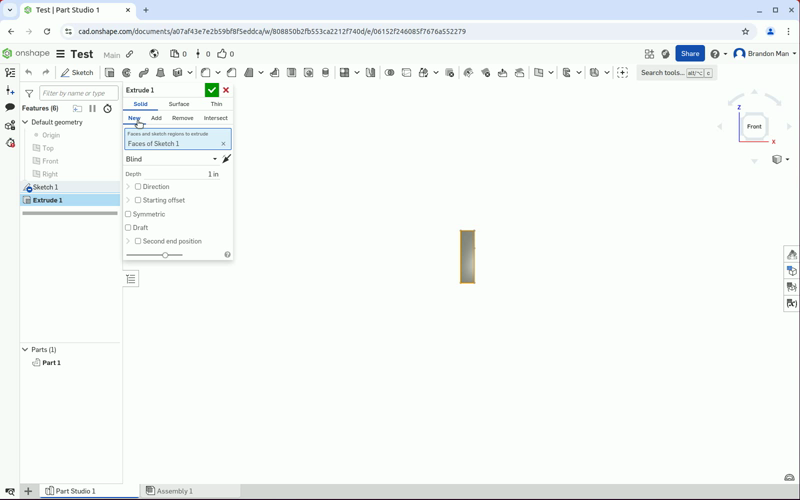
key(tab, 4)
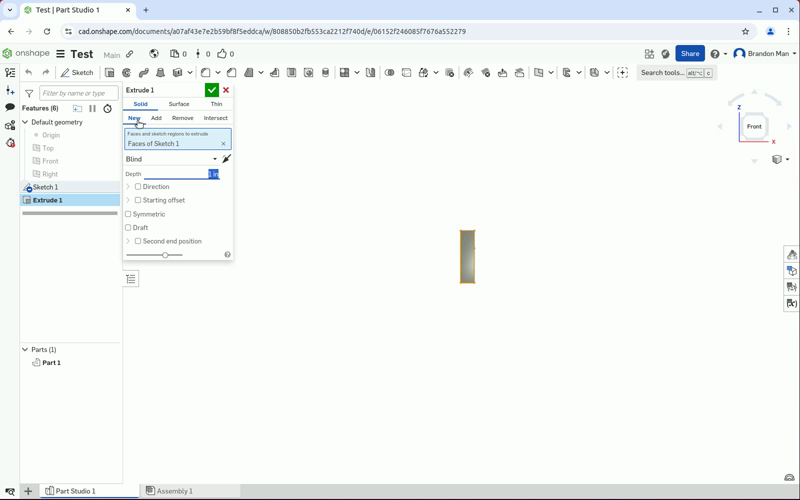
text(-10.591)
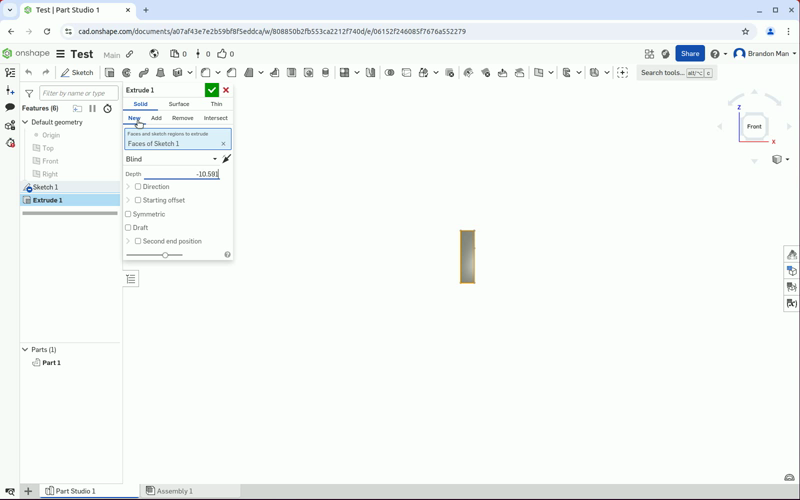
key(enter)
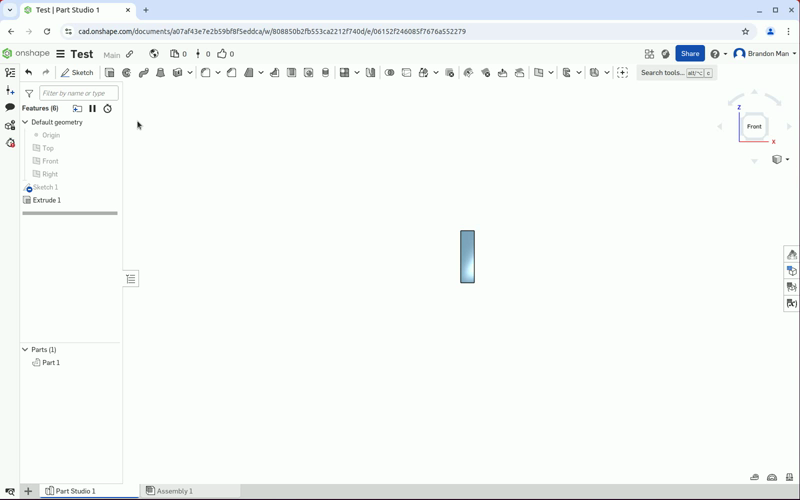
key(shift+h)
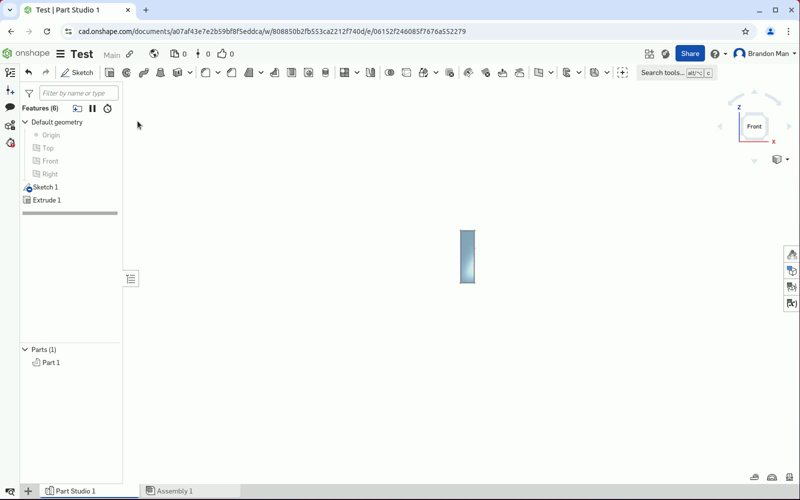
key(shift+h)
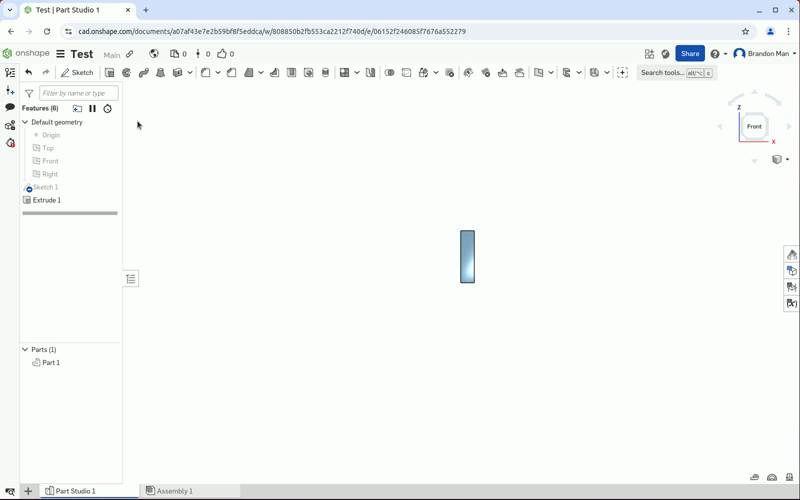
mouse_move(73, 189)
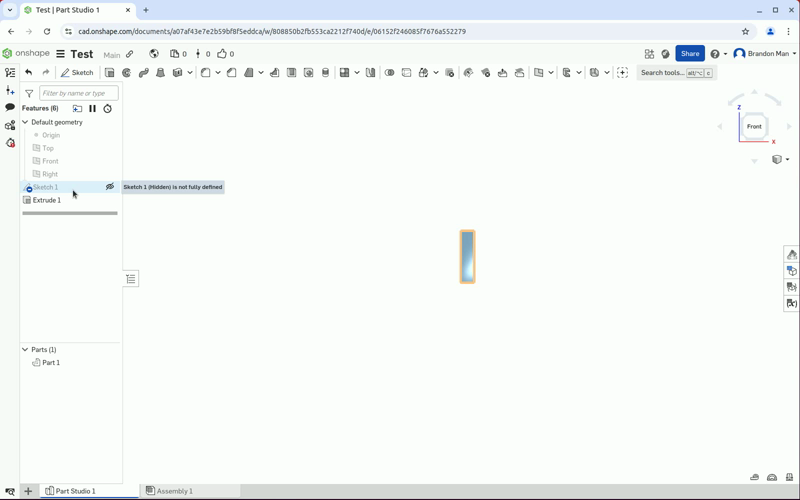
click(73, 189)
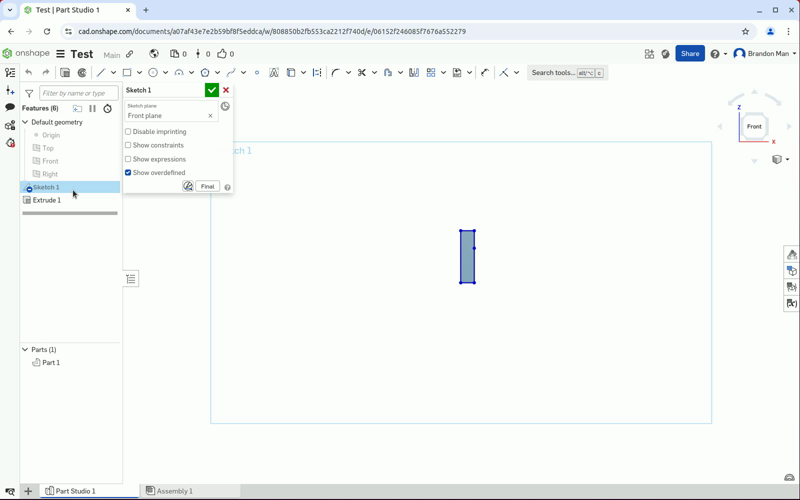
mouse_move(229, 92)
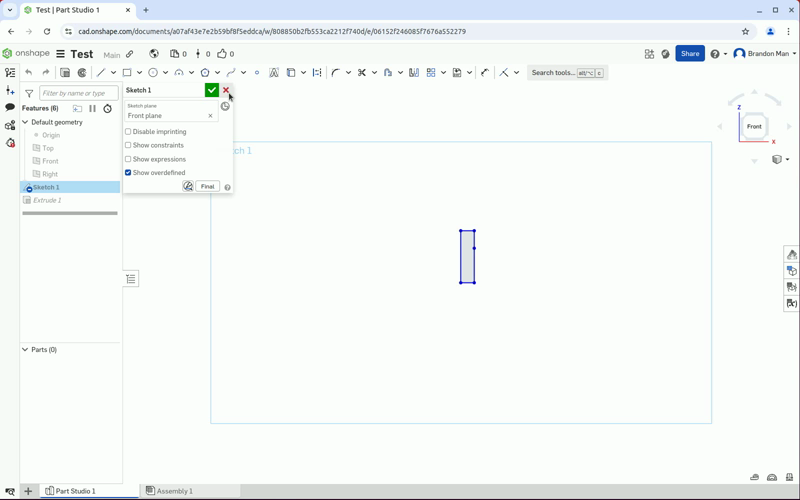
click(229, 92)
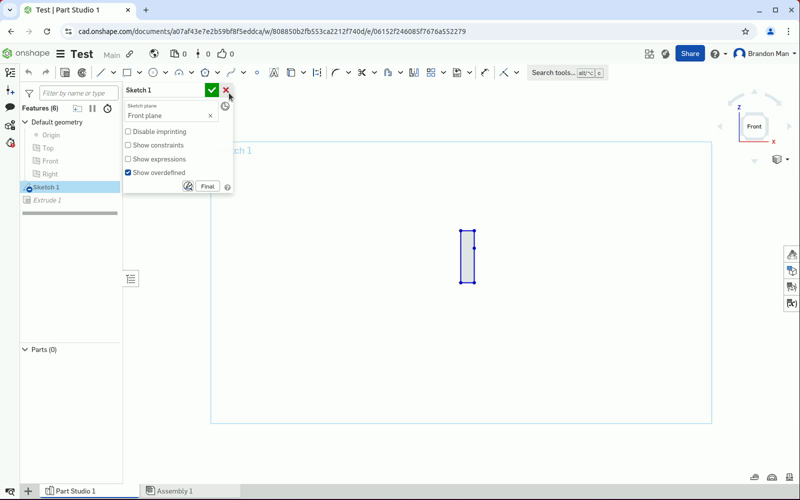
key(shift+s)
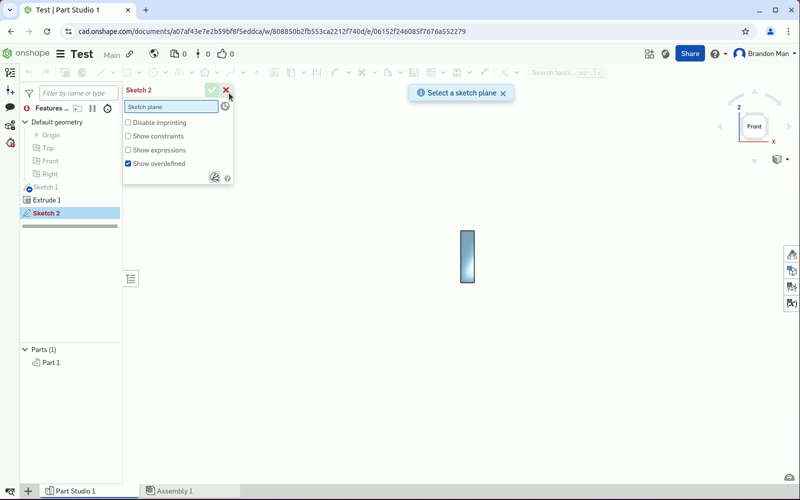
mouse_move(73, 163)
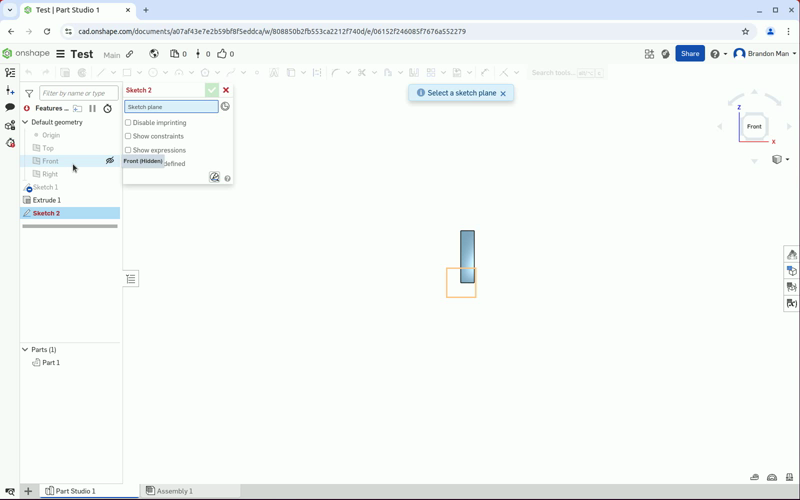
click(73, 163)
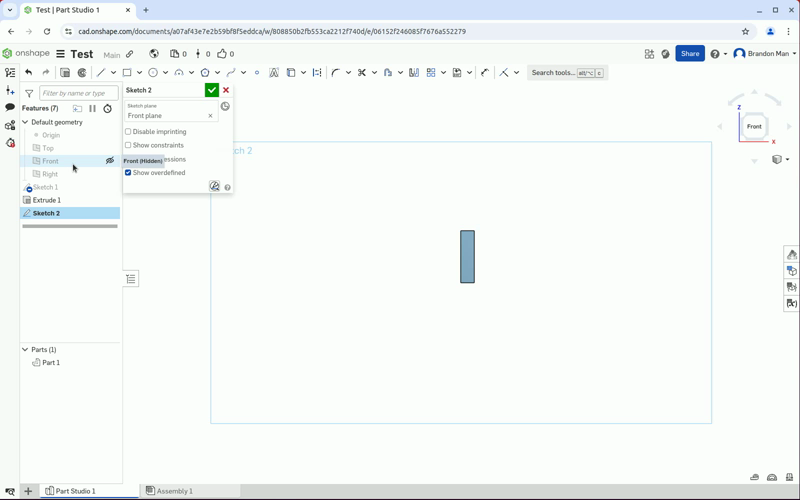
mouse_move(73, 352)
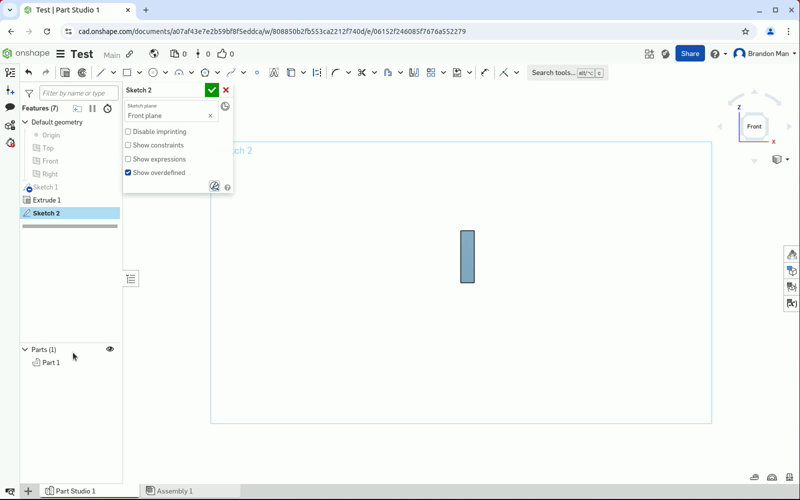
key(y)
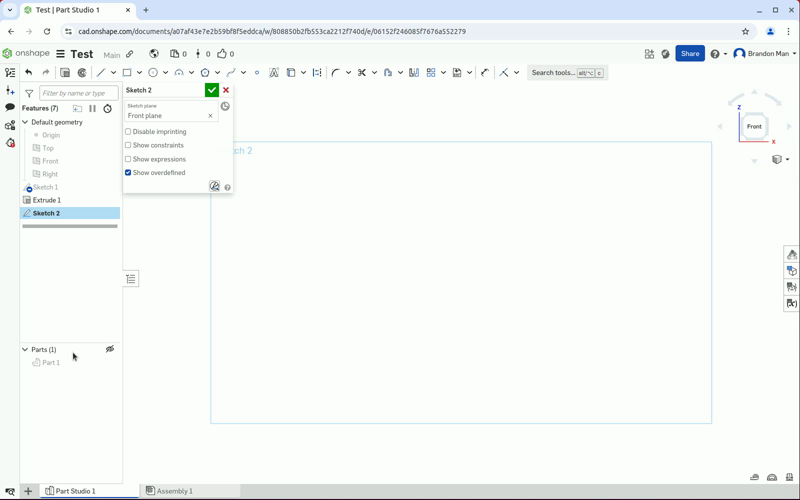
key(l)
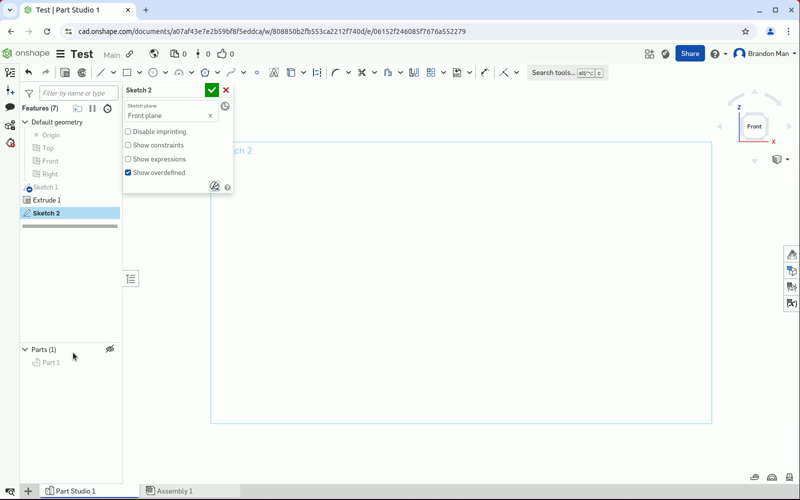
key_down(shift)
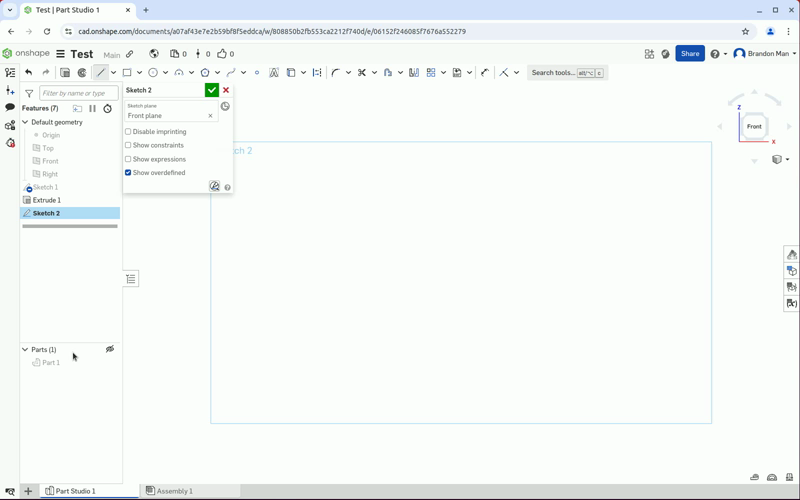
mouse_move(491, 282)
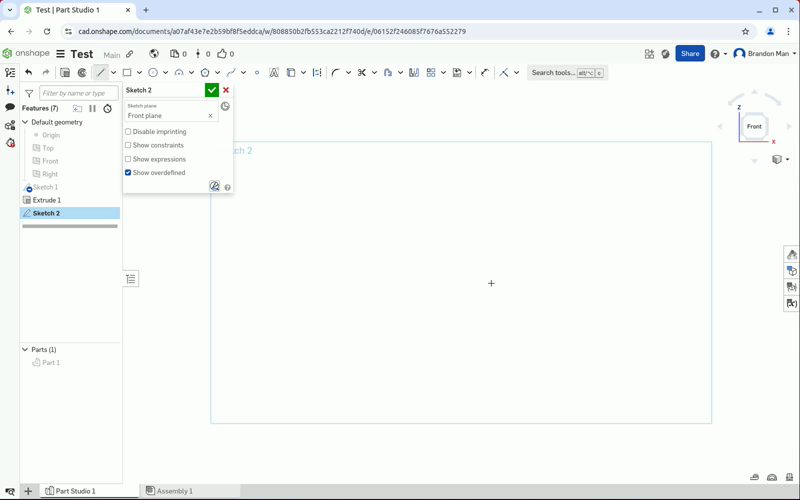
click(491, 282)
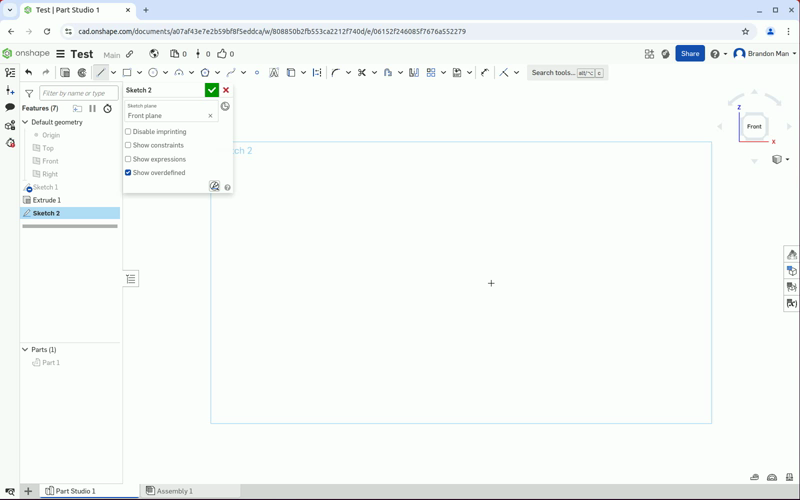
key_up(shift)
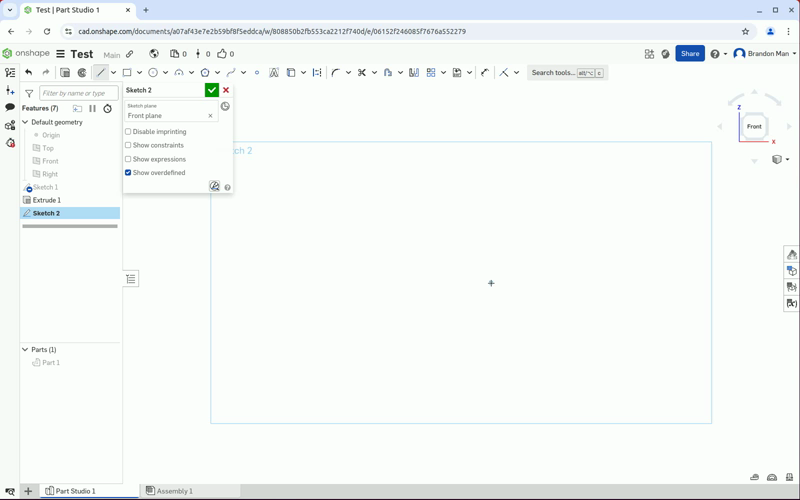
key_down(shift)
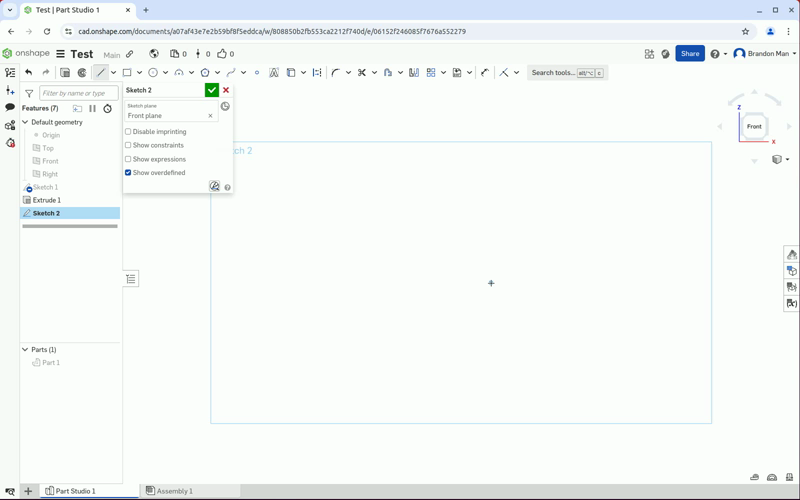
mouse_move(521, 282)
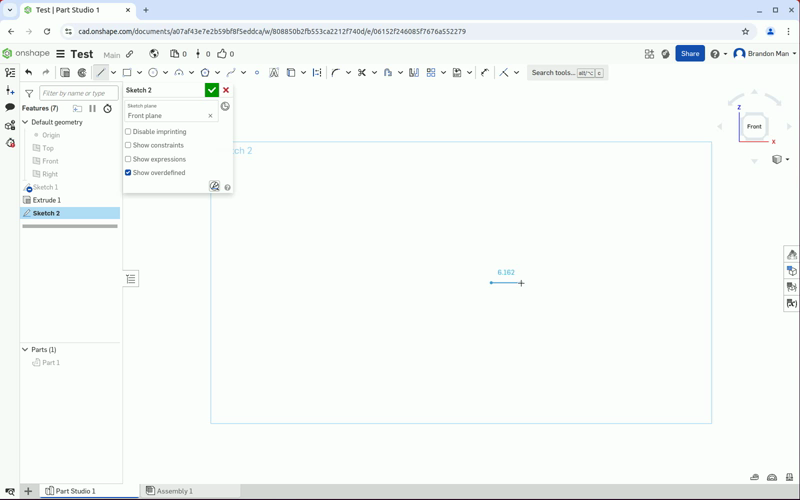
mouse_move(517, 282)
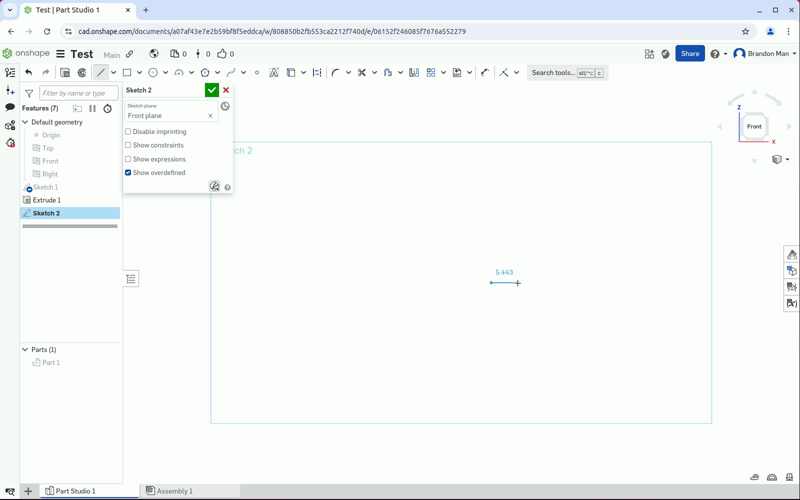
click(517, 282)
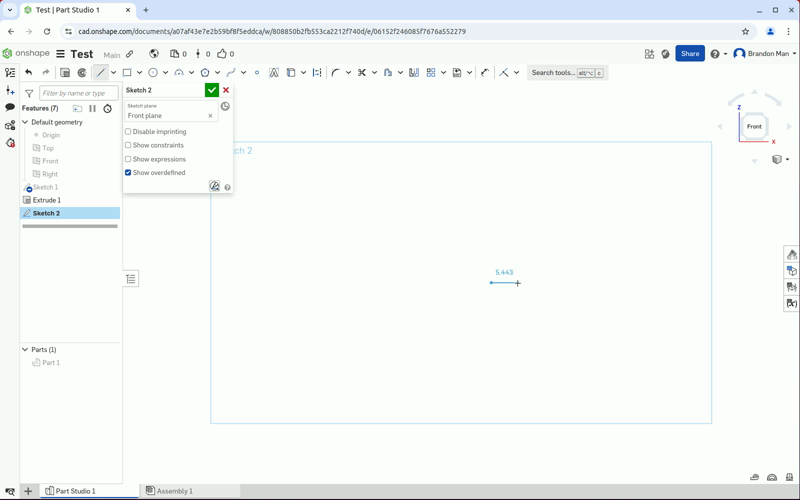
key_up(shift)
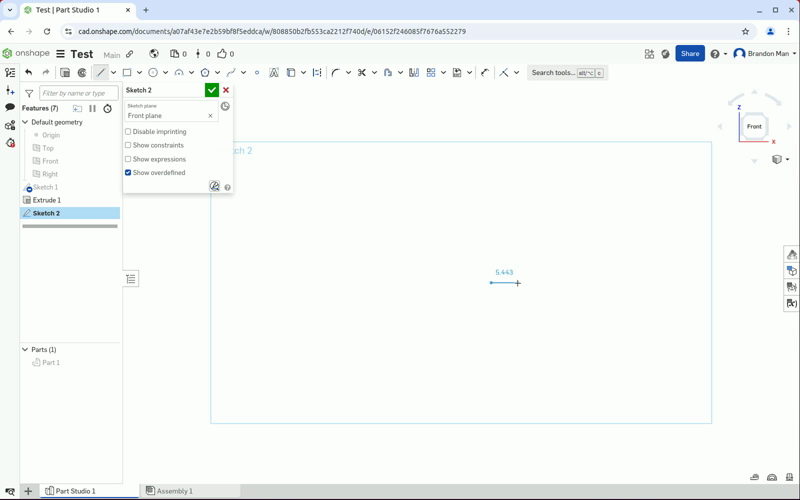
key_down(shift)
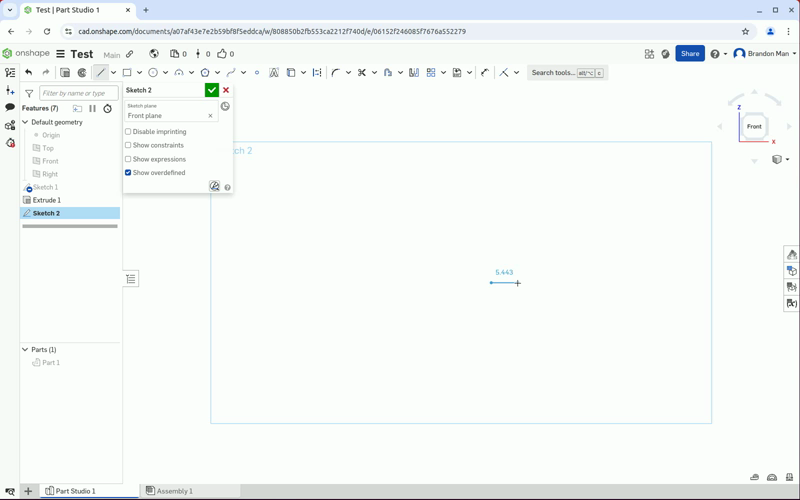
mouse_move(547, 282)
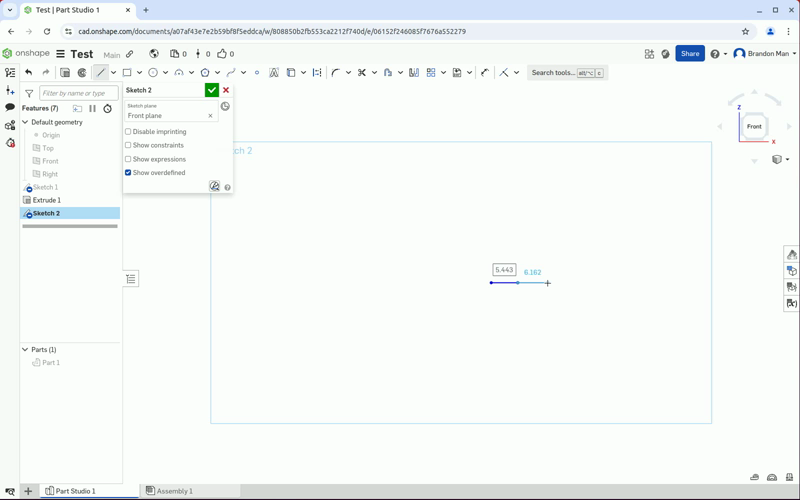
mouse_move(517, 265)
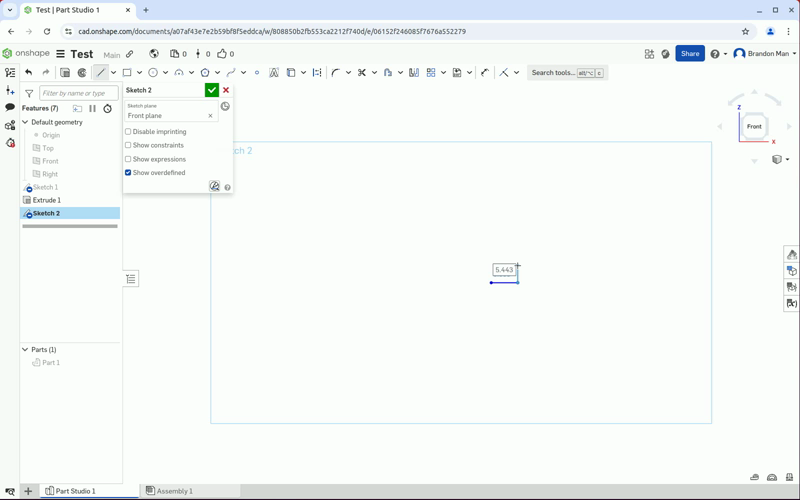
click(517, 265)
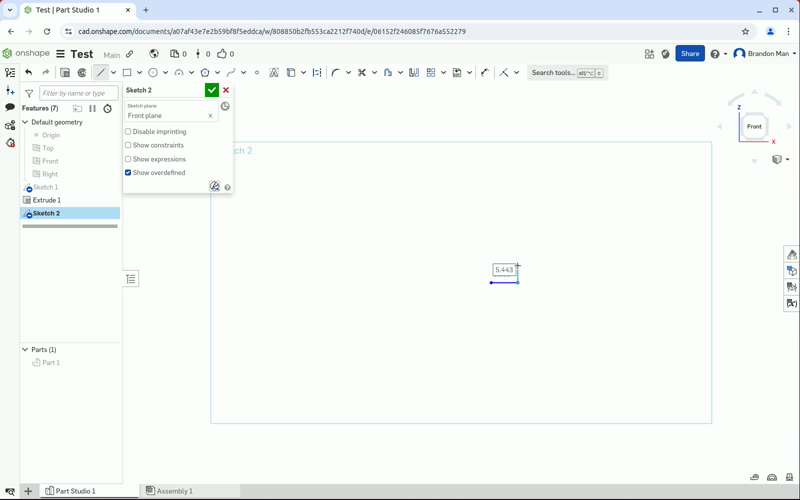
key_up(shift)
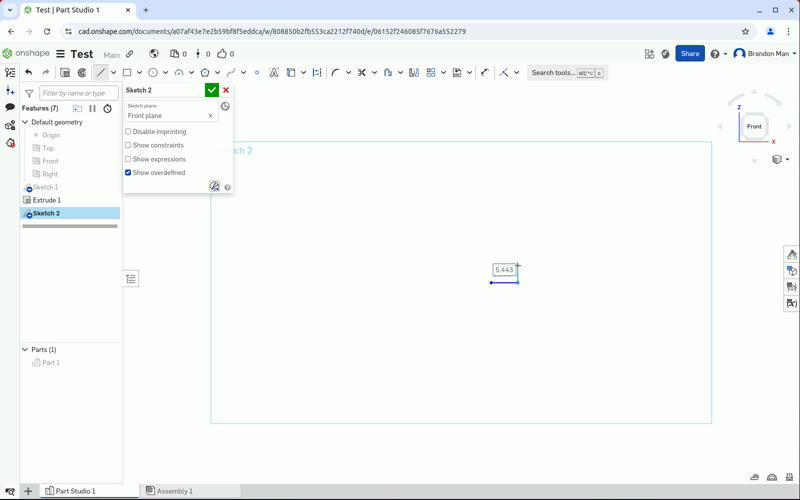
key_down(shift)
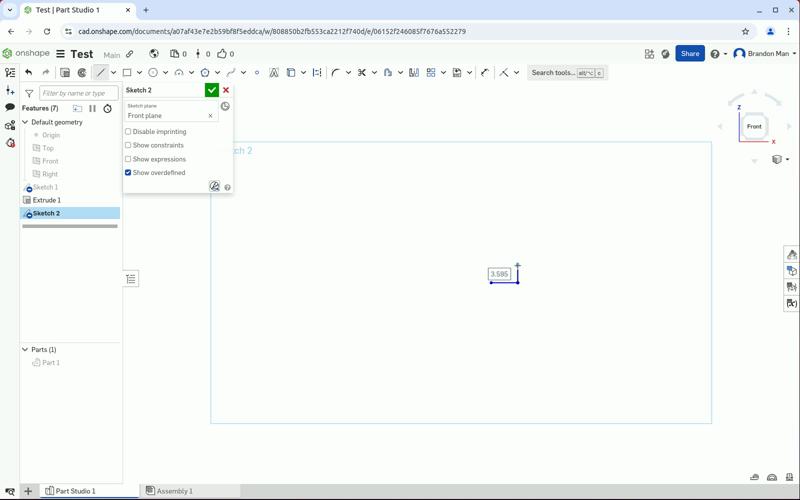
mouse_move(547, 265)
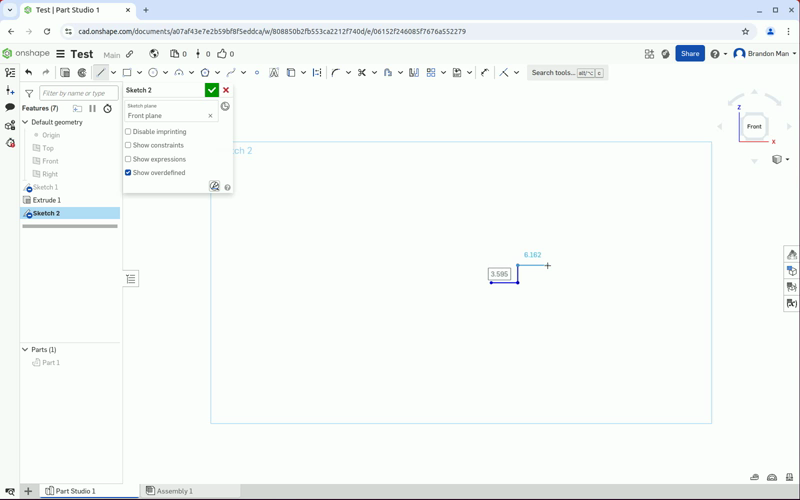
mouse_move(491, 265)
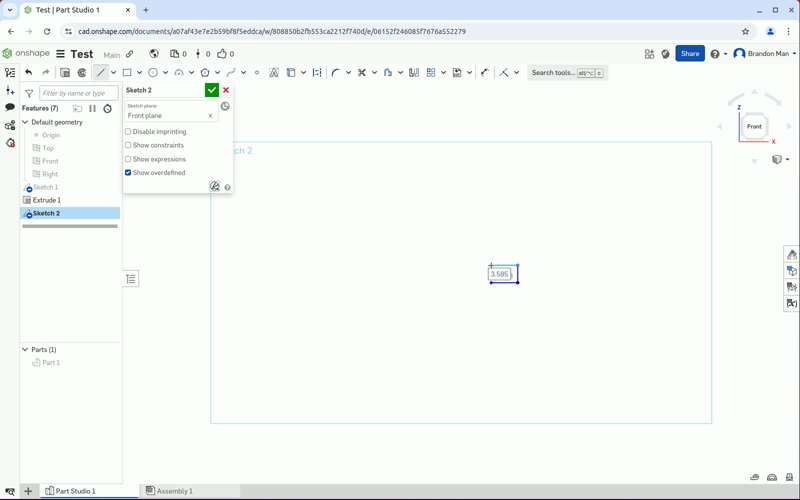
click(491, 265)
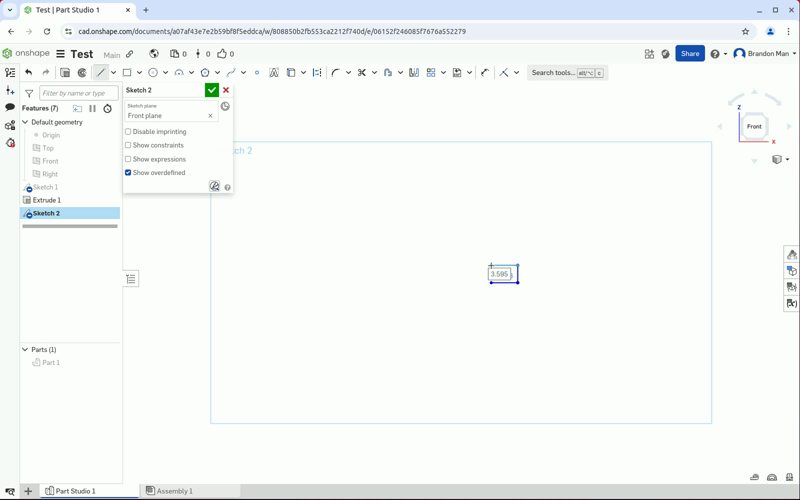
key_up(shift)
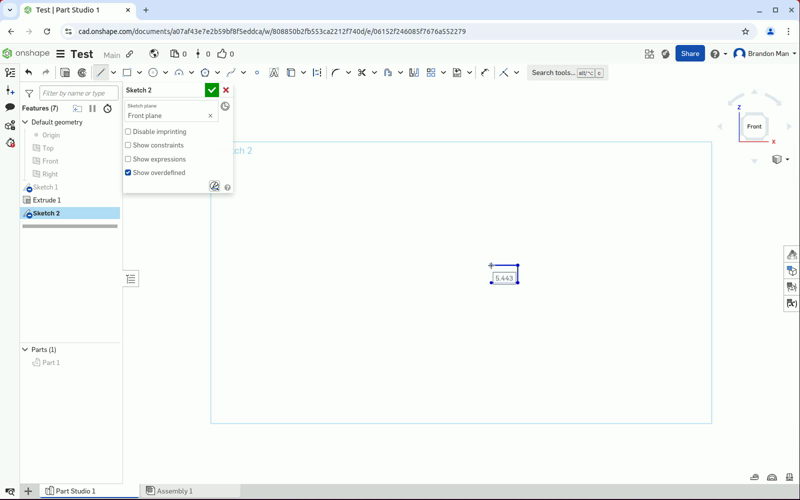
mouse_move(521, 265)
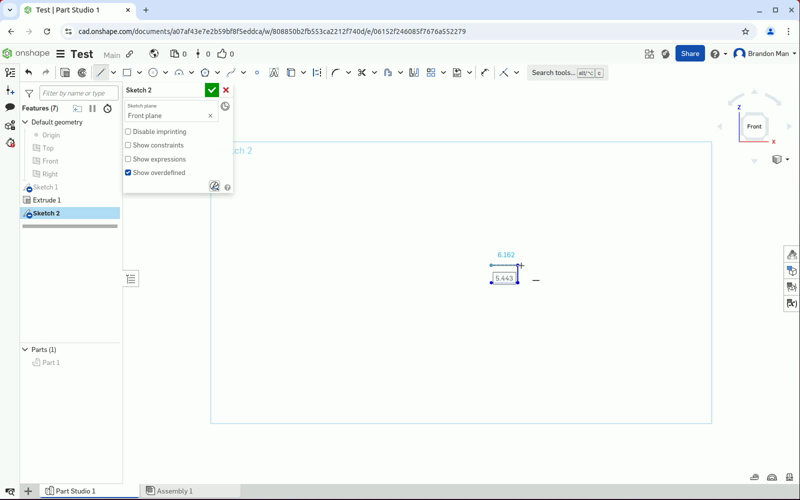
key_down(shift)
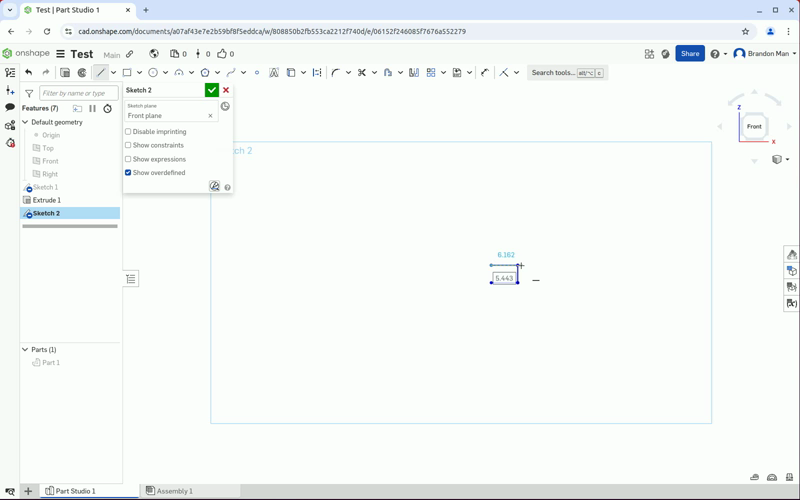
mouse_move(491, 282)
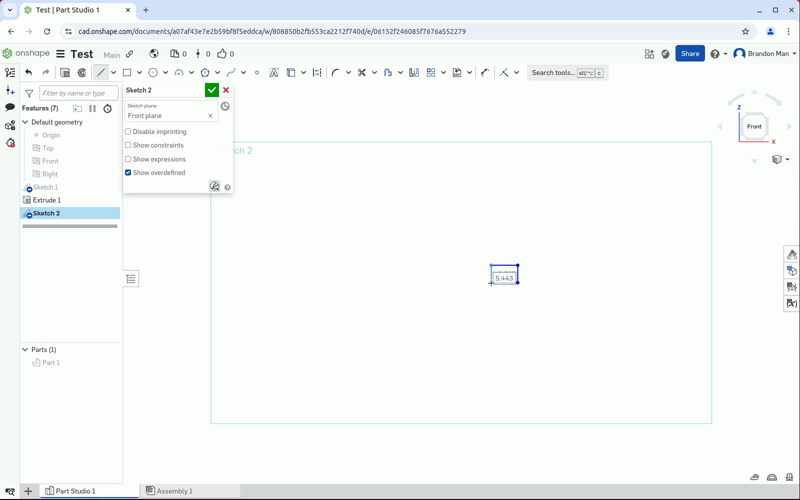
key_up(shift)
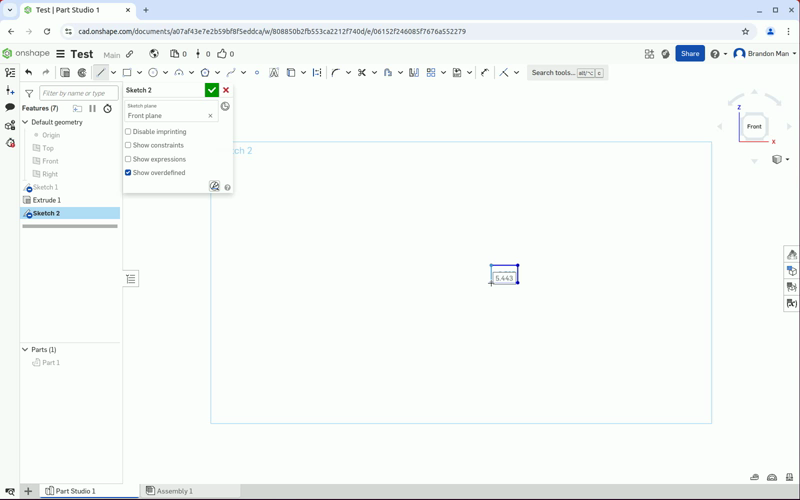
click(491, 282)
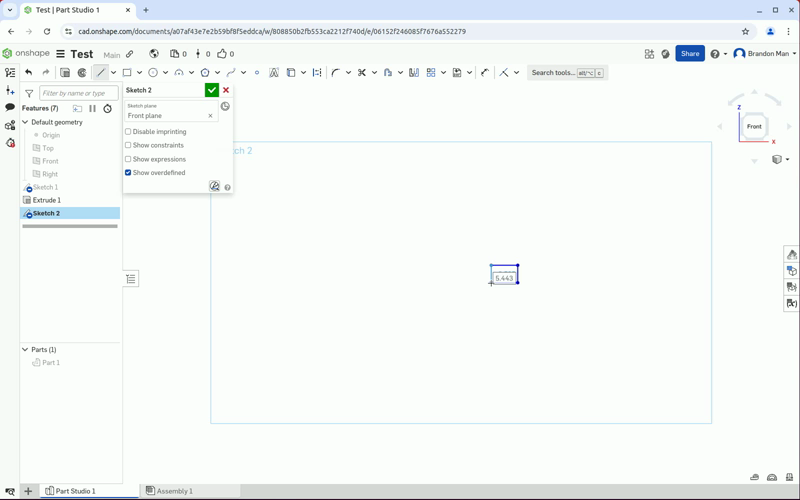
key(esc)
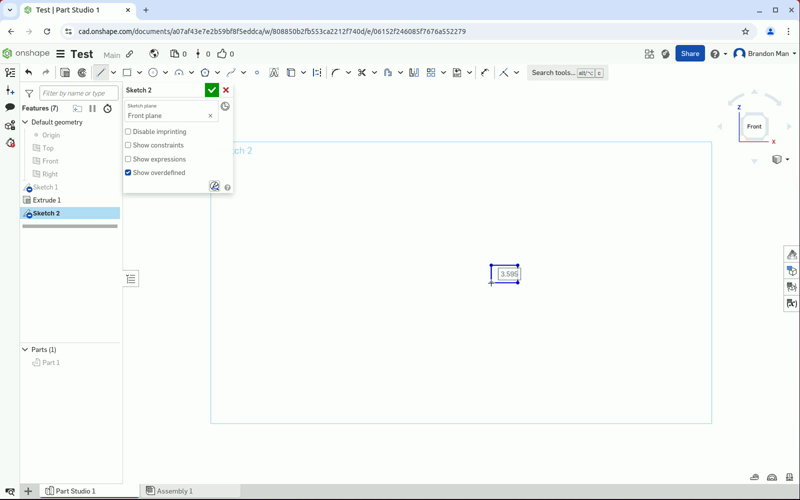
mouse_move(504, 280)
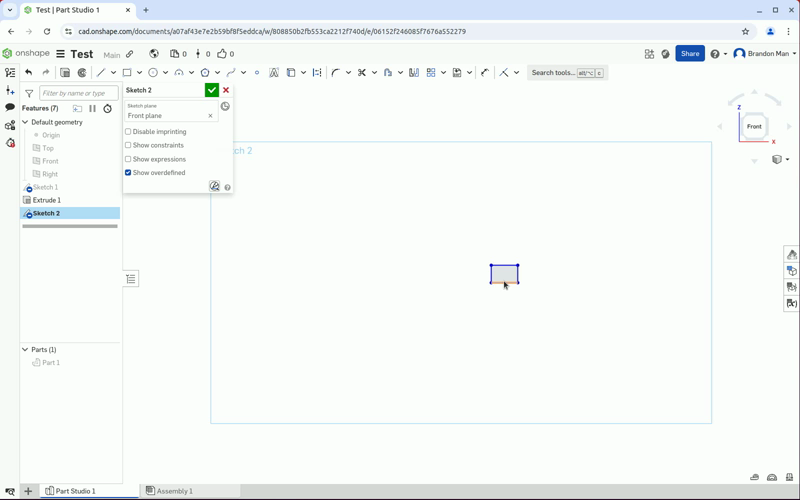
scroll(6)
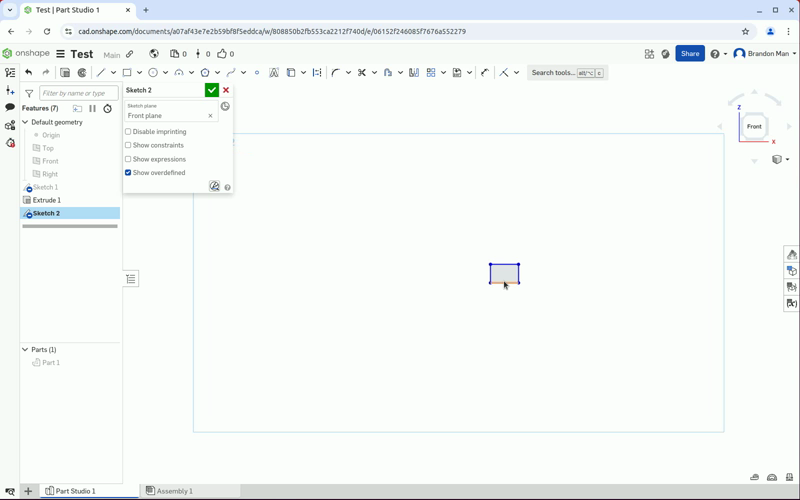
scroll(6)
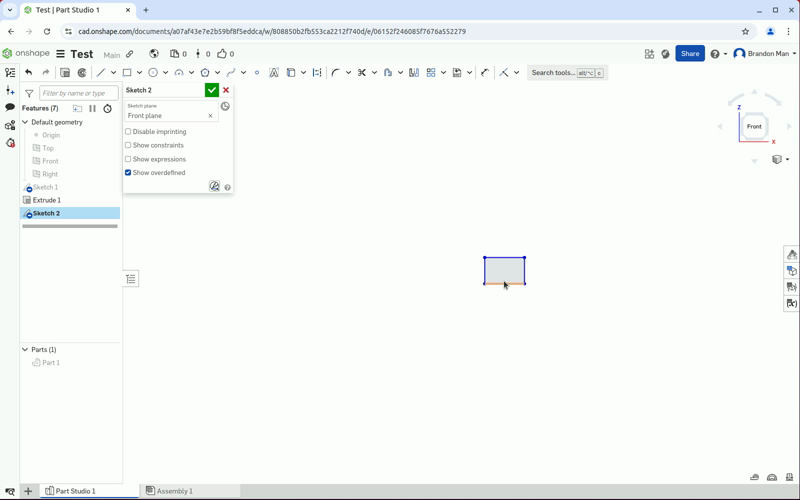
scroll(6)
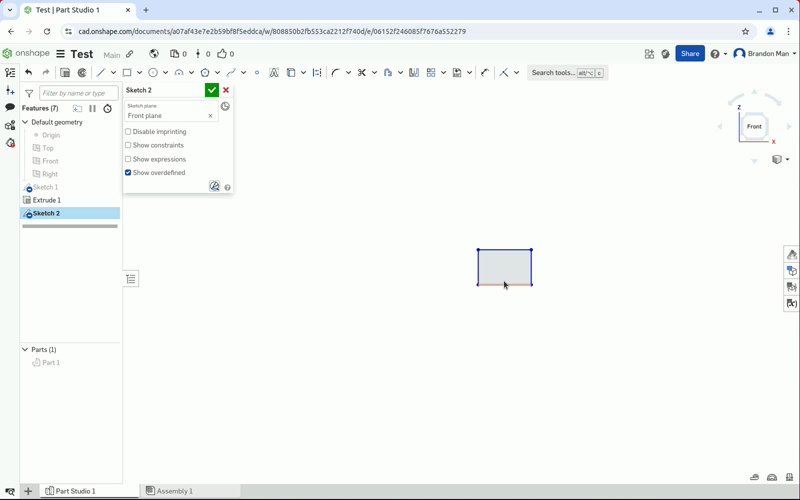
scroll(6)
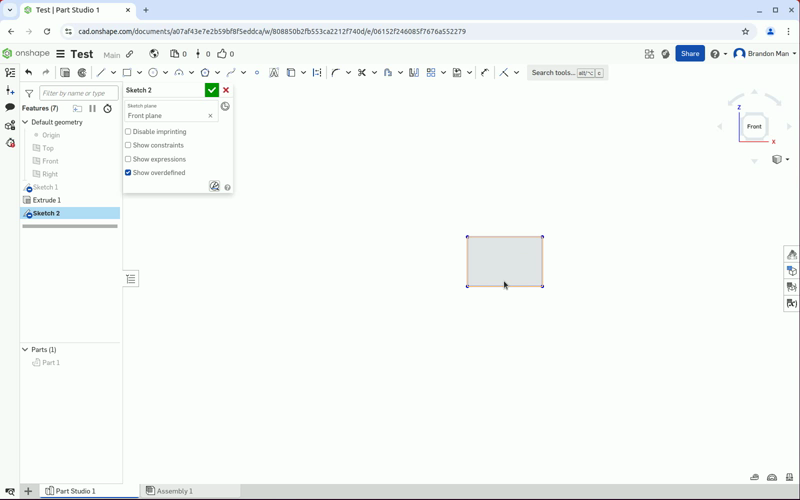
scroll(6)
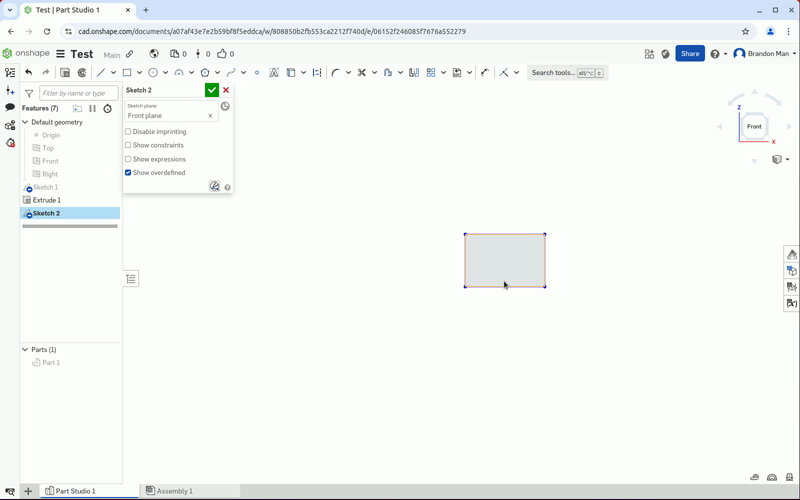
scroll(6)
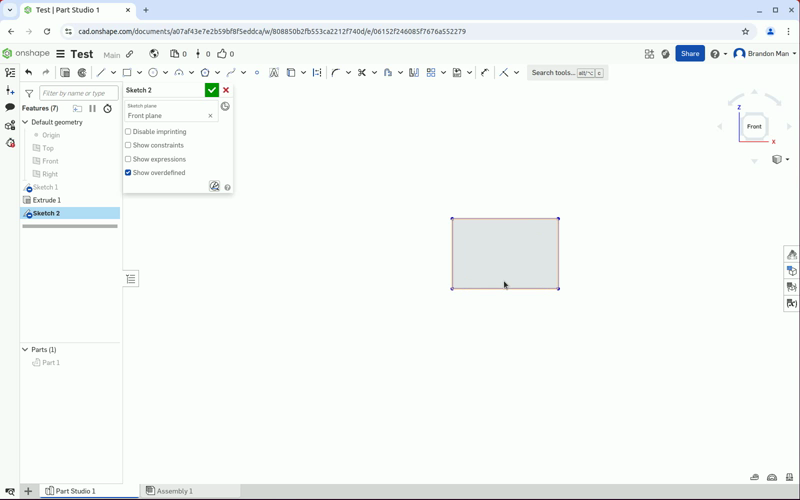
scroll(6)
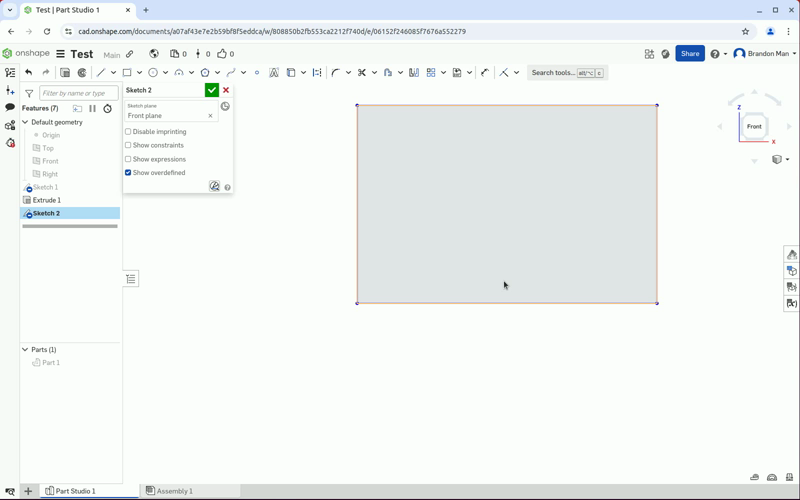
click(504, 280)
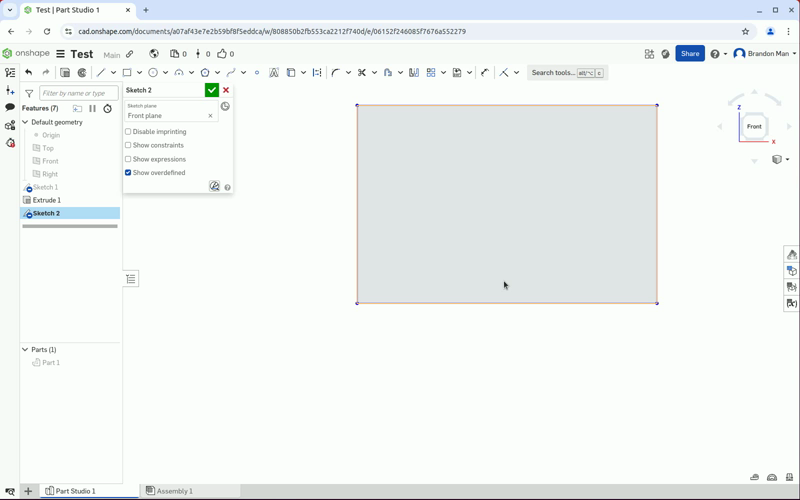
scroll(-6)
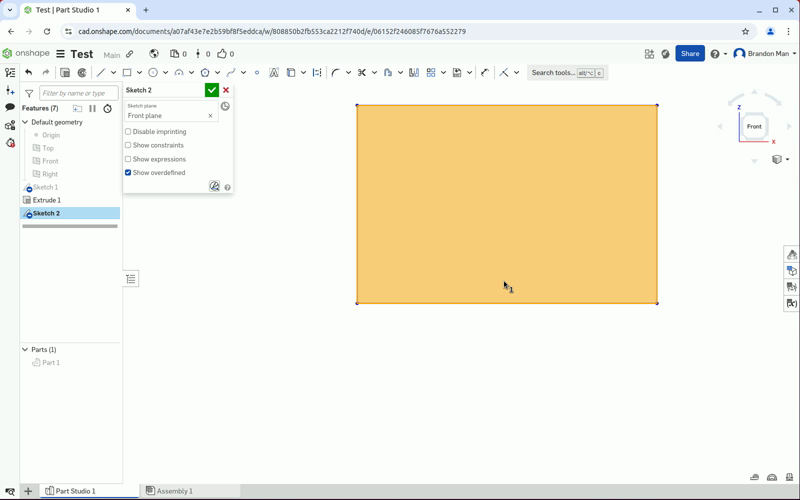
scroll(-6)
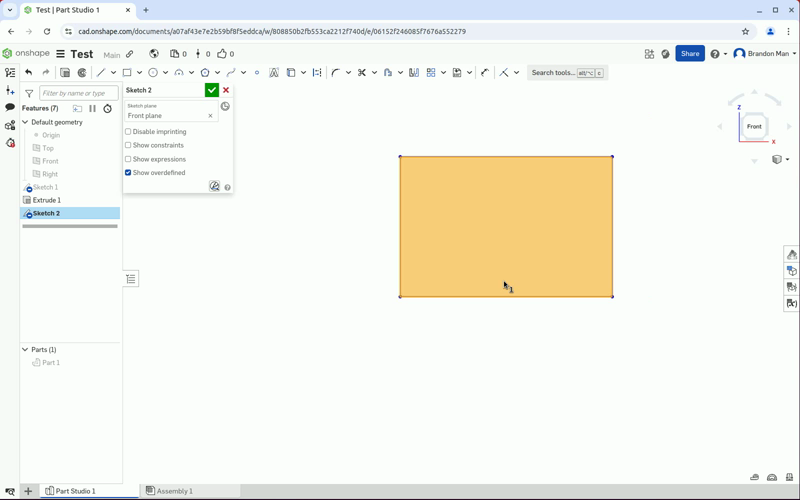
scroll(-6)
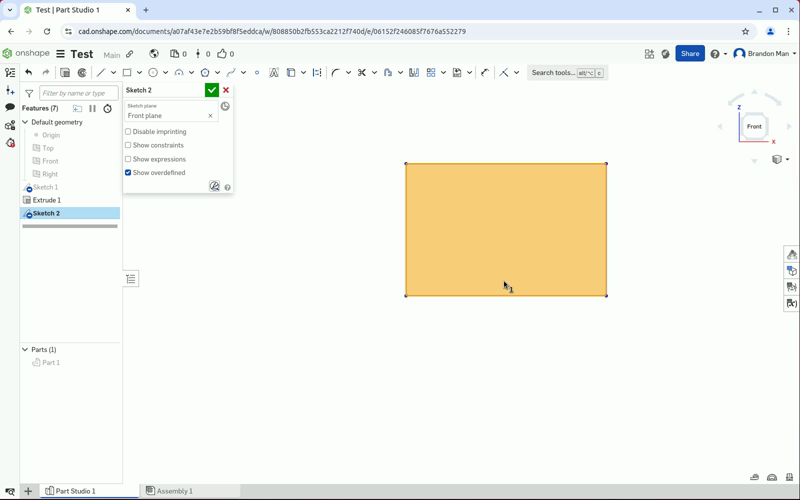
scroll(-6)
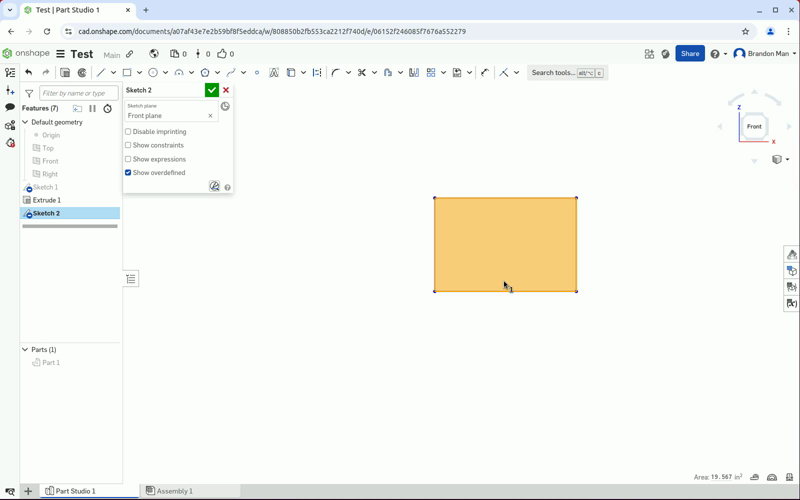
scroll(-6)
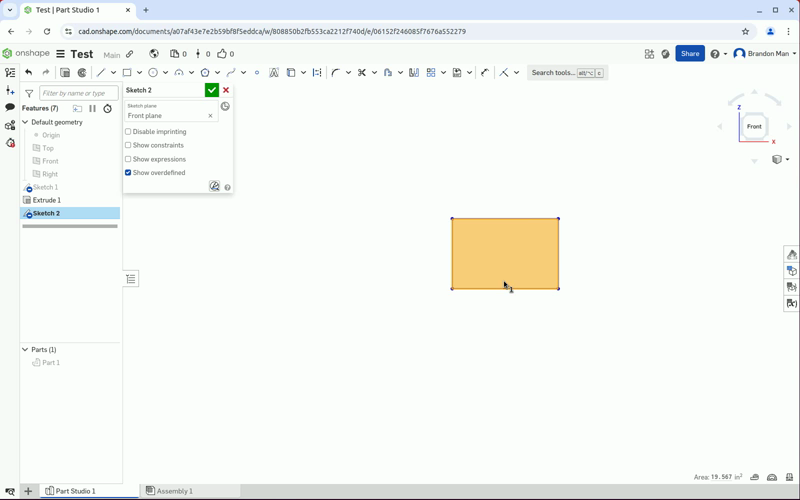
scroll(-6)
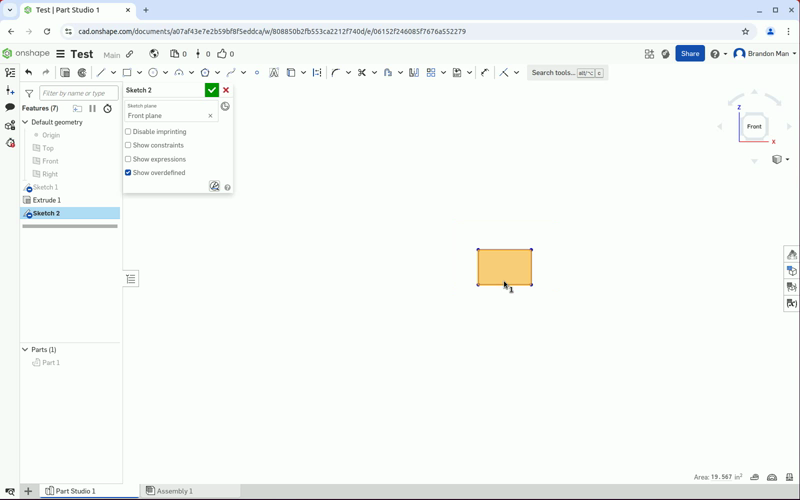
scroll(-6)
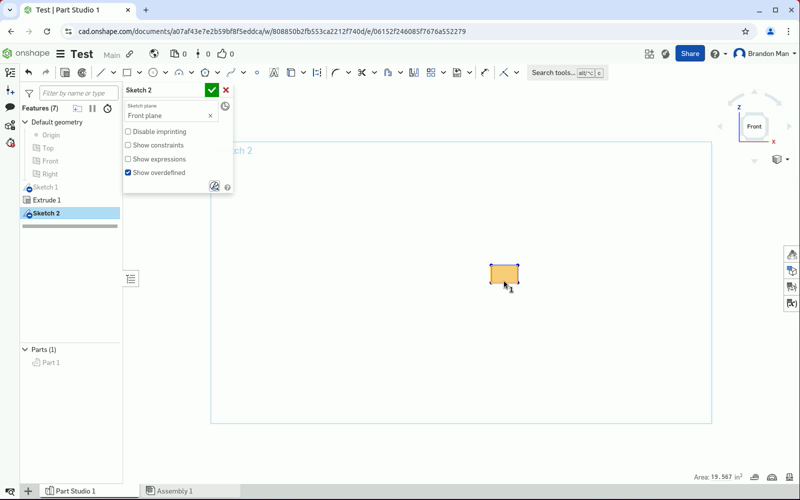
mouse_move(73, 352)
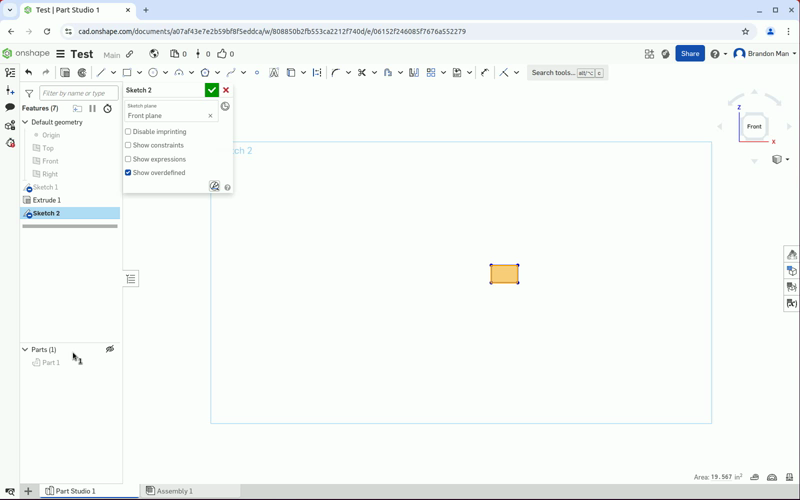
key(shift+y)
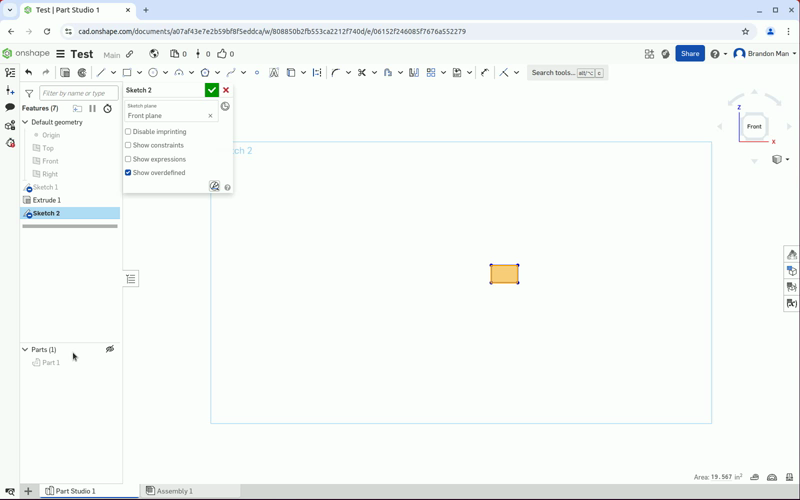
key(shift+e)
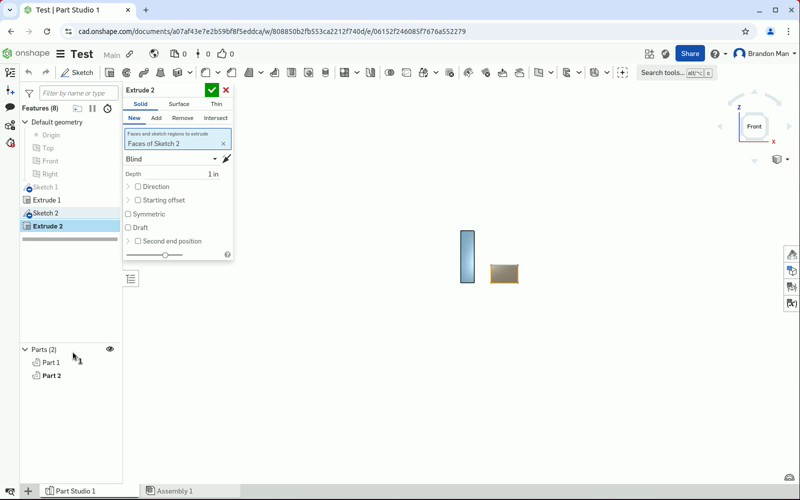
mouse_move(143, 106)
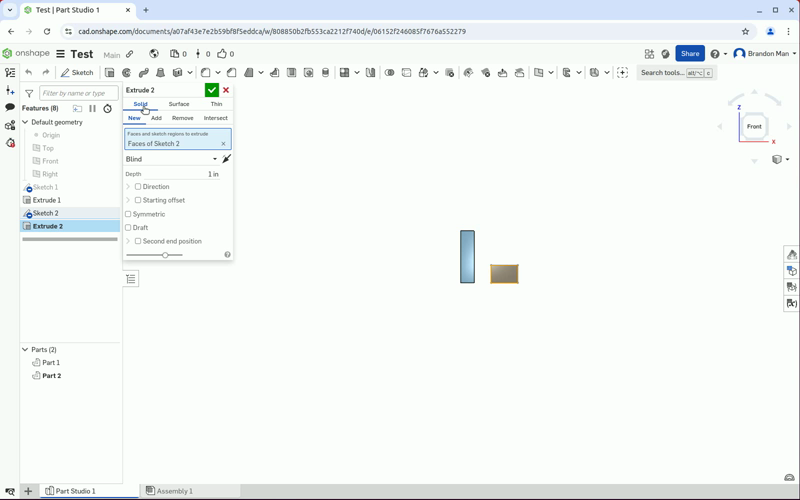
click(143, 106)
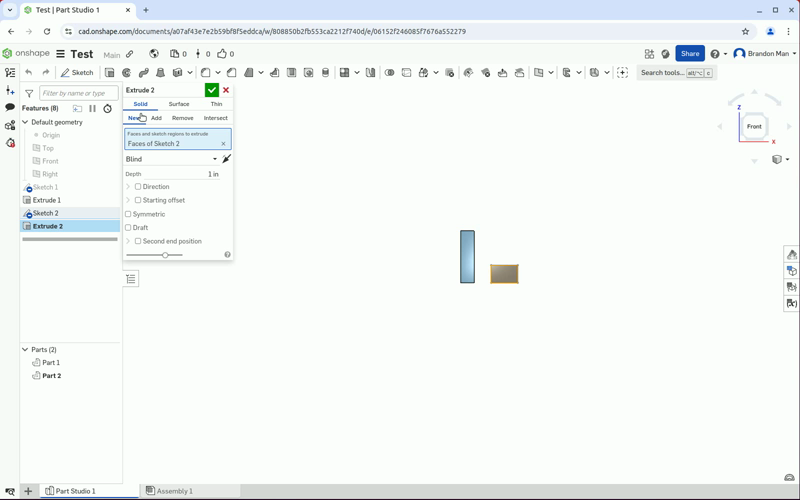
mouse_move(137, 120)
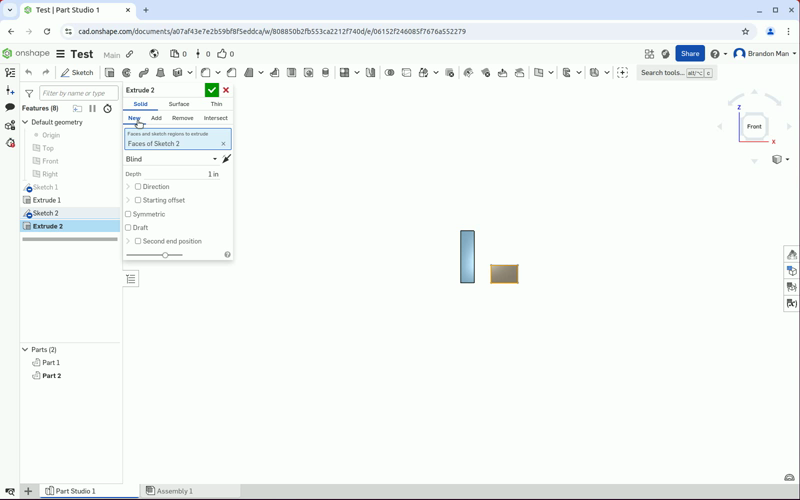
click(137, 120)
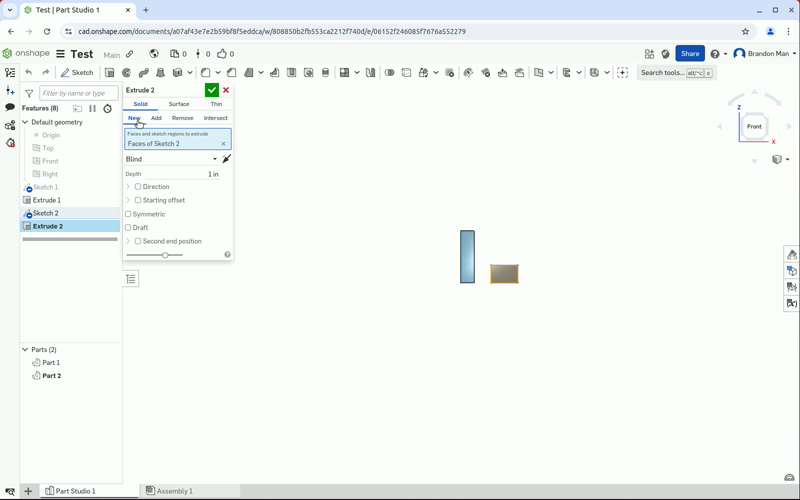
key(tab, 4)
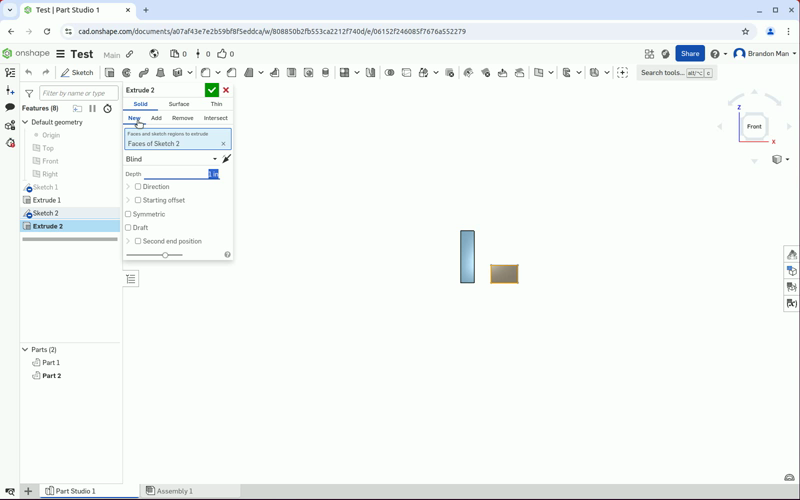
text(-10.591)
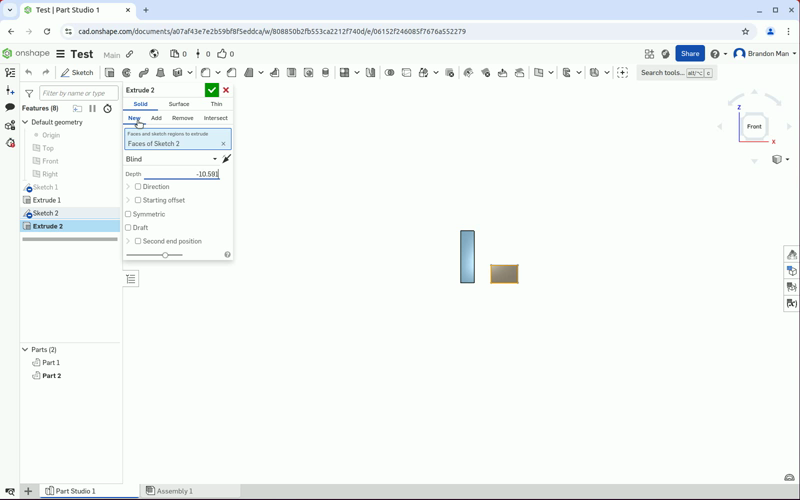
key(enter)
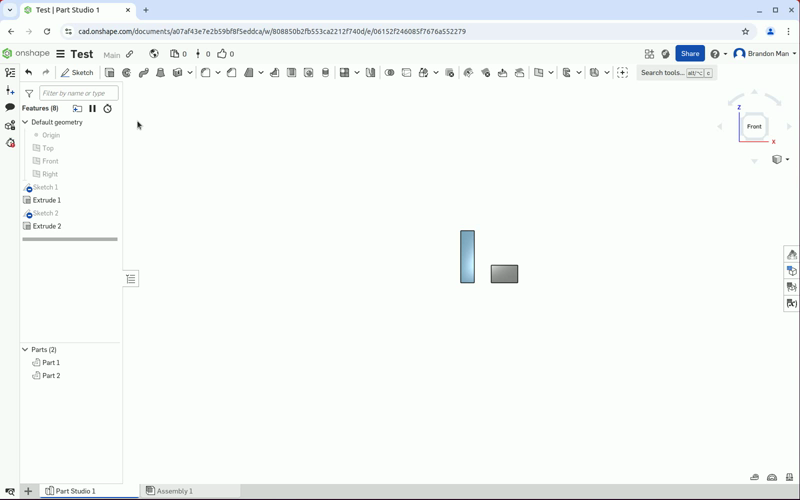
key(shift+h)
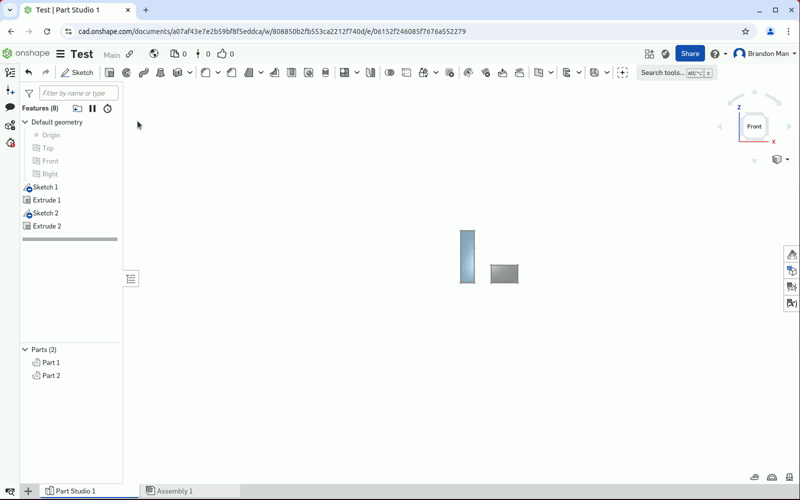
key(shift+h)
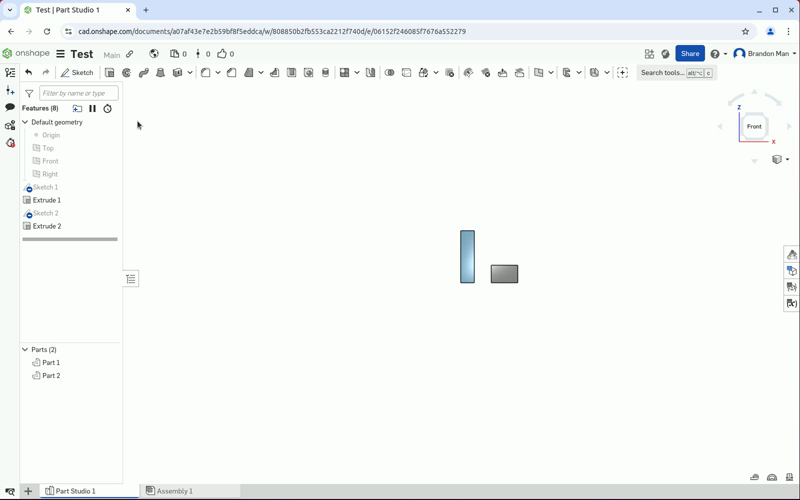
mouse_move(73, 189)
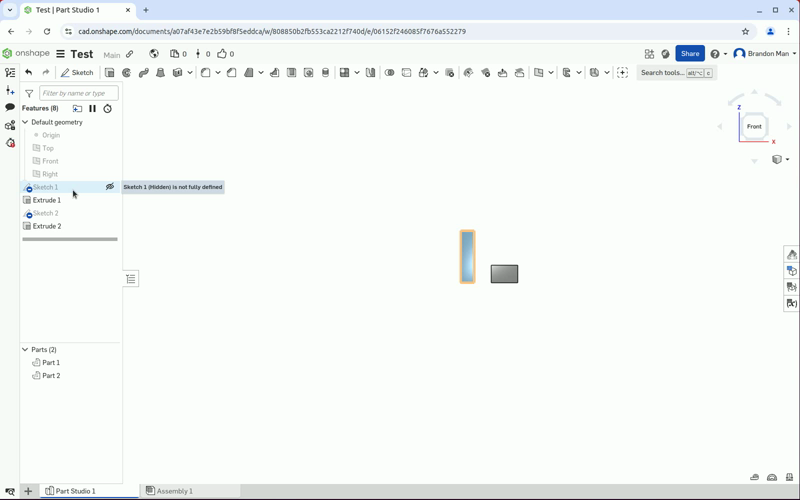
click(73, 189)
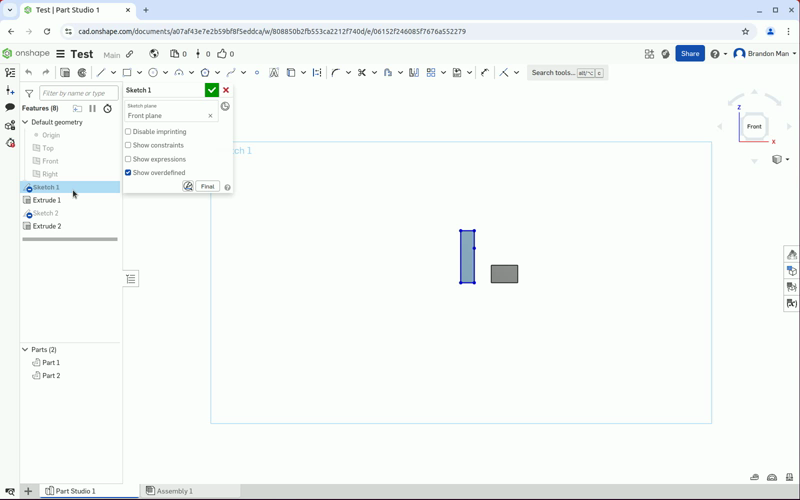
mouse_move(229, 92)
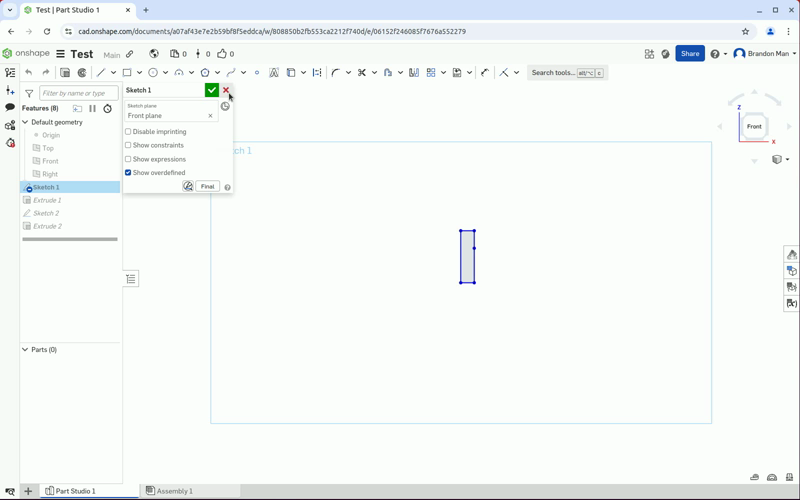
click(229, 92)
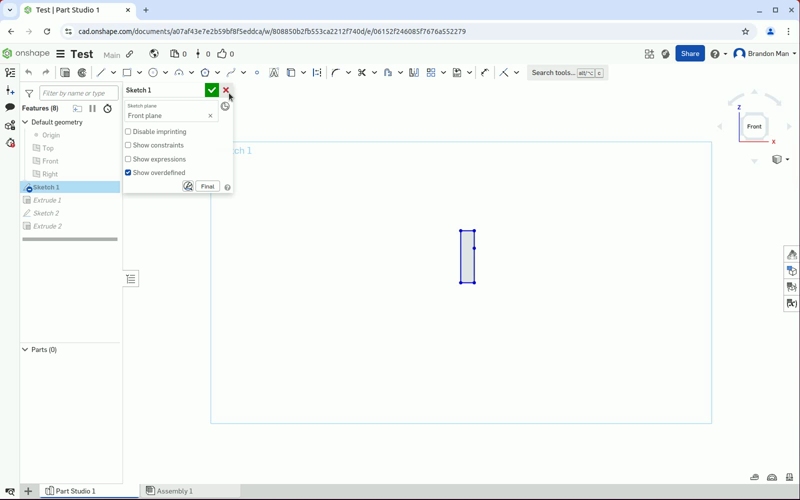
key(shift+s)
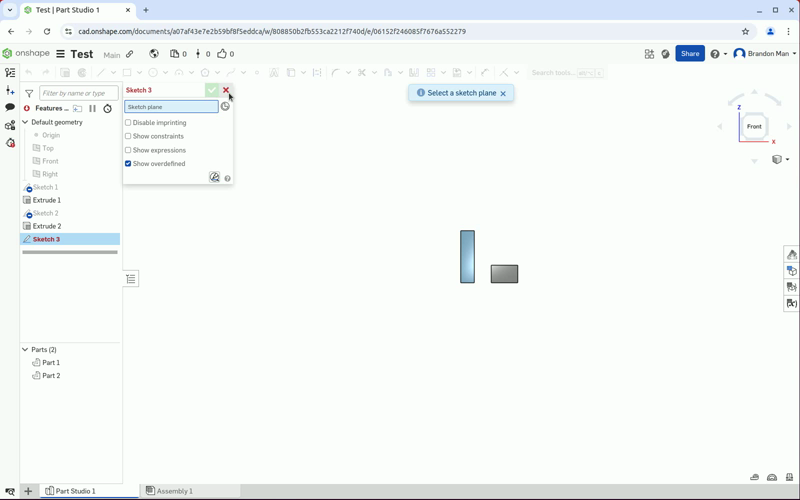
mouse_move(73, 163)
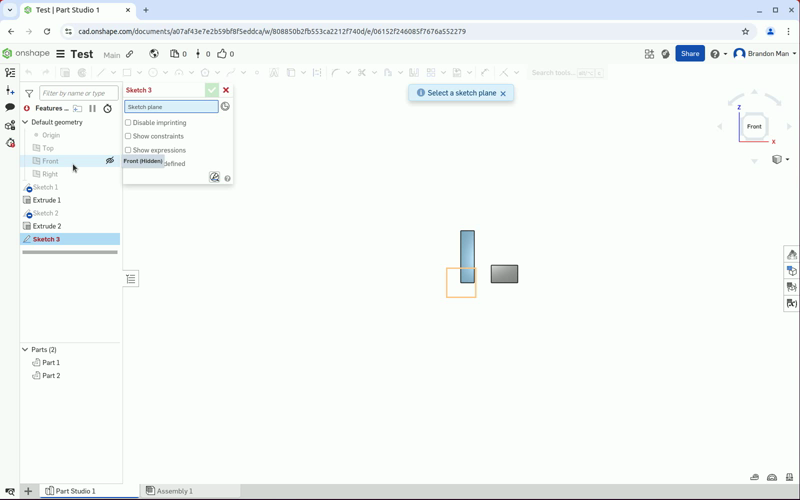
click(73, 163)
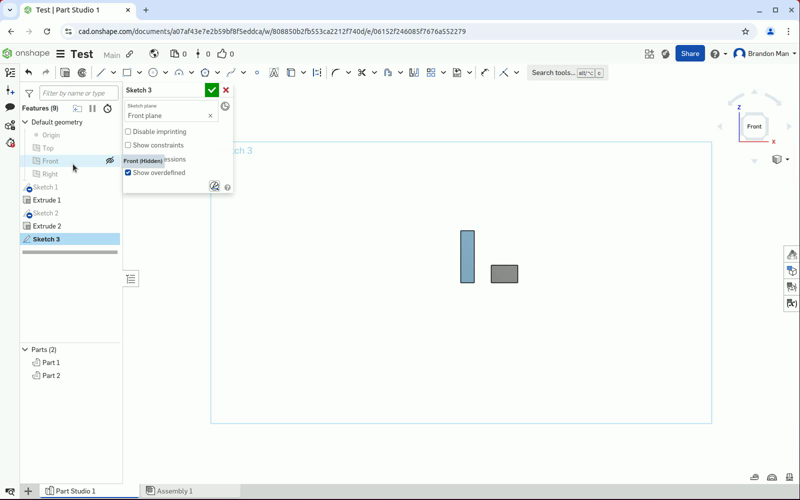
mouse_move(73, 352)
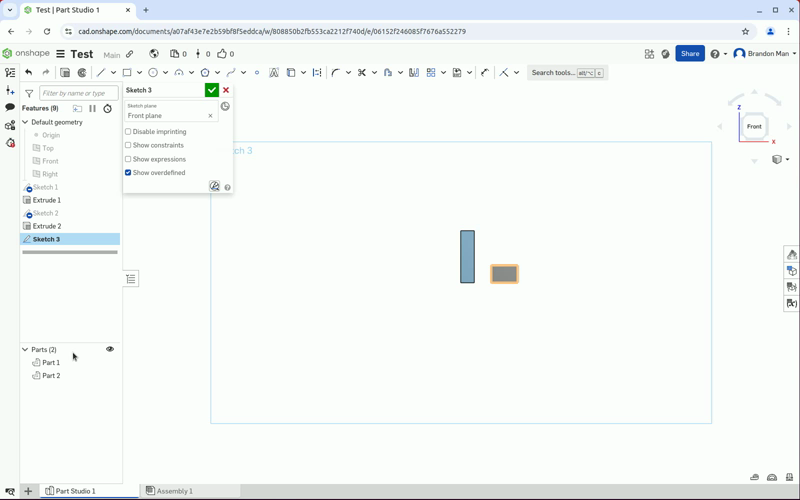
key(y)
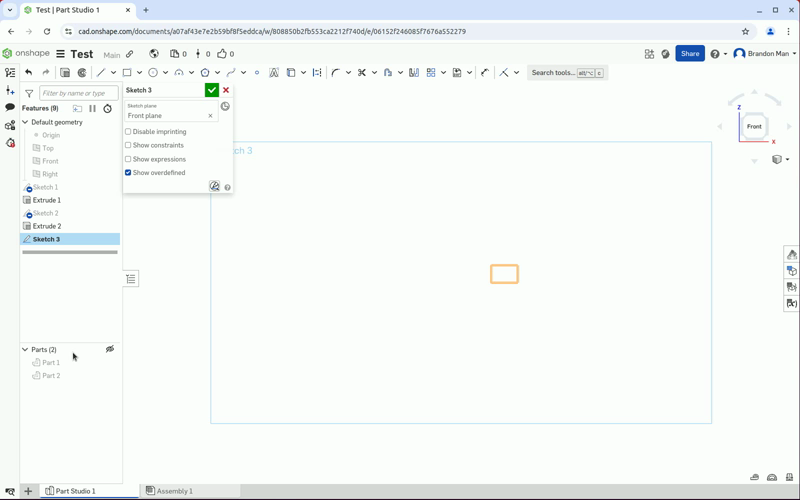
key(l)
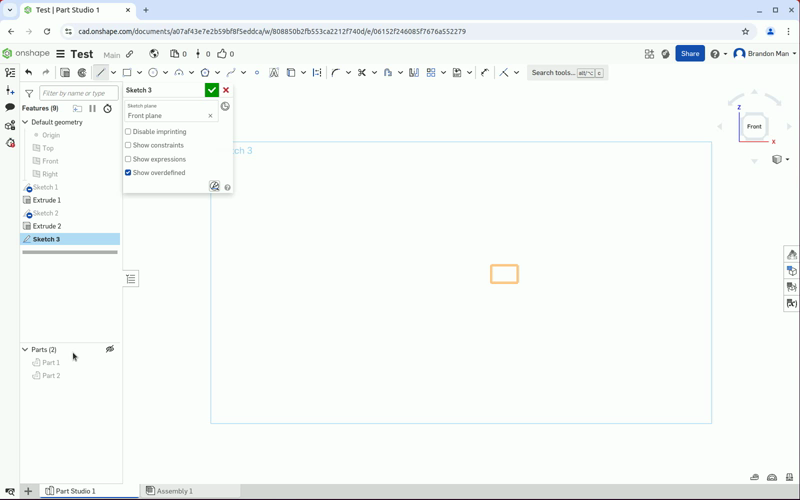
key_down(shift)
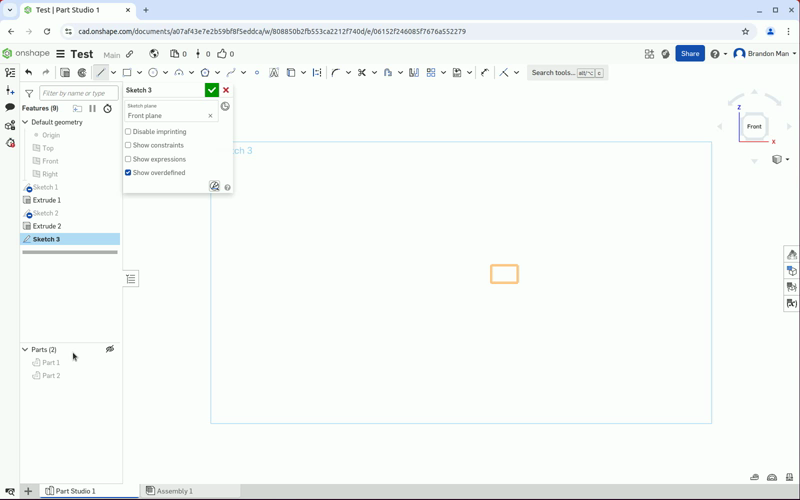
mouse_move(473, 282)
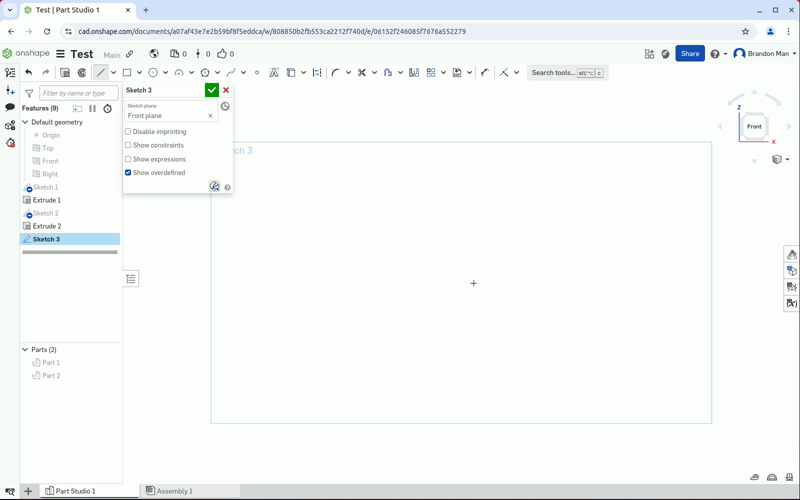
click(473, 282)
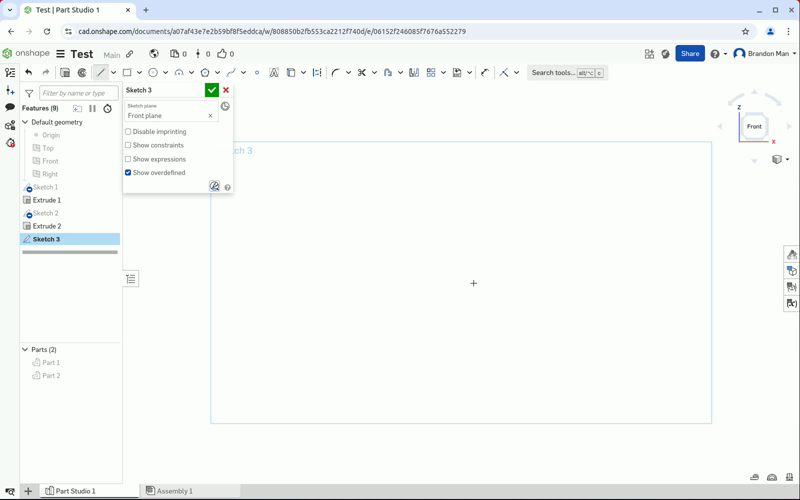
key_up(shift)
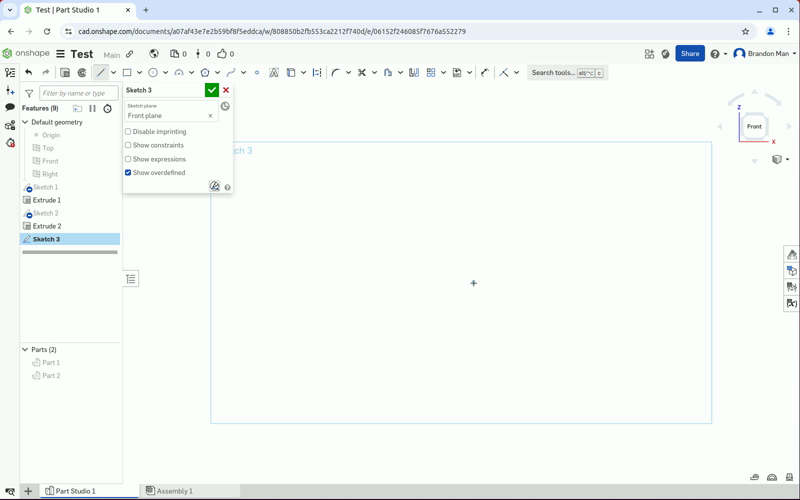
key_down(shift)
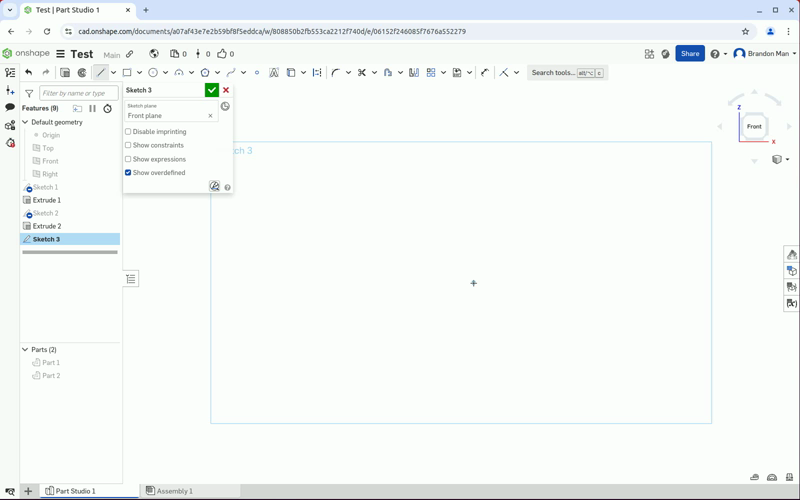
mouse_move(503, 282)
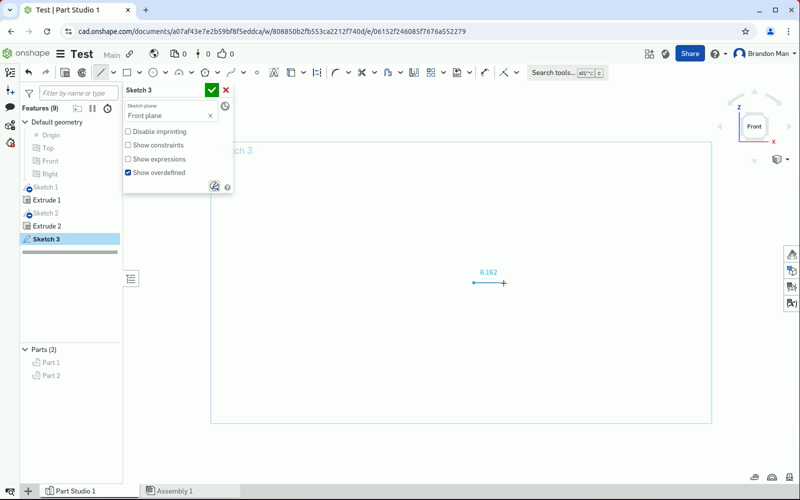
mouse_move(492, 282)
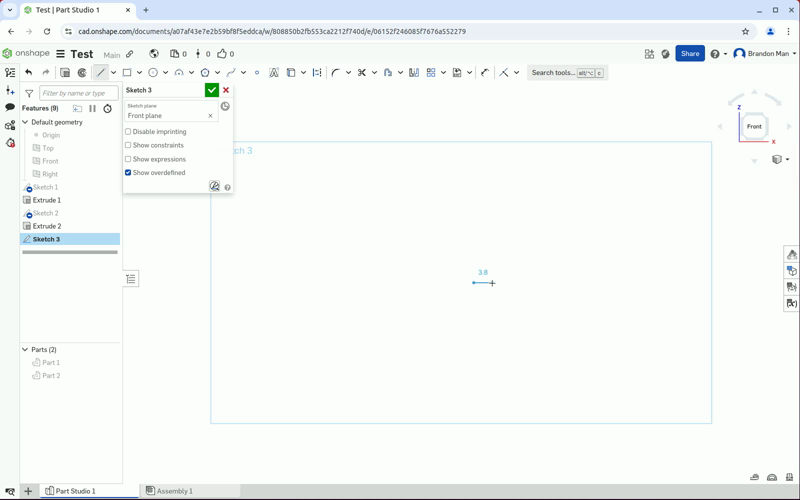
click(492, 282)
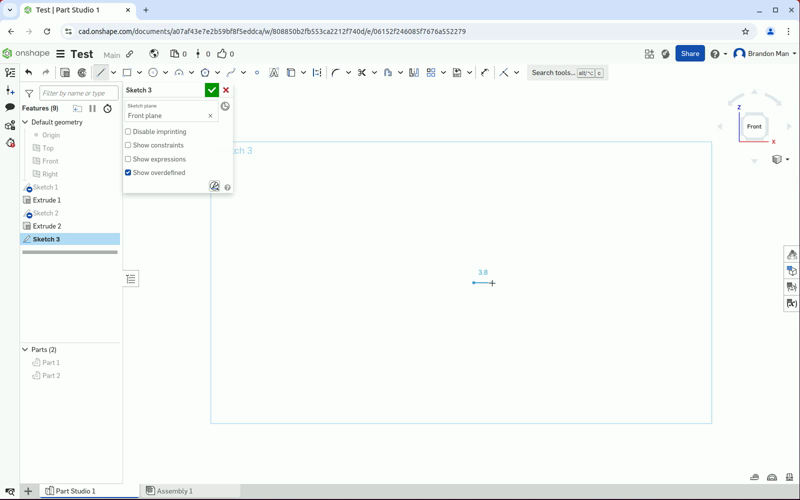
key_up(shift)
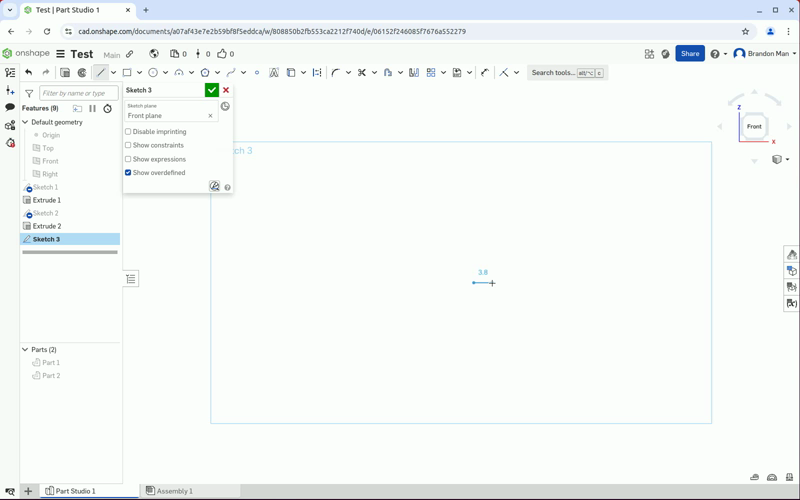
key_down(shift)
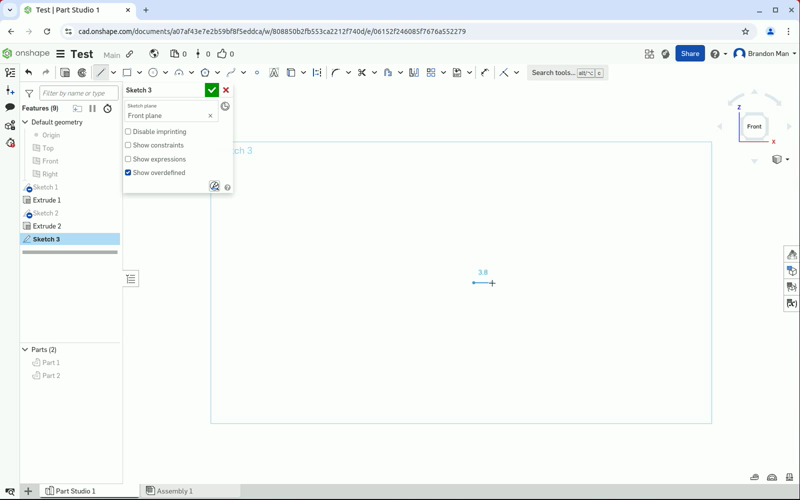
mouse_move(522, 282)
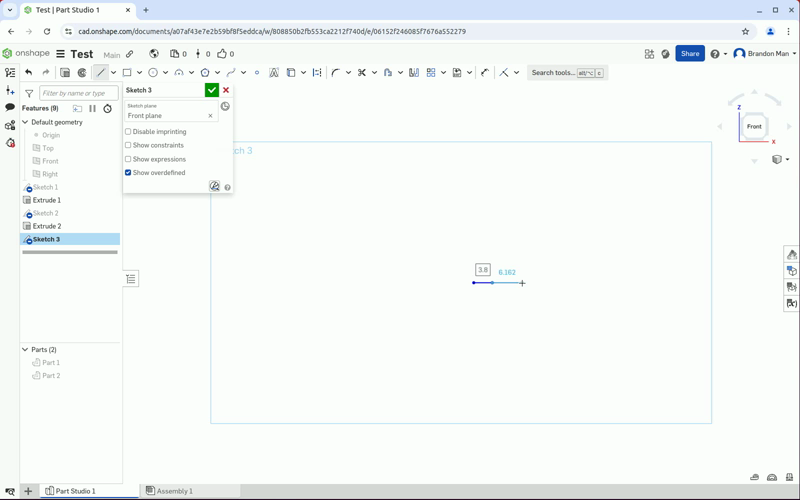
mouse_move(492, 264)
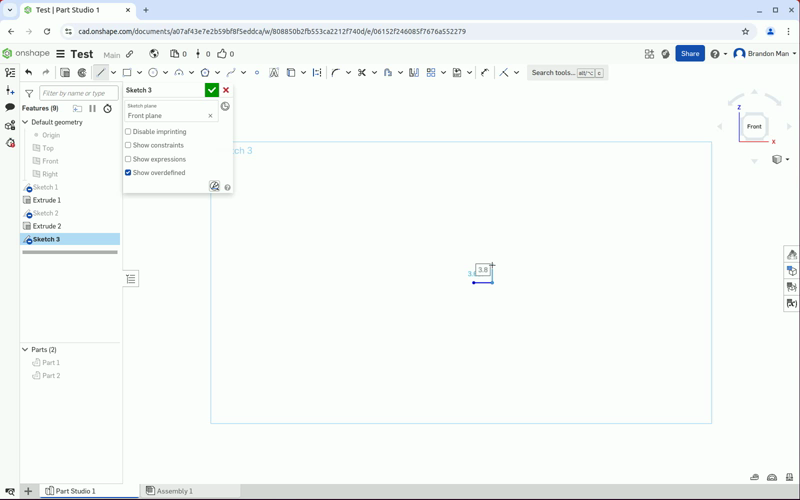
click(492, 264)
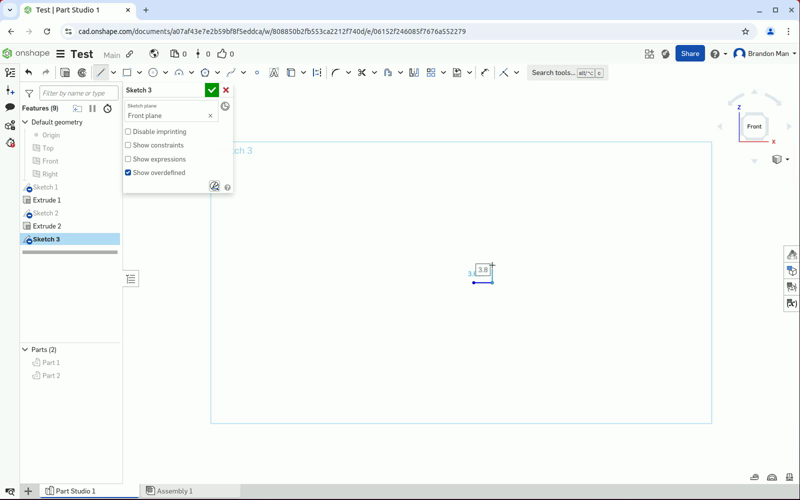
key_up(shift)
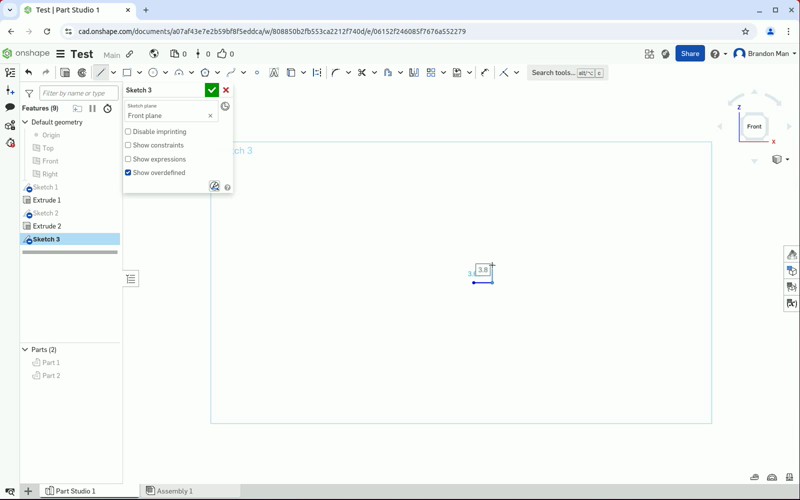
key_down(shift)
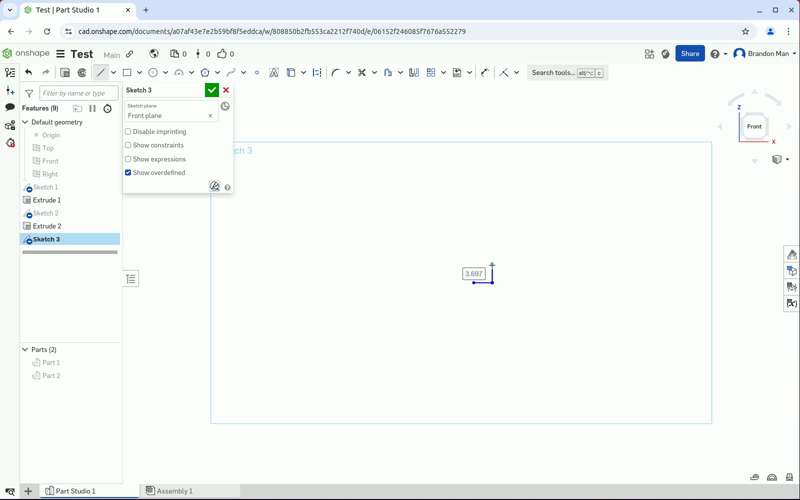
mouse_move(522, 264)
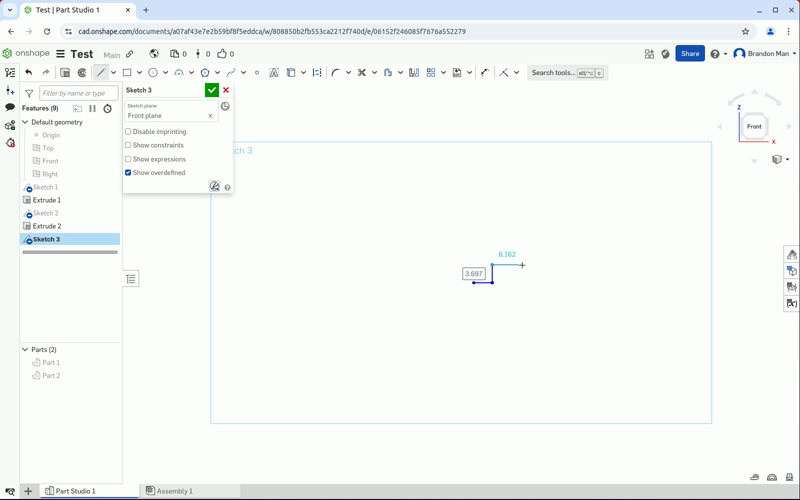
mouse_move(492, 246)
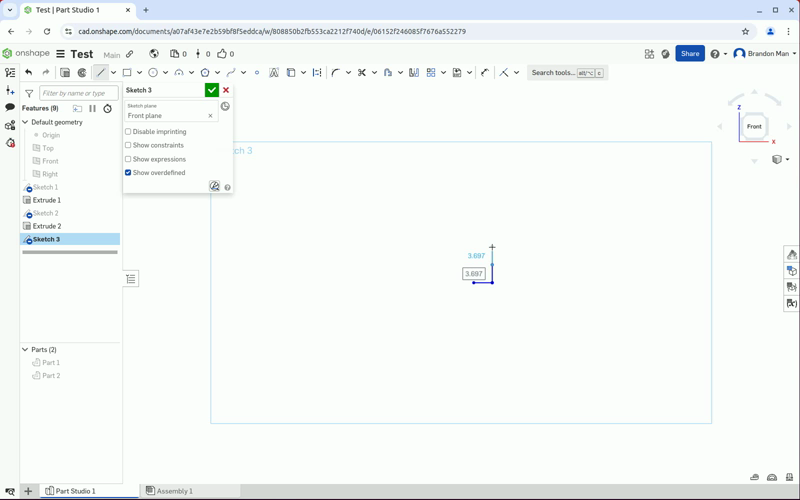
click(492, 246)
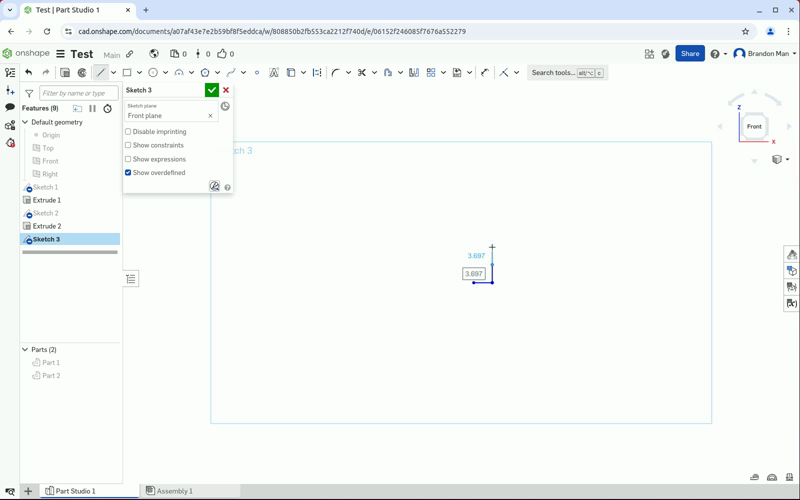
key_up(shift)
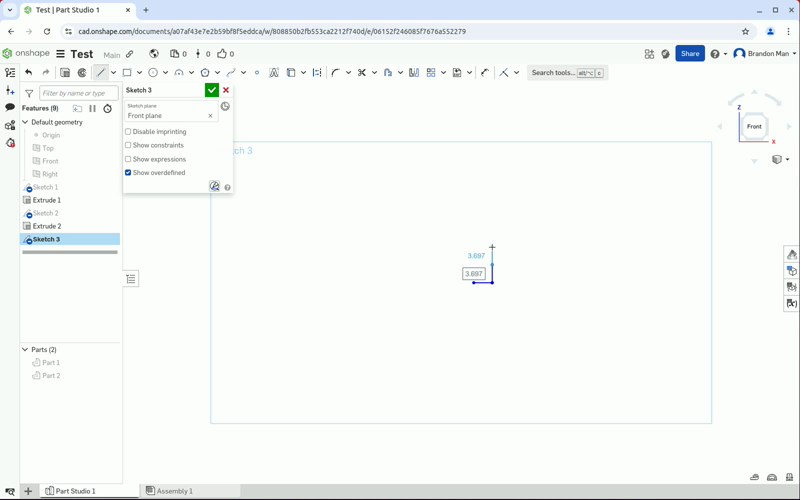
key_down(shift)
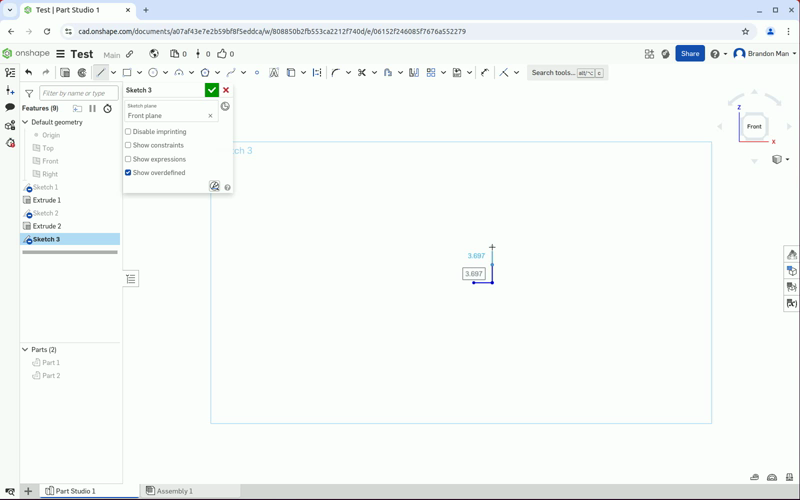
mouse_move(522, 246)
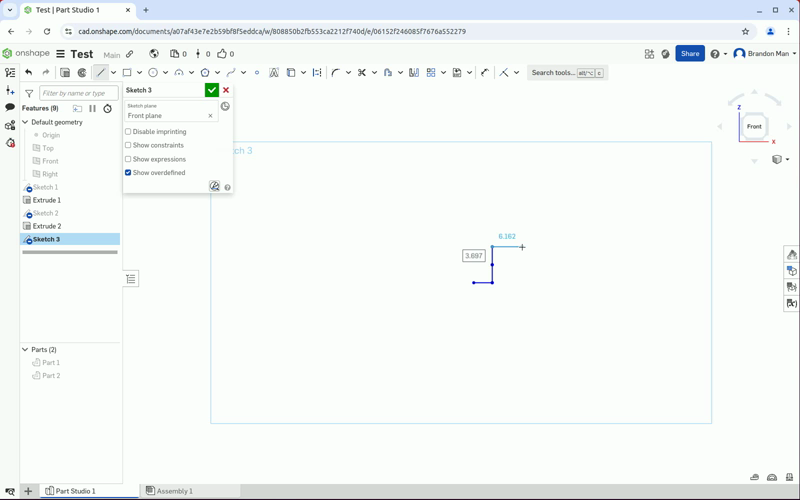
mouse_move(473, 246)
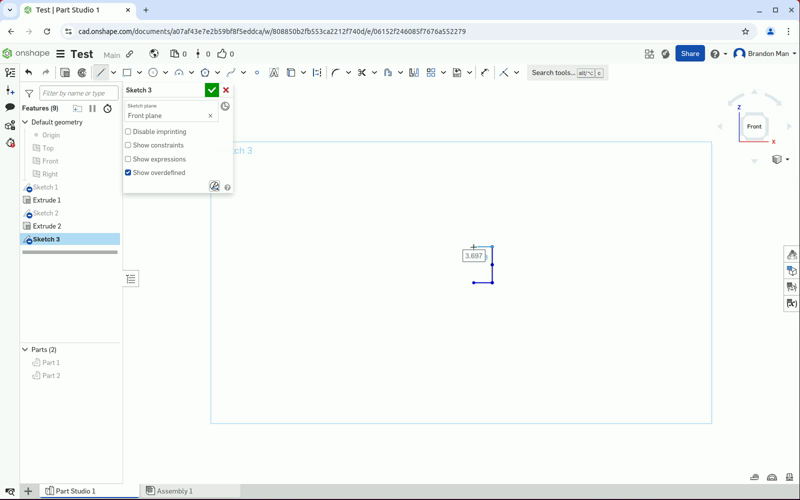
click(473, 246)
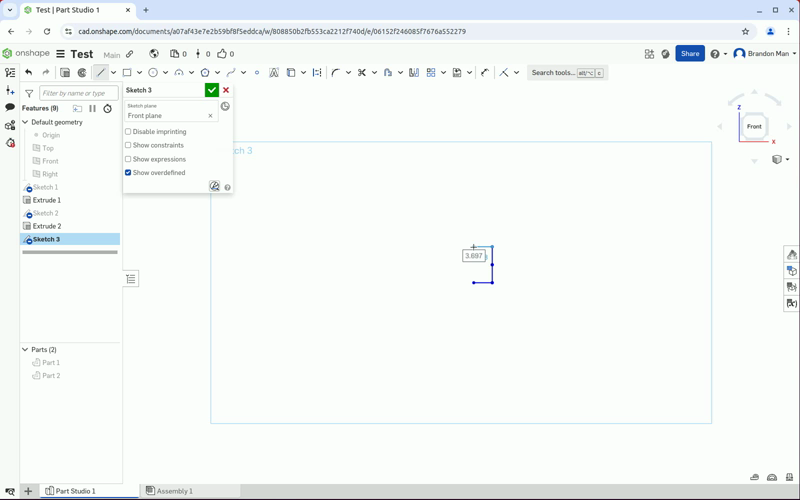
key_up(shift)
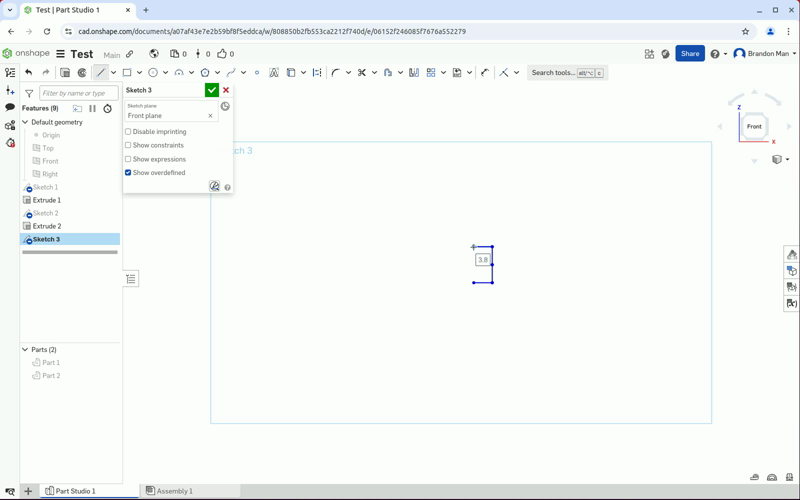
mouse_move(503, 246)
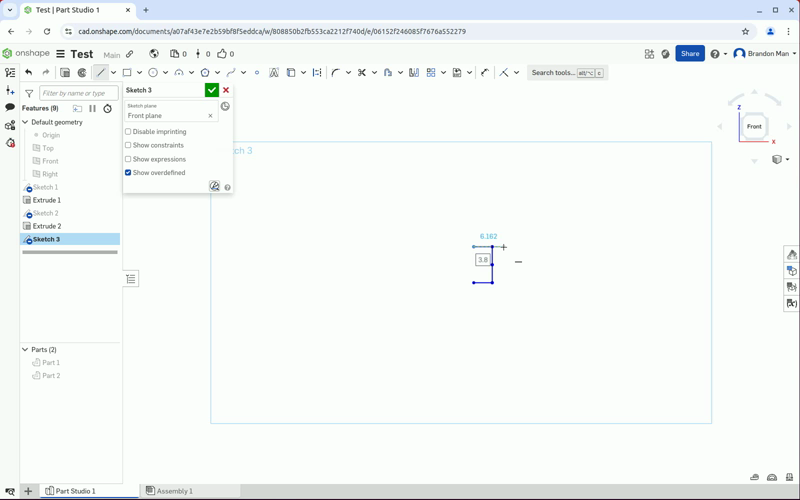
key_down(shift)
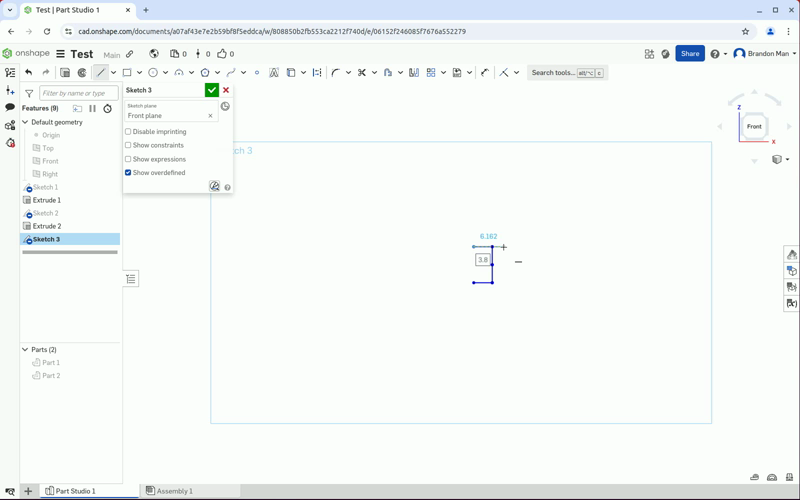
mouse_move(473, 282)
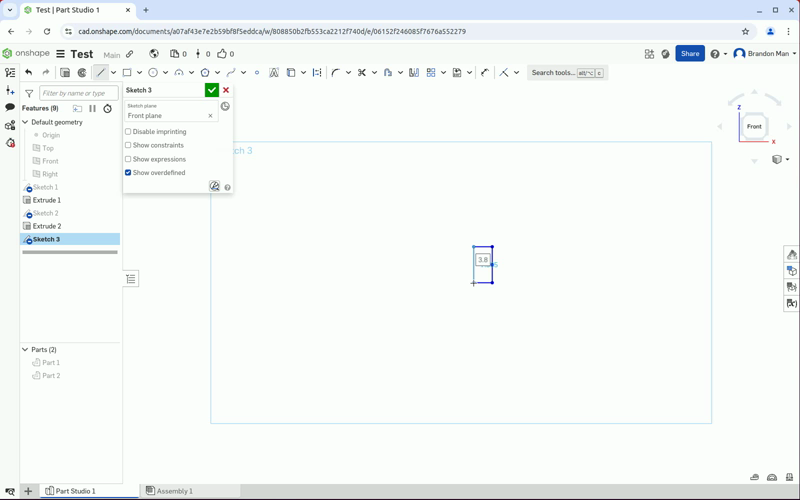
key_up(shift)
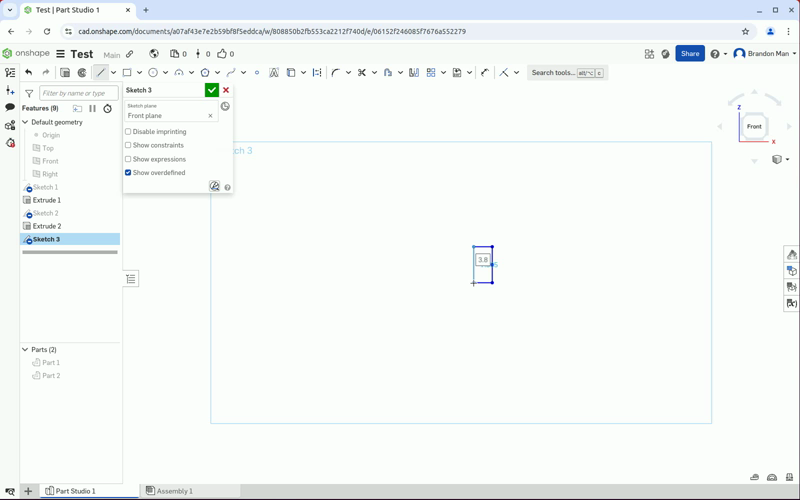
click(473, 282)
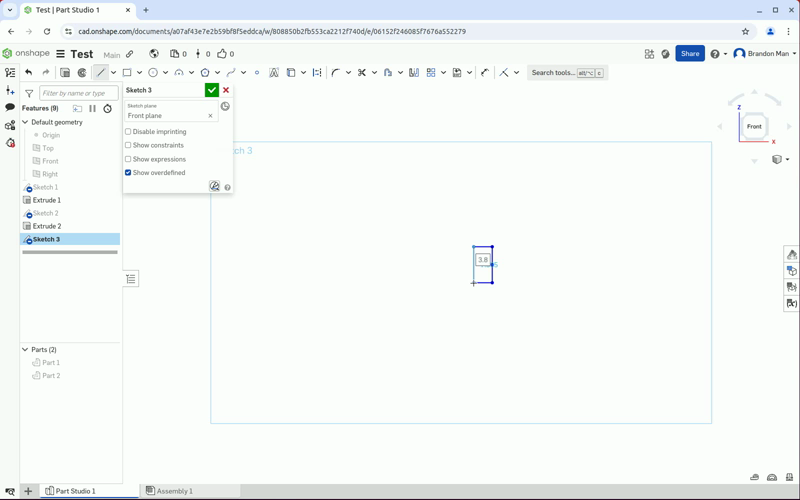
key(esc)
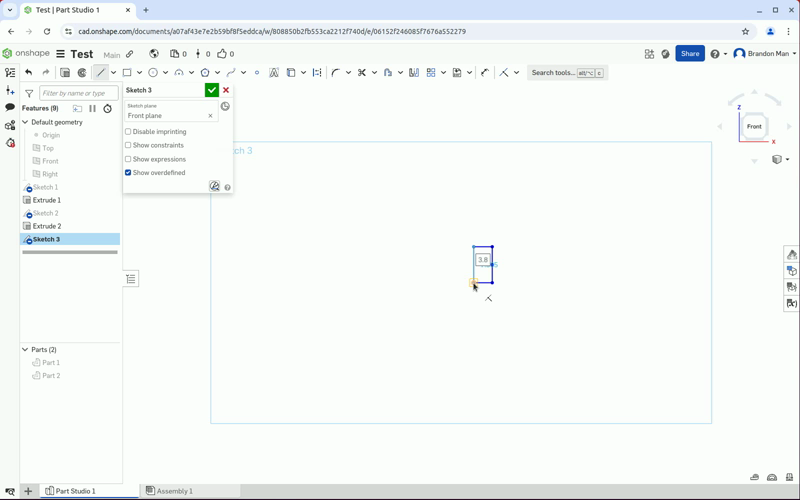
mouse_move(475, 270)
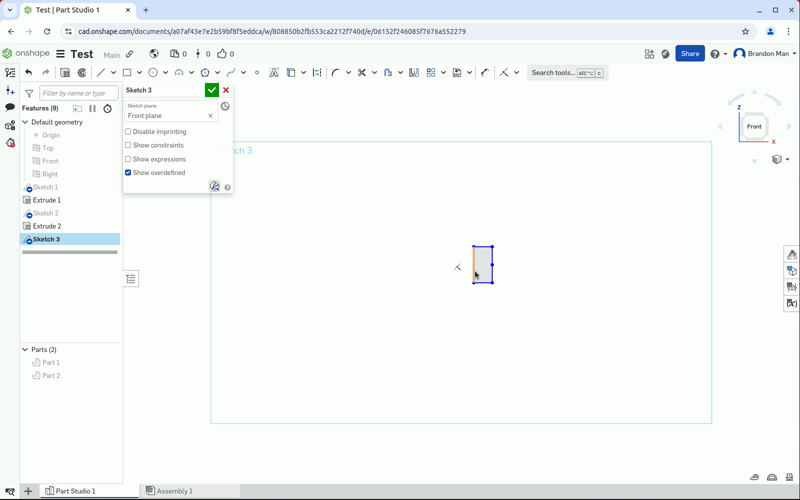
scroll(6)
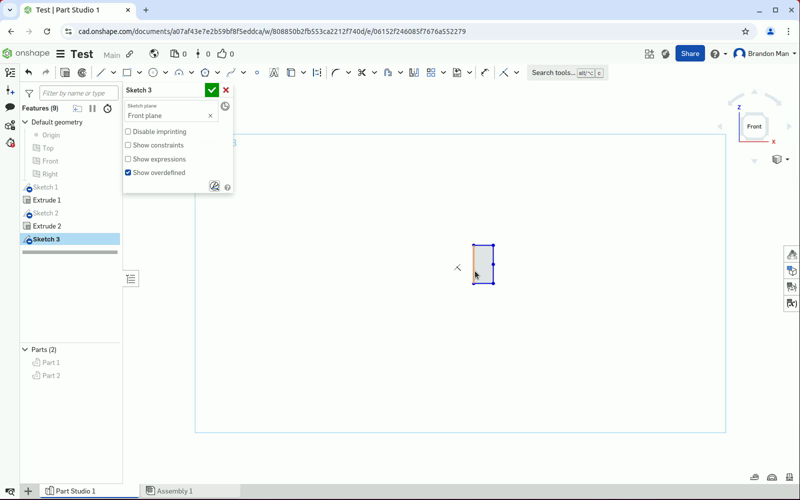
scroll(6)
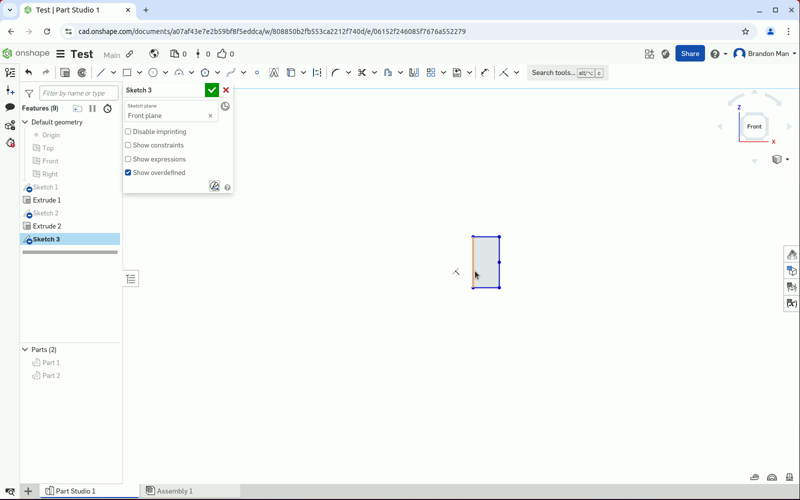
scroll(6)
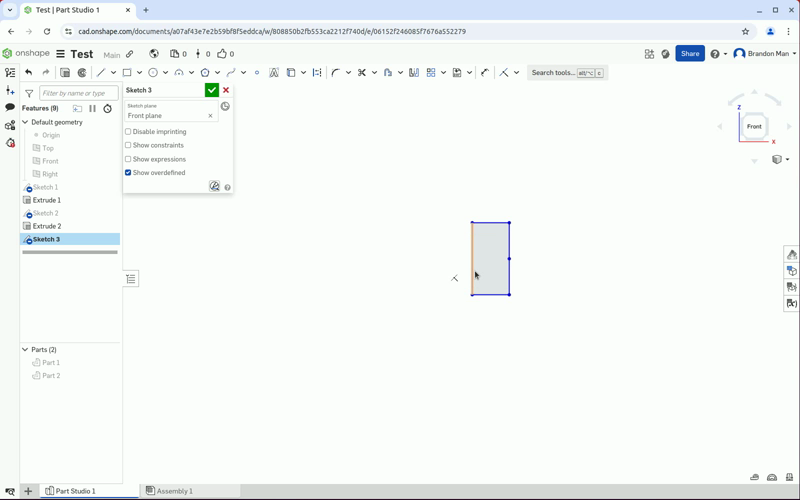
scroll(6)
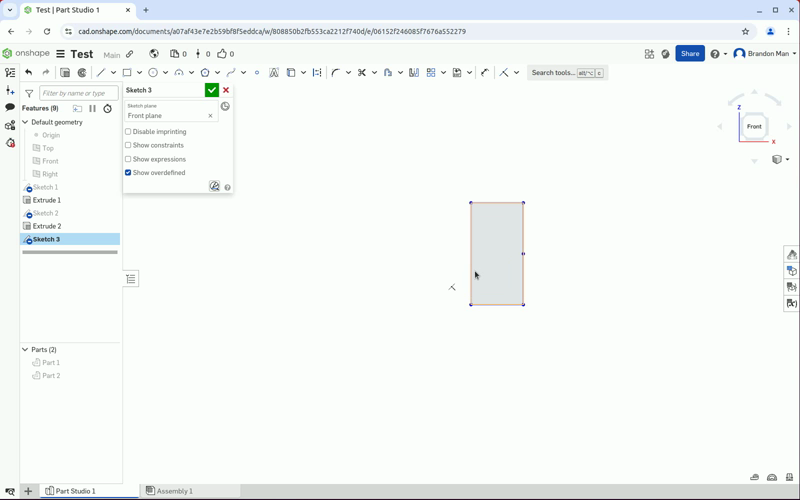
scroll(6)
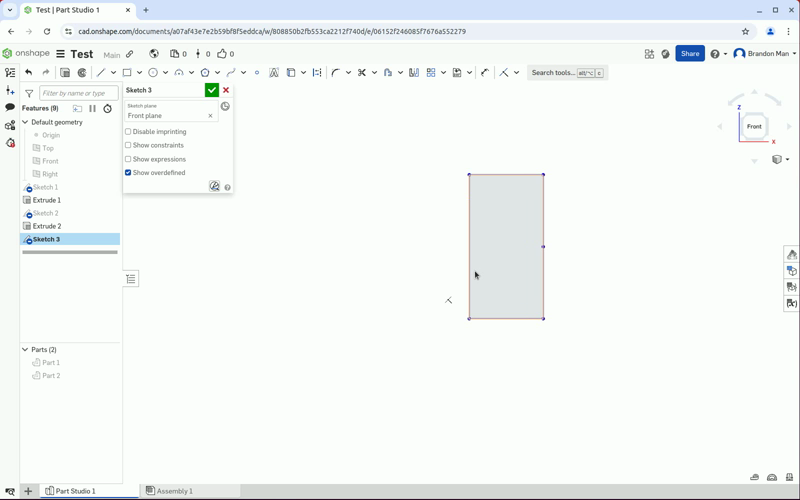
scroll(6)
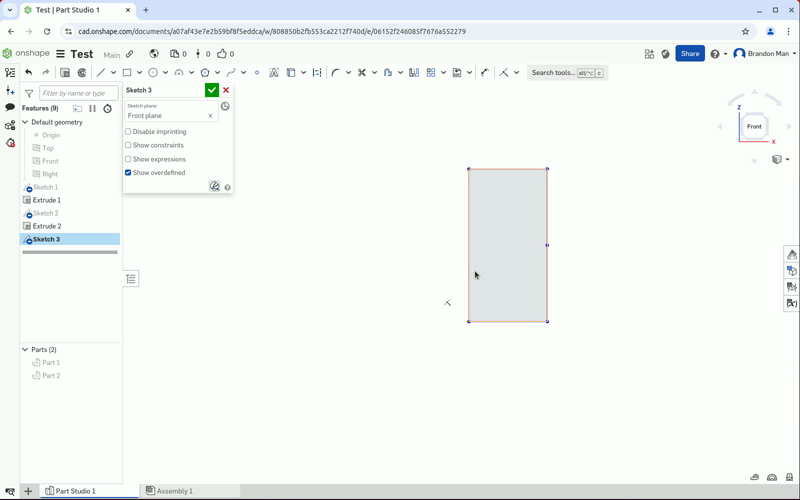
scroll(6)
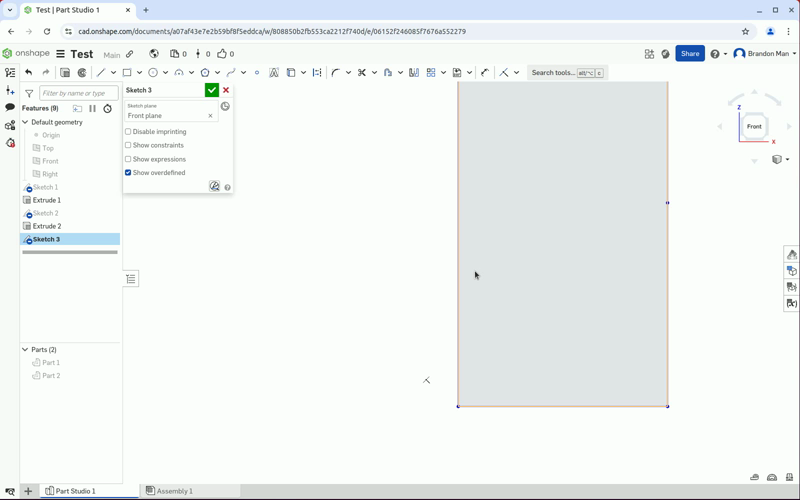
click(475, 270)
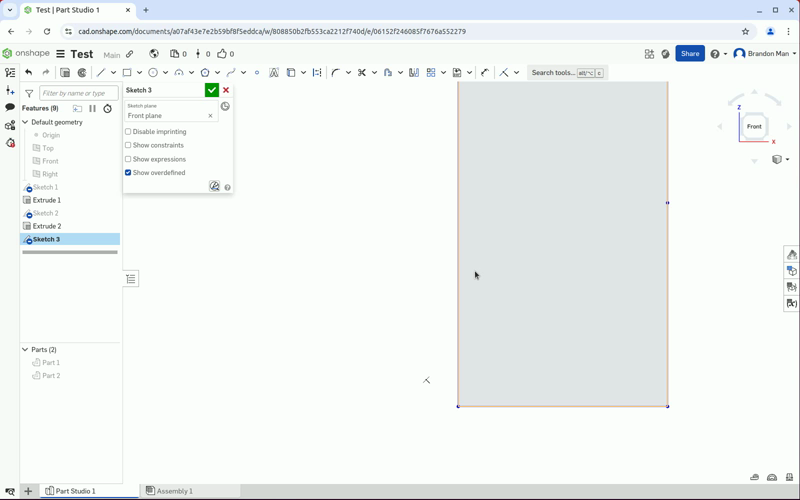
scroll(-6)
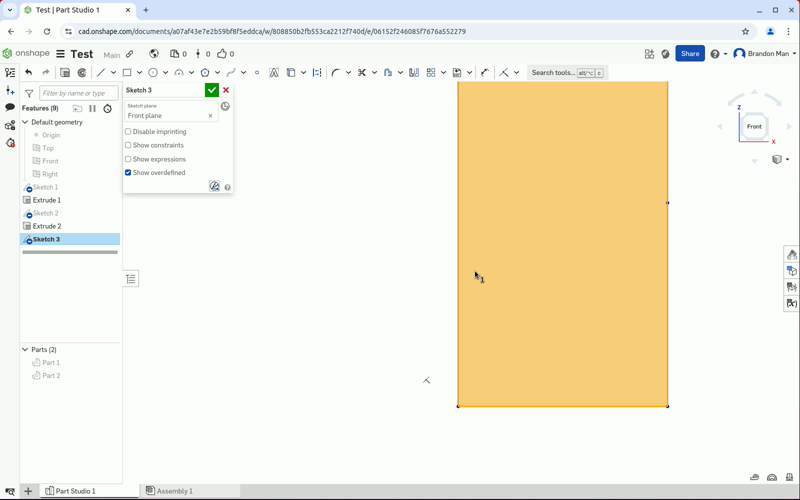
scroll(-6)
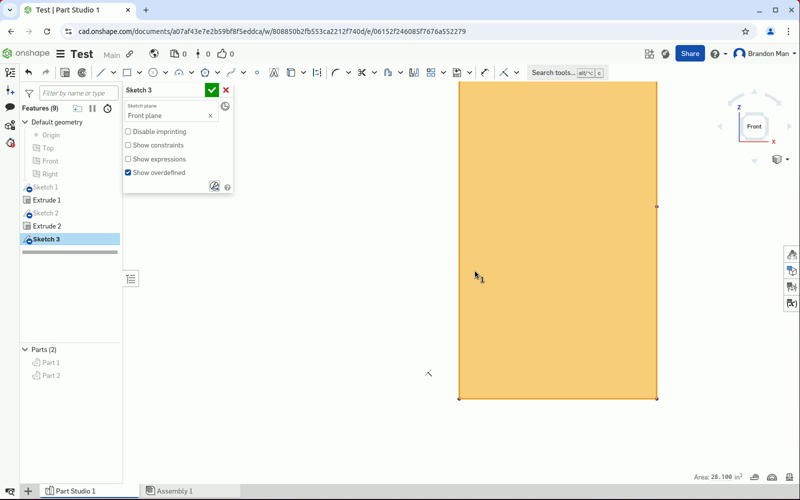
scroll(-6)
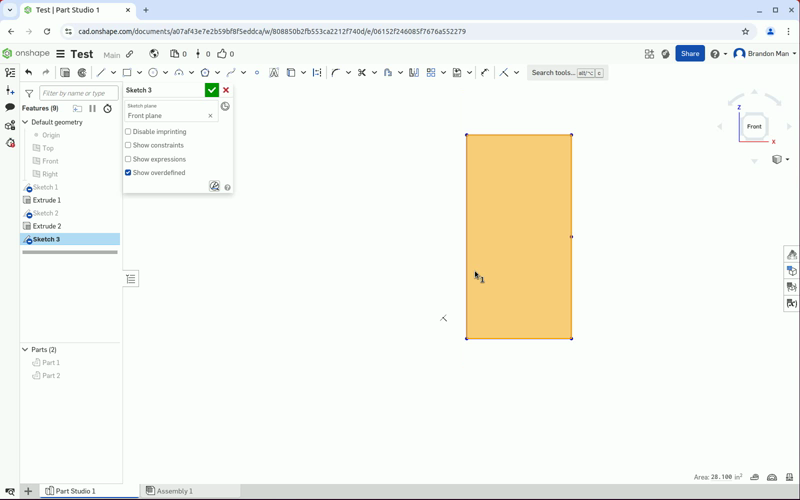
scroll(-6)
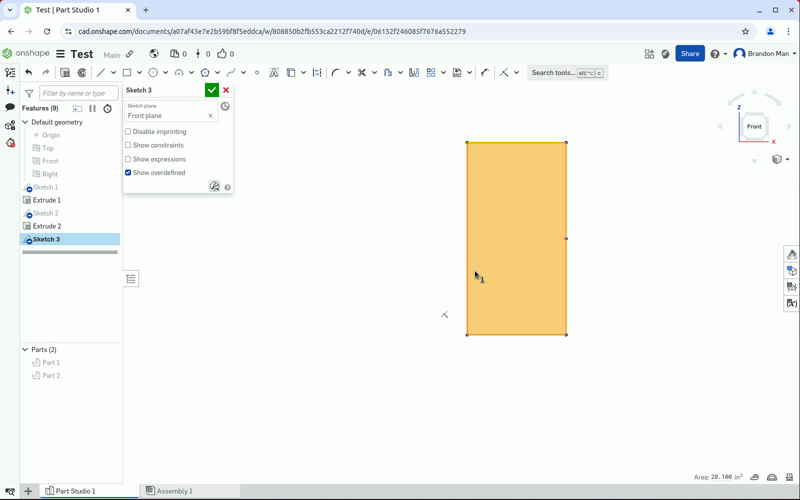
scroll(-6)
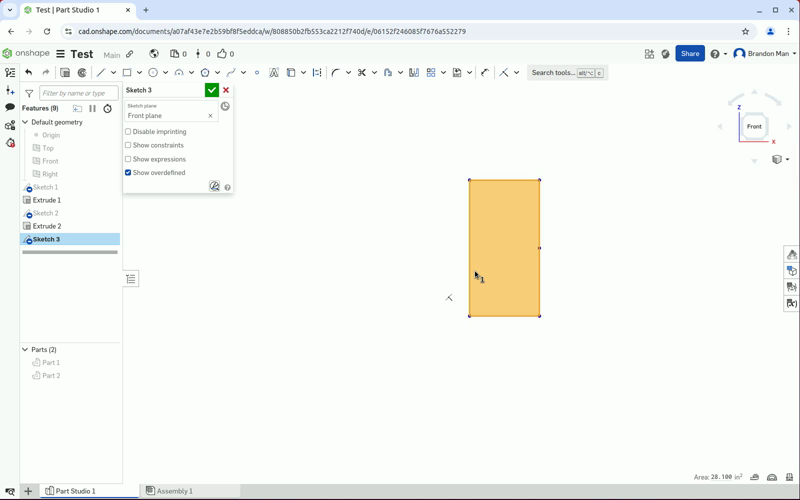
scroll(-6)
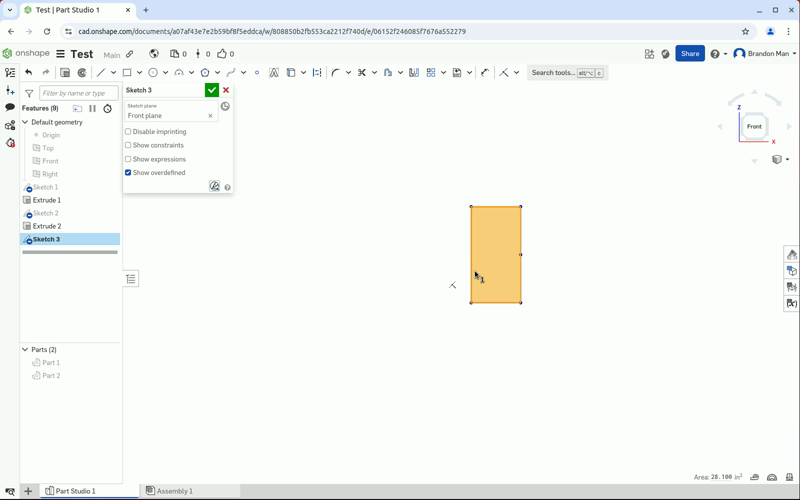
scroll(-6)
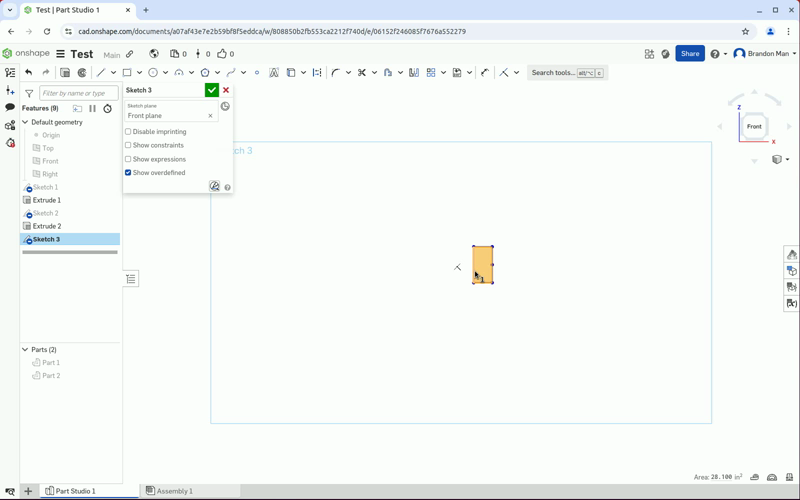
mouse_move(73, 352)
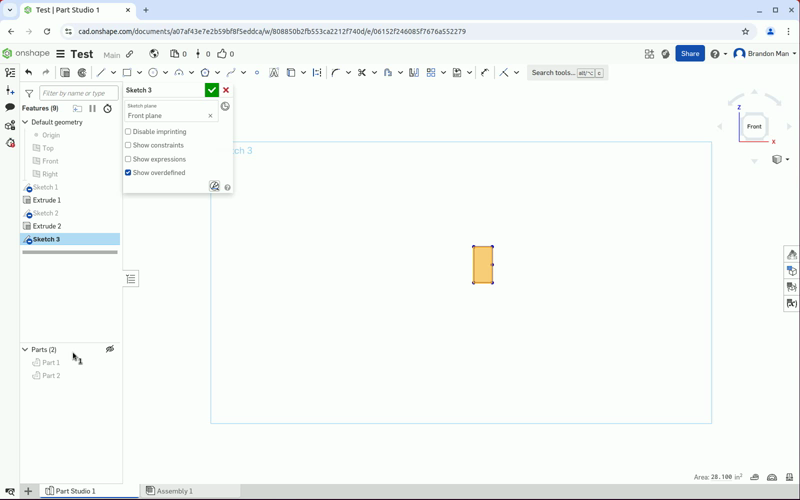
key(shift+y)
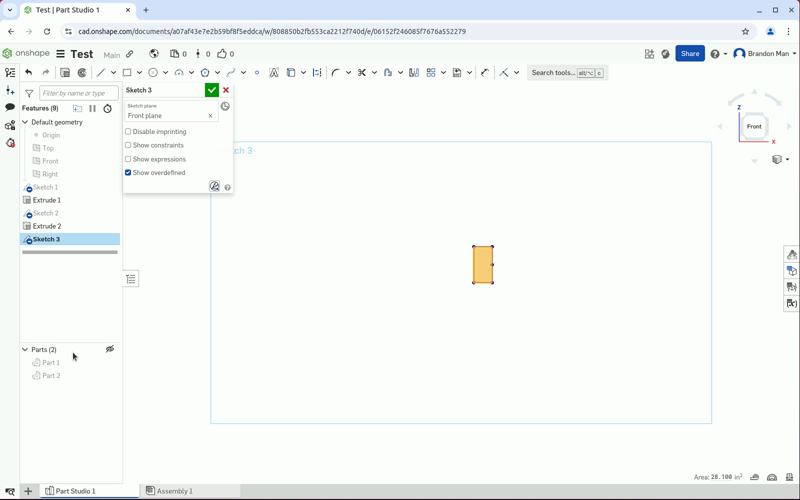
key(shift+e)
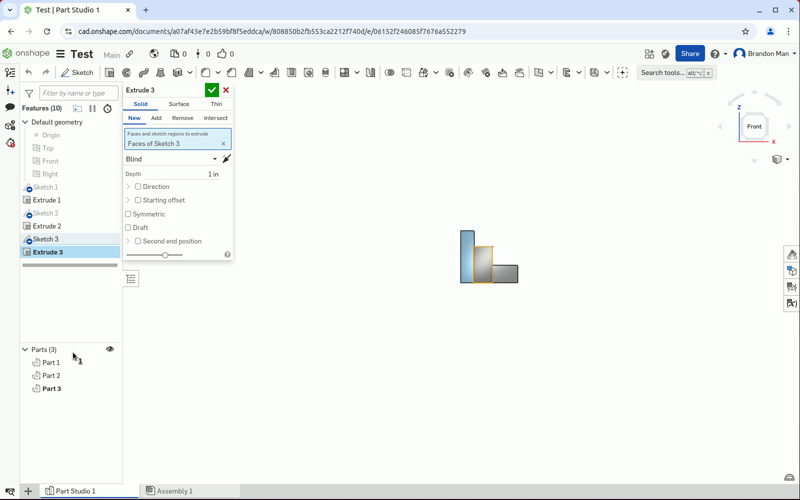
mouse_move(143, 106)
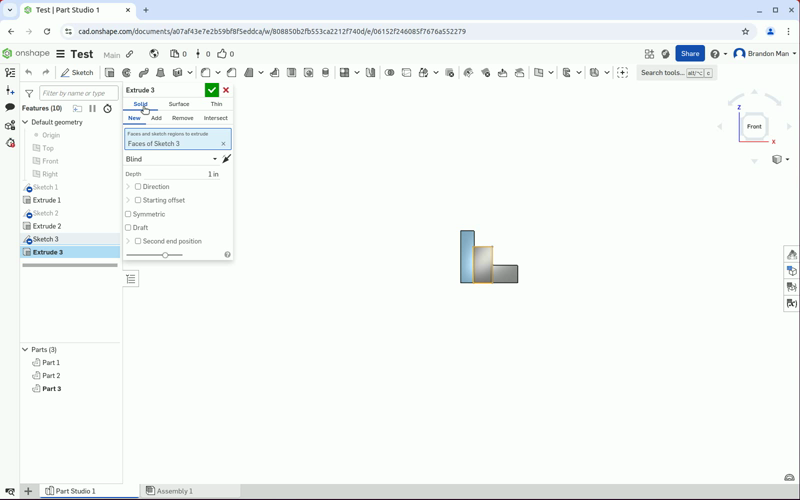
click(143, 106)
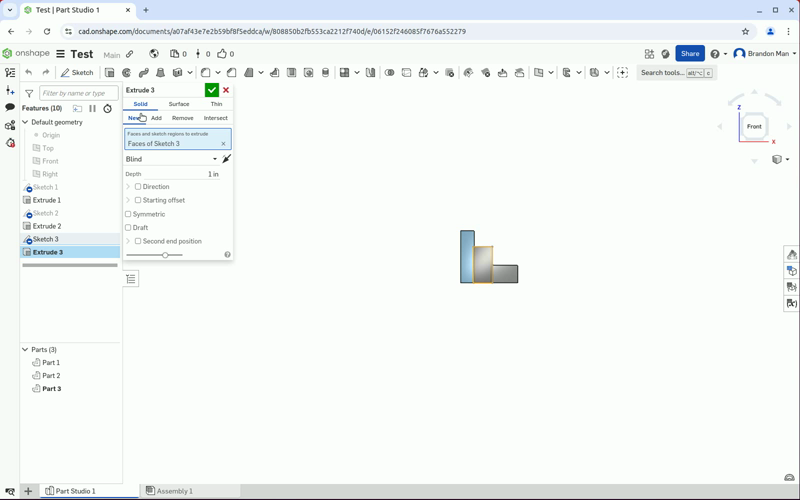
mouse_move(137, 120)
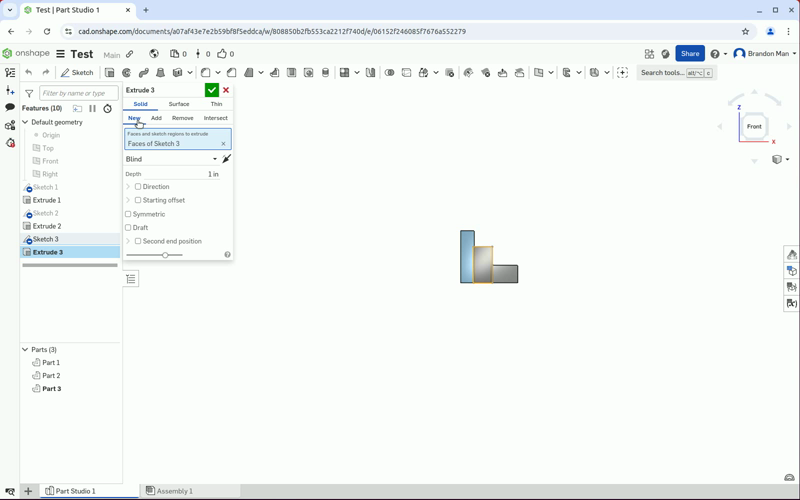
click(137, 120)
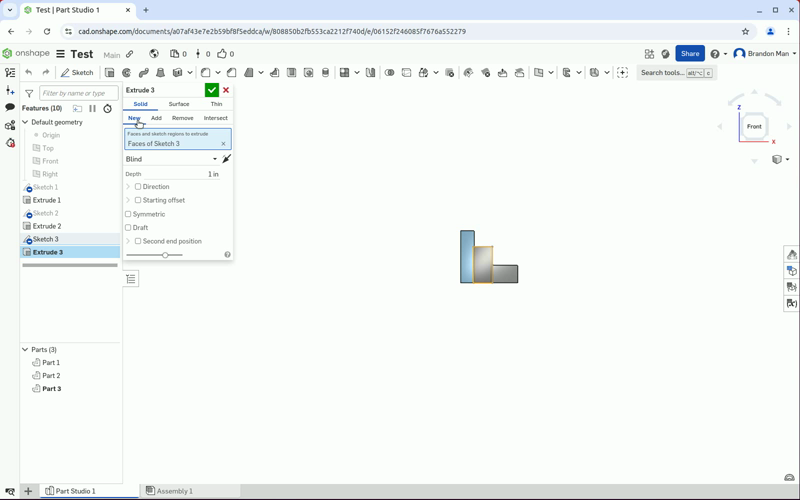
key(tab, 4)
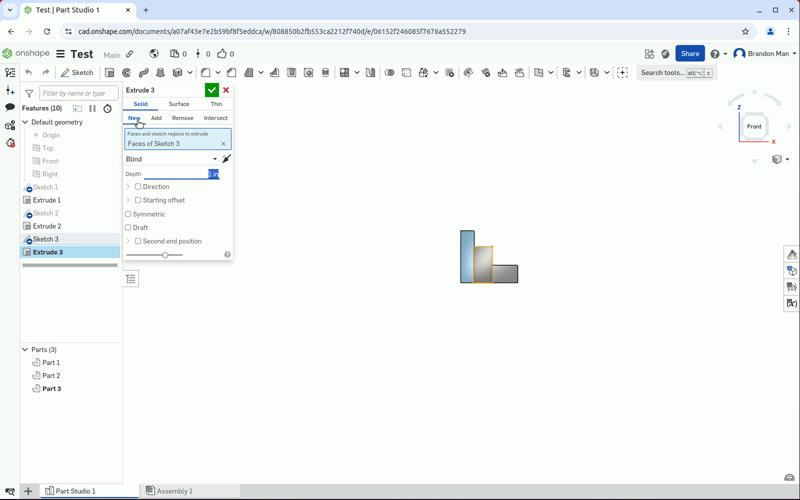
text(-10.591)
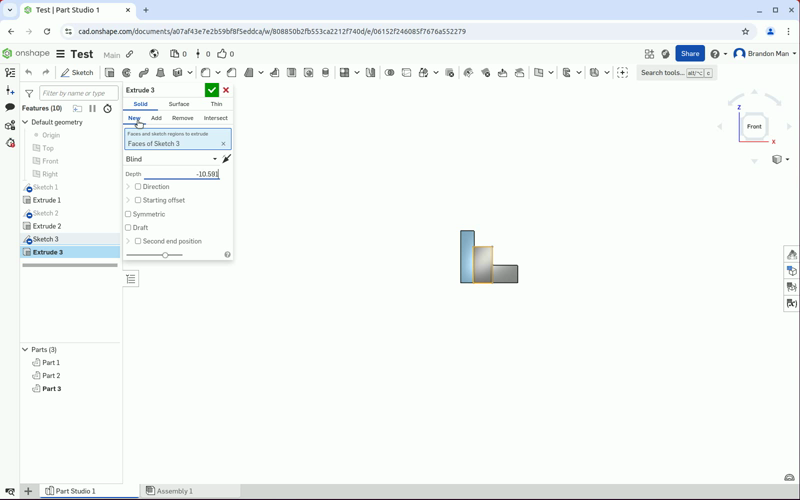
key(enter)
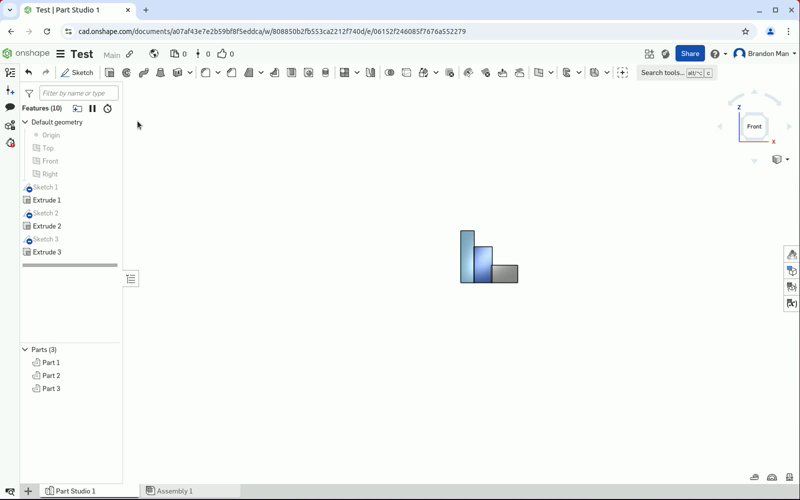
key(shift+h)
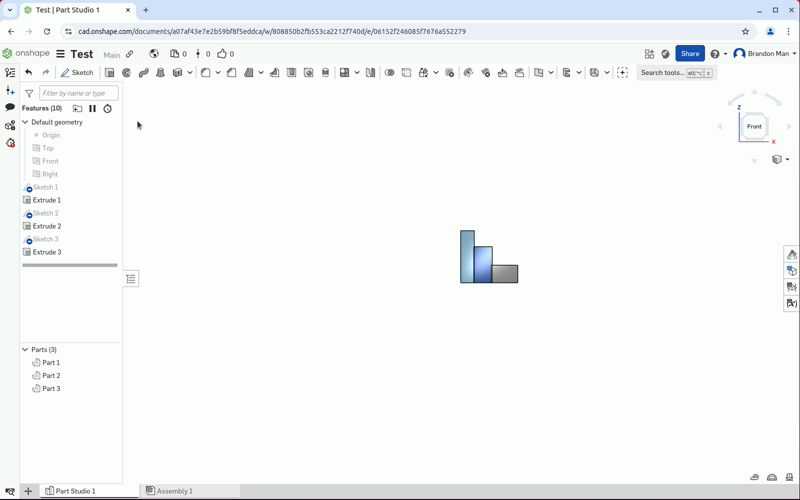
key(shift+h)
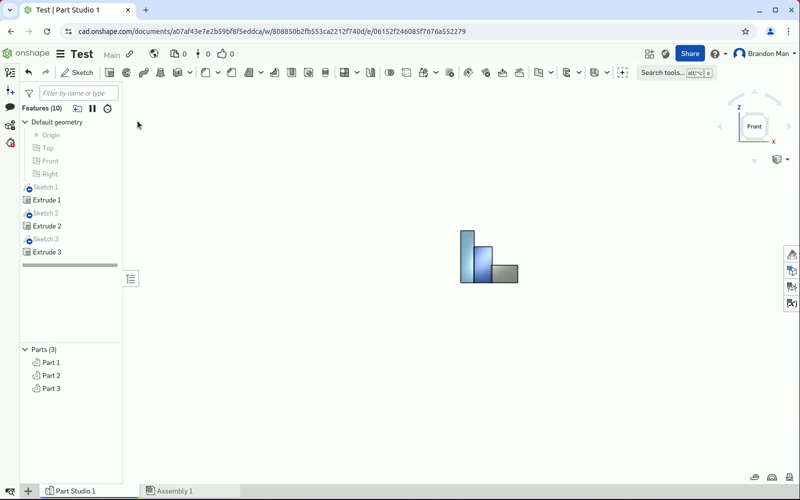
mouse_move(73, 189)
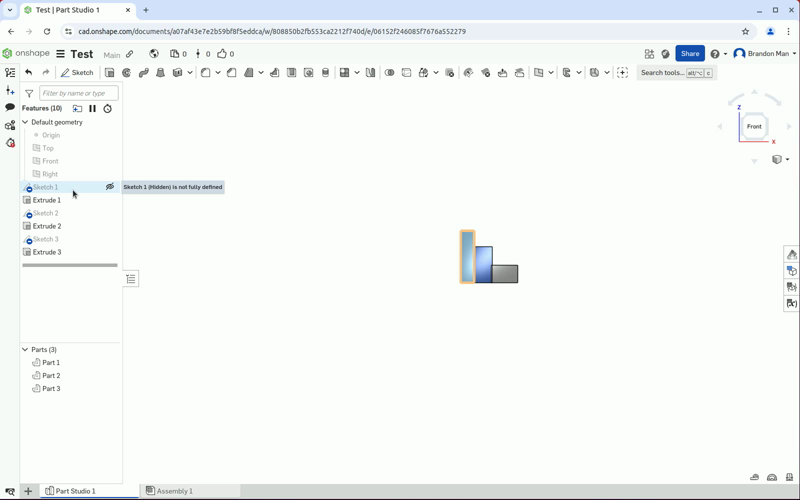
click(73, 189)
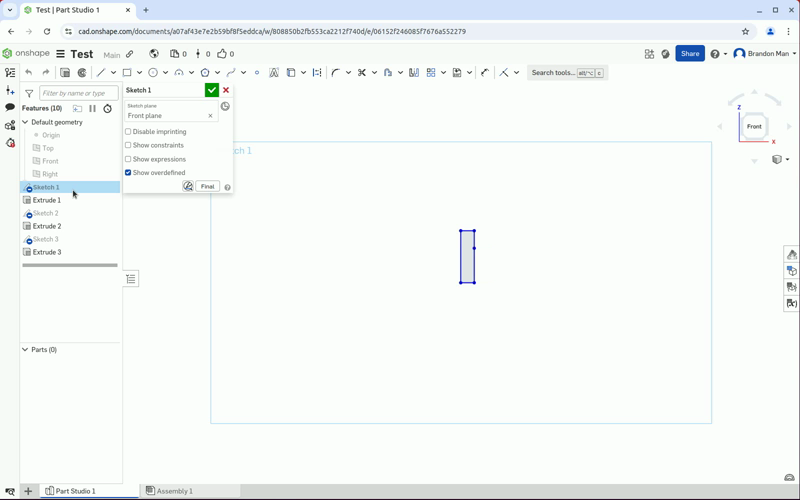
mouse_move(229, 92)
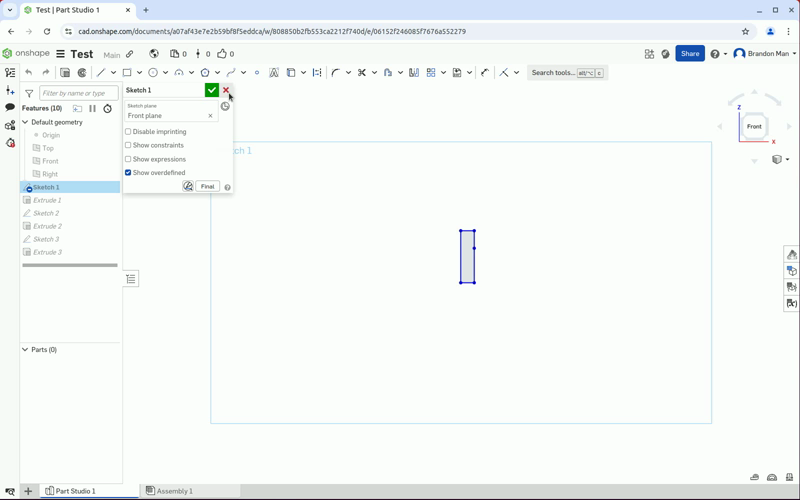
click(229, 92)
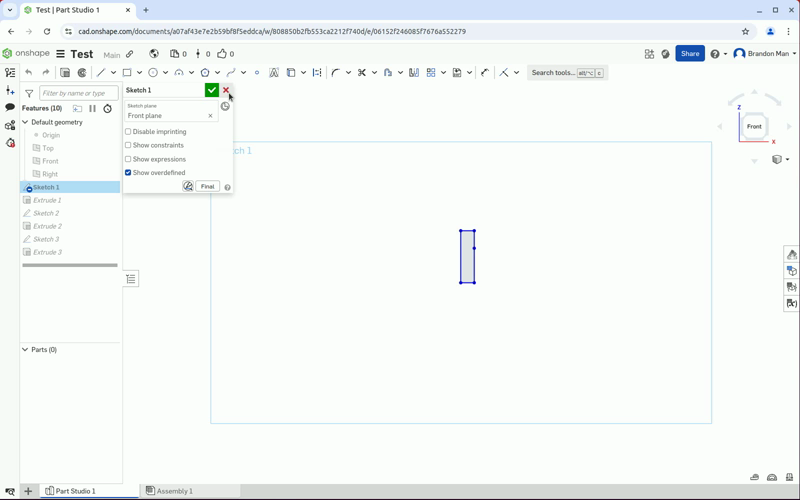
key(shift+s)
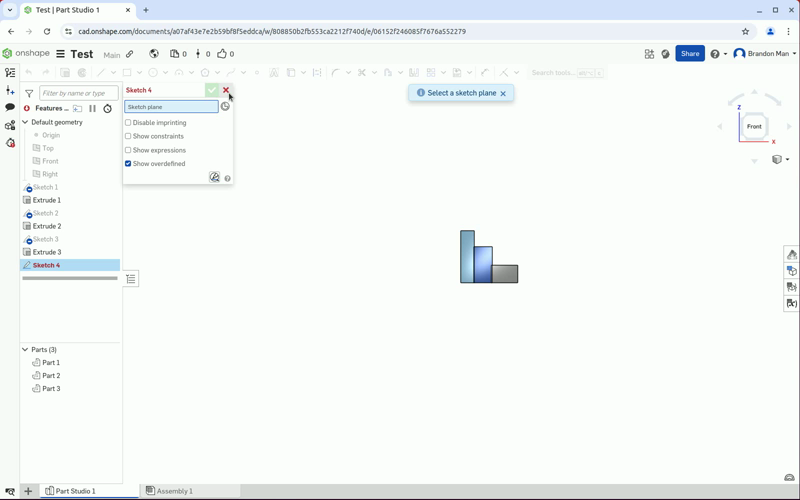
mouse_move(73, 163)
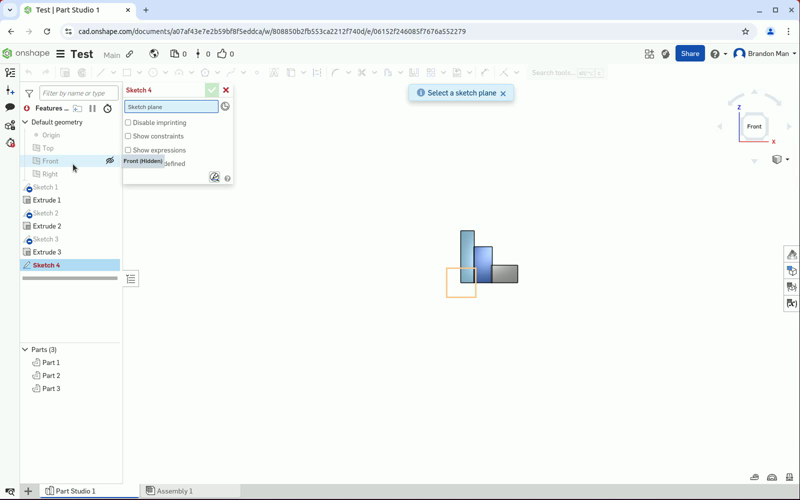
click(73, 163)
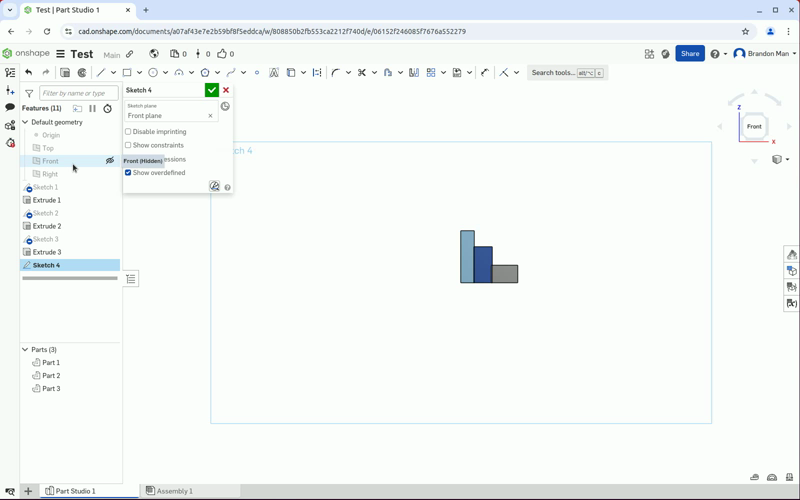
mouse_move(73, 352)
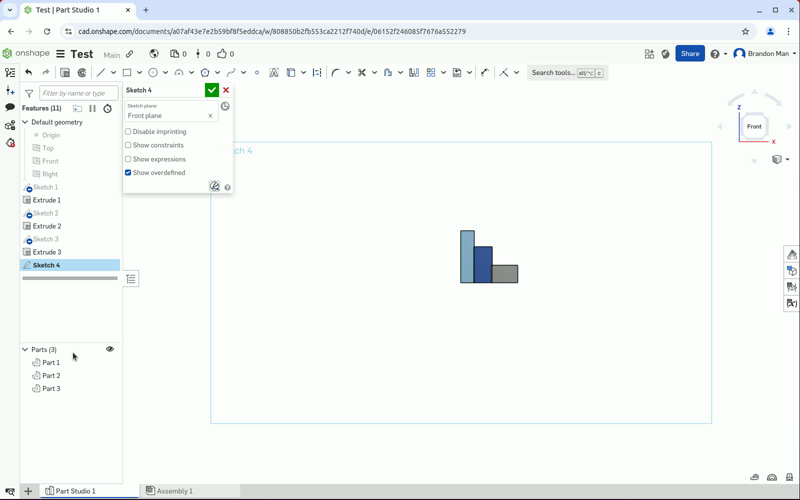
key(y)
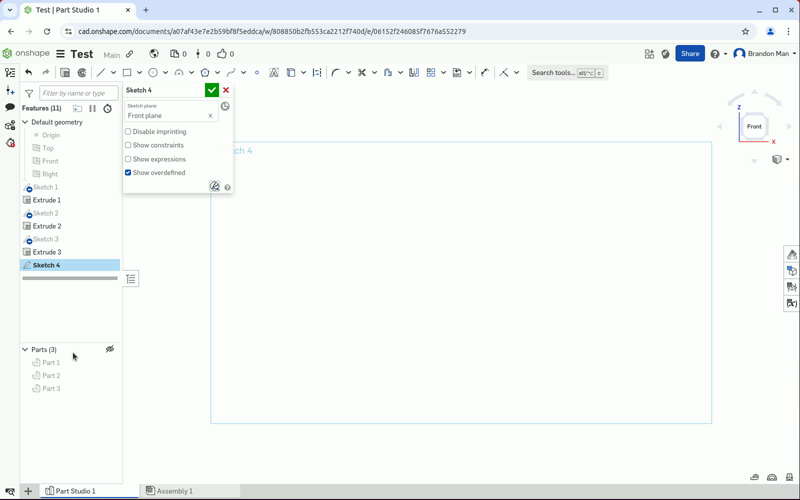
key(l)
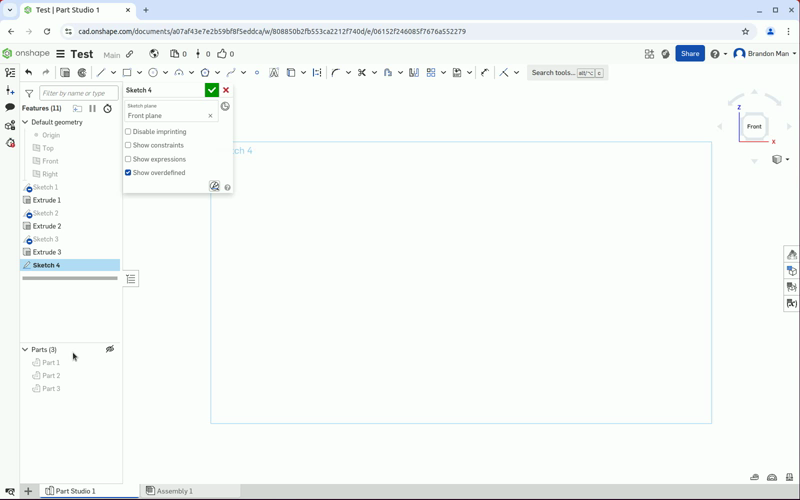
key_down(shift)
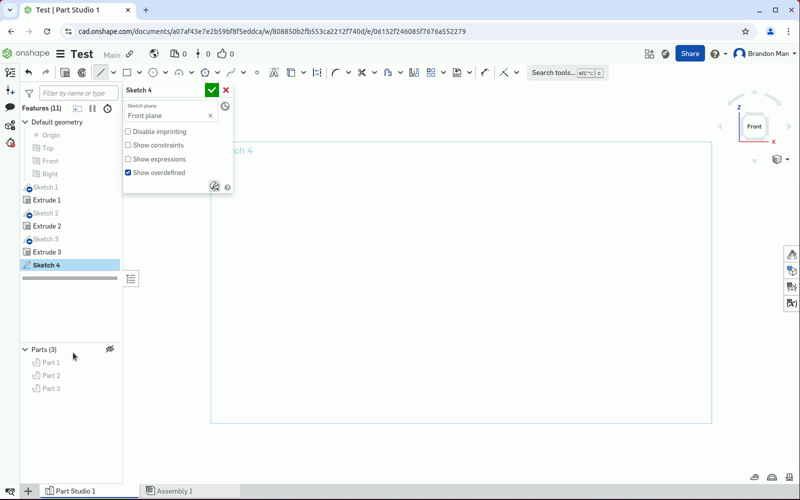
mouse_move(516, 282)
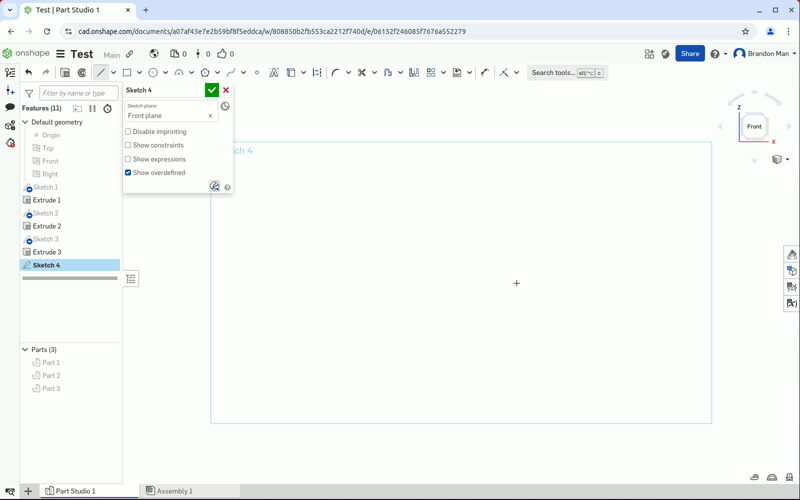
click(516, 282)
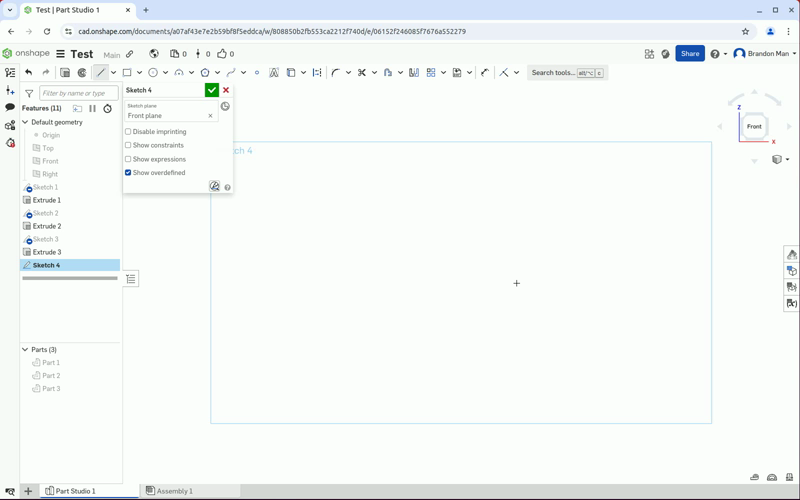
key_up(shift)
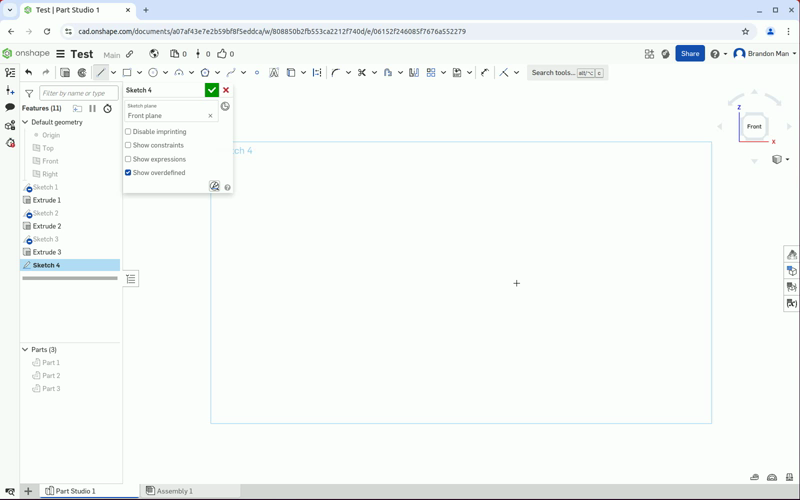
key_down(shift)
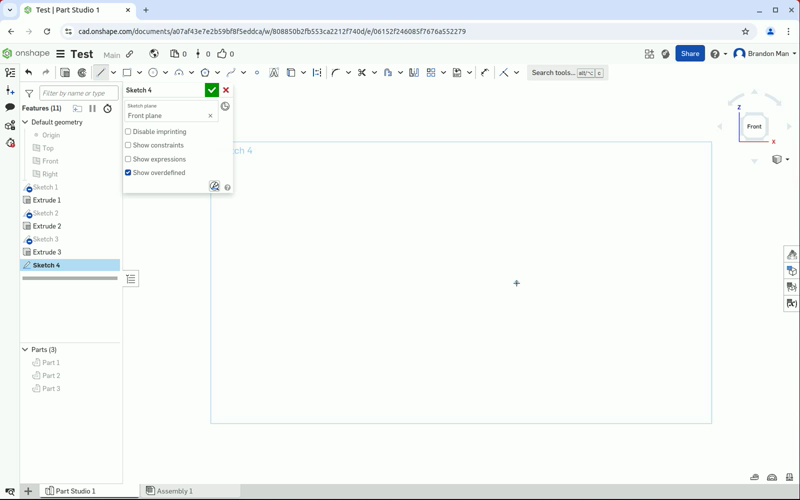
mouse_move(546, 282)
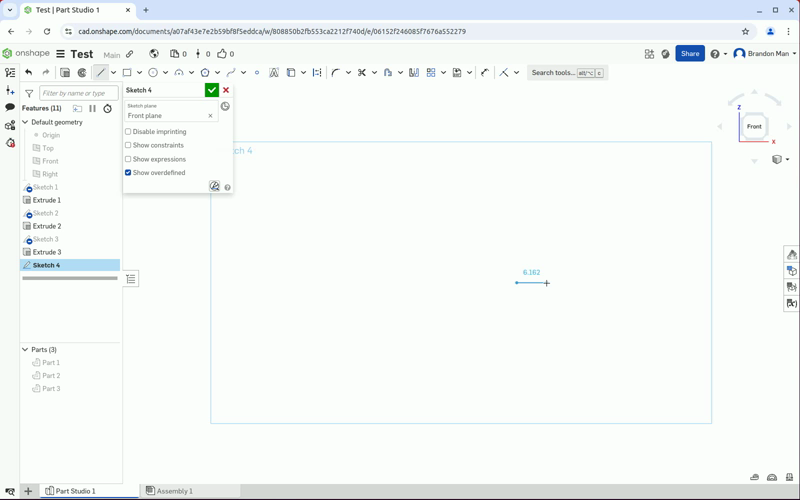
mouse_move(543, 282)
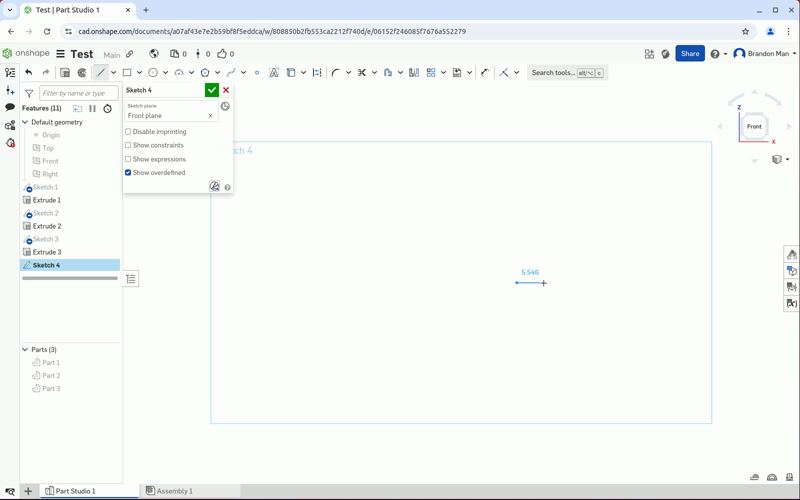
click(543, 282)
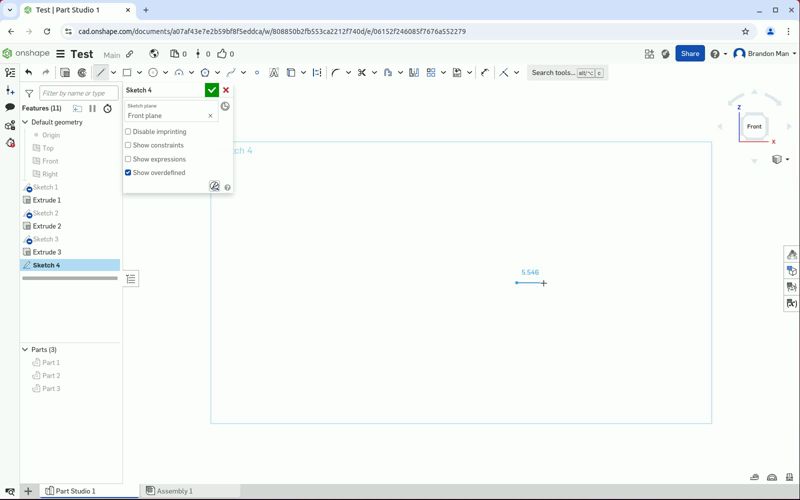
key_up(shift)
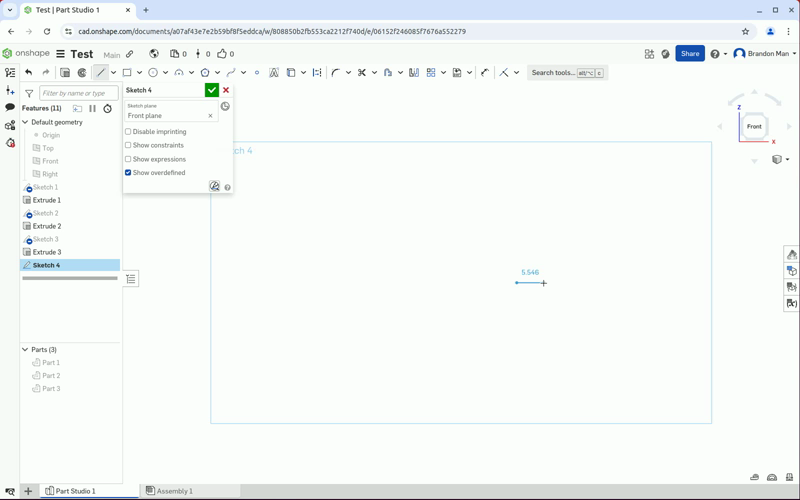
key_down(shift)
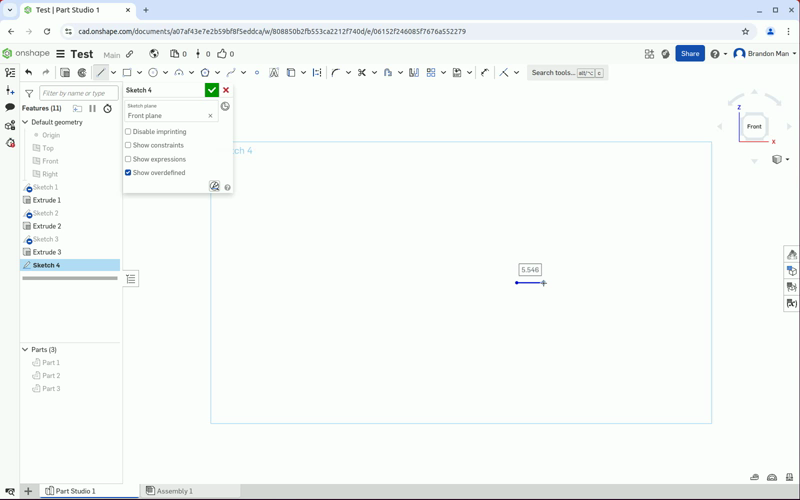
mouse_move(573, 282)
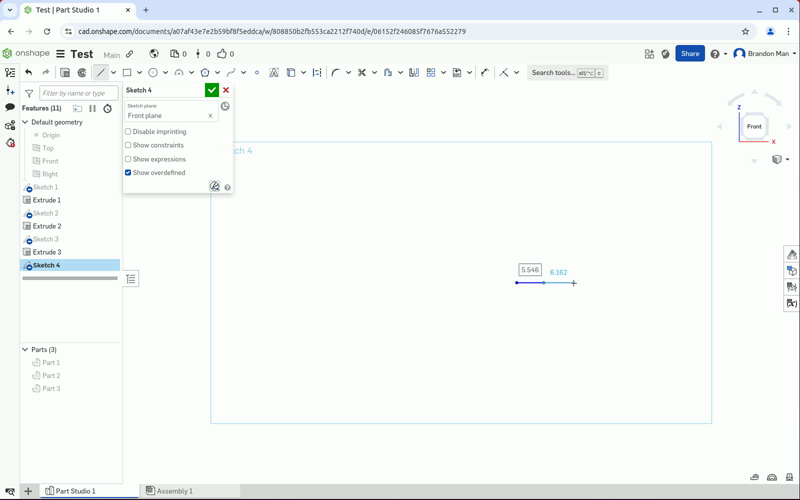
mouse_move(543, 265)
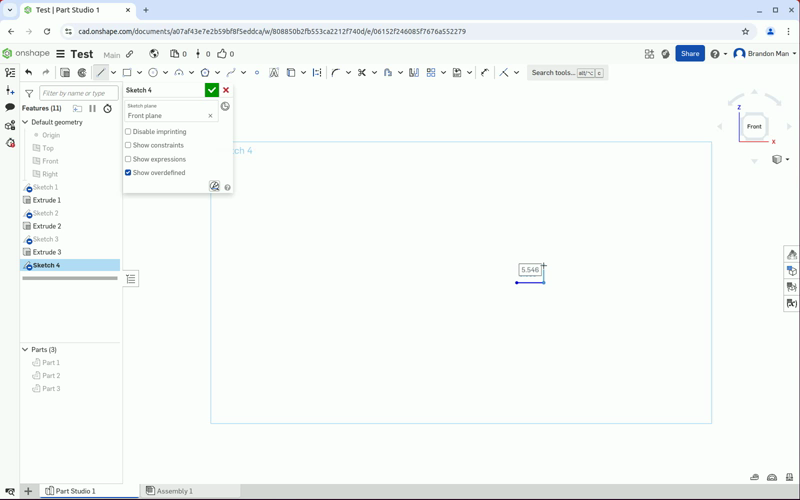
click(543, 265)
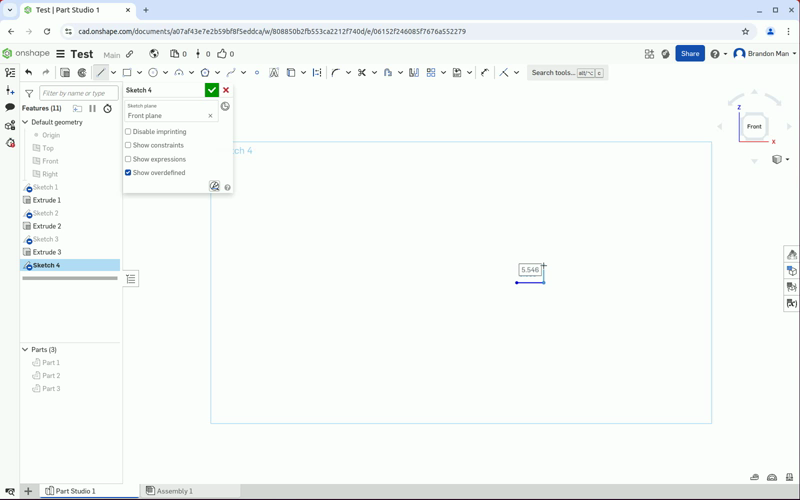
key_up(shift)
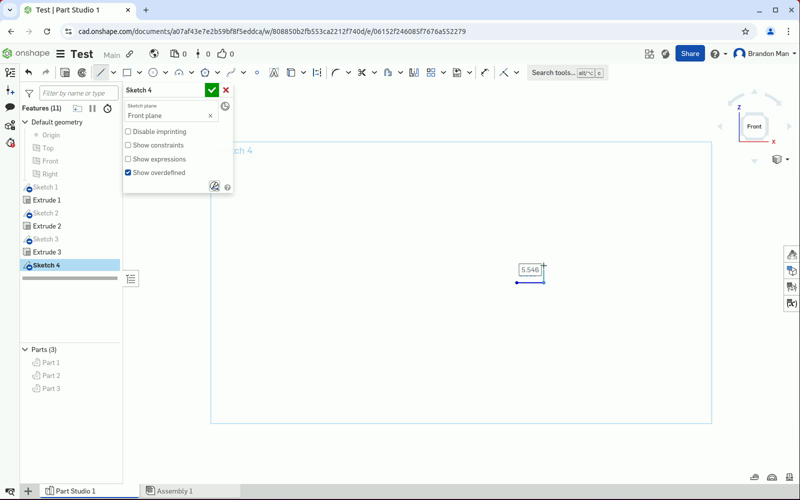
key_down(shift)
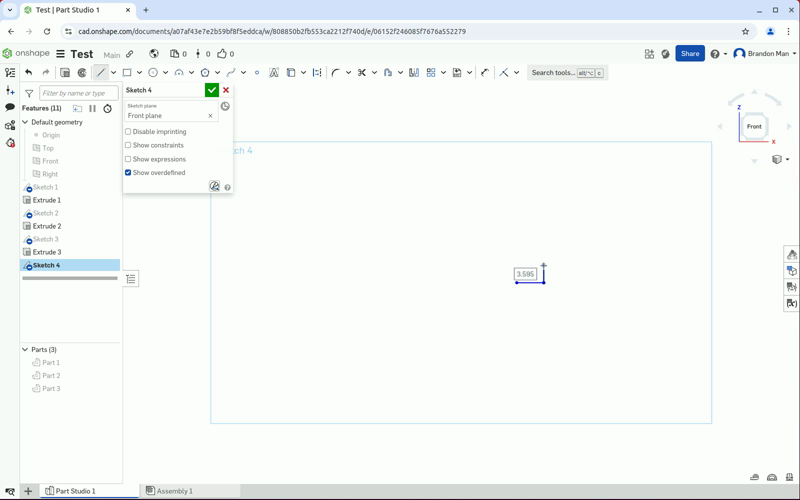
mouse_move(573, 265)
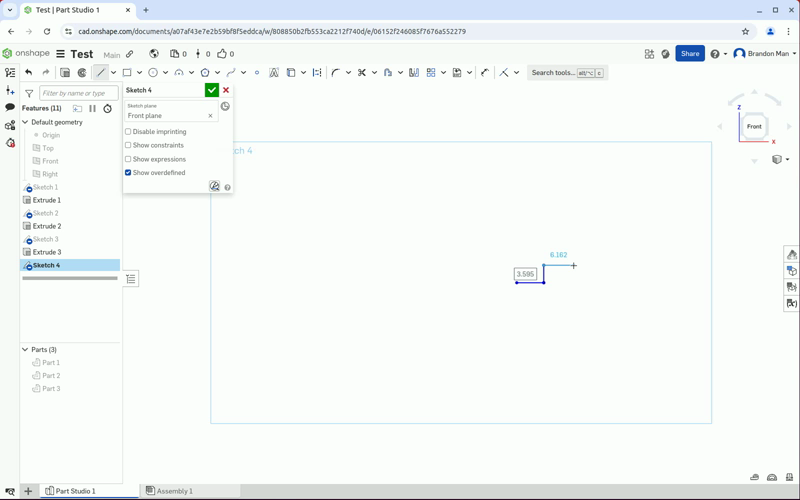
mouse_move(516, 265)
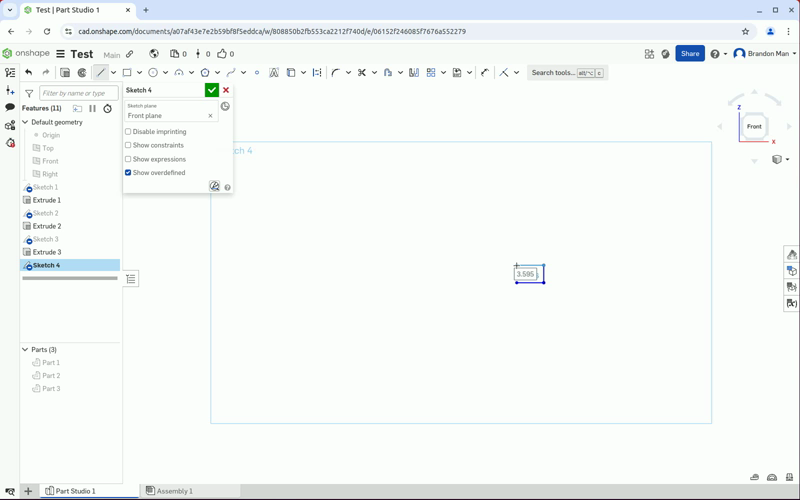
click(516, 265)
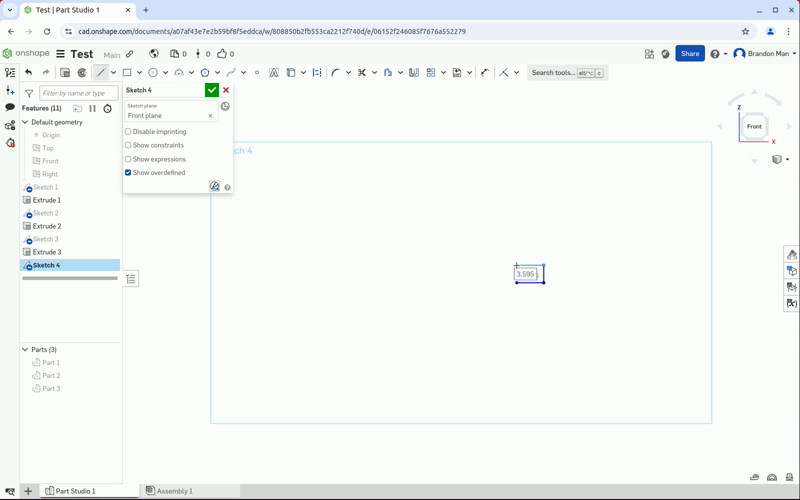
key_up(shift)
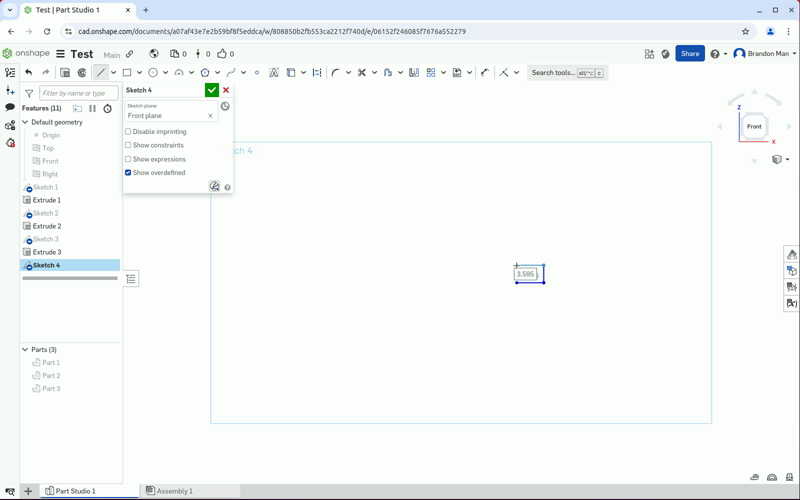
mouse_move(546, 265)
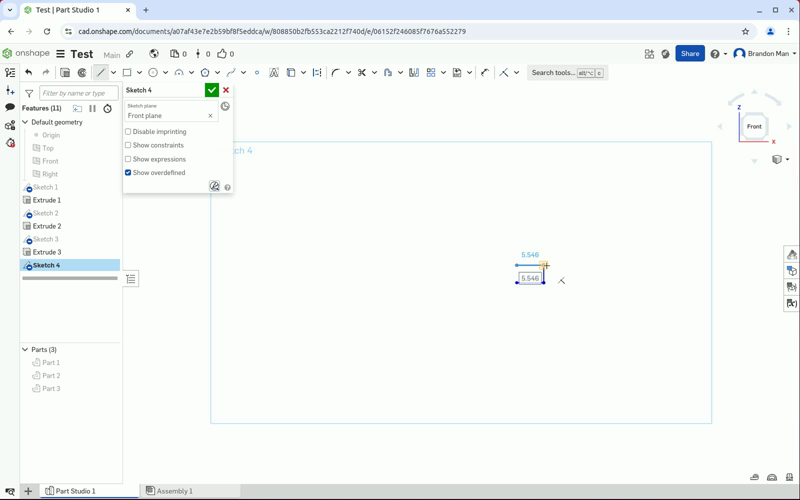
key_down(shift)
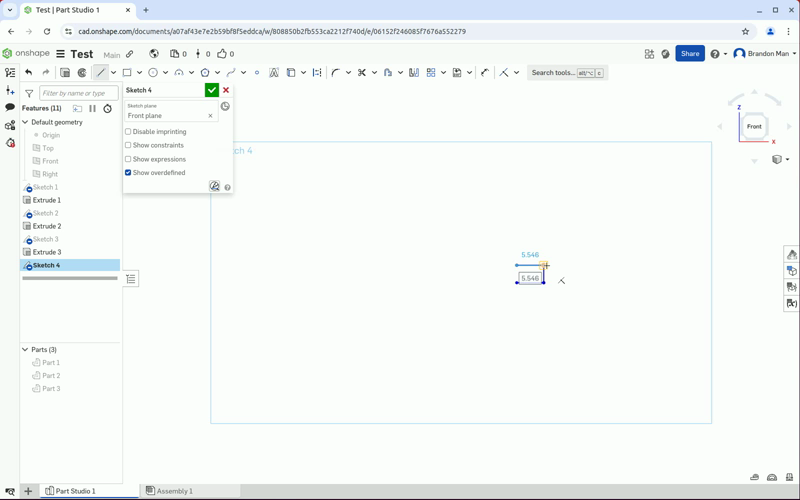
mouse_move(516, 282)
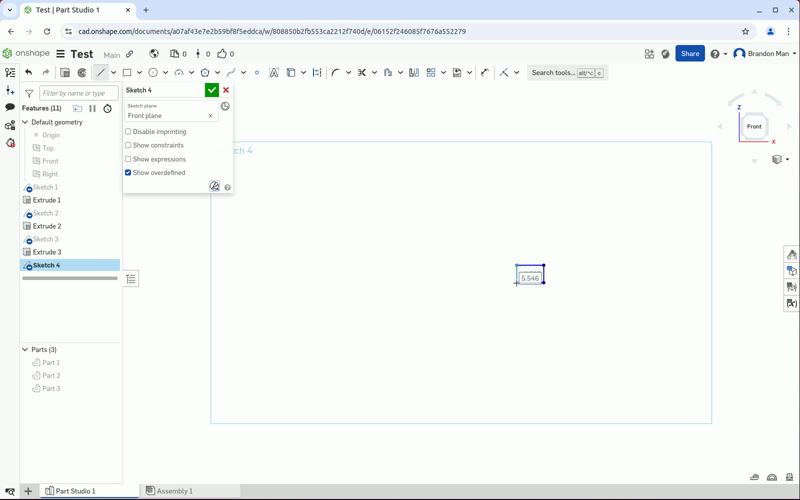
key_up(shift)
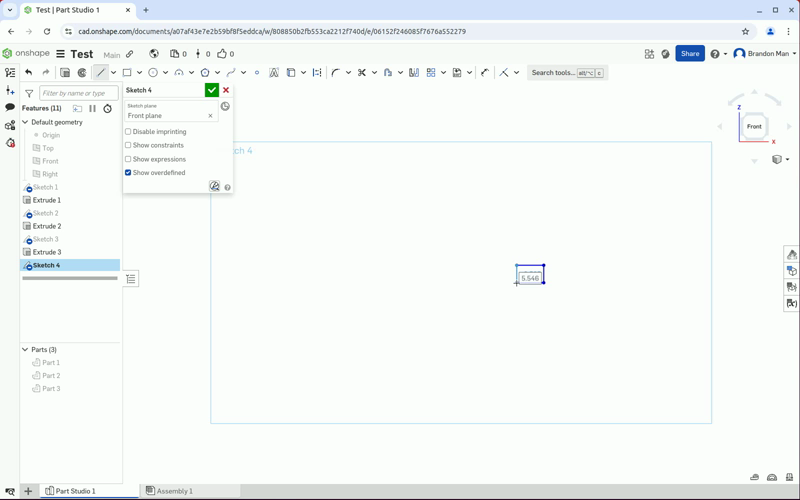
click(516, 282)
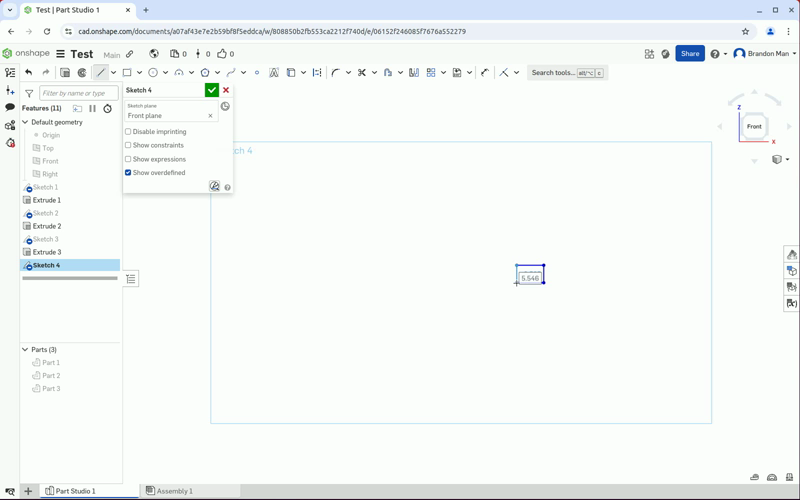
key(esc)
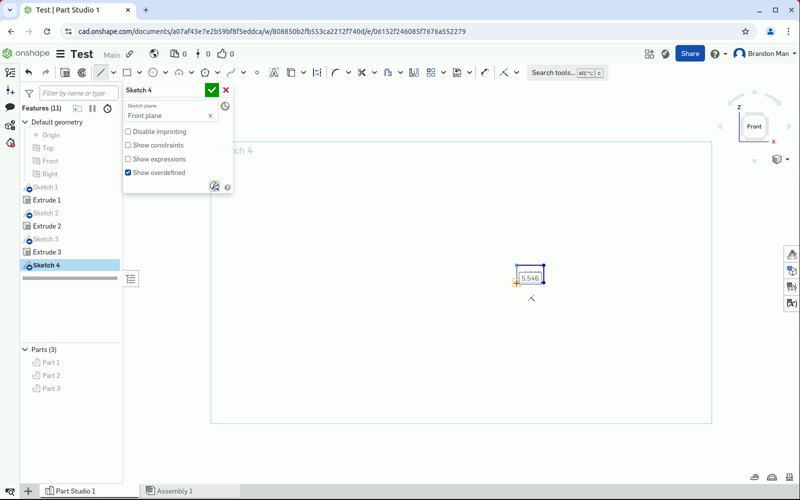
mouse_move(521, 272)
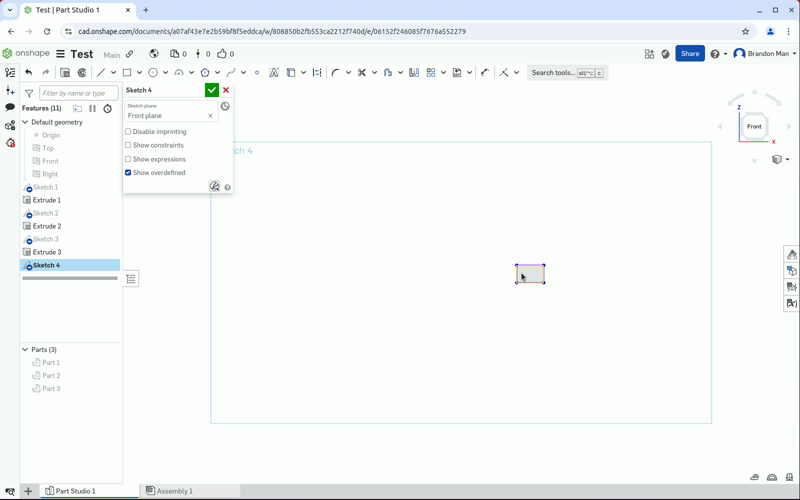
scroll(6)
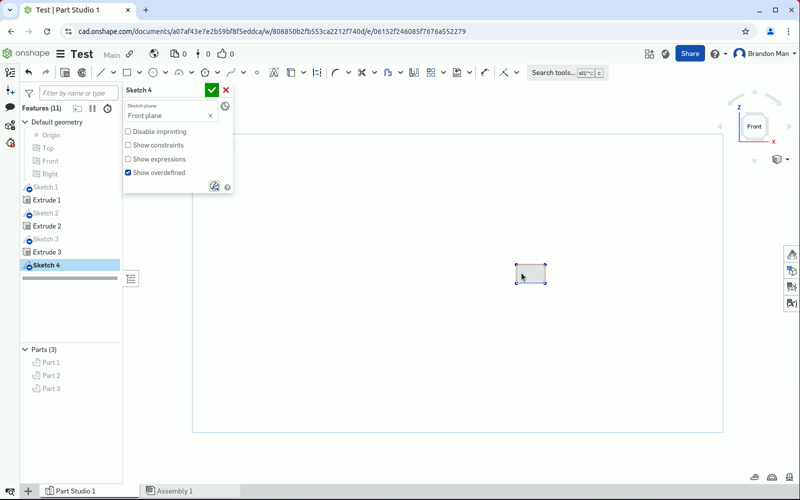
scroll(6)
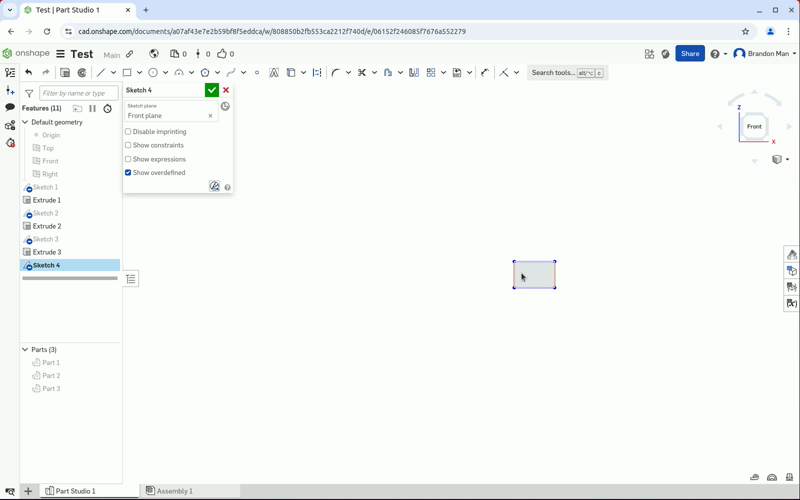
scroll(6)
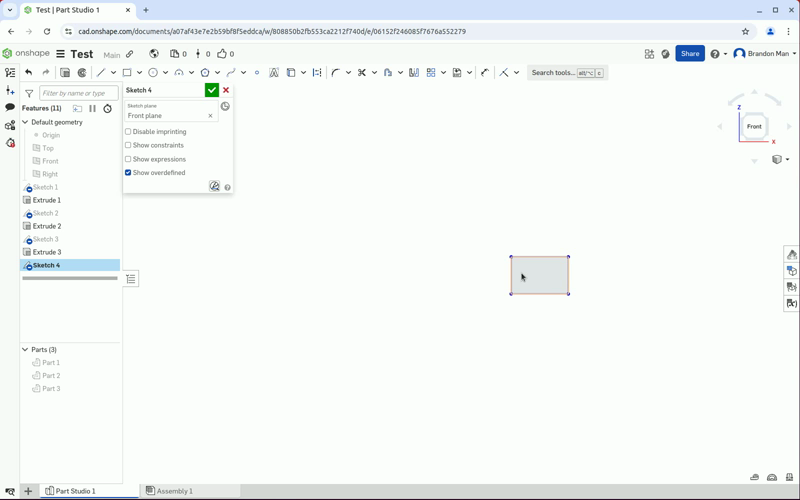
scroll(6)
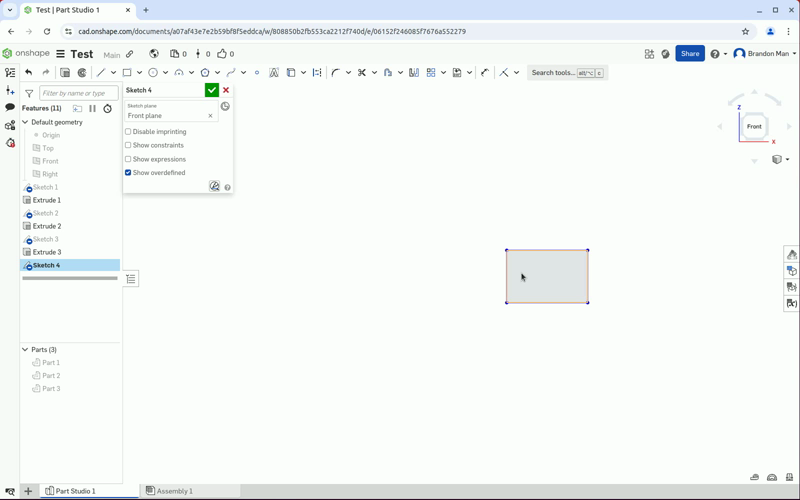
scroll(6)
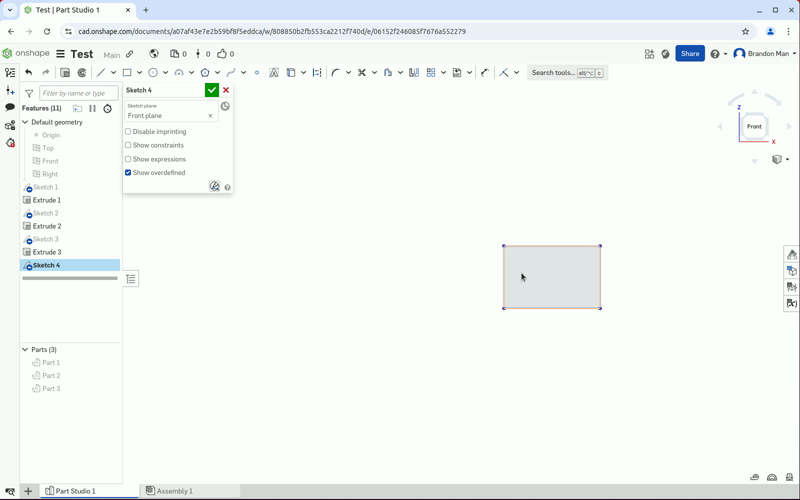
scroll(6)
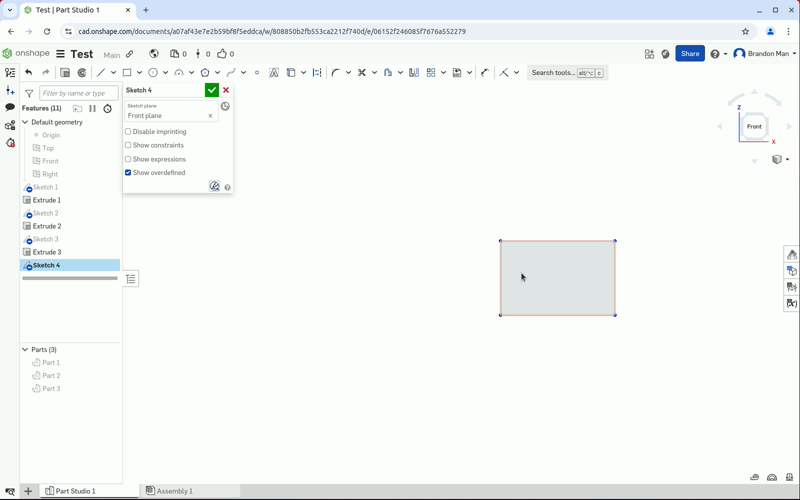
scroll(6)
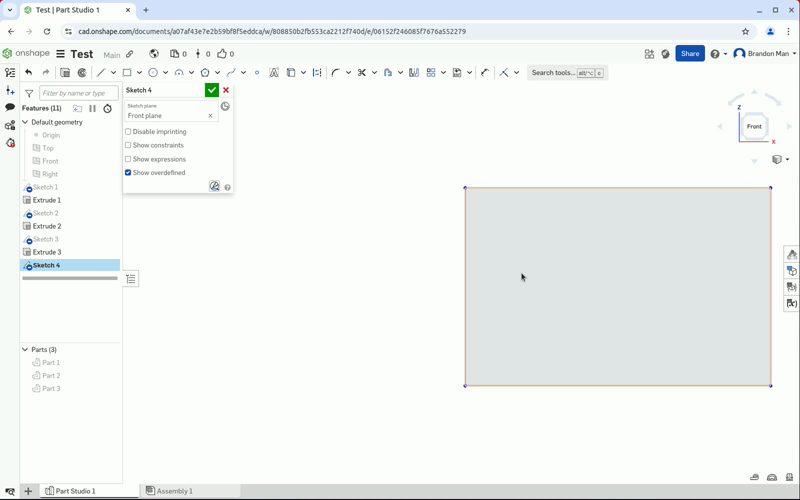
click(521, 272)
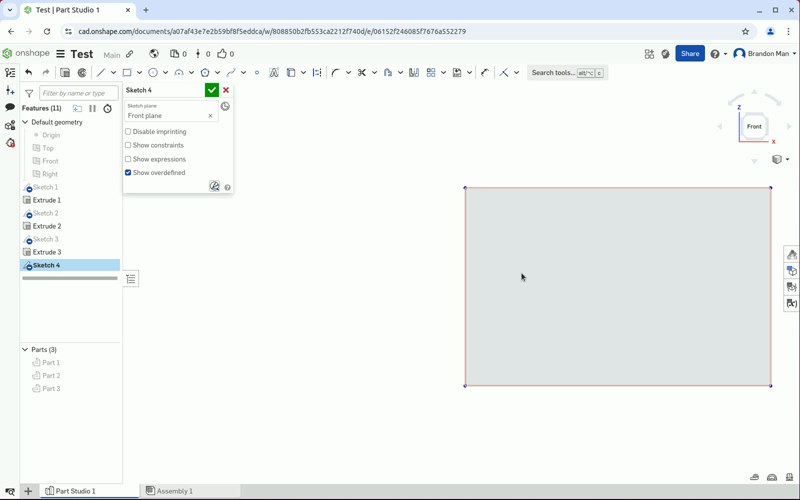
scroll(-6)
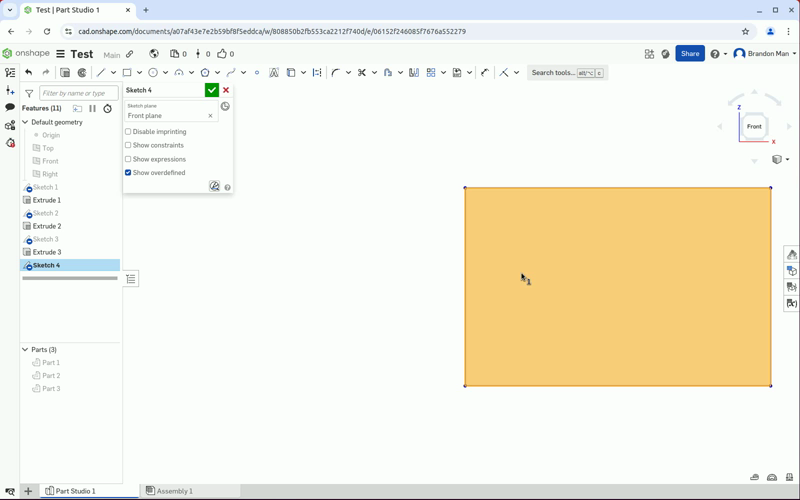
scroll(-6)
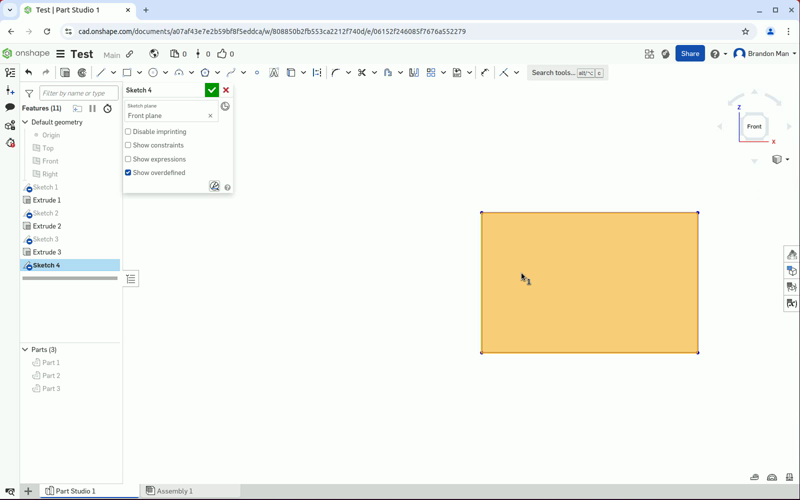
scroll(-6)
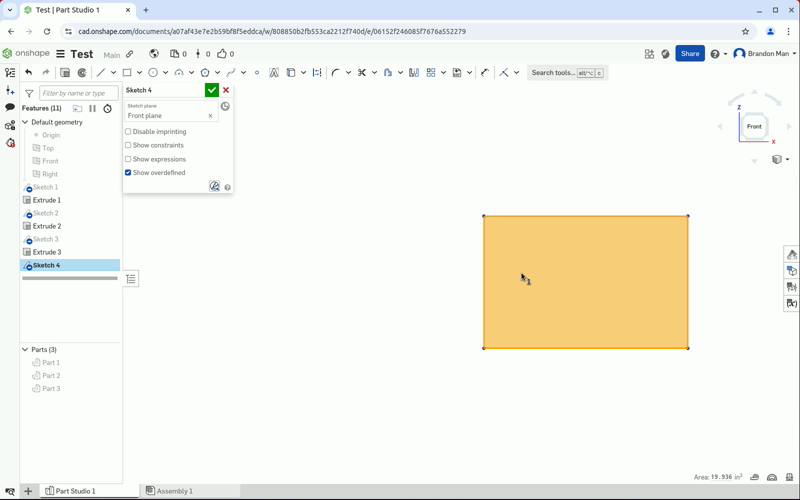
scroll(-6)
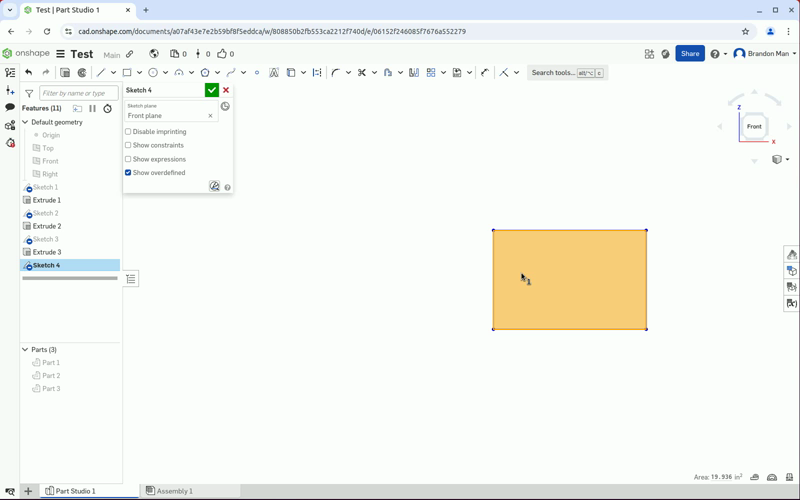
scroll(-6)
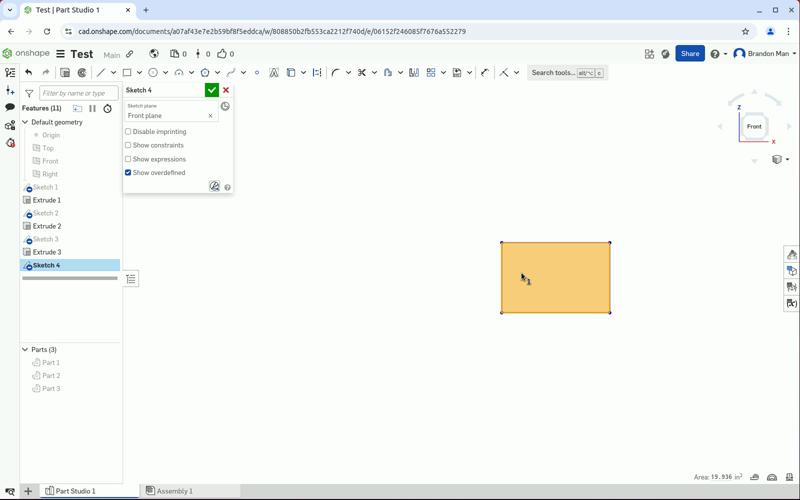
scroll(-6)
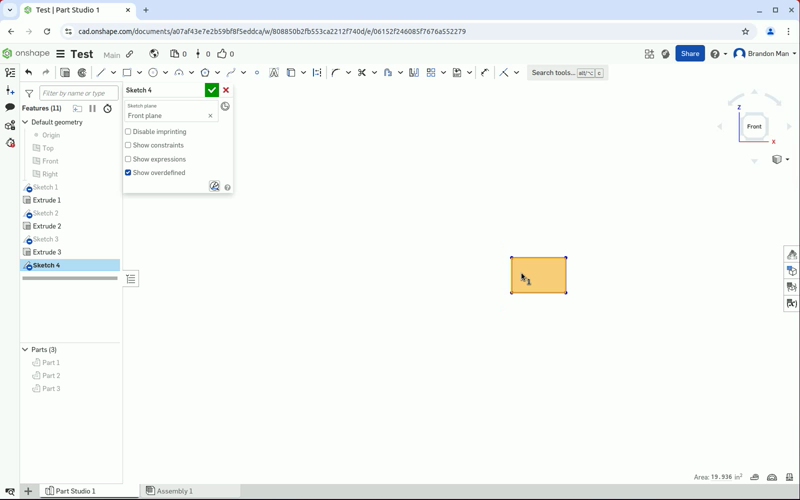
scroll(-6)
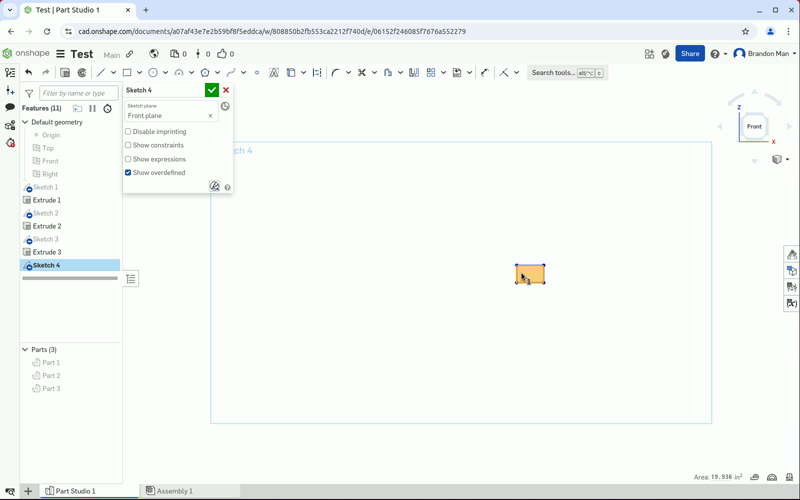
mouse_move(73, 352)
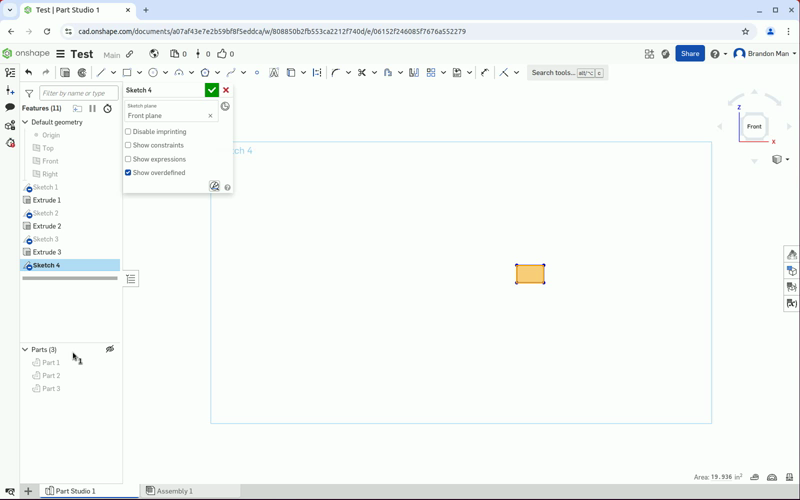
key(shift+y)
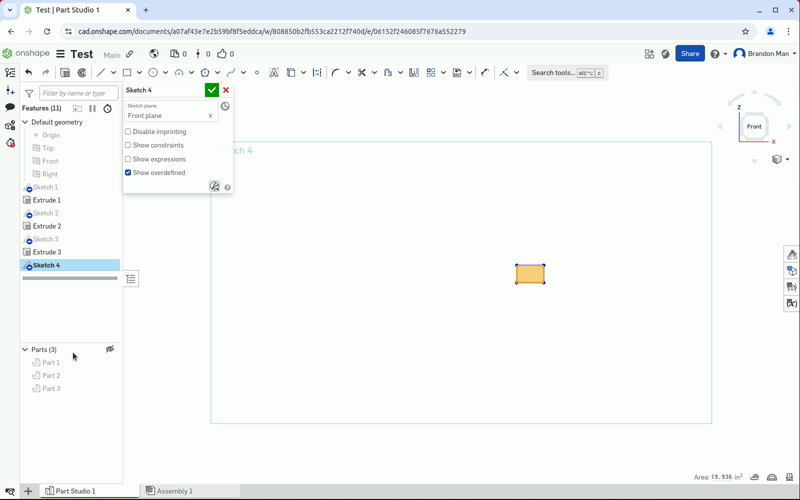
key(shift+e)
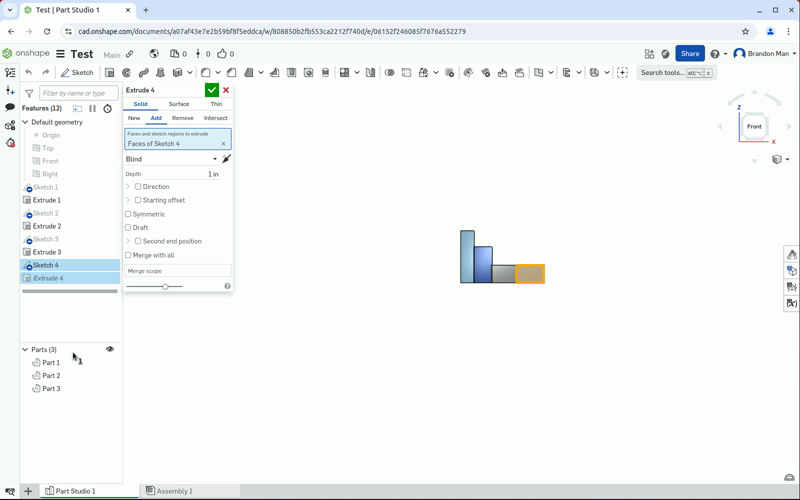
mouse_move(143, 106)
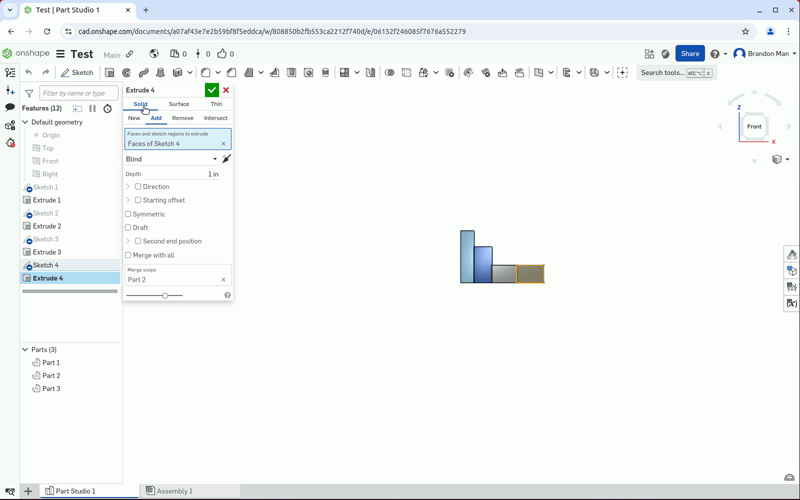
click(143, 106)
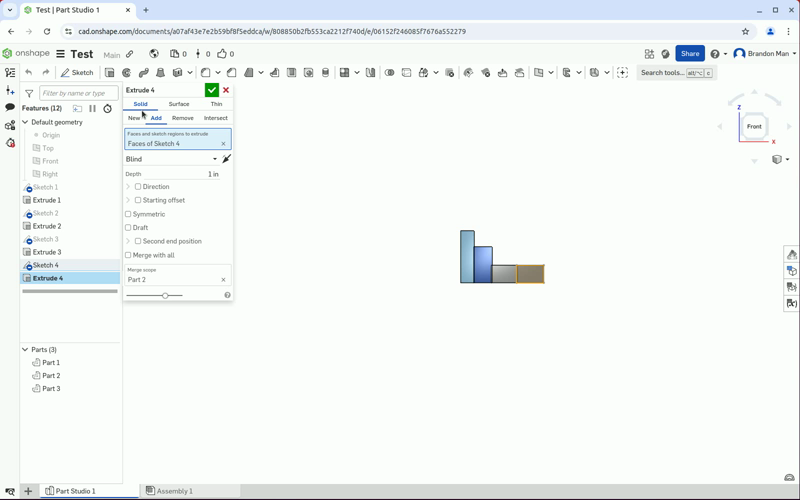
mouse_move(137, 120)
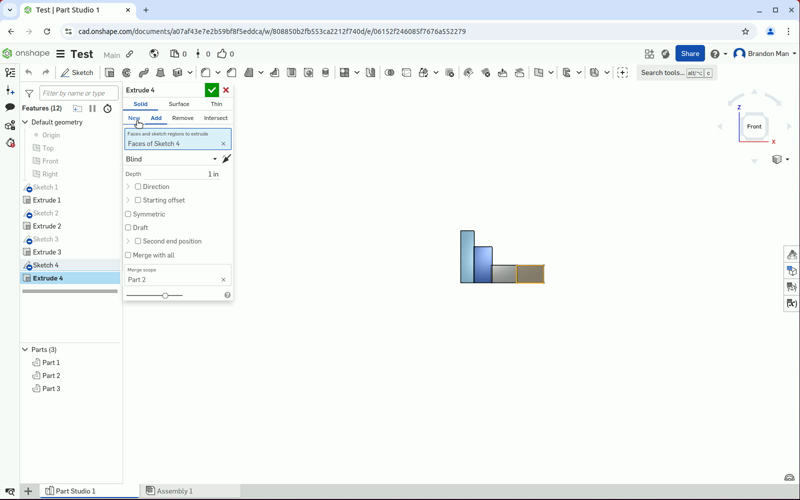
click(137, 120)
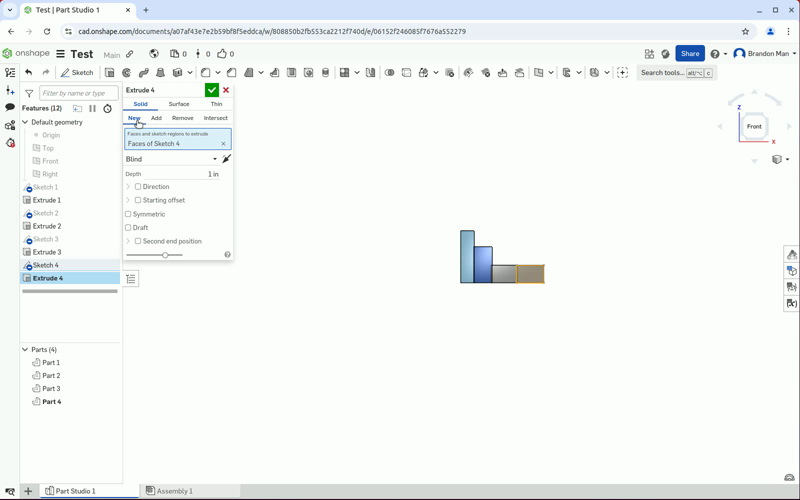
key(tab, 4)
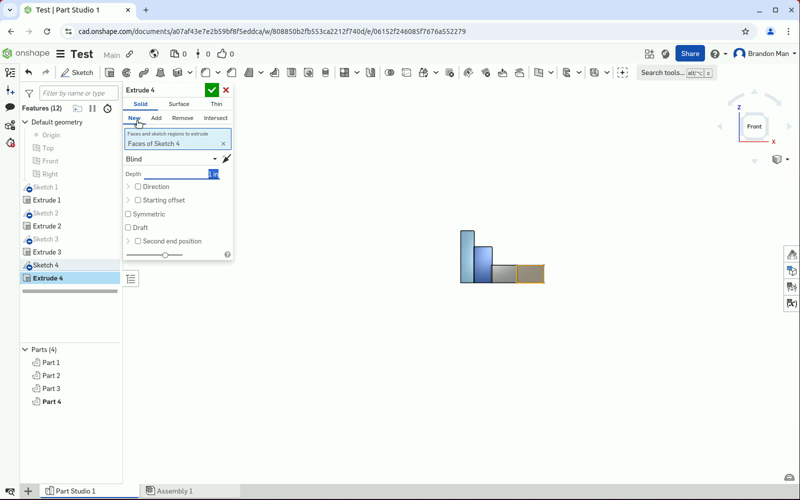
text(-10.591)
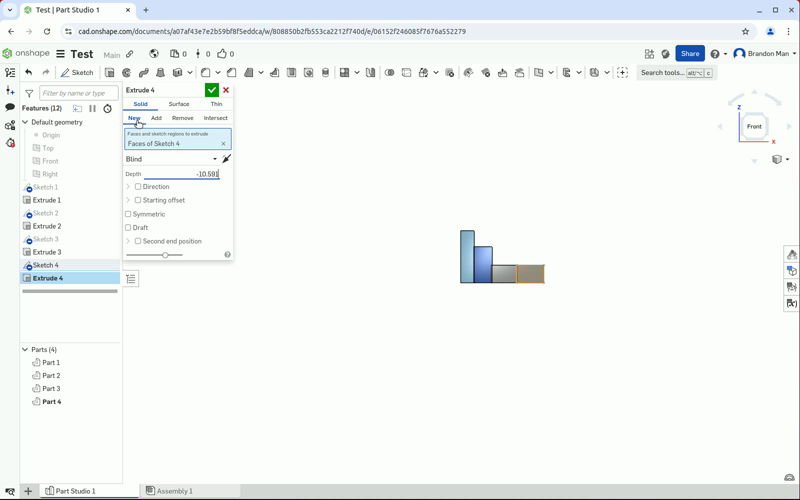
key(enter)
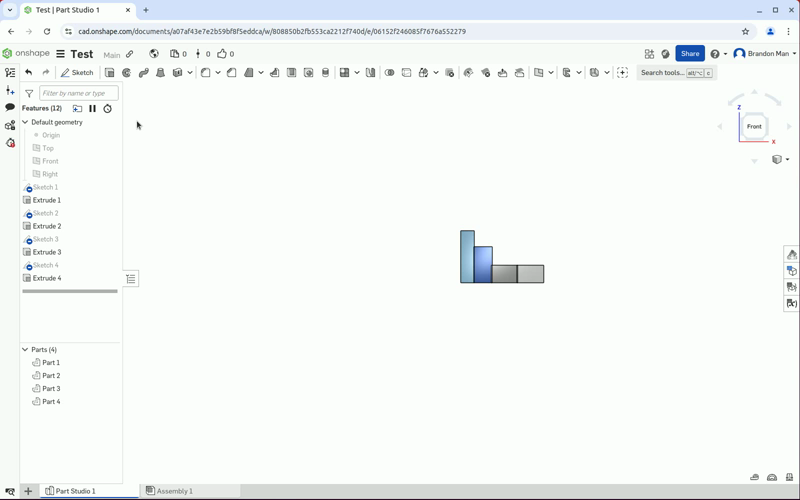
key(shift+h)
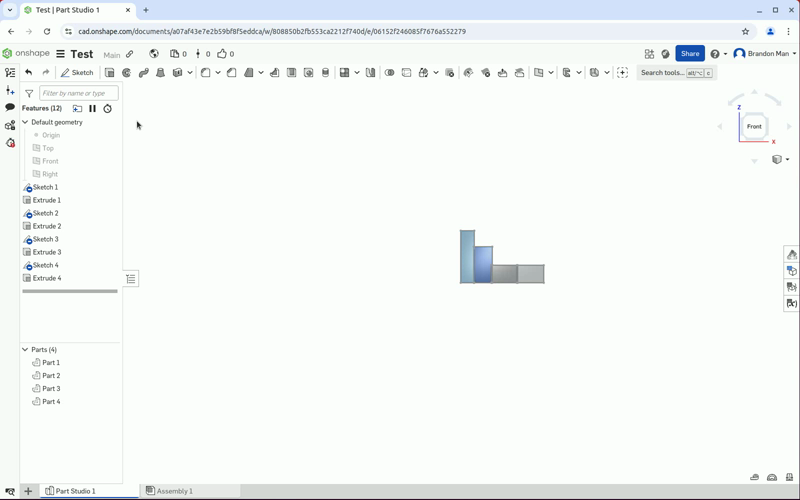
key(shift+h)
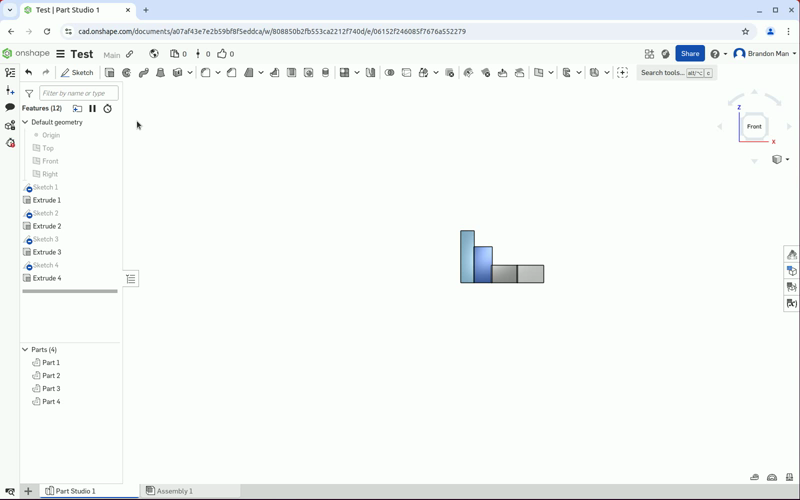
mouse_move(73, 189)
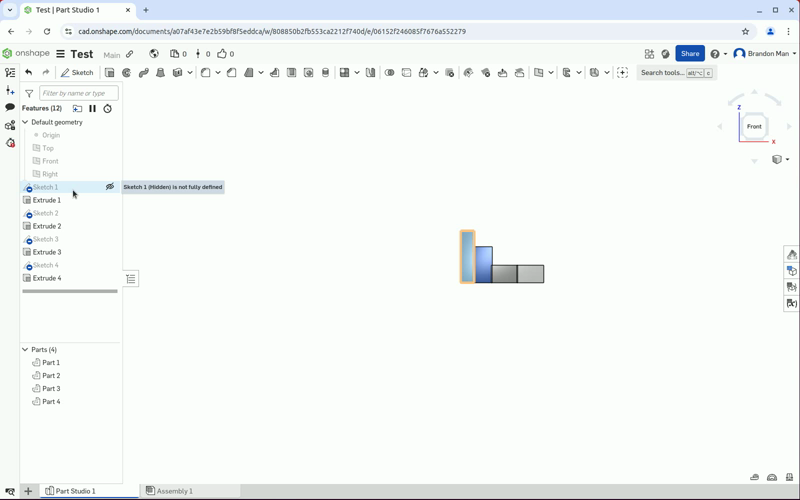
click(73, 189)
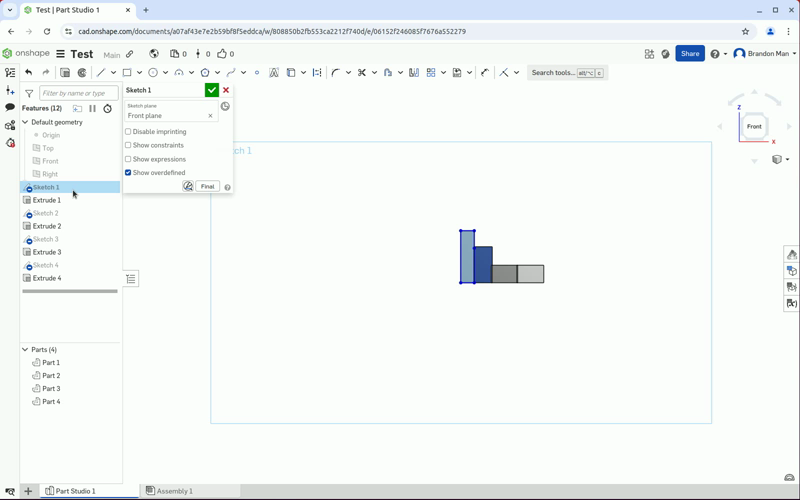
mouse_move(229, 92)
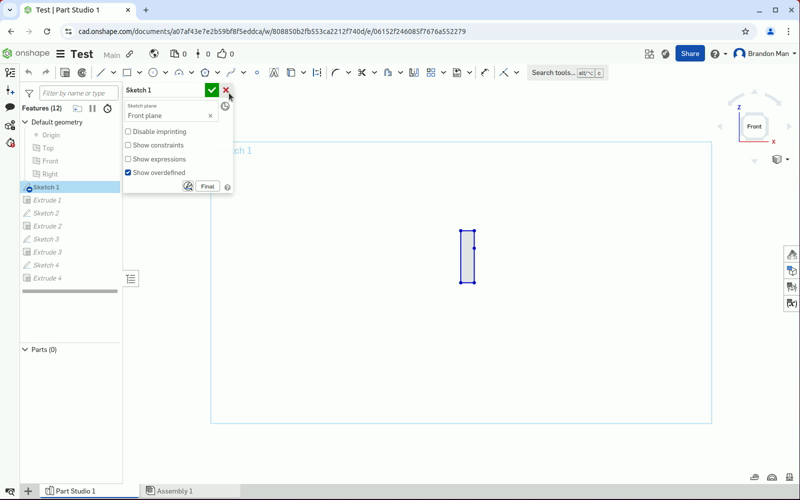
click(229, 92)
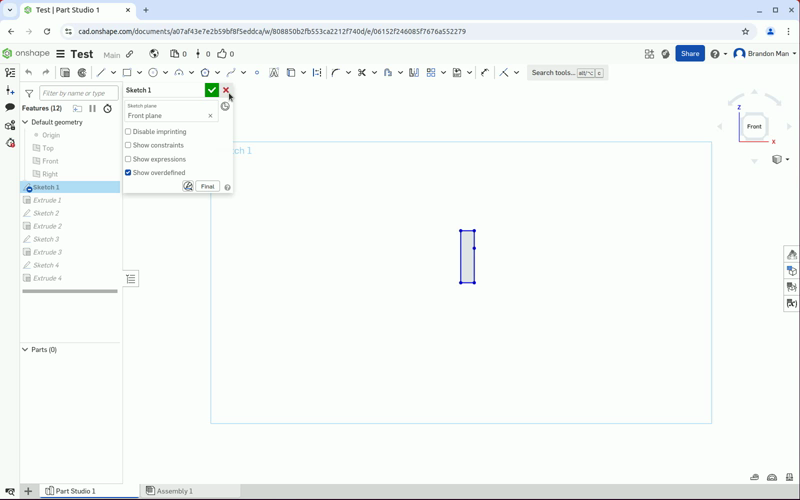
key(shift+s)
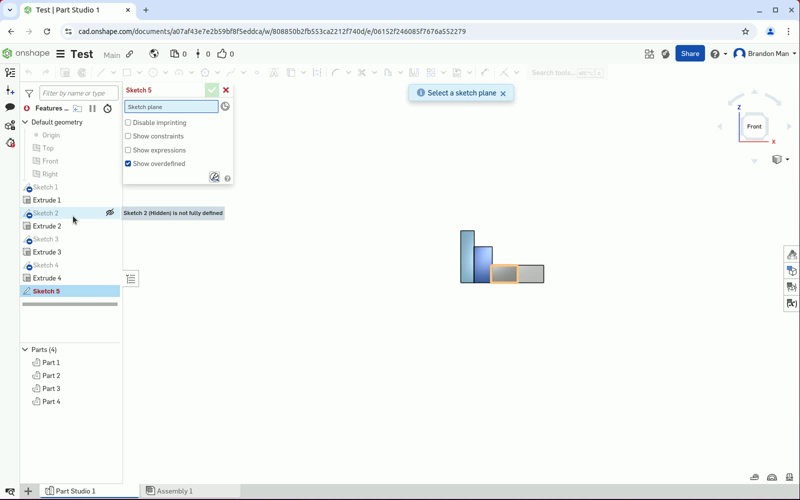
scroll(3)
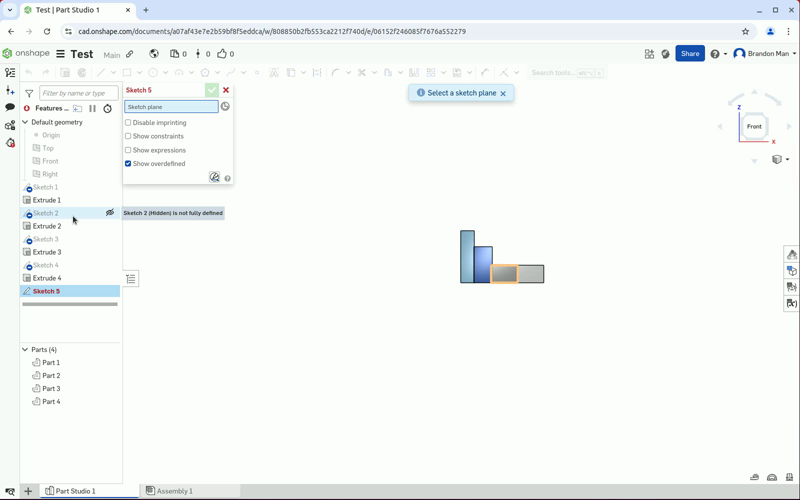
mouse_move(73, 163)
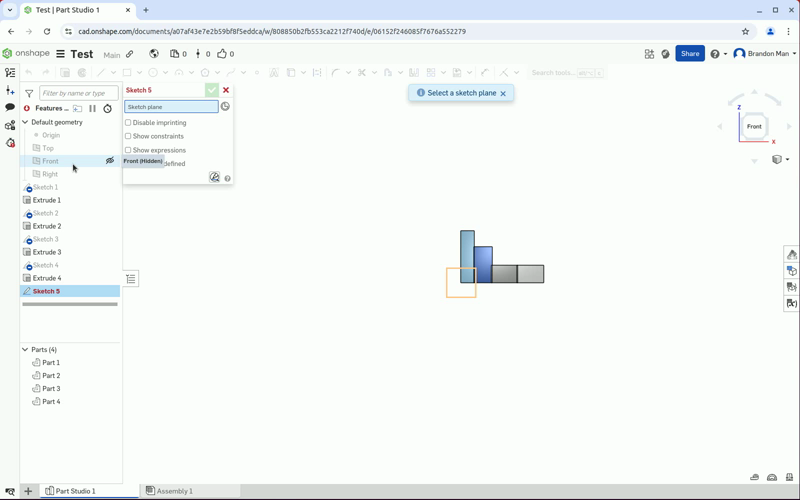
click(73, 163)
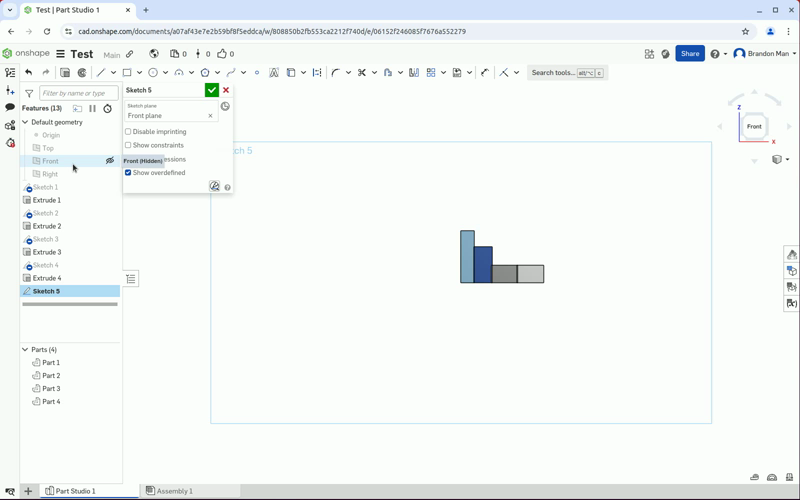
mouse_move(73, 352)
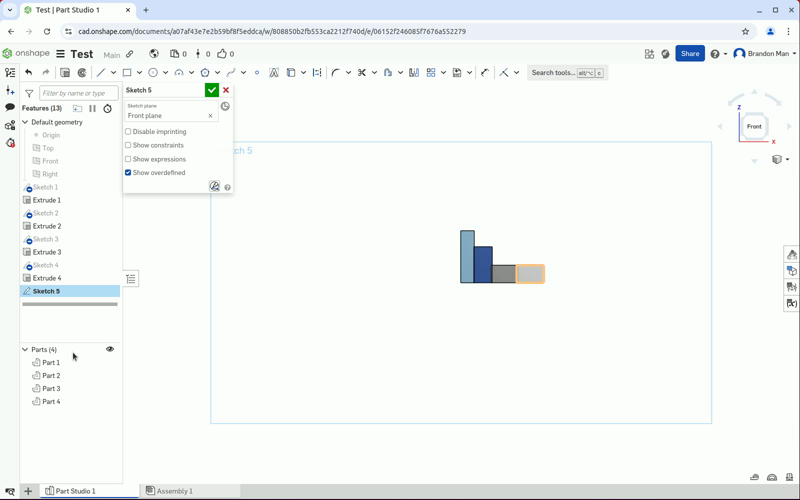
key(y)
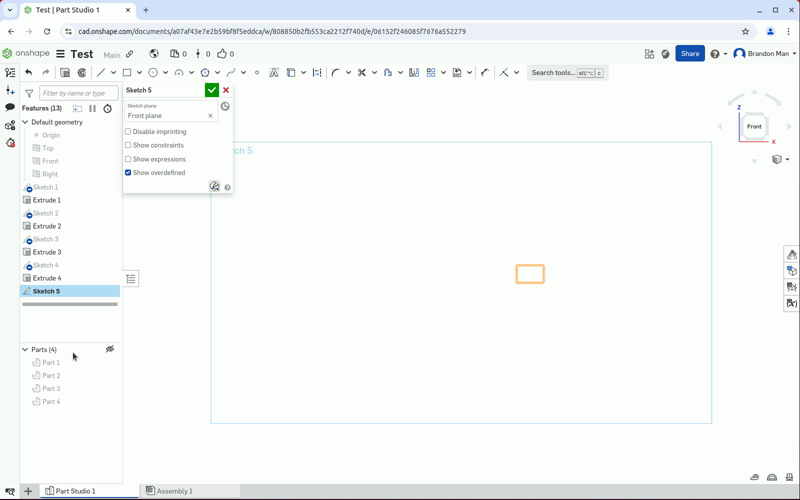
key(l)
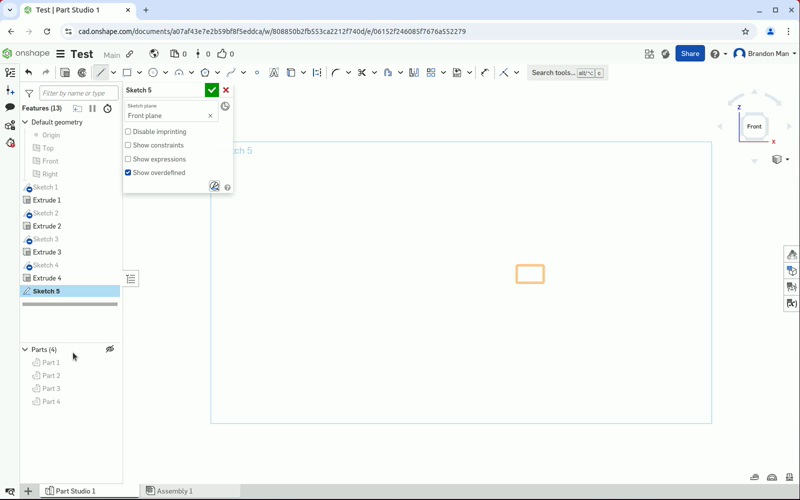
key_down(shift)
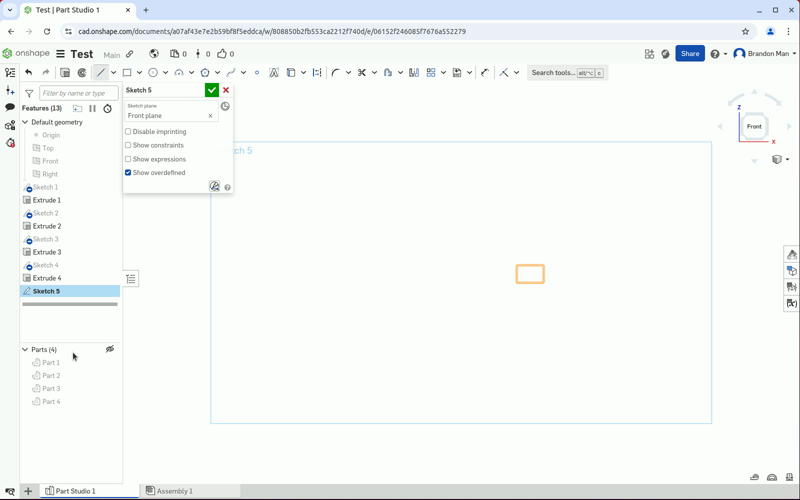
mouse_move(542, 282)
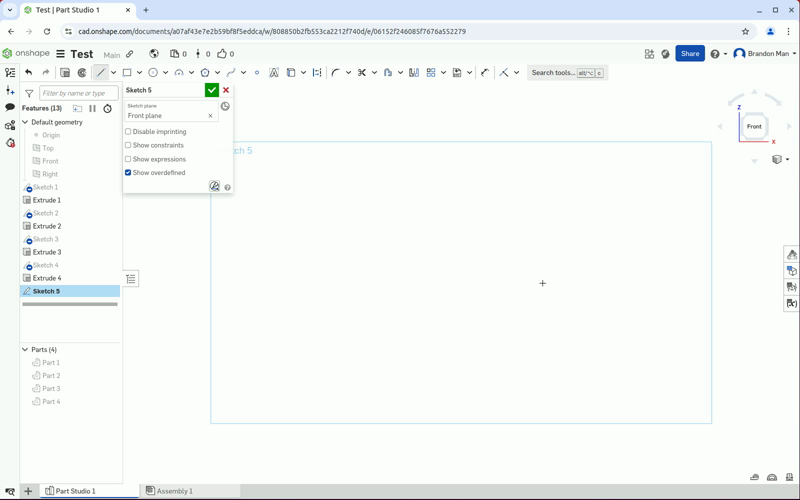
click(542, 282)
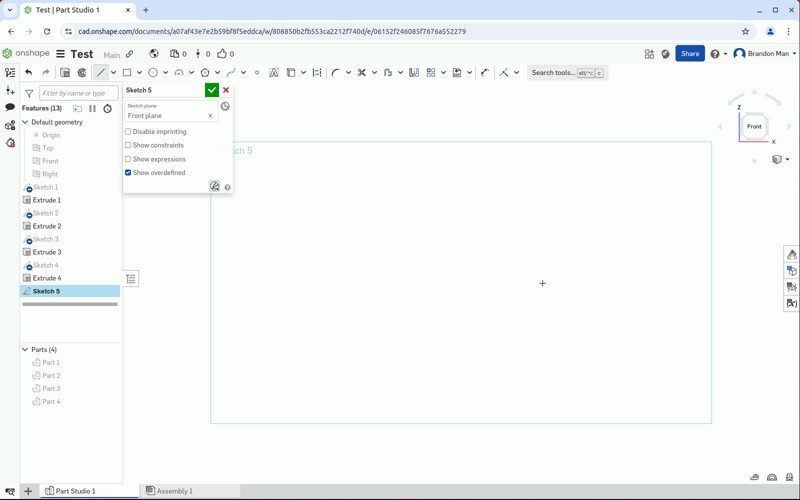
key_up(shift)
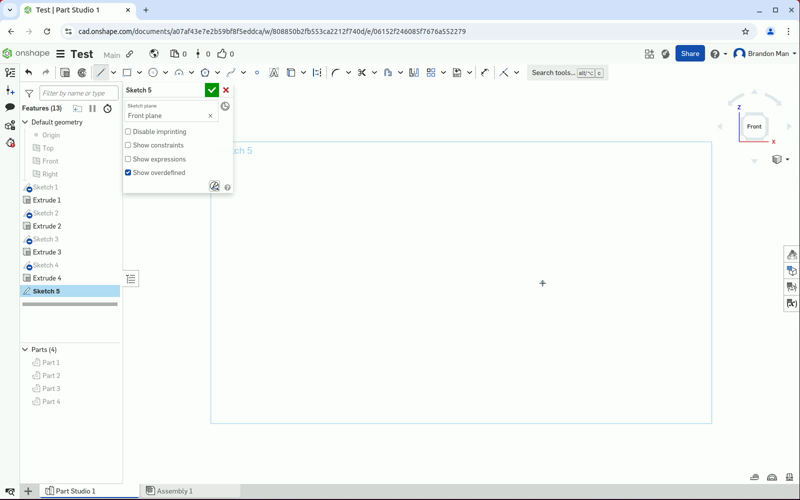
key_down(shift)
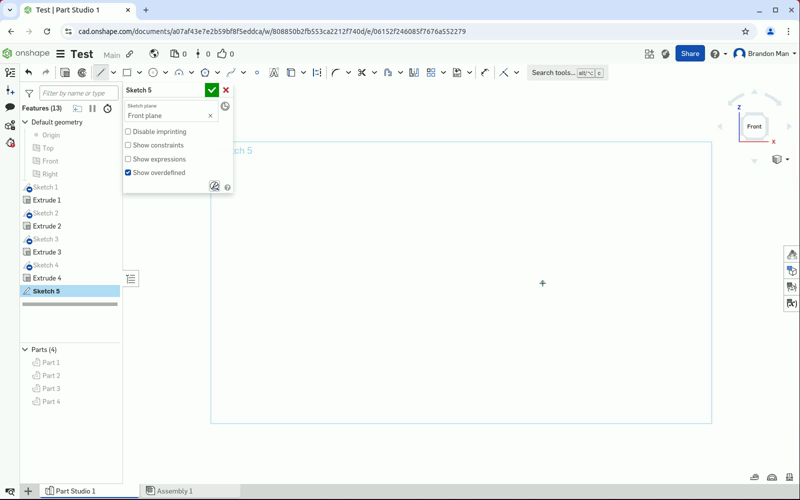
mouse_move(572, 282)
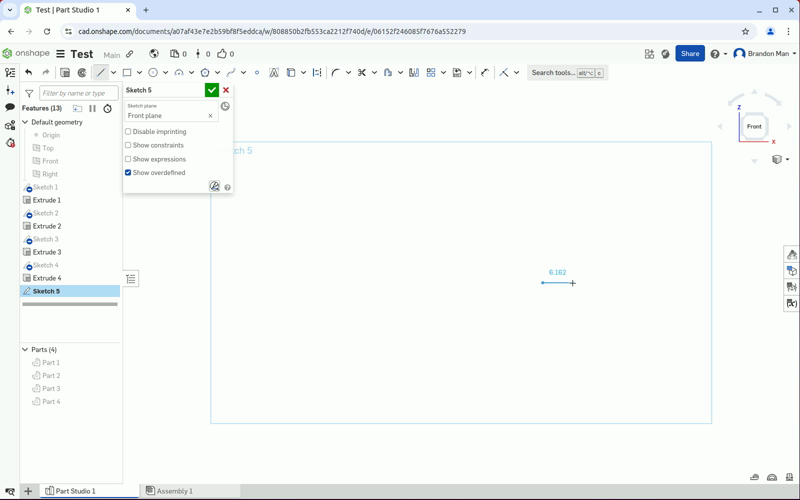
mouse_move(561, 282)
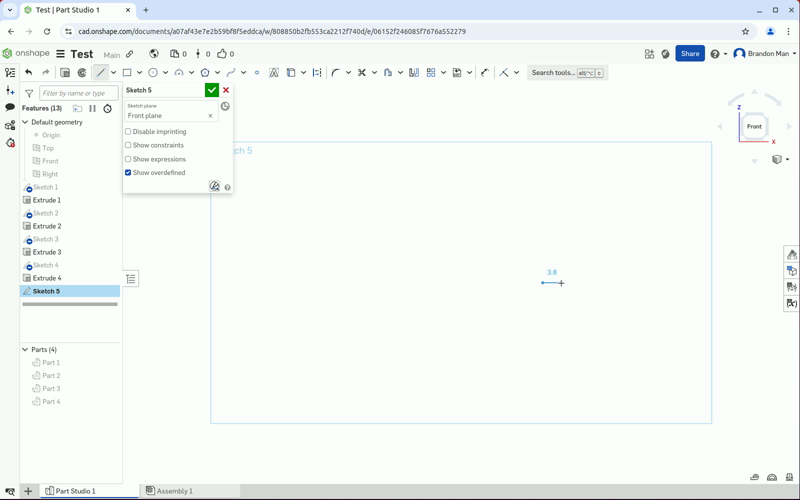
click(561, 282)
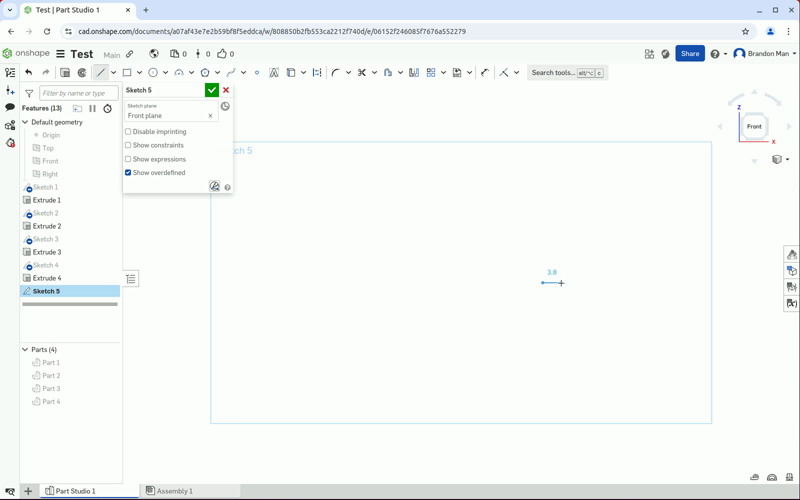
key_up(shift)
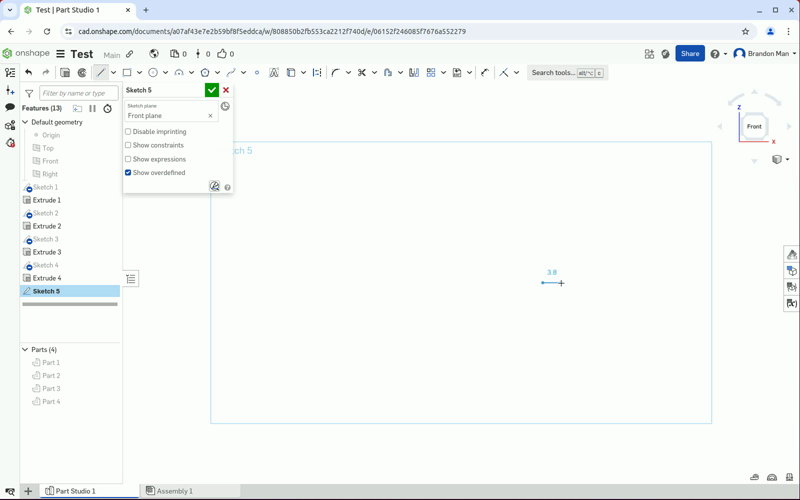
key_down(shift)
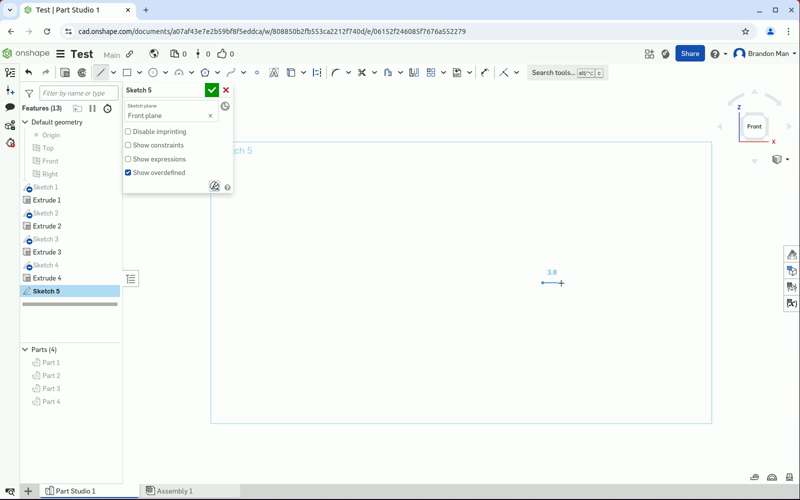
mouse_move(589, 282)
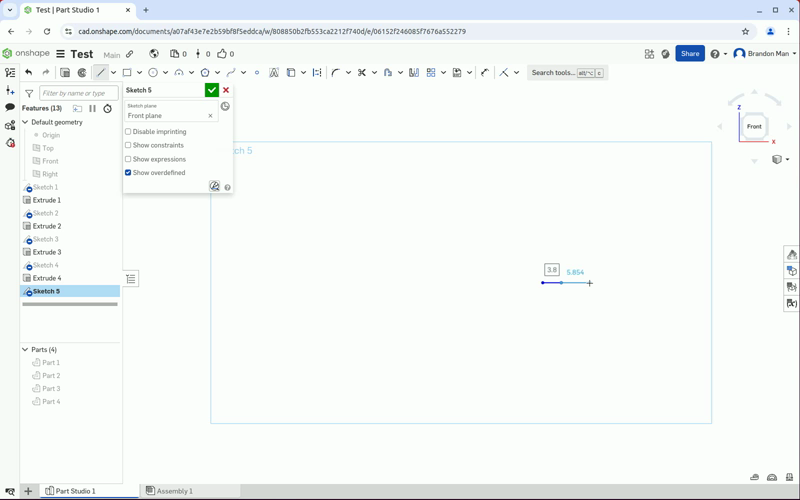
mouse_move(561, 246)
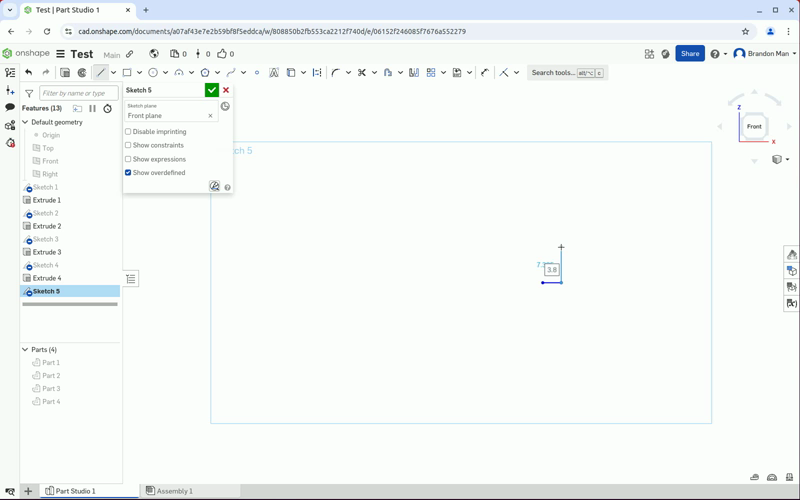
click(561, 246)
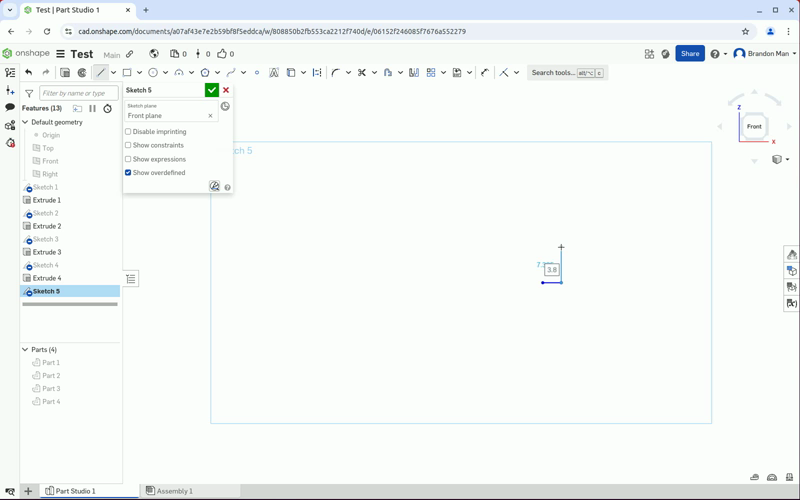
key_up(shift)
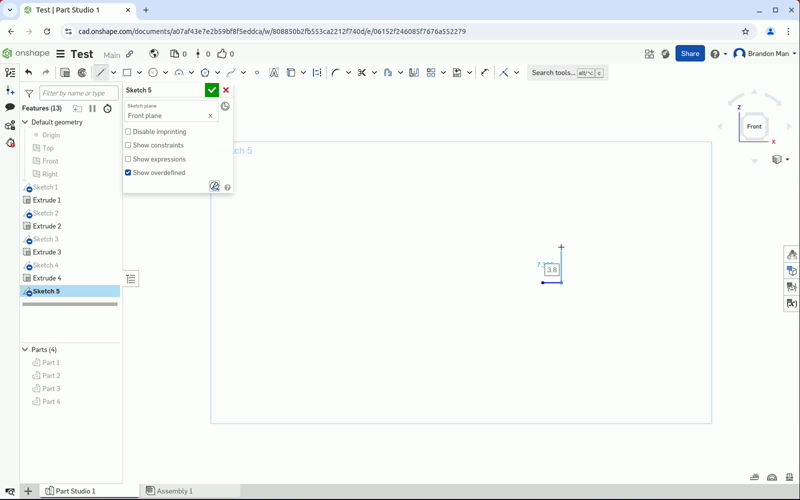
key_down(shift)
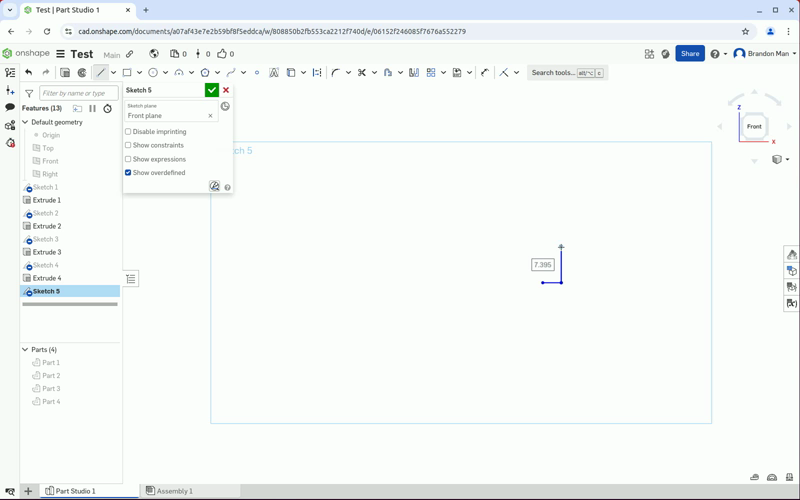
mouse_move(589, 246)
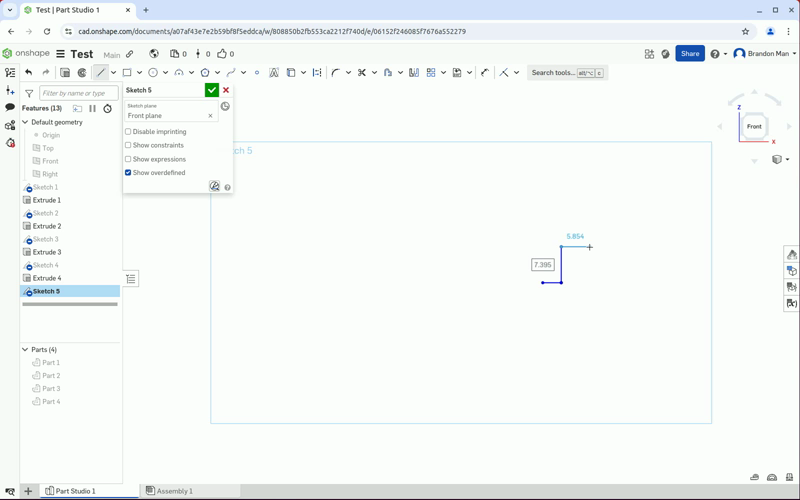
mouse_move(542, 246)
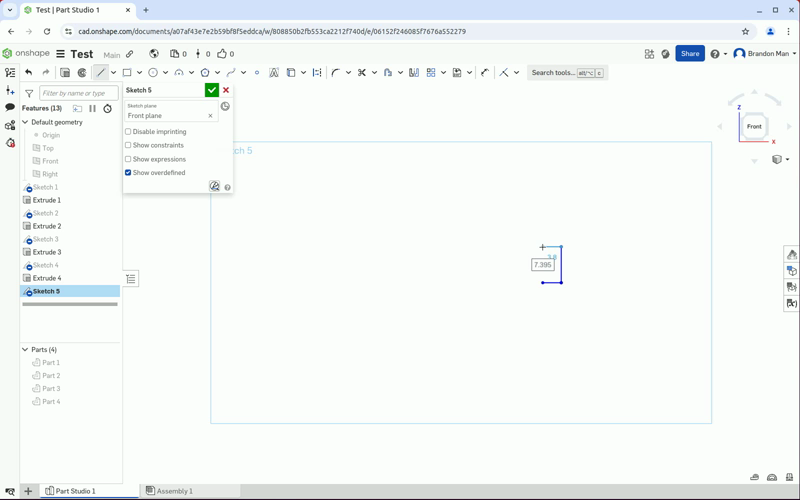
click(542, 246)
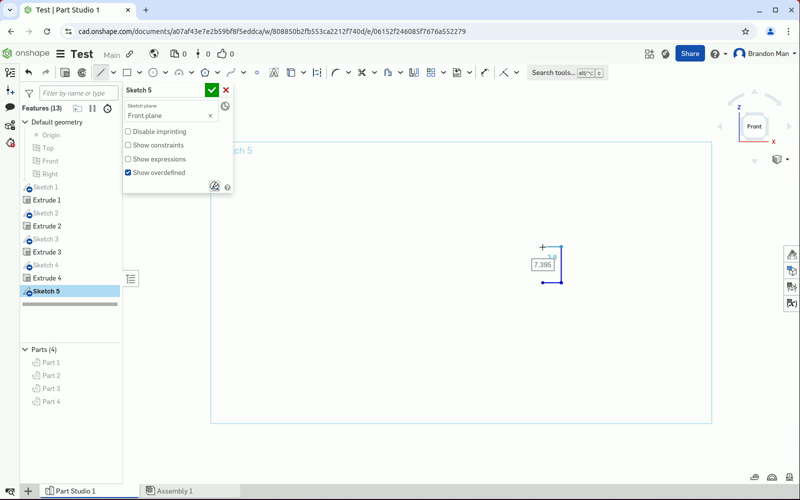
key_up(shift)
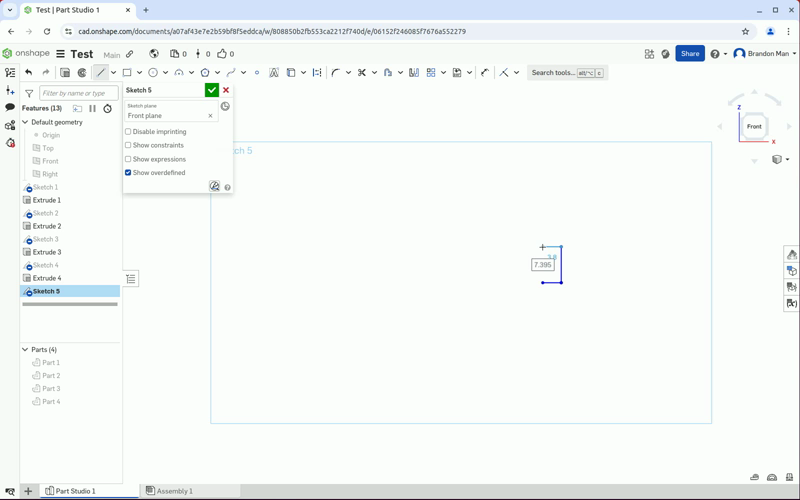
key_down(shift)
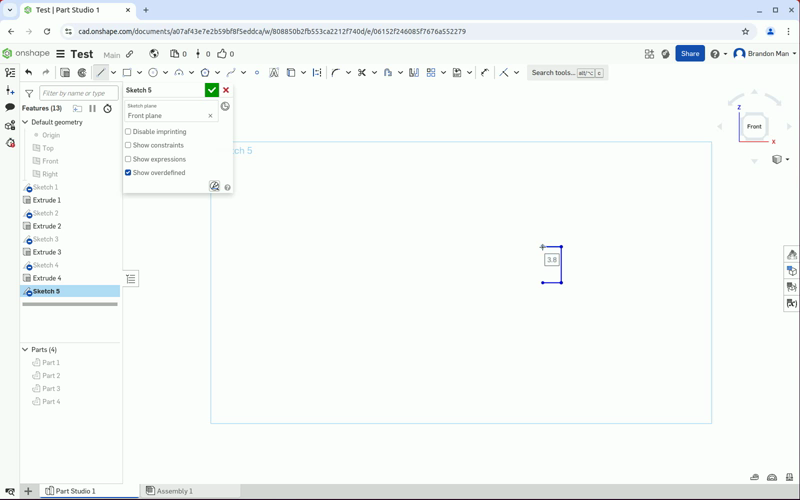
mouse_move(572, 246)
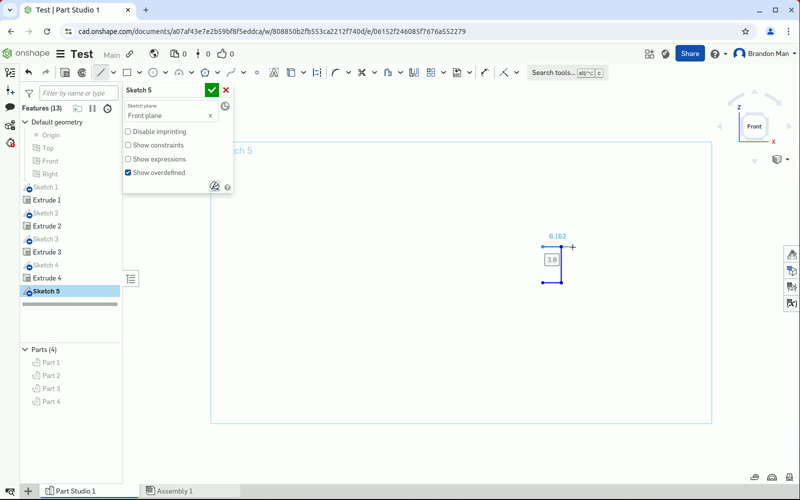
mouse_move(542, 264)
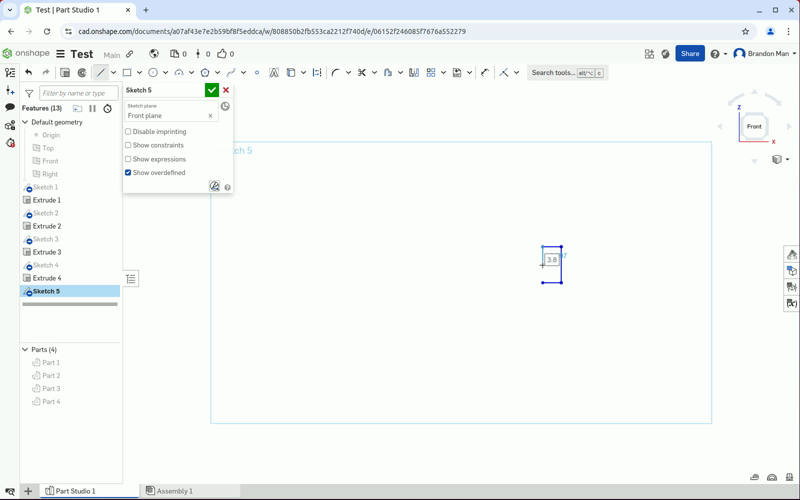
click(542, 264)
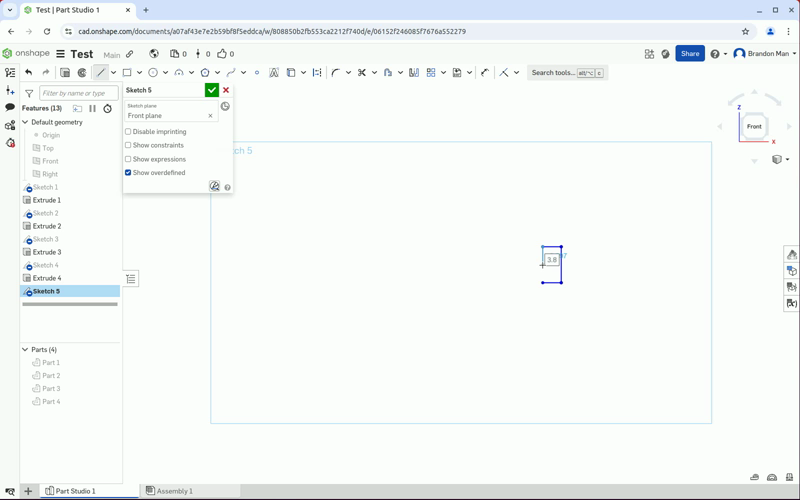
key_up(shift)
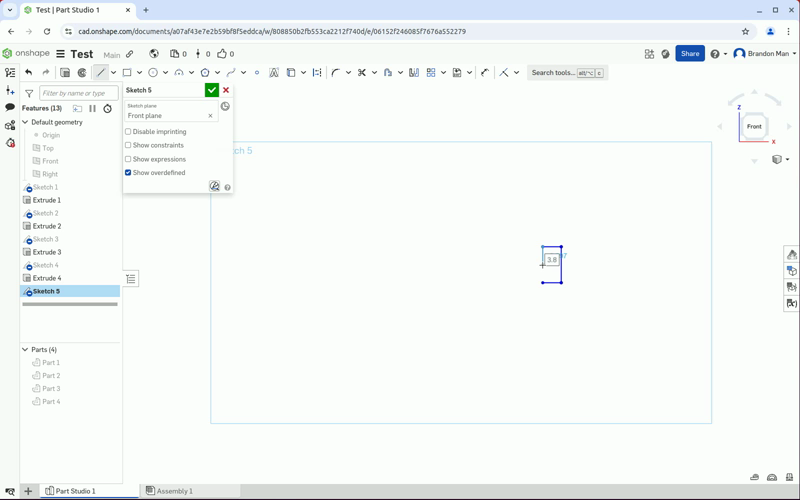
mouse_move(572, 264)
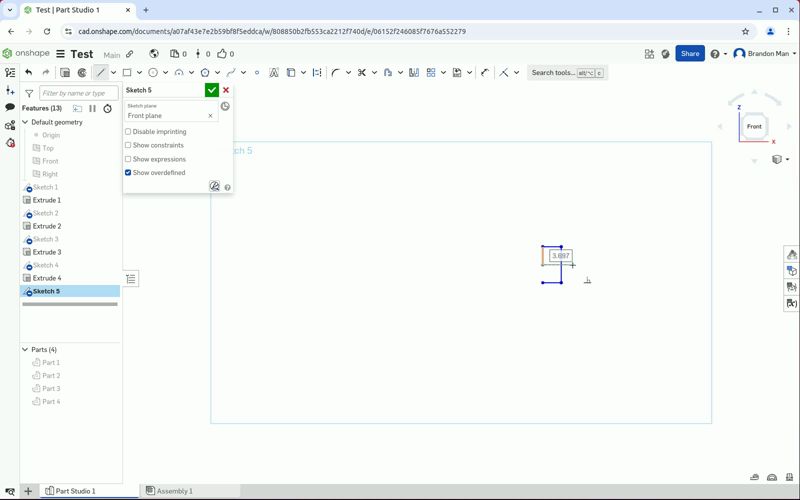
key_down(shift)
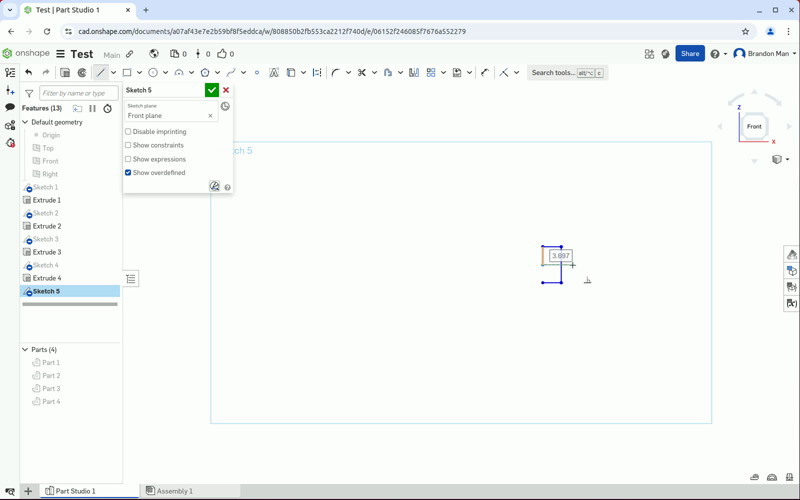
mouse_move(542, 282)
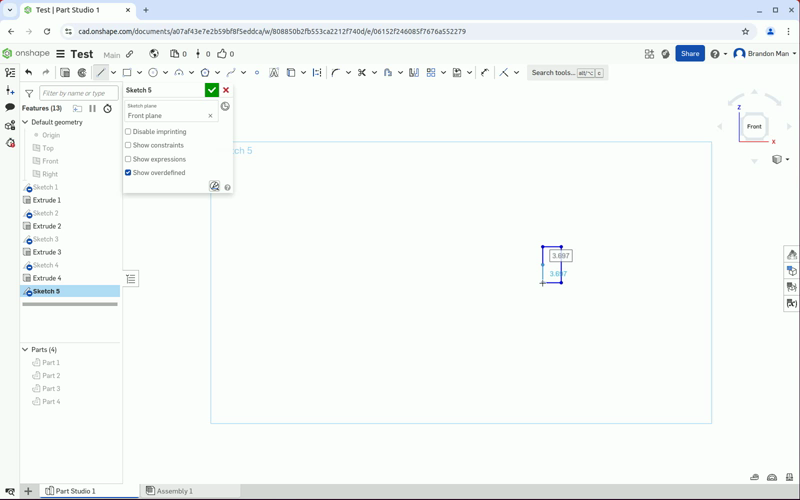
key_up(shift)
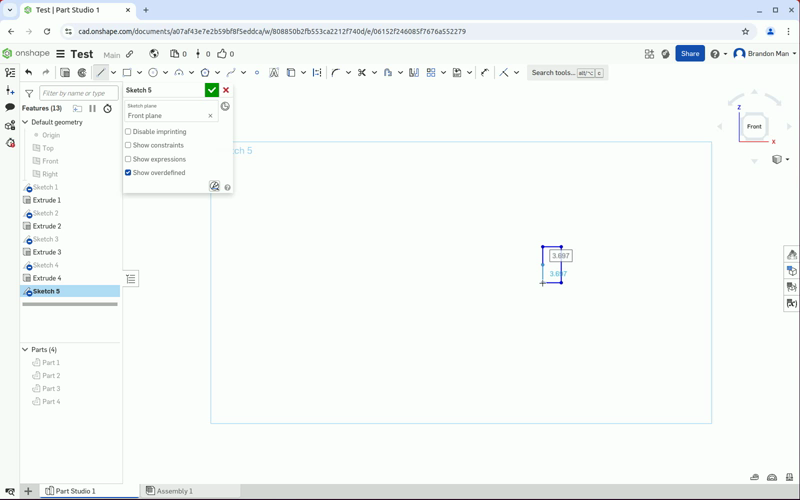
click(542, 282)
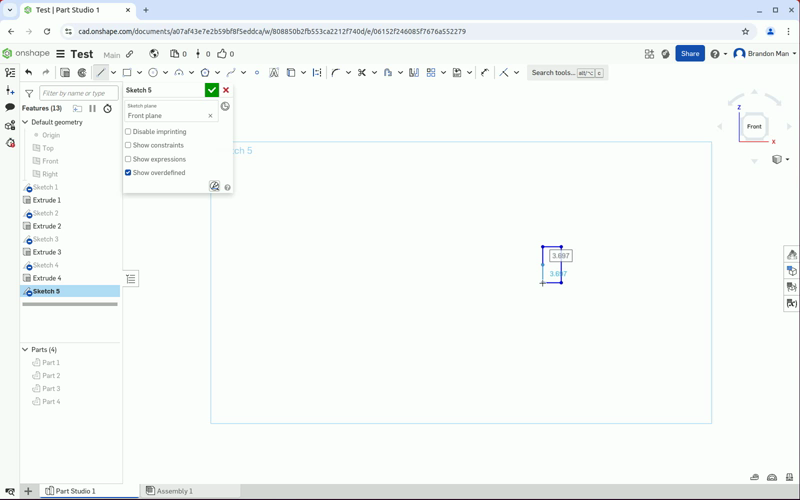
key(esc)
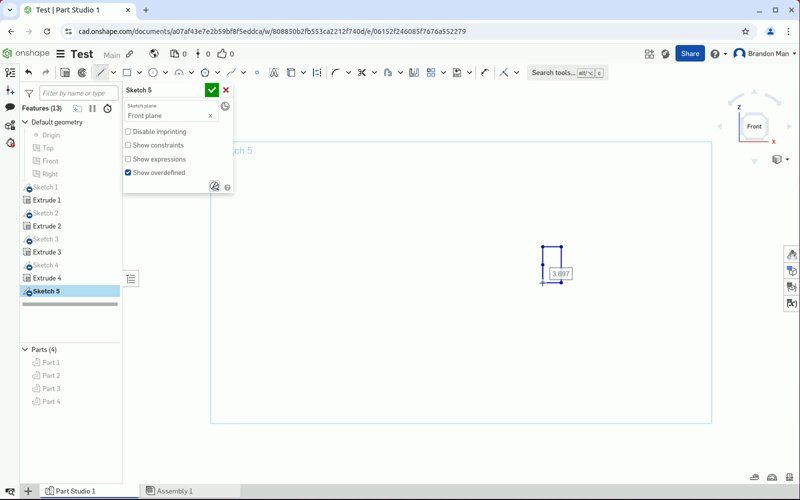
mouse_move(553, 262)
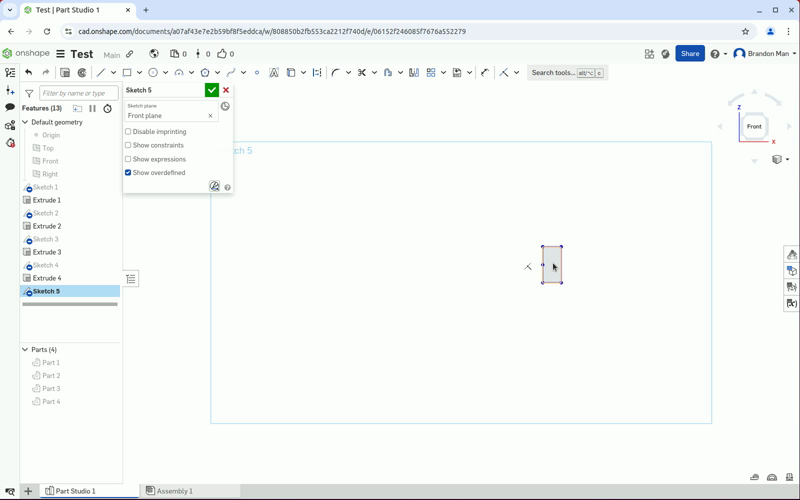
scroll(6)
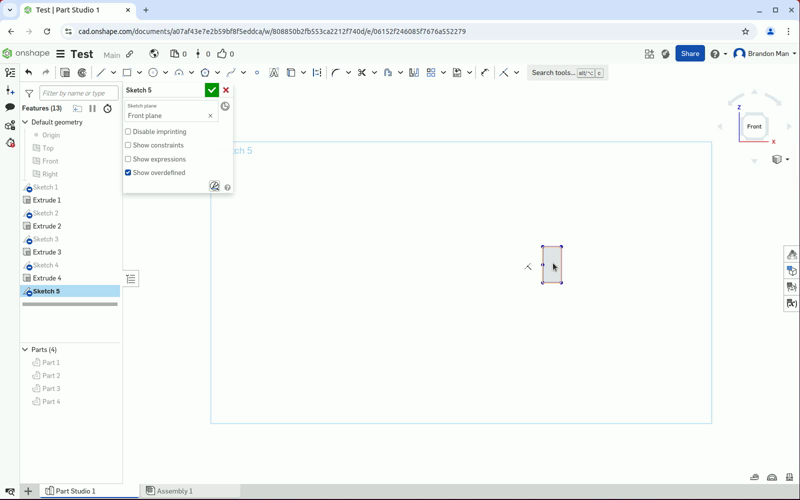
scroll(6)
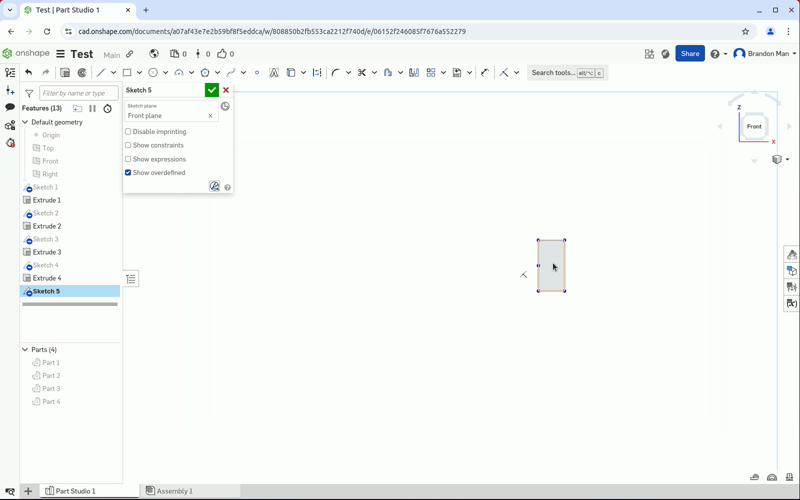
scroll(6)
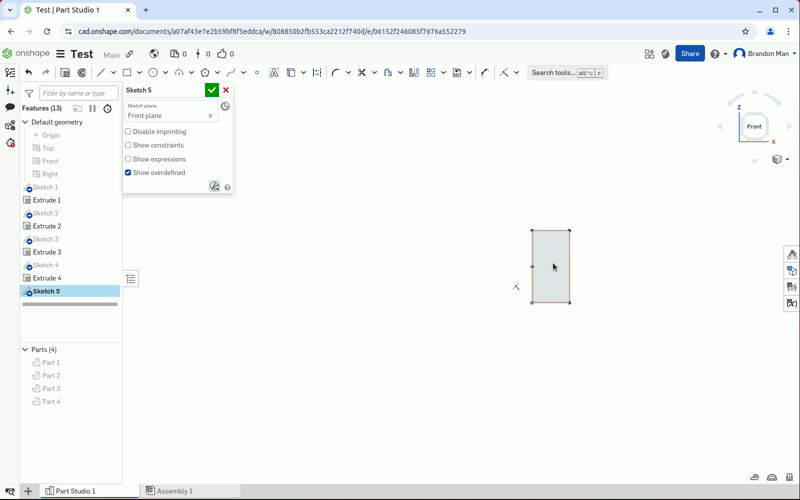
scroll(6)
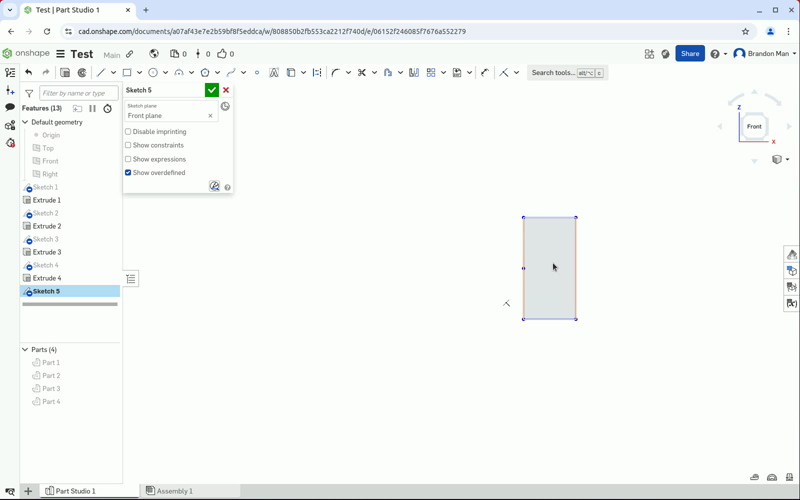
scroll(6)
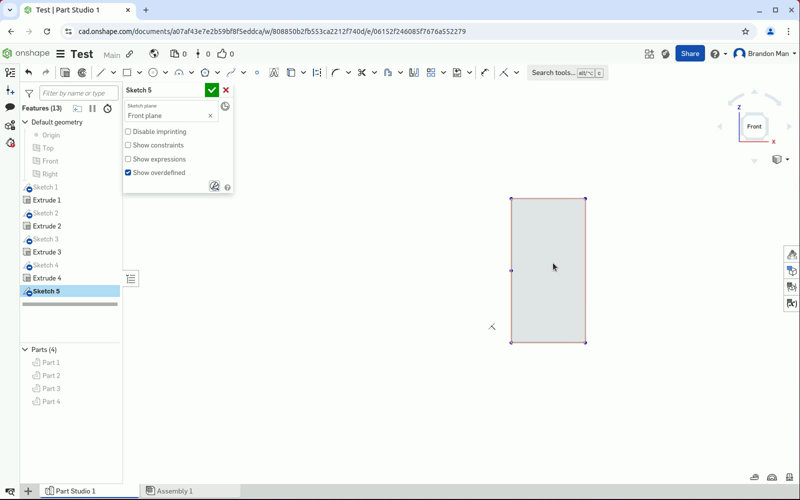
scroll(6)
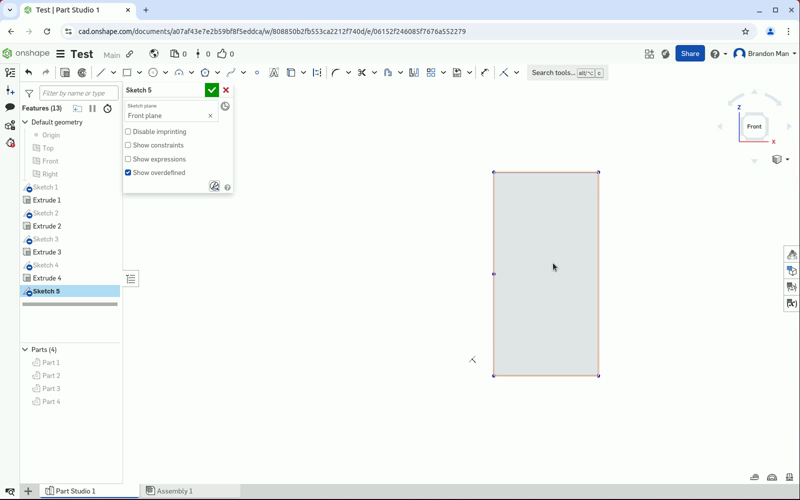
scroll(6)
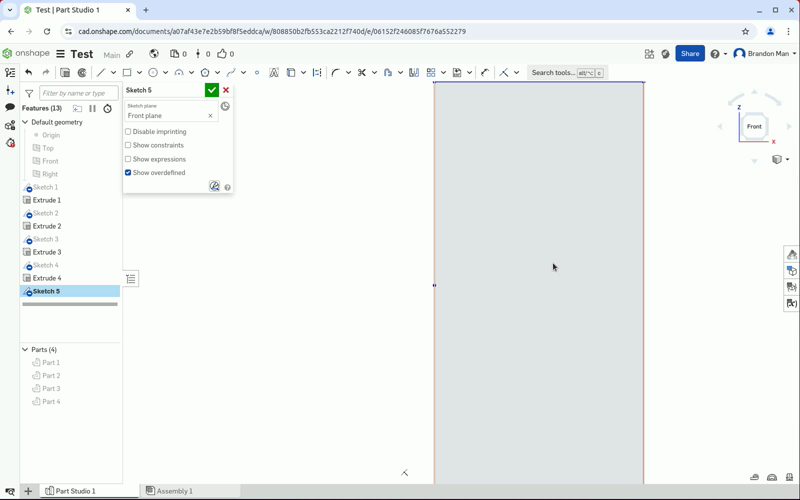
click(553, 262)
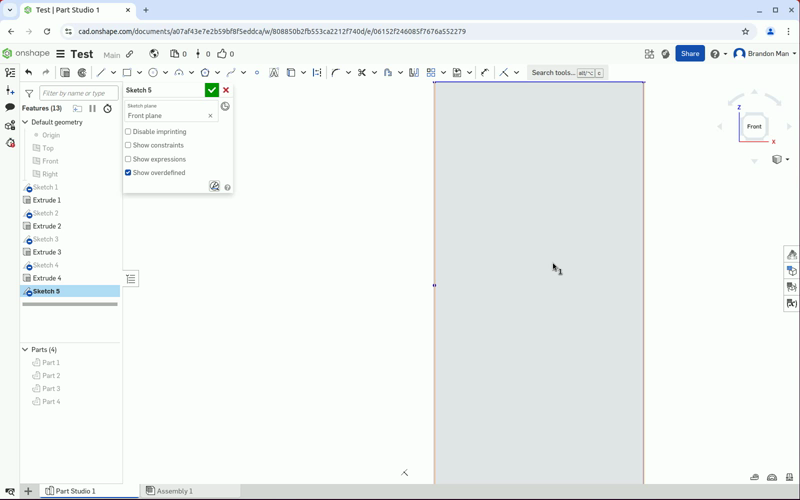
scroll(-6)
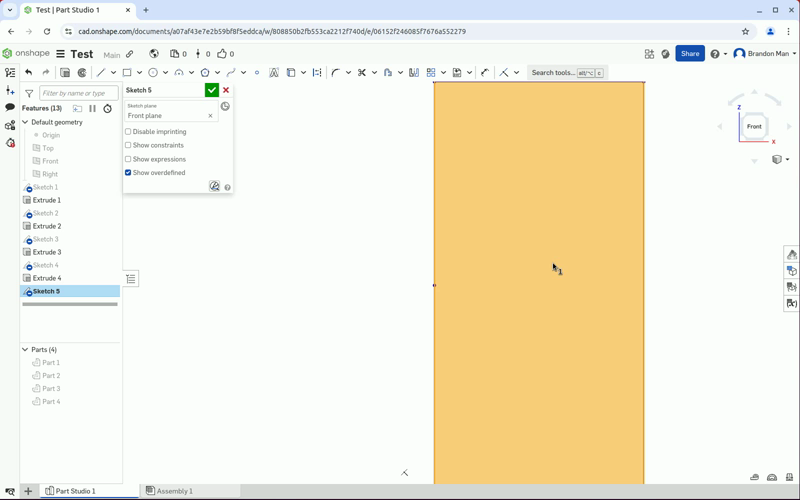
scroll(-6)
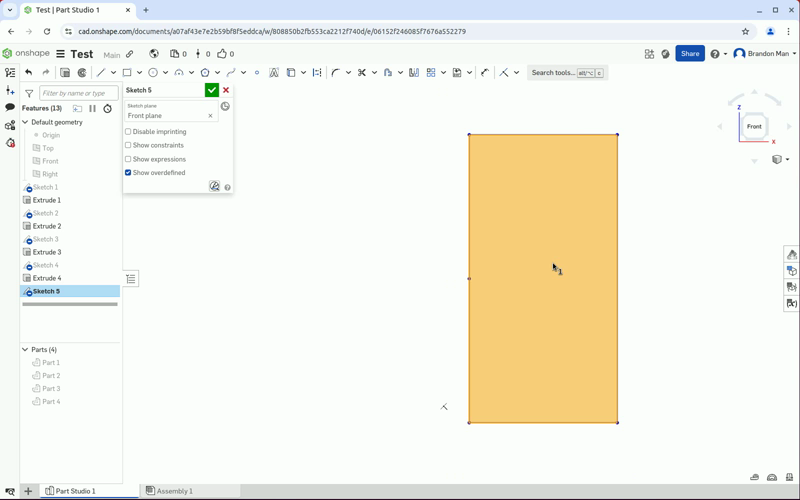
scroll(-6)
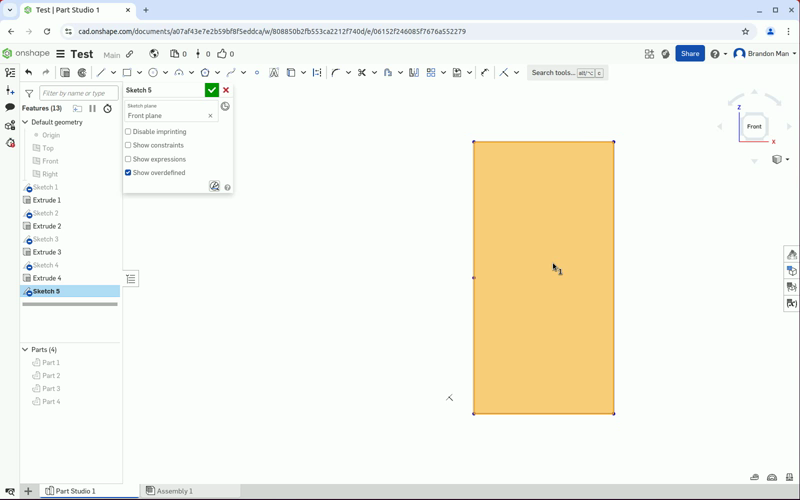
scroll(-6)
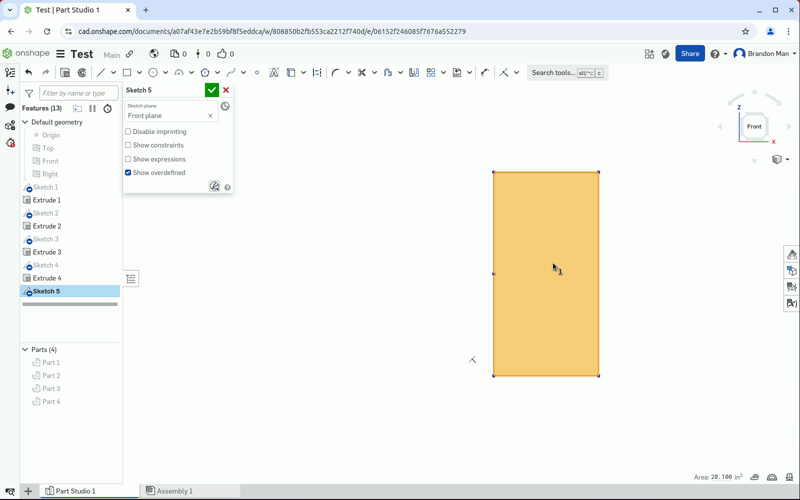
scroll(-6)
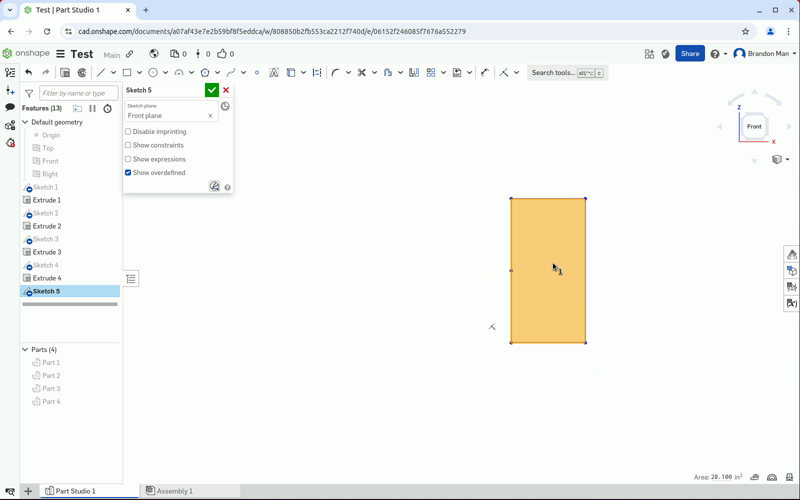
scroll(-6)
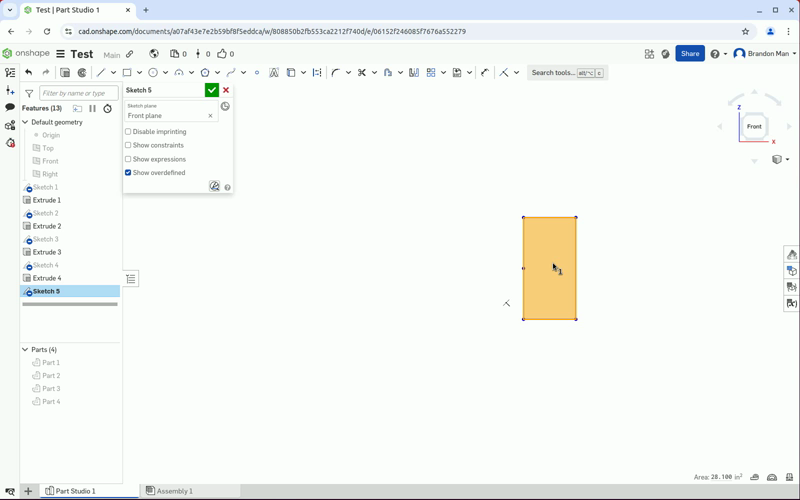
scroll(-6)
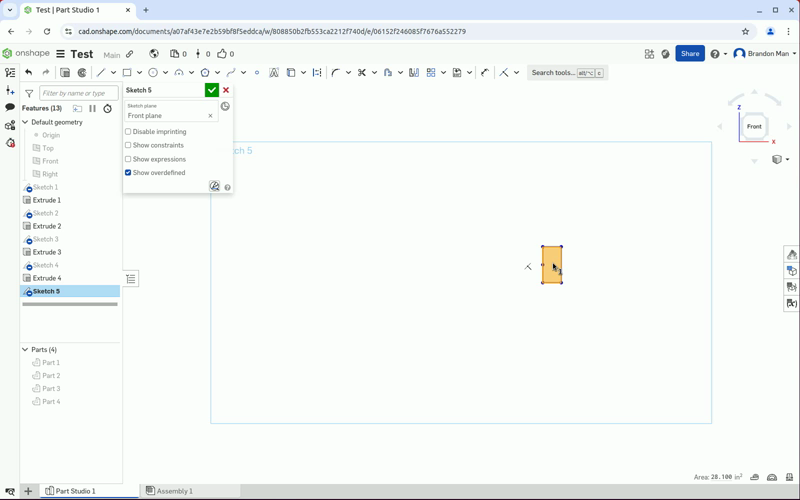
mouse_move(73, 352)
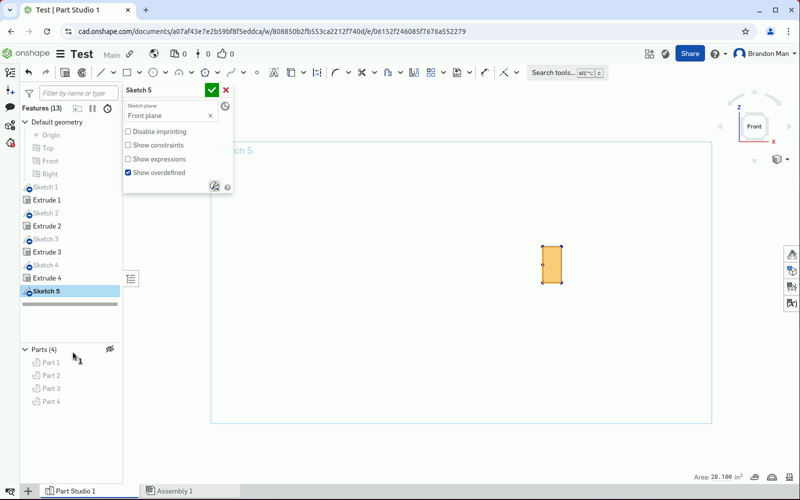
key(shift+y)
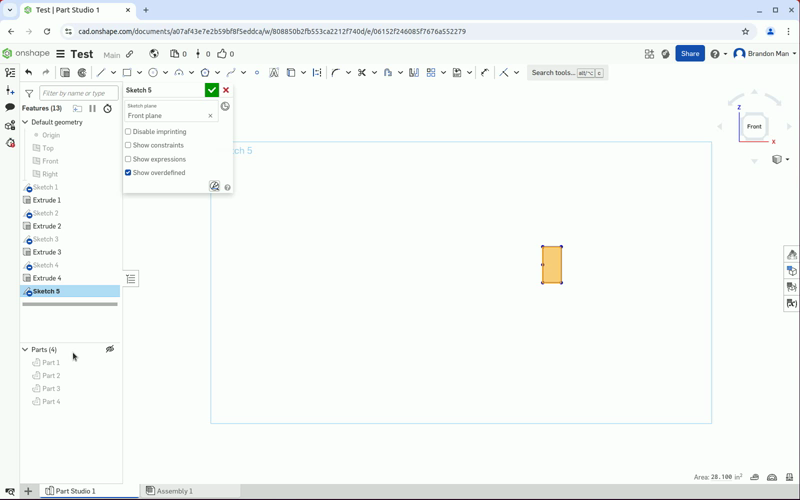
key(shift+e)
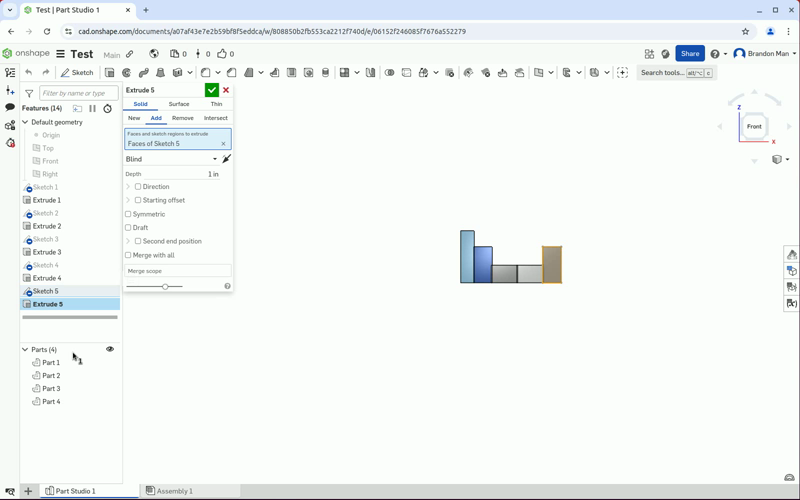
mouse_move(143, 106)
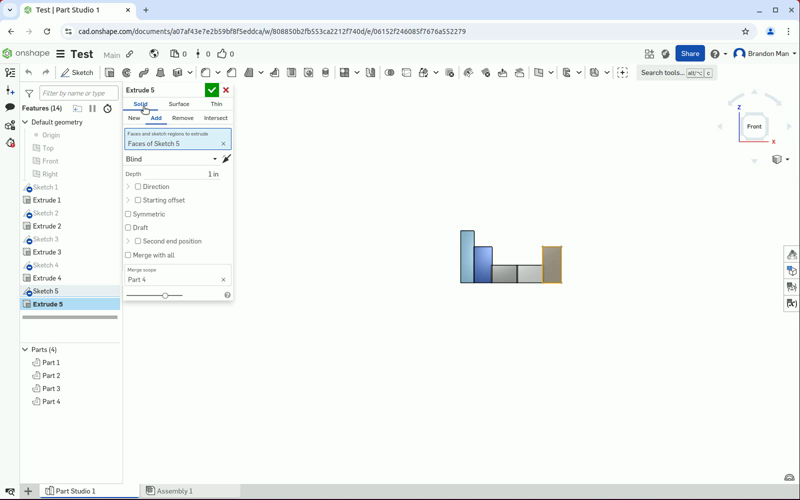
click(143, 106)
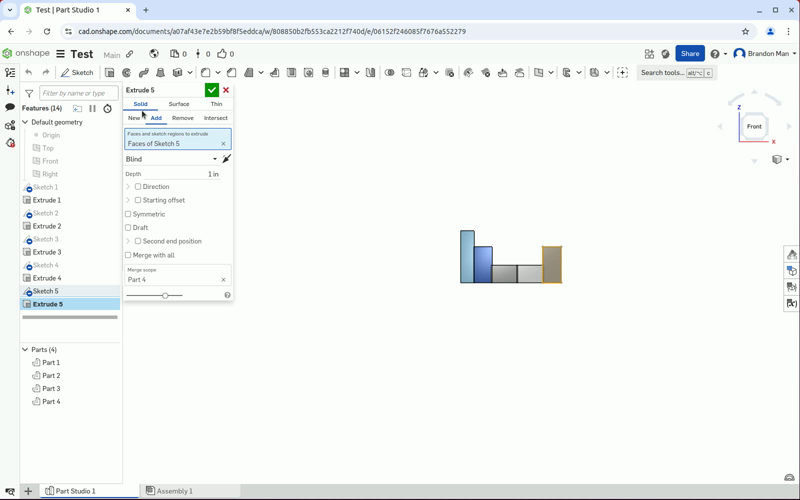
mouse_move(137, 120)
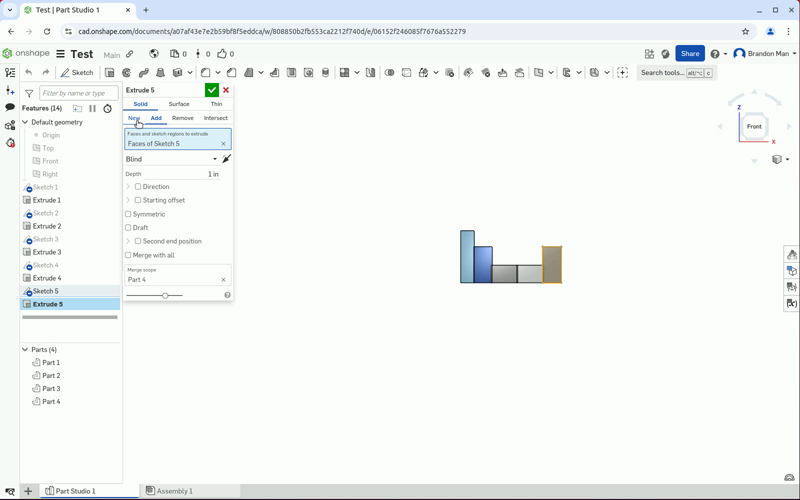
click(137, 120)
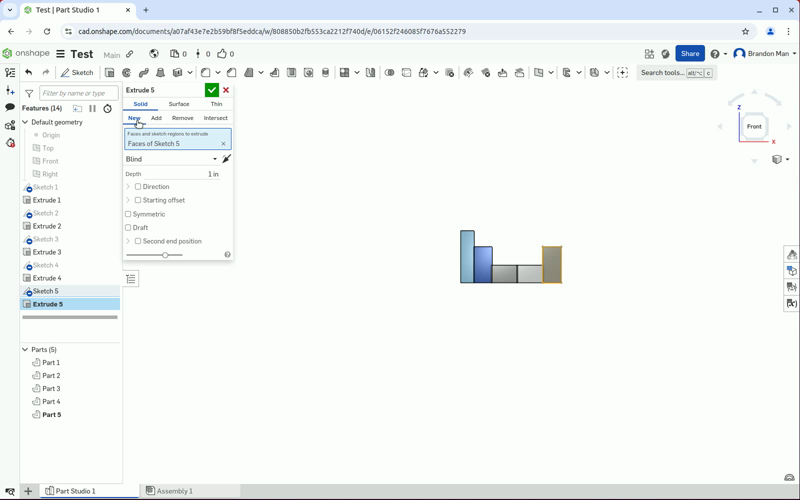
key(tab, 4)
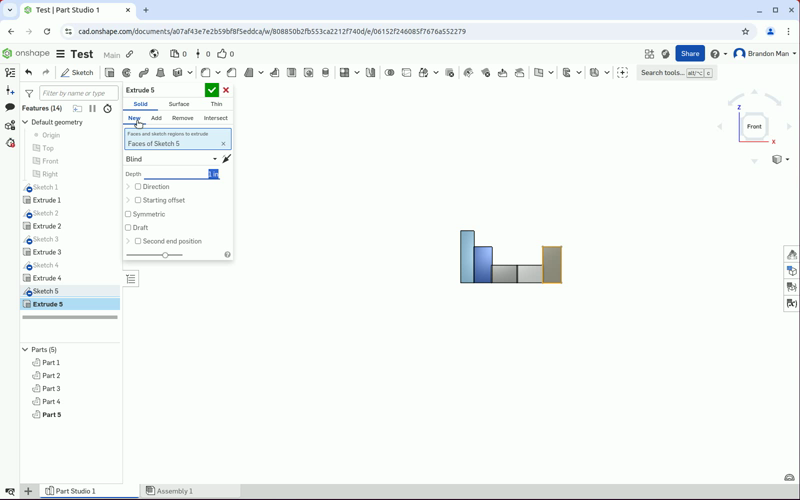
text(-10.591)
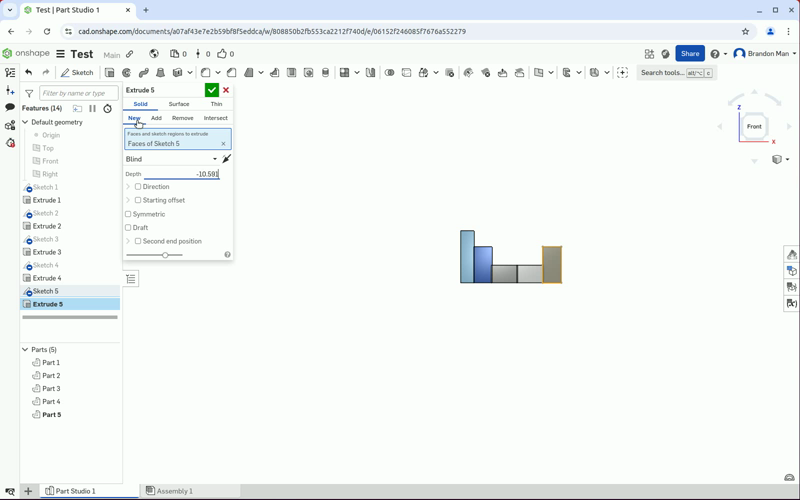
key(enter)
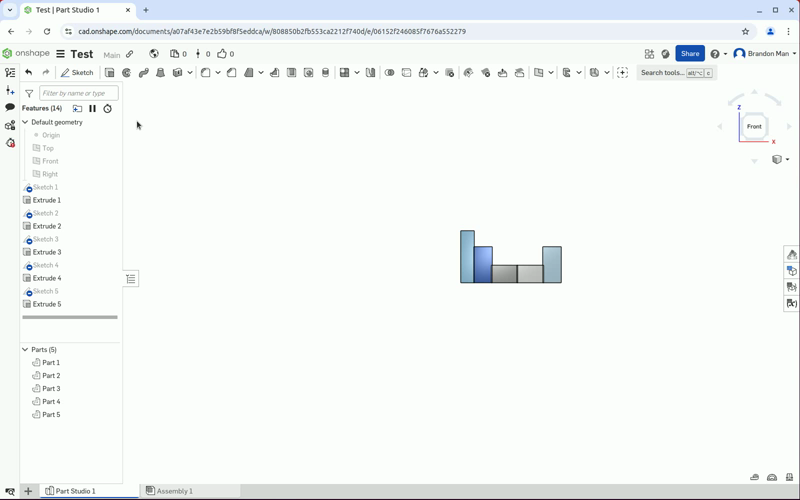
key(shift+h)
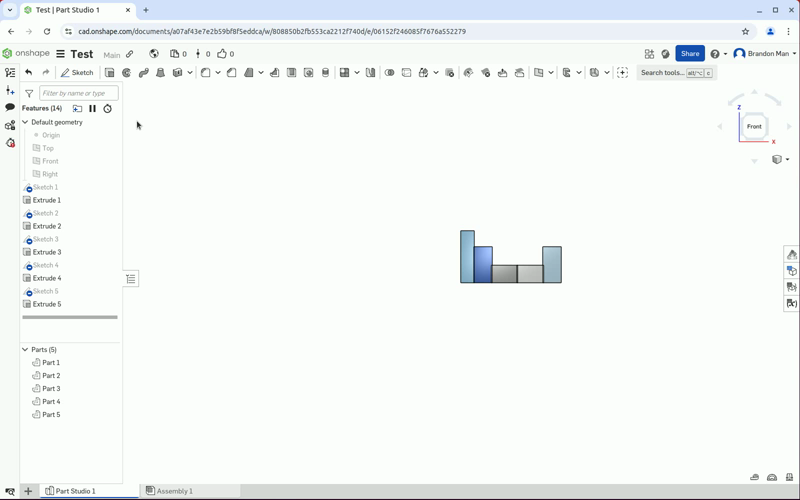
key(shift+h)
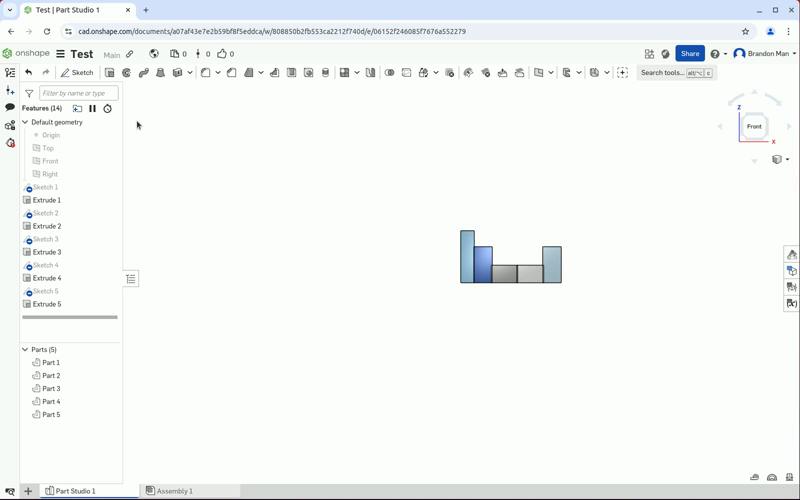
mouse_move(73, 189)
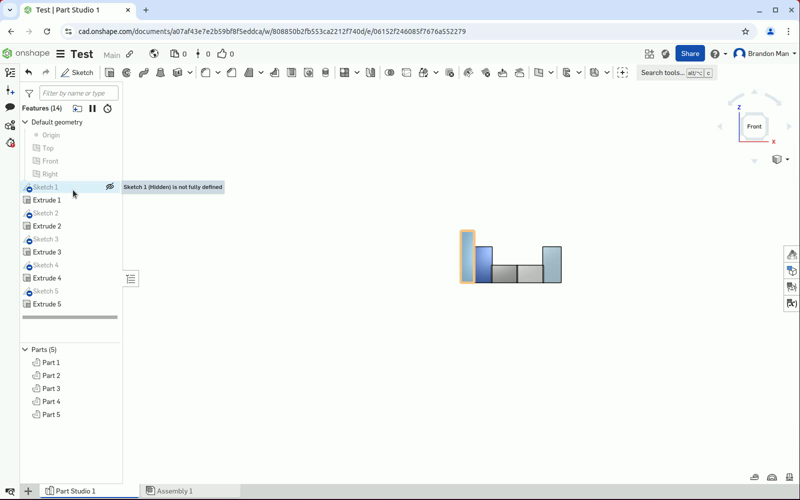
click(73, 189)
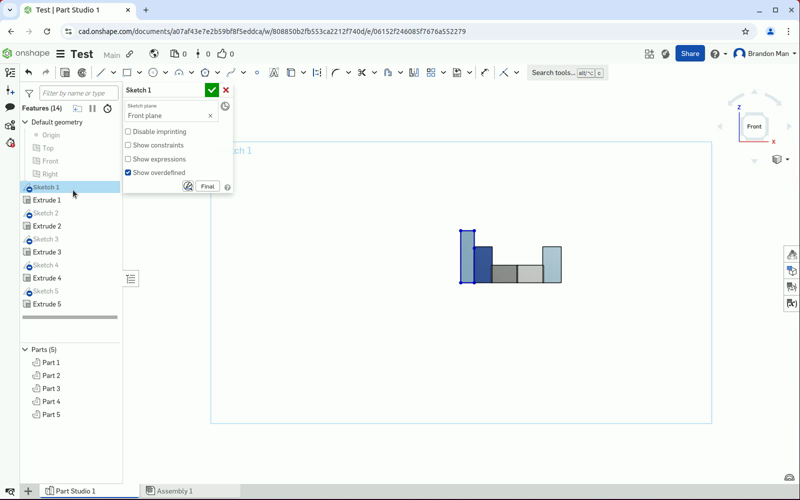
mouse_move(229, 92)
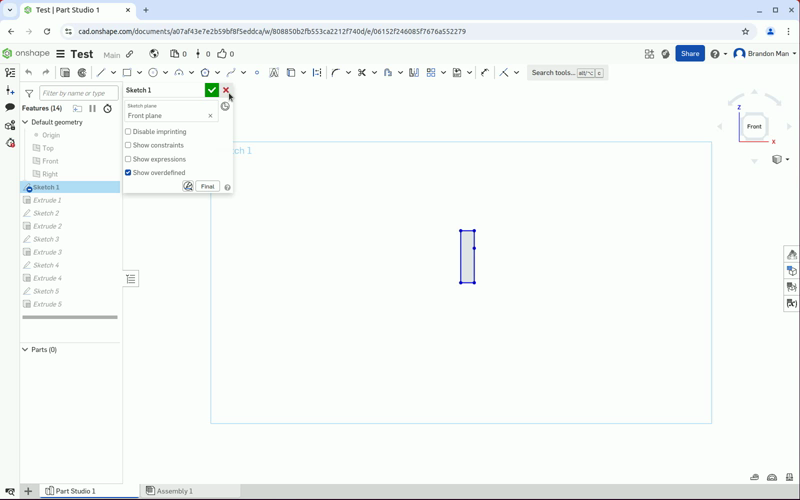
click(229, 92)
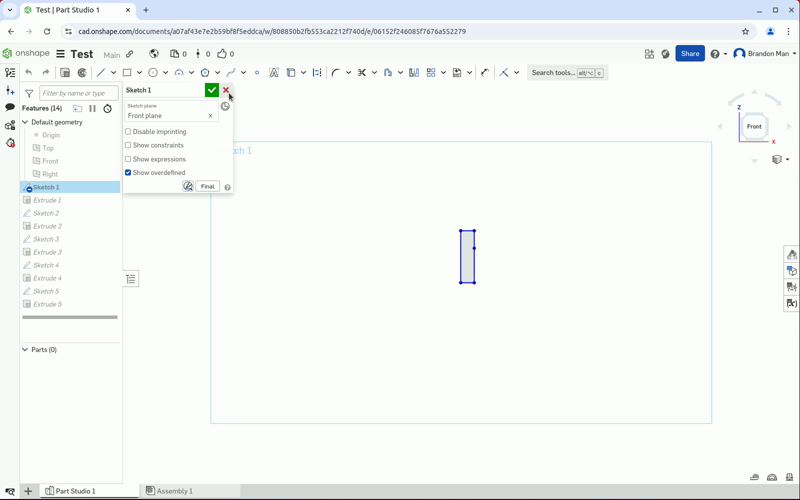
key(shift+s)
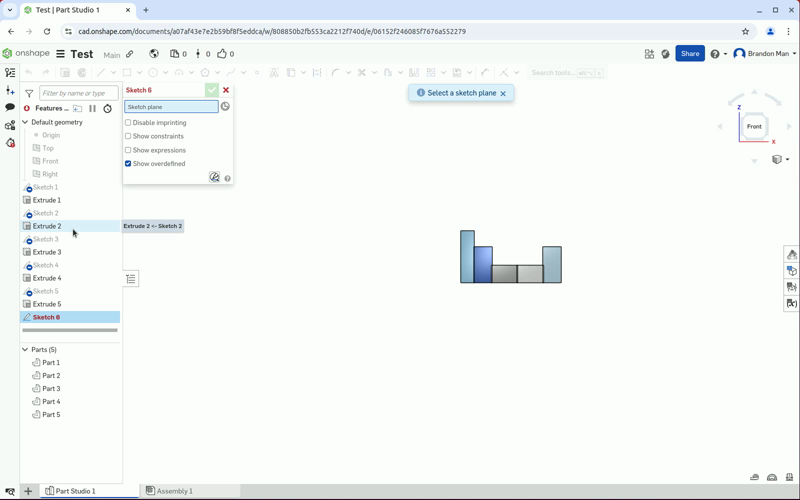
scroll(3)
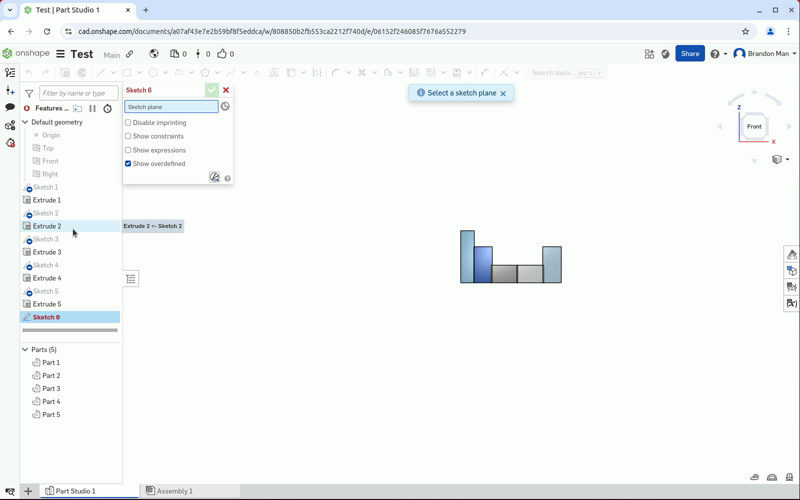
mouse_move(73, 163)
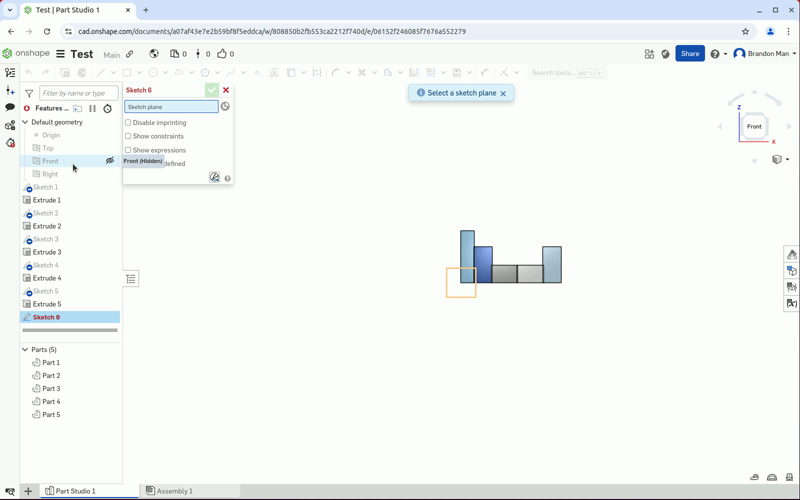
click(73, 163)
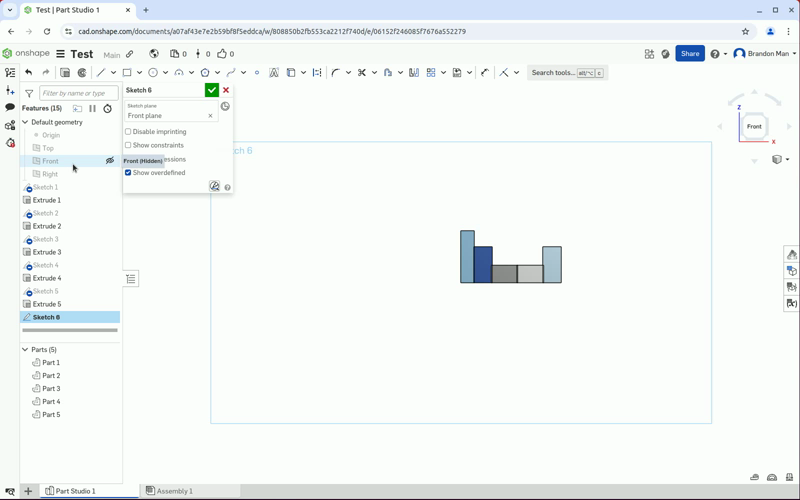
mouse_move(73, 352)
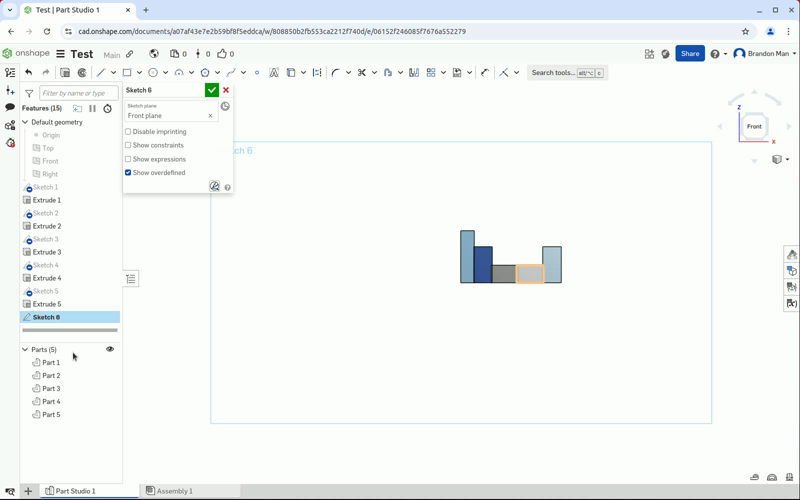
key(y)
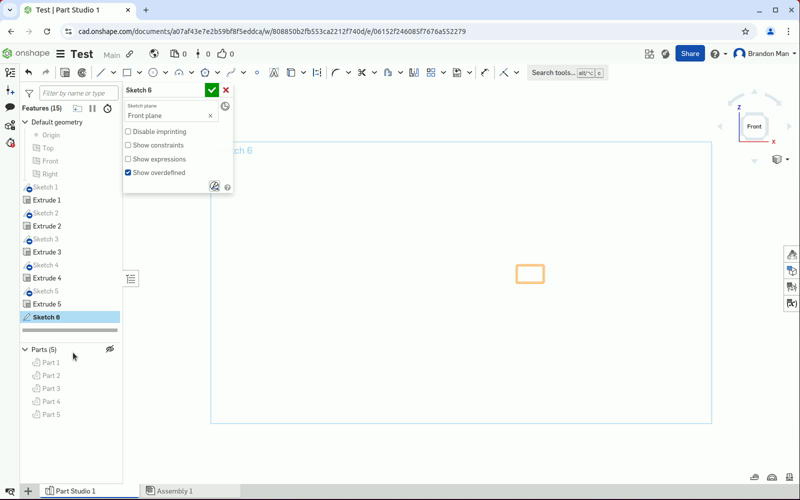
key(l)
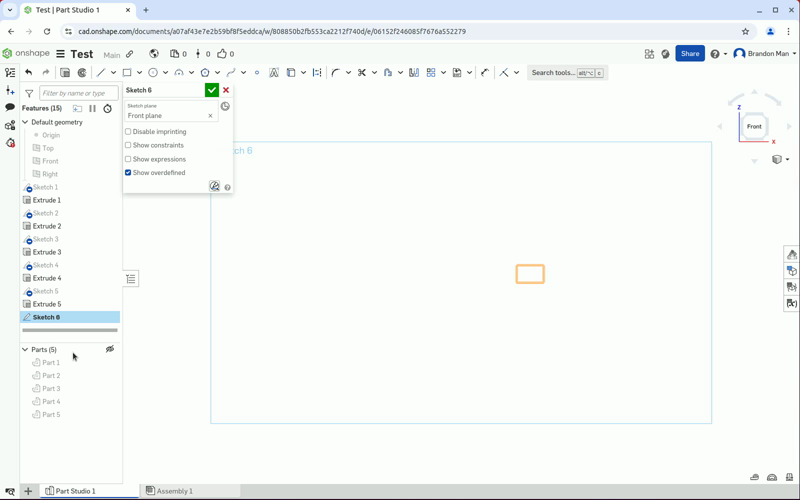
key_down(shift)
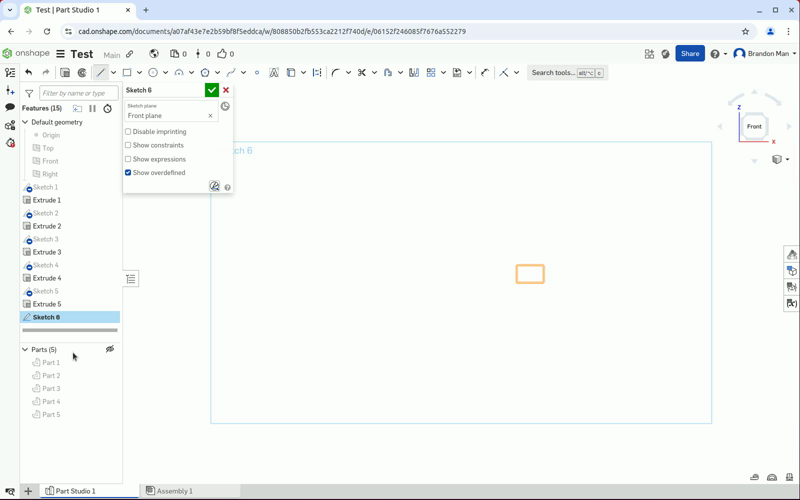
mouse_move(560, 282)
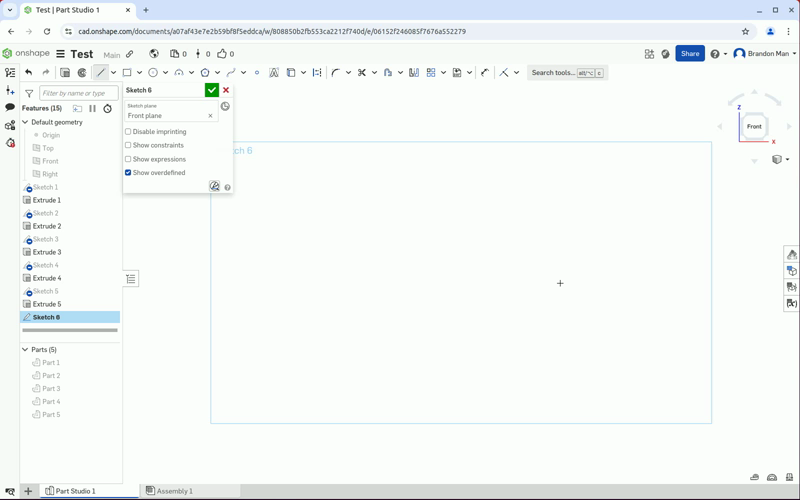
click(560, 282)
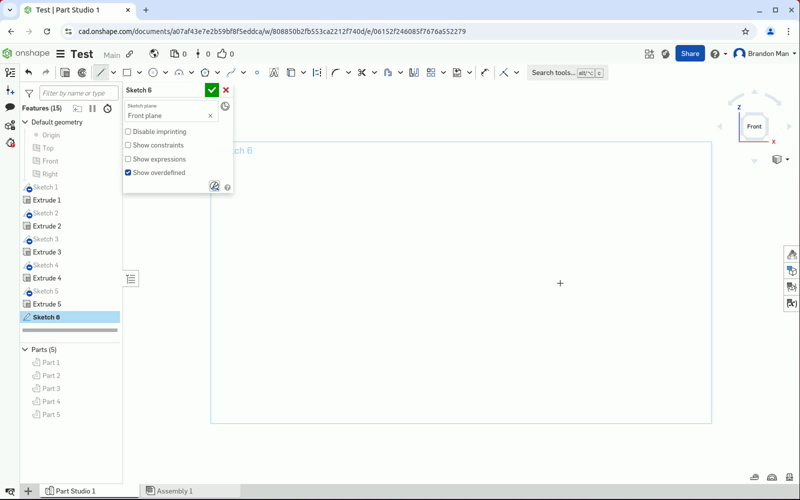
key_up(shift)
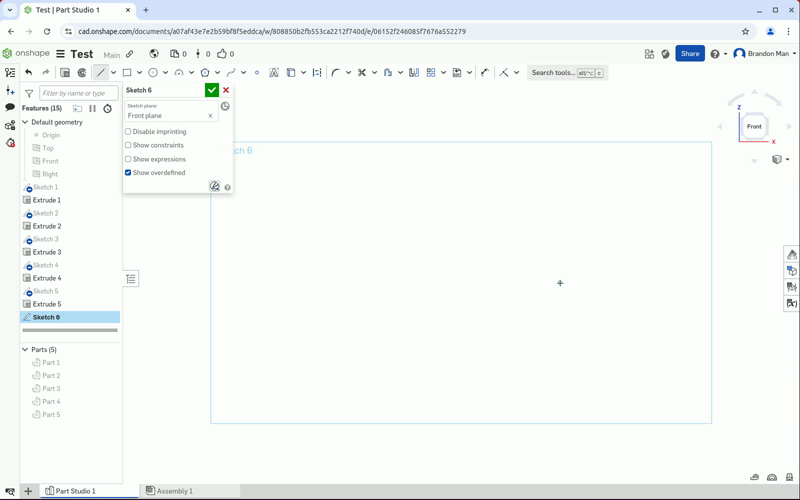
key_down(shift)
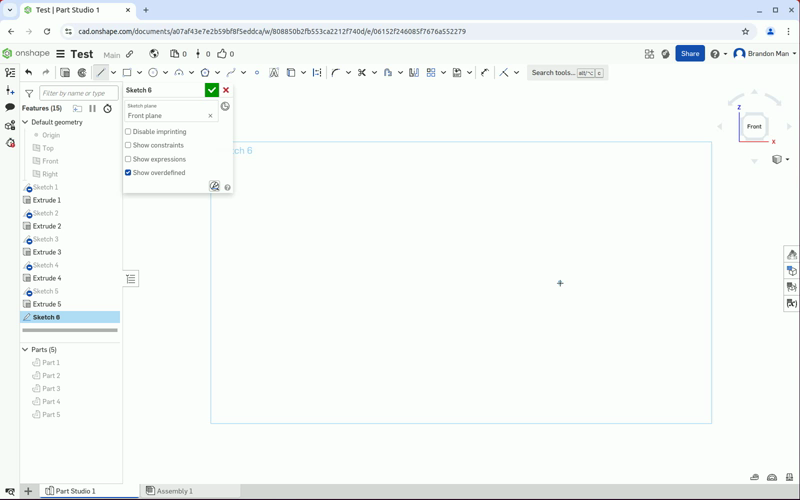
mouse_move(589, 282)
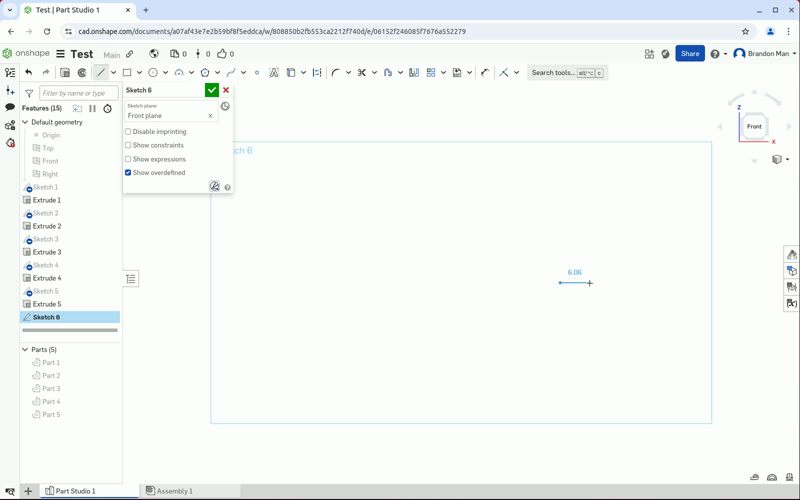
mouse_move(573, 282)
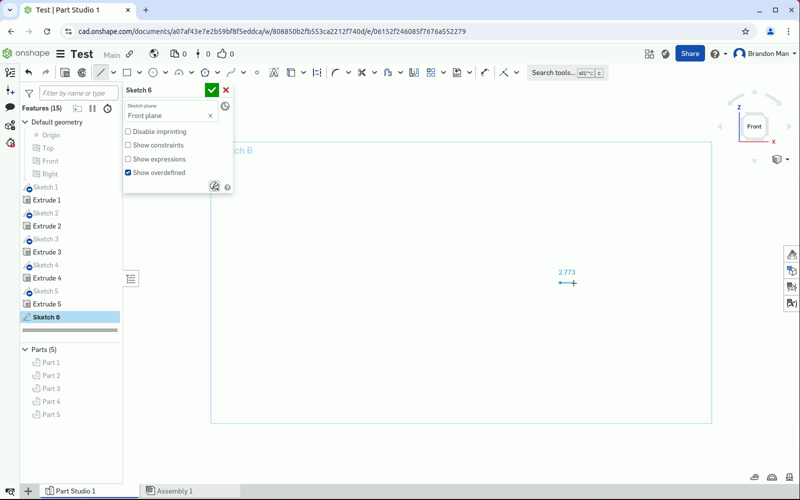
click(573, 282)
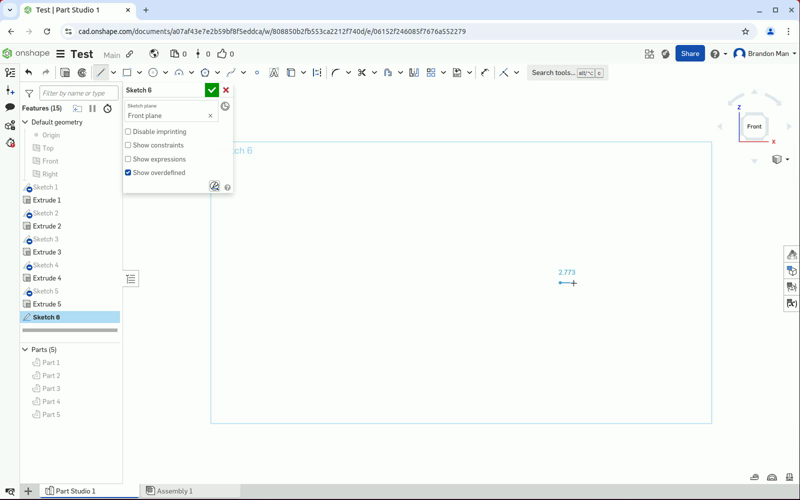
key_up(shift)
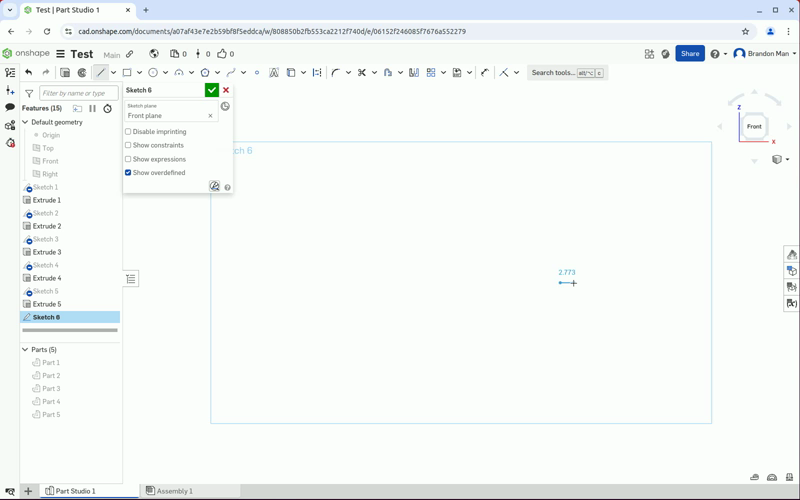
key_down(shift)
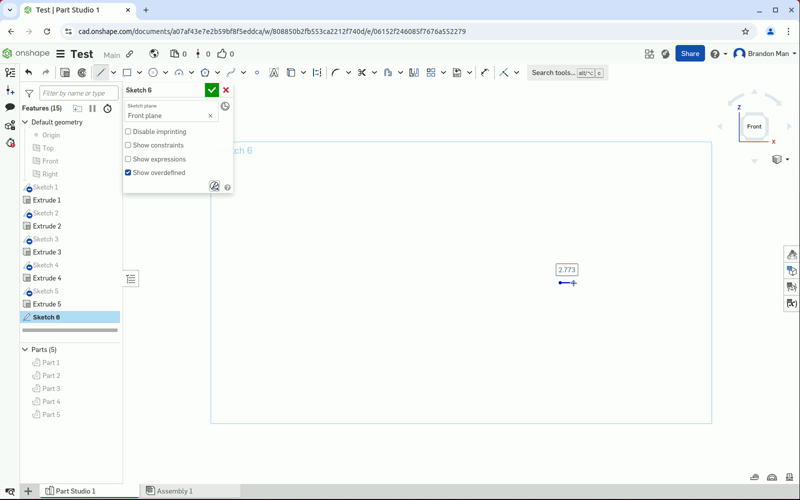
mouse_move(589, 282)
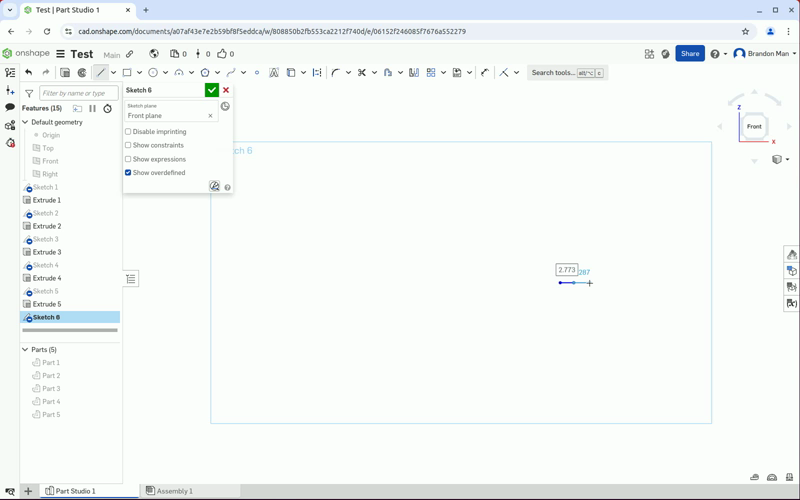
mouse_move(573, 230)
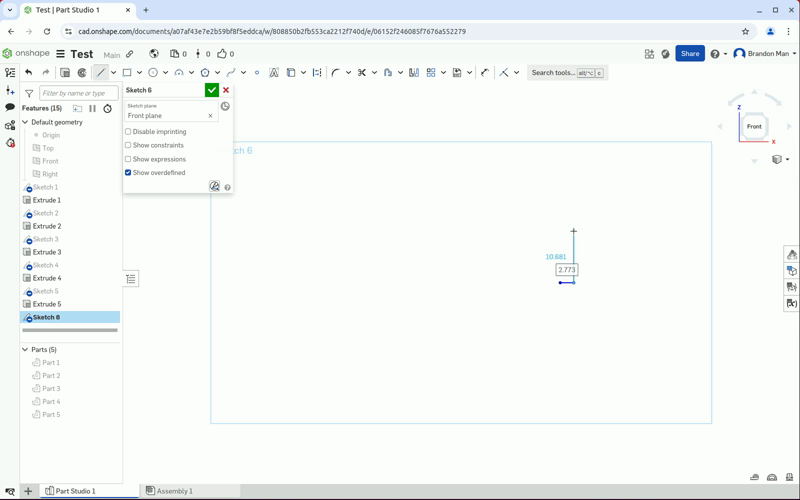
click(573, 230)
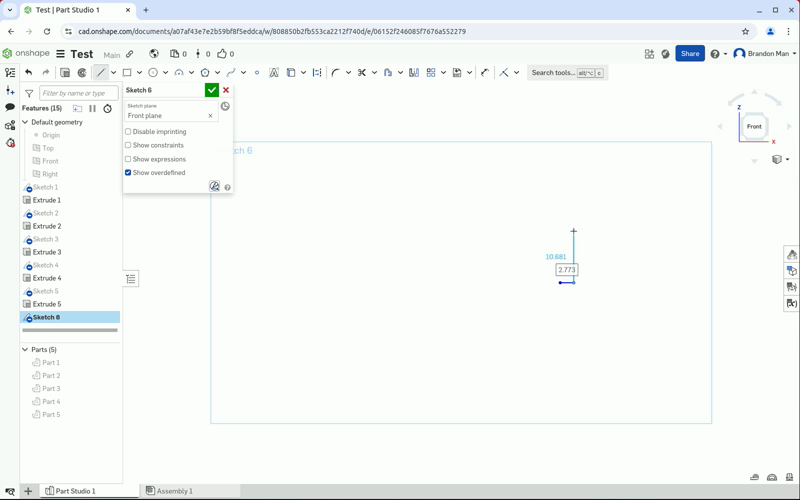
key_up(shift)
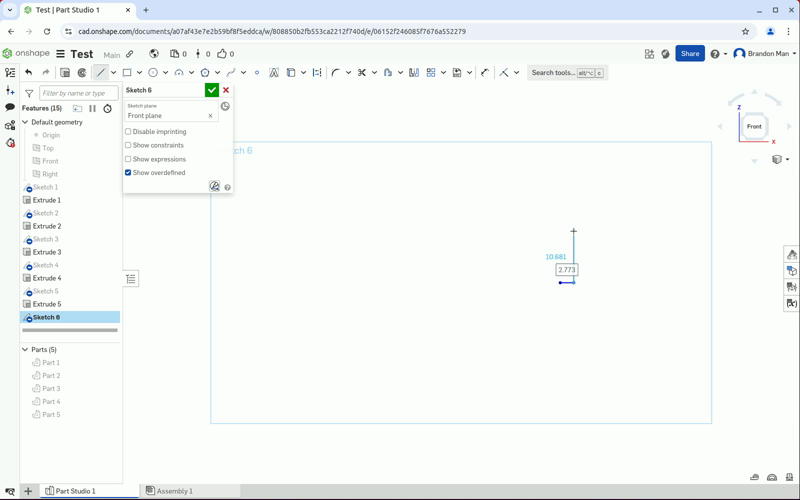
key_down(shift)
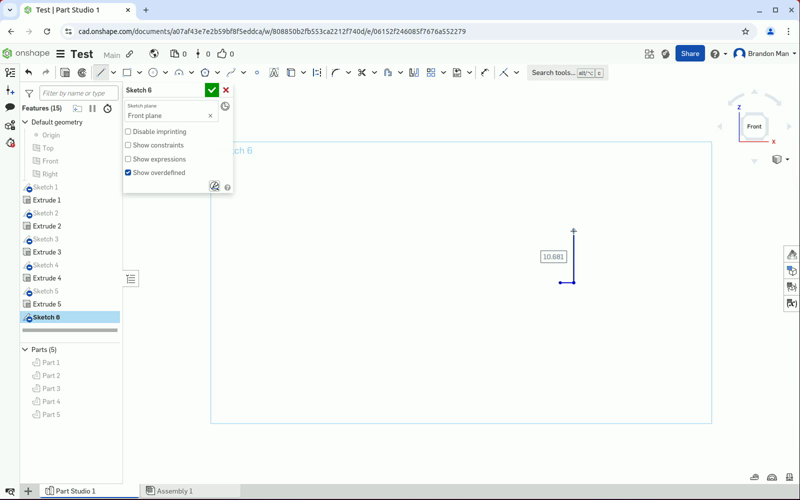
mouse_move(589, 230)
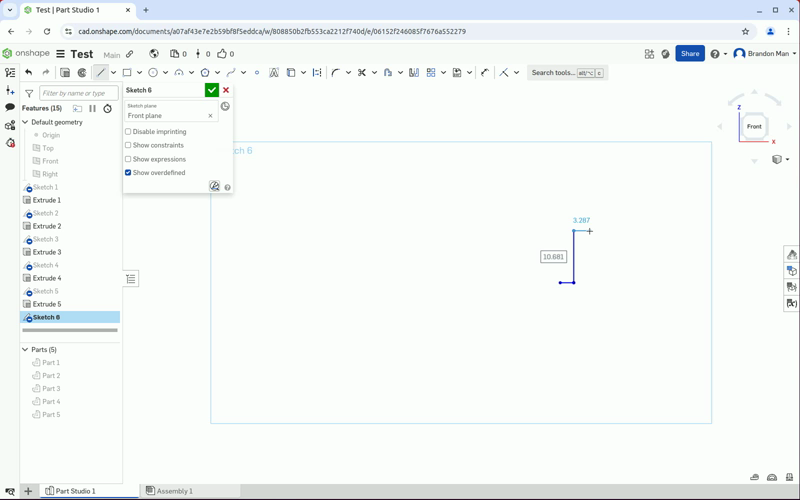
mouse_move(560, 230)
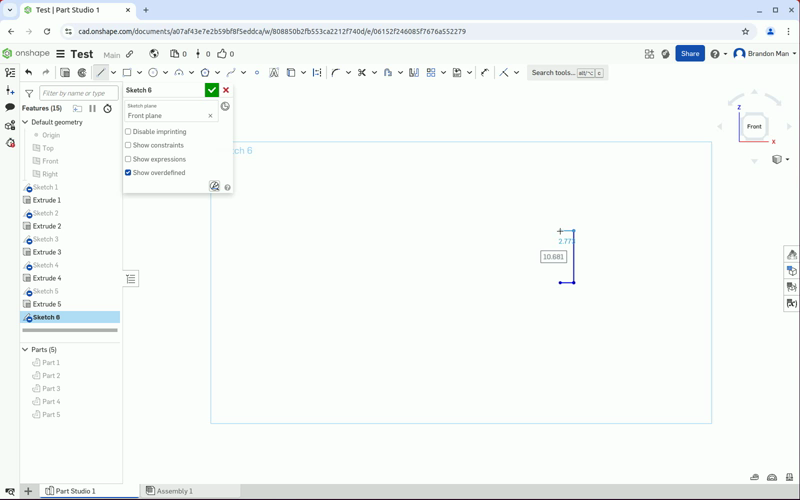
click(560, 230)
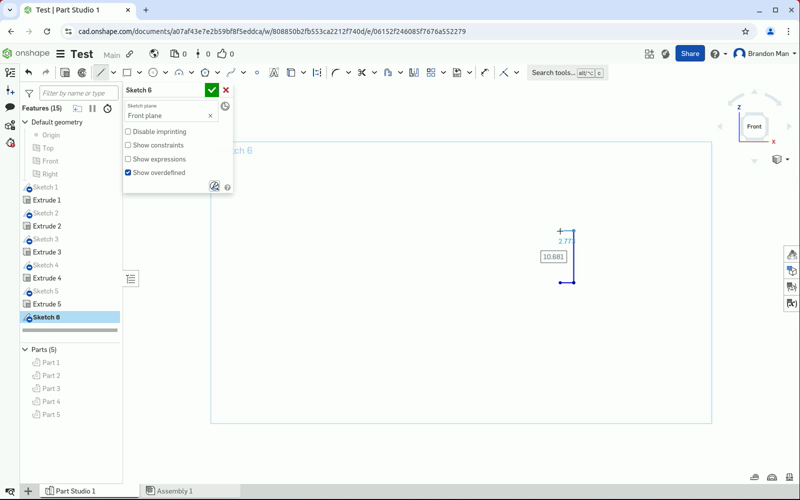
key_up(shift)
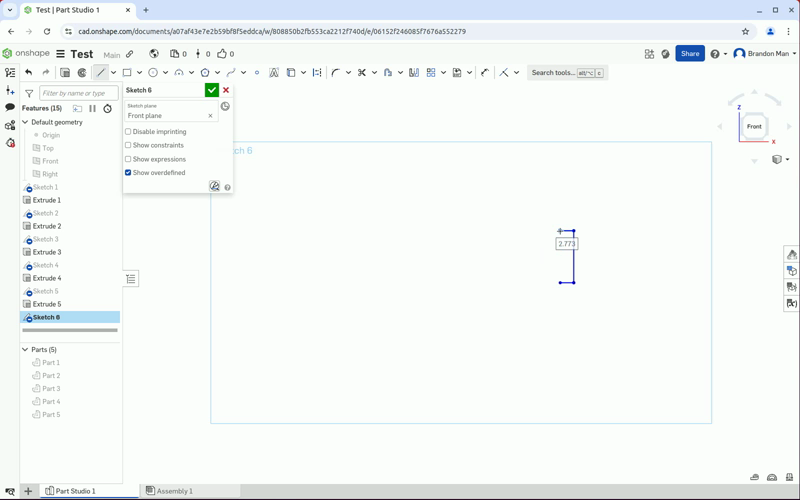
key_down(shift)
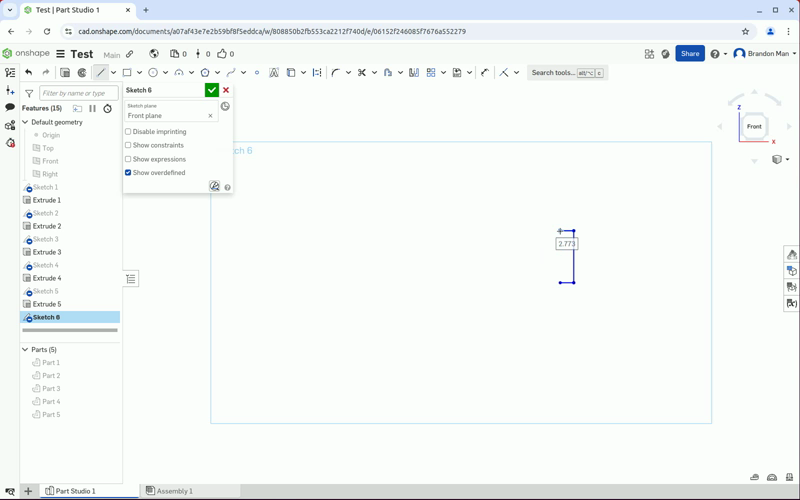
mouse_move(589, 230)
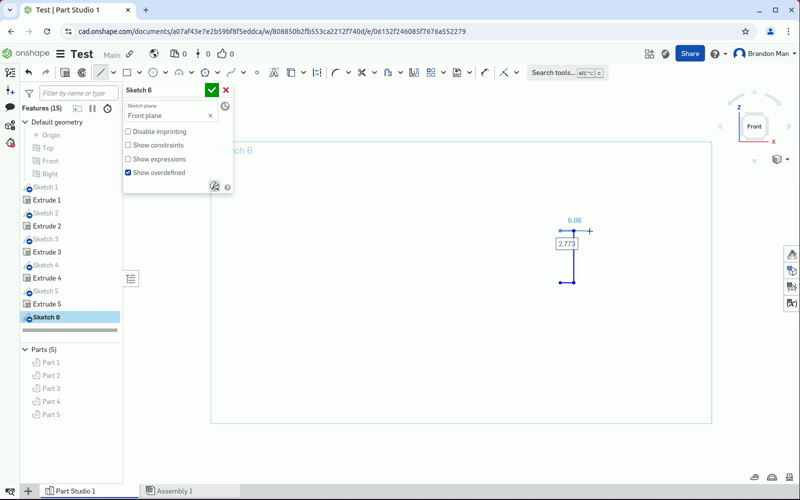
mouse_move(560, 248)
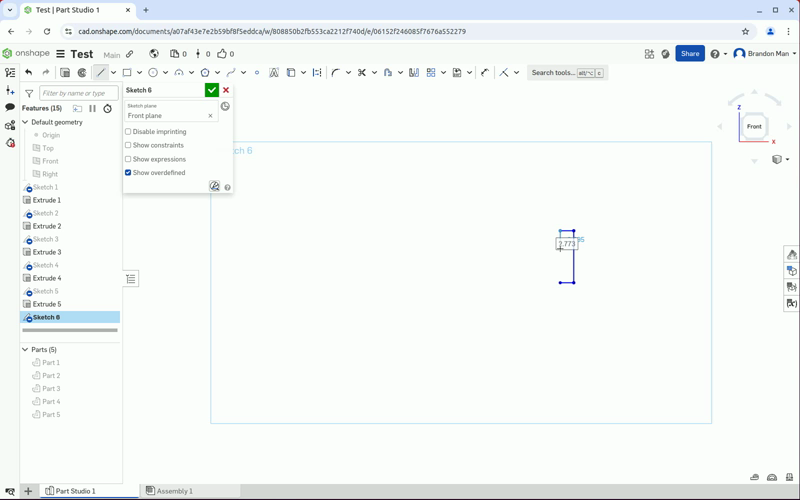
click(560, 248)
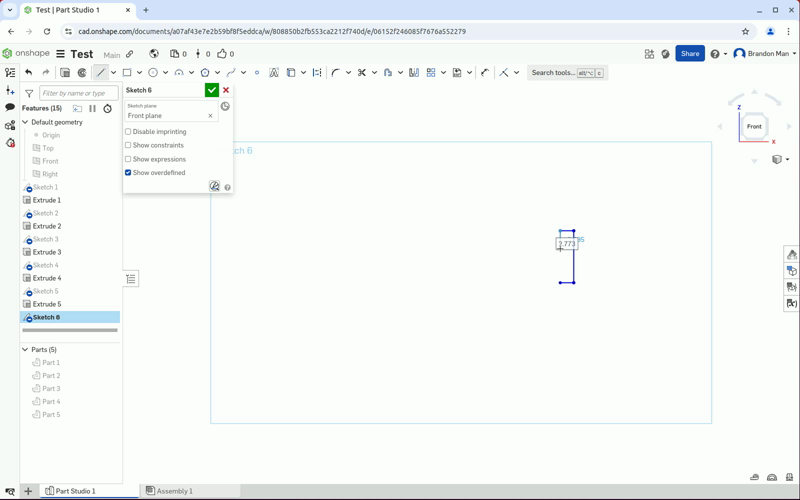
key_up(shift)
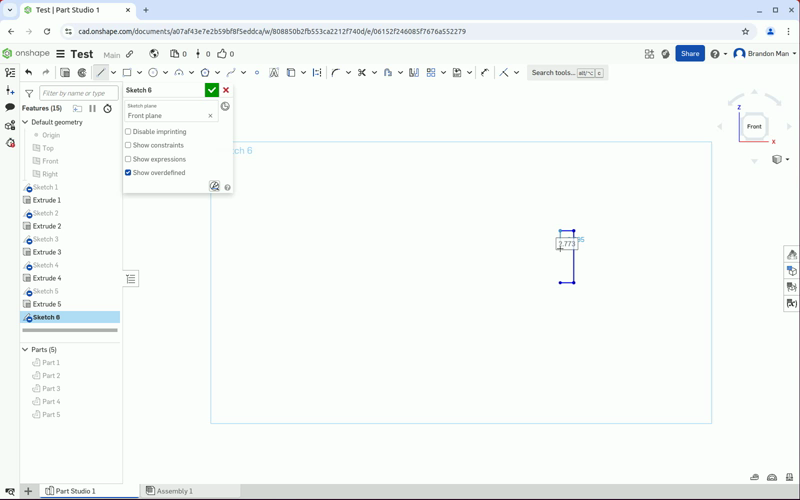
mouse_move(589, 248)
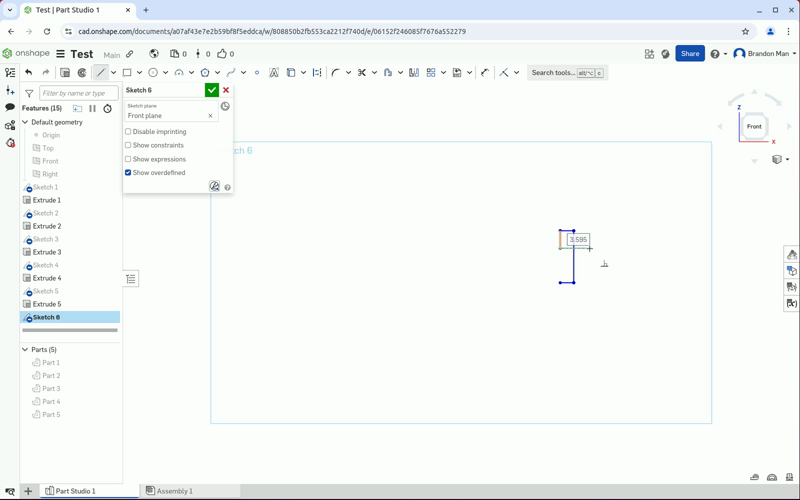
key_down(shift)
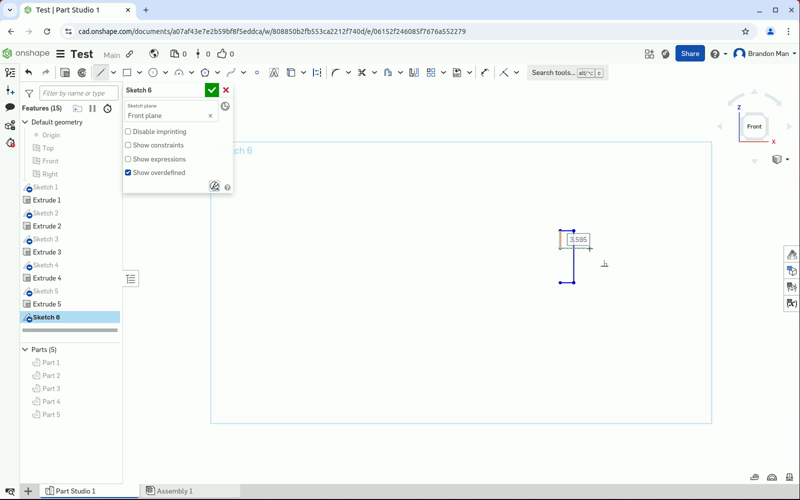
mouse_move(560, 282)
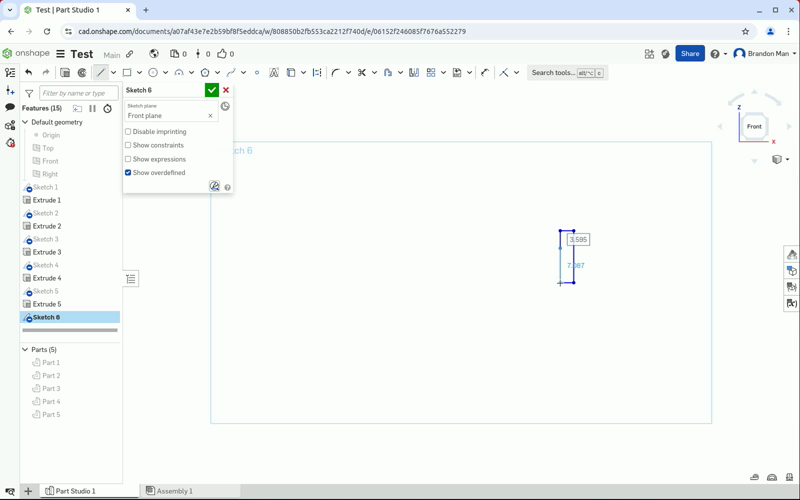
key_up(shift)
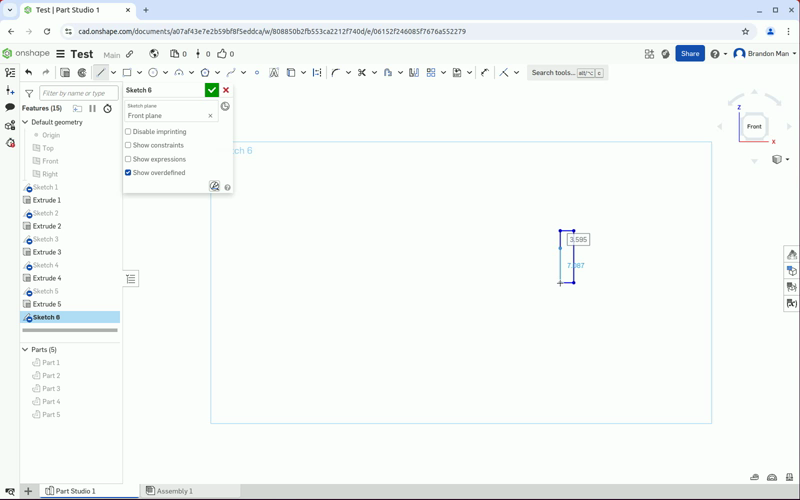
click(560, 282)
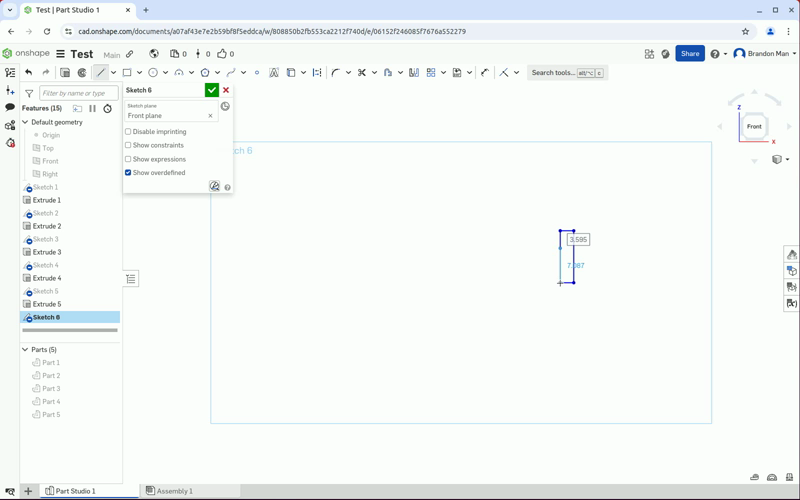
key(esc)
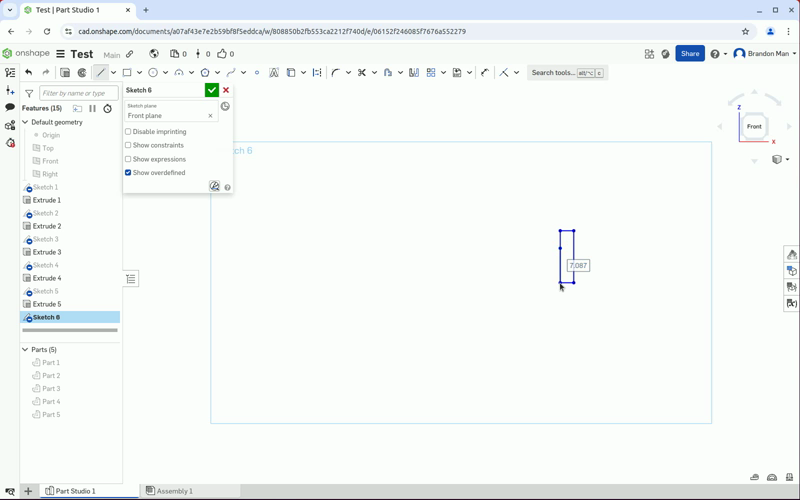
mouse_move(570, 235)
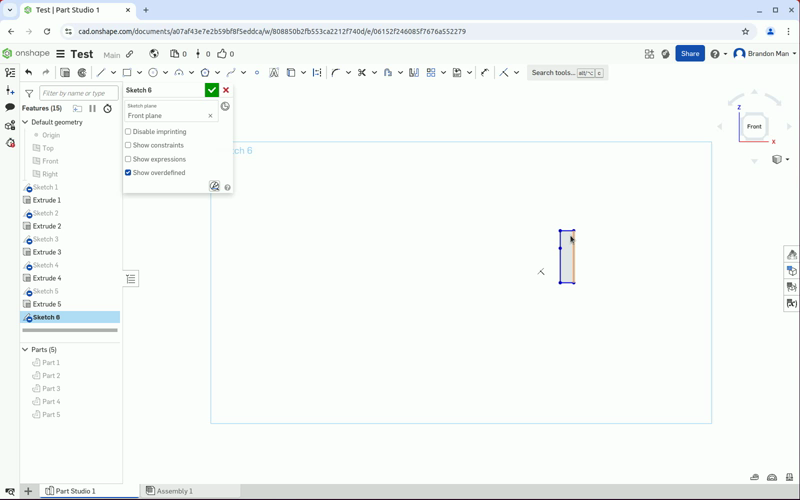
scroll(6)
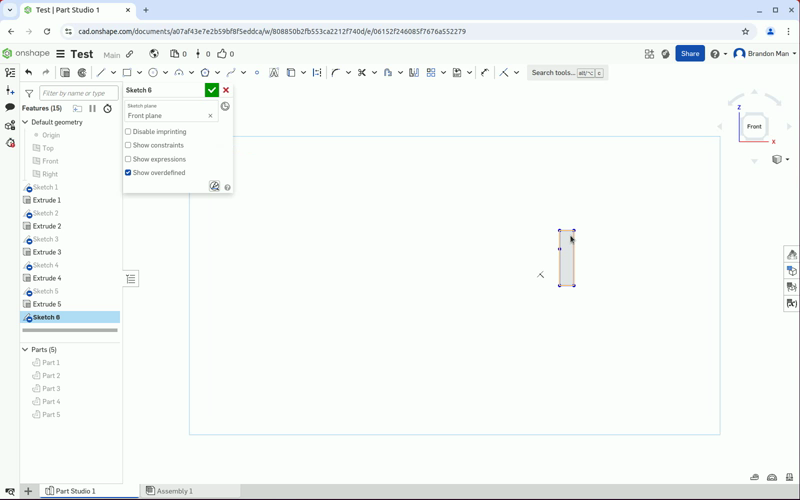
scroll(6)
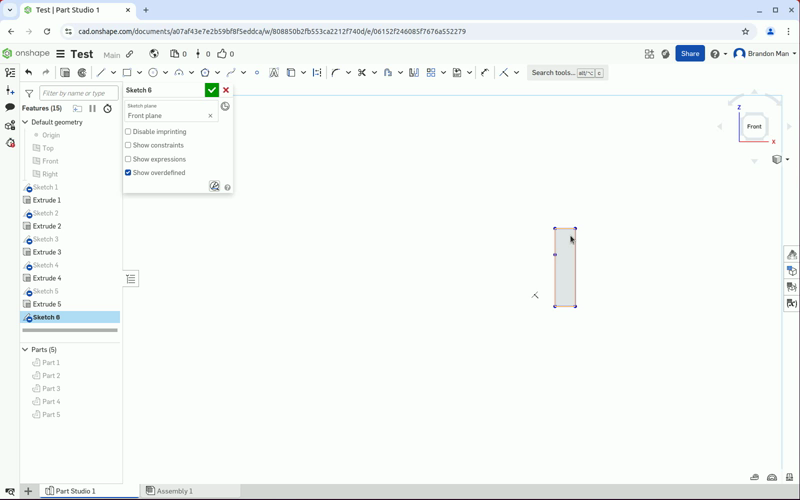
scroll(6)
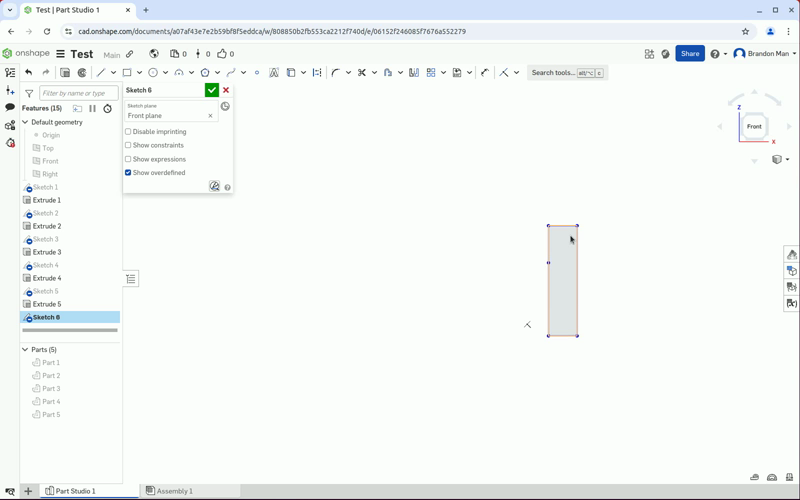
scroll(6)
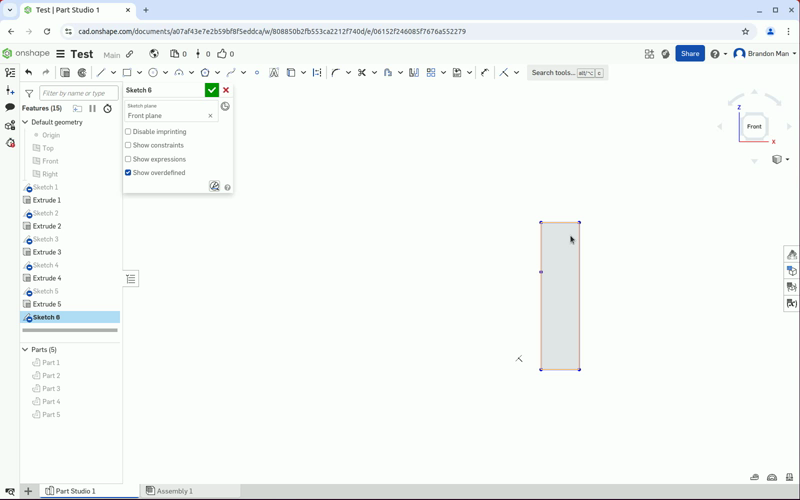
scroll(6)
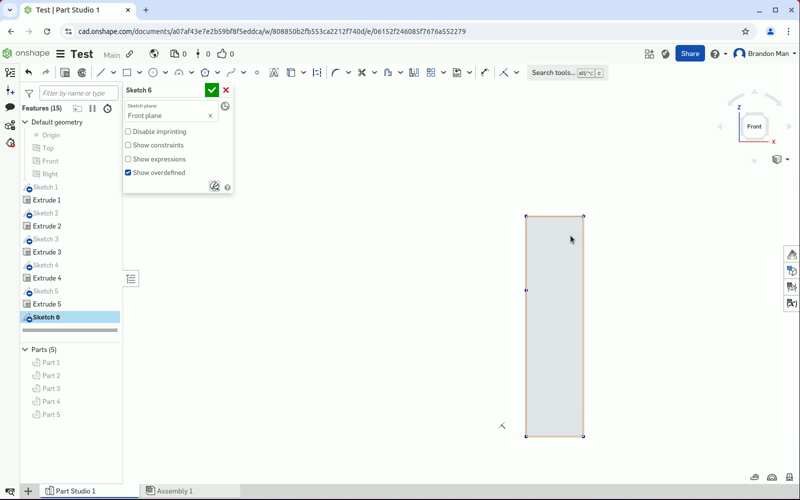
scroll(6)
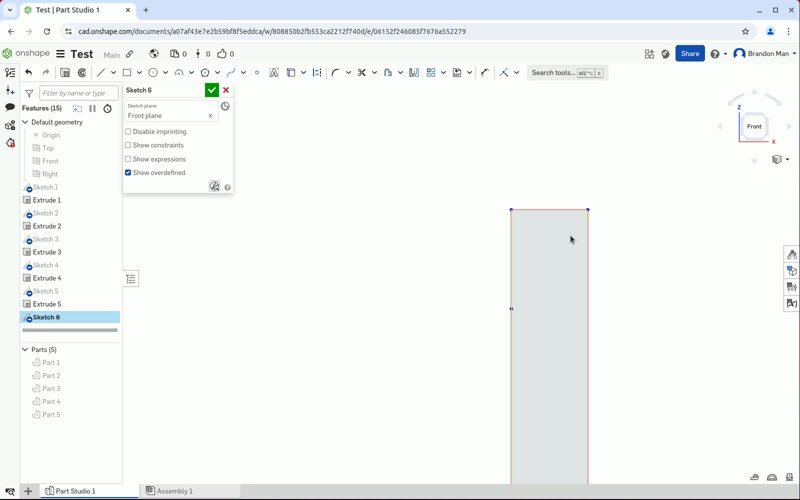
scroll(6)
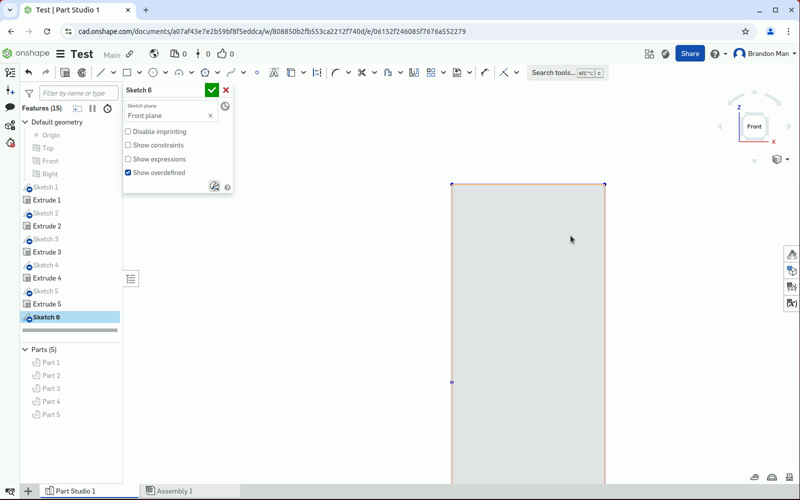
click(570, 235)
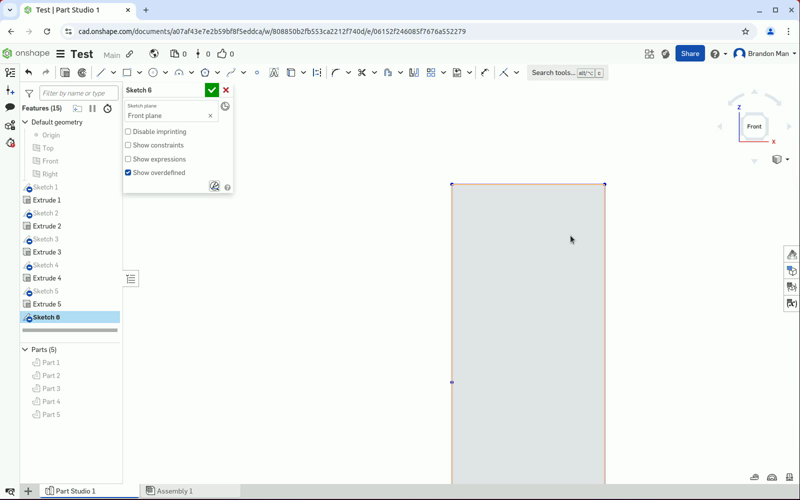
scroll(-6)
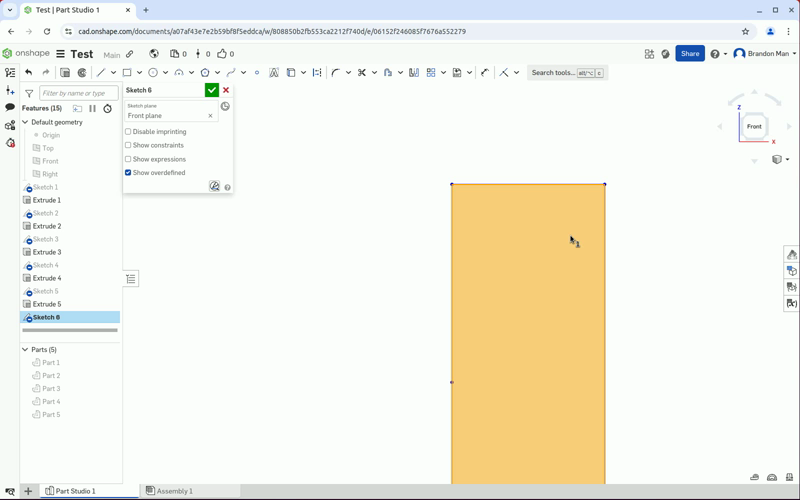
scroll(-6)
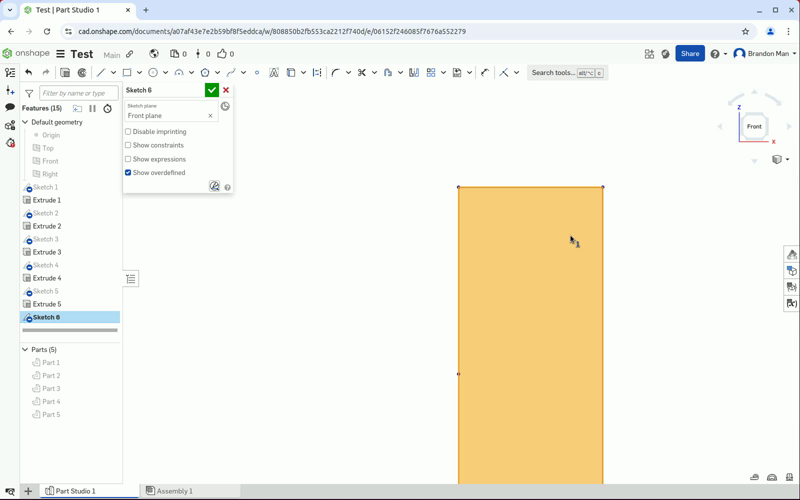
scroll(-6)
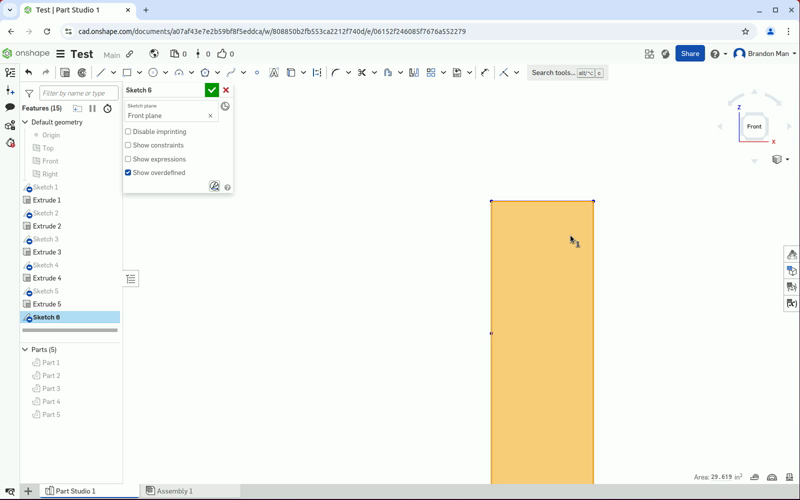
scroll(-6)
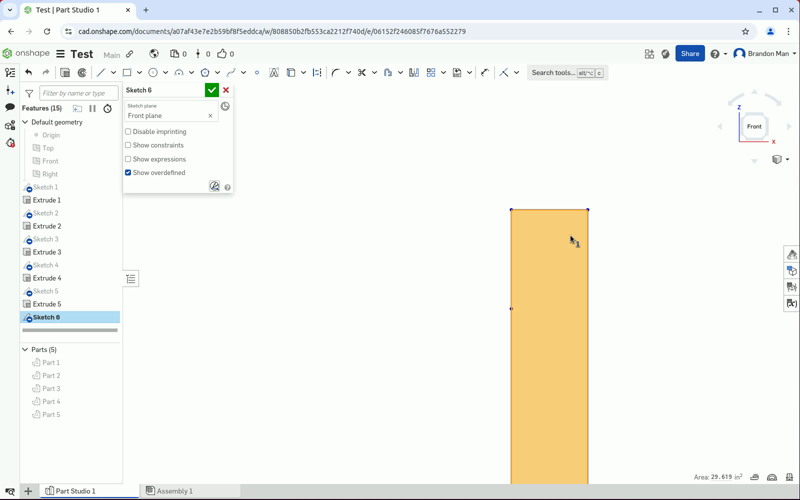
scroll(-6)
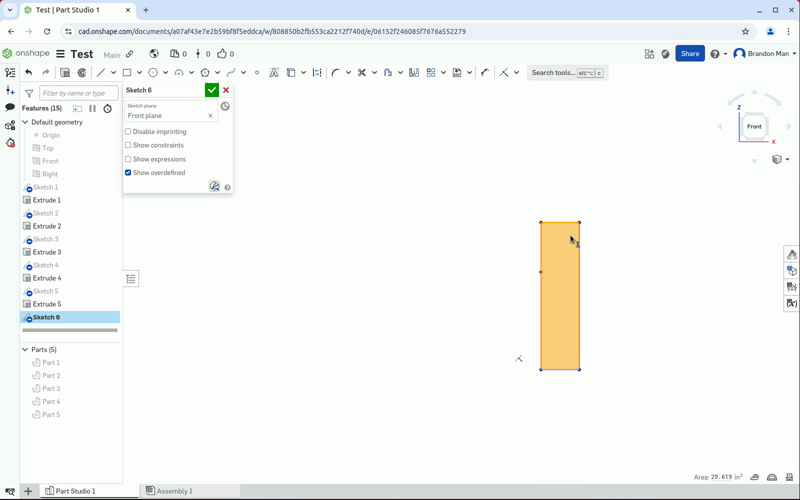
scroll(-6)
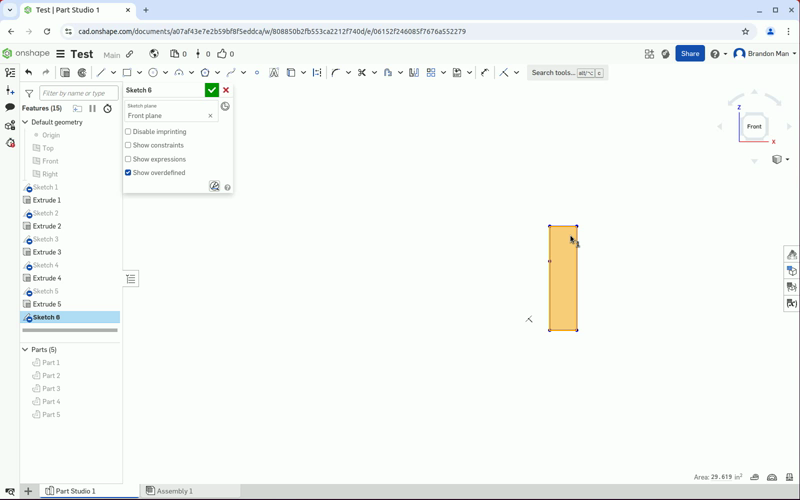
scroll(-6)
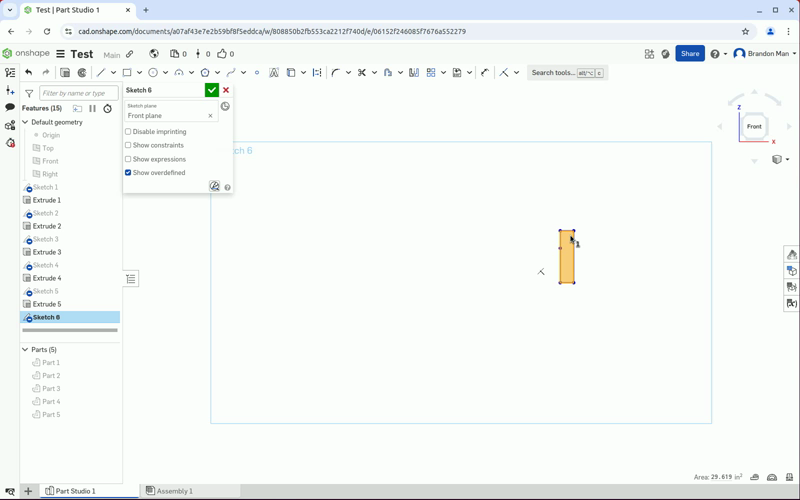
mouse_move(73, 352)
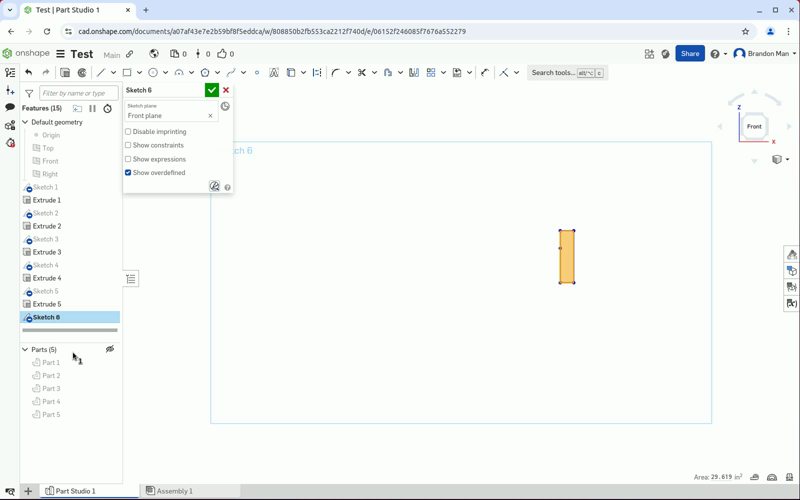
key(shift+y)
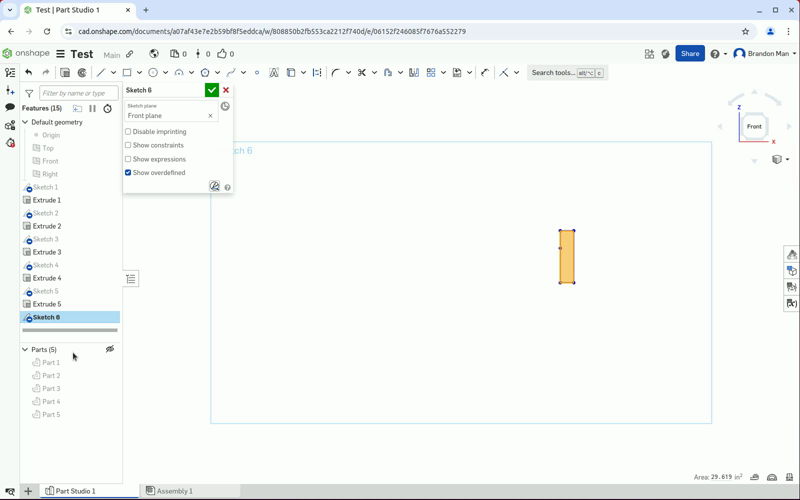
key(shift+e)
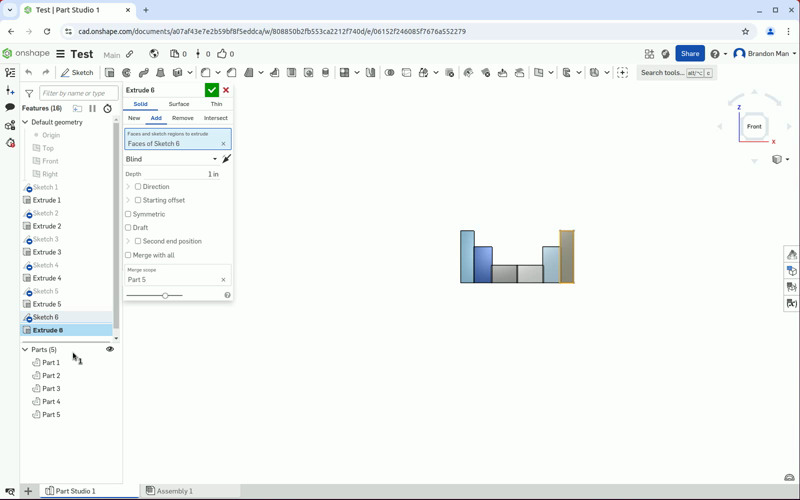
mouse_move(143, 106)
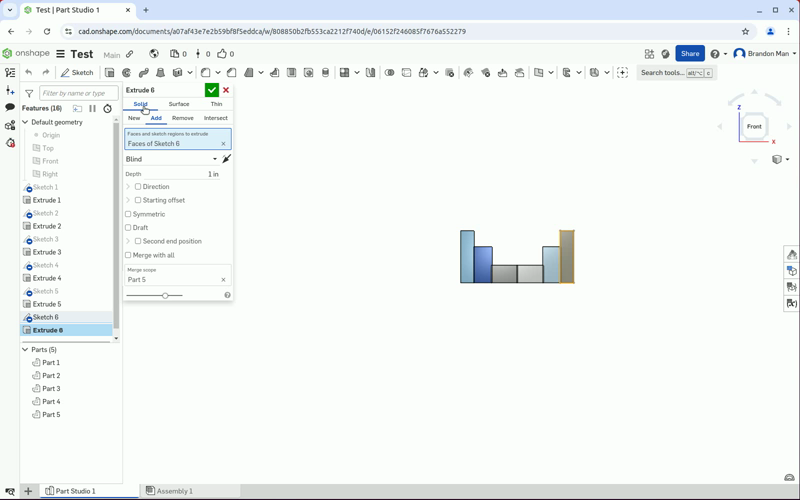
click(143, 106)
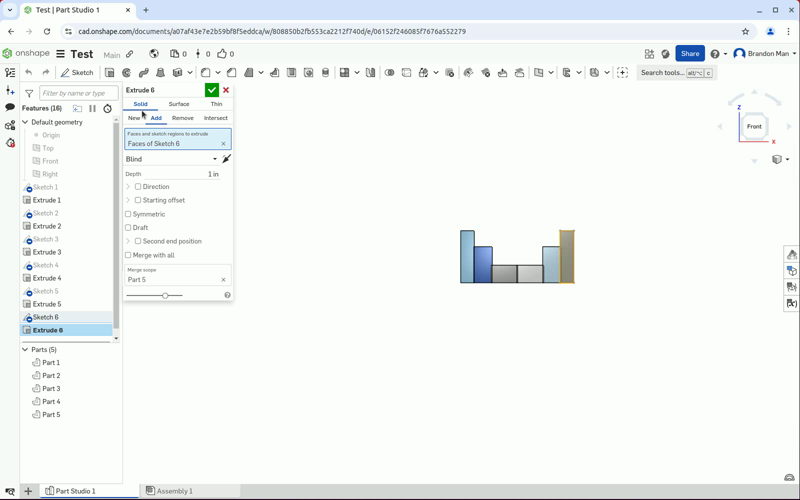
mouse_move(137, 120)
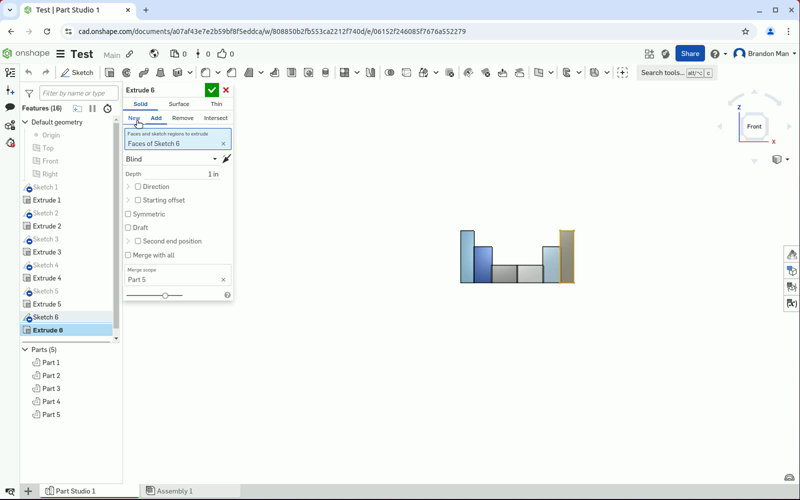
click(137, 120)
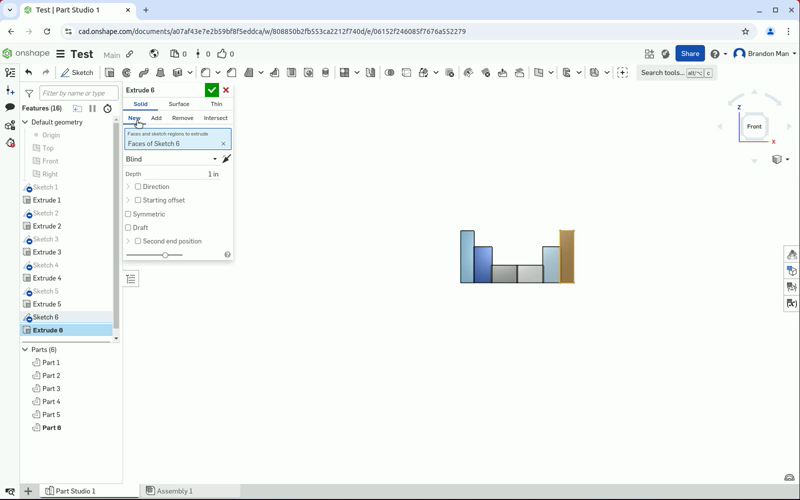
key(tab, 4)
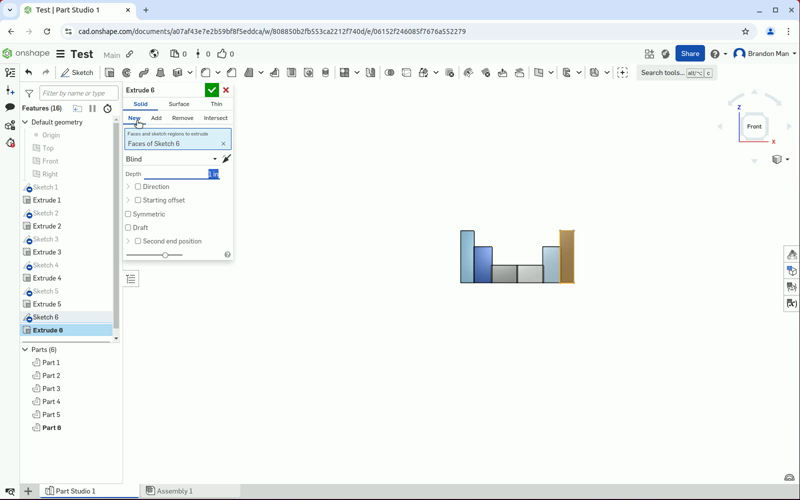
text(-10.591)
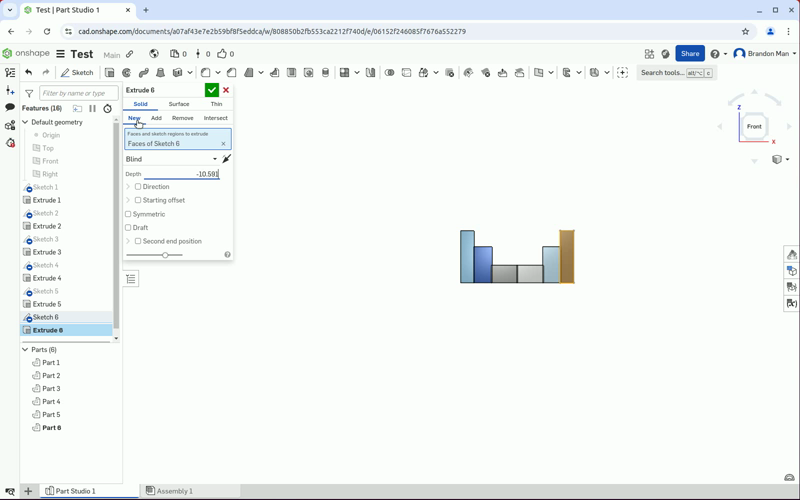
key(enter)
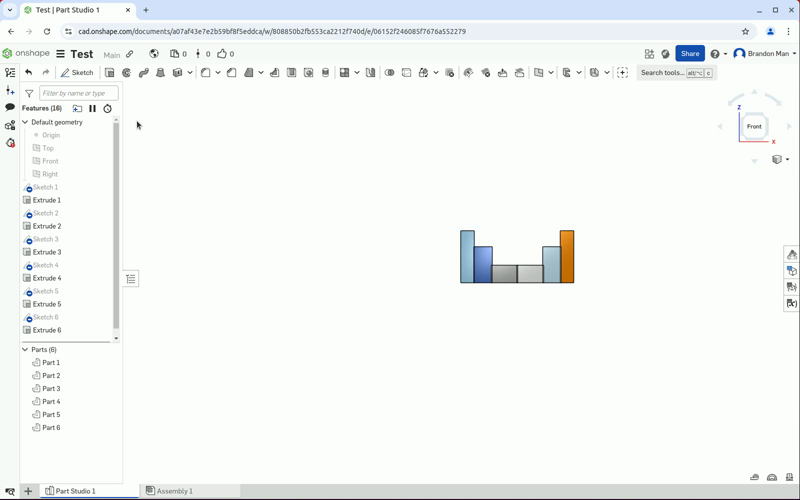
key(shift+h)
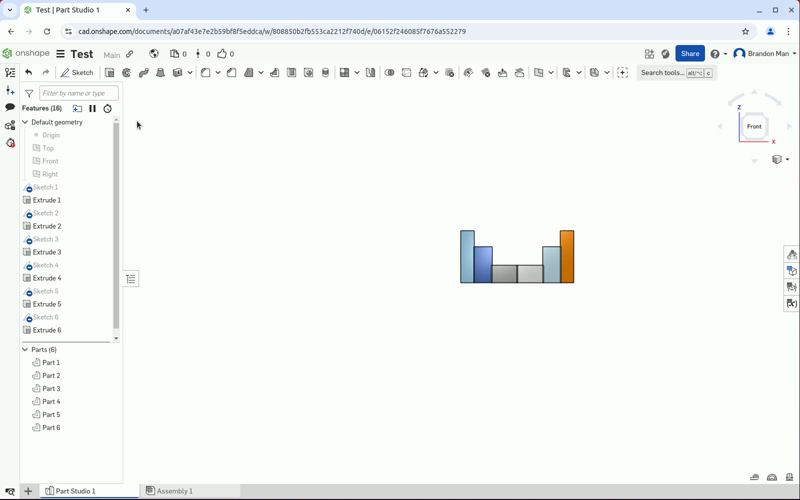
key(shift+h)
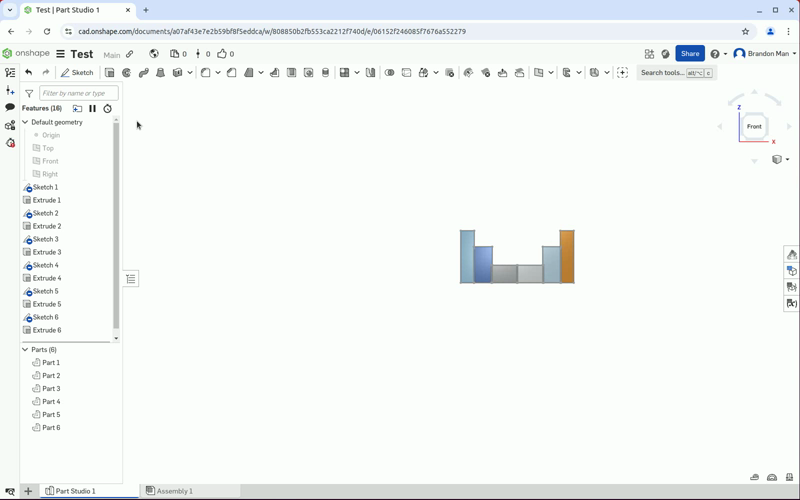
key(shift+7)
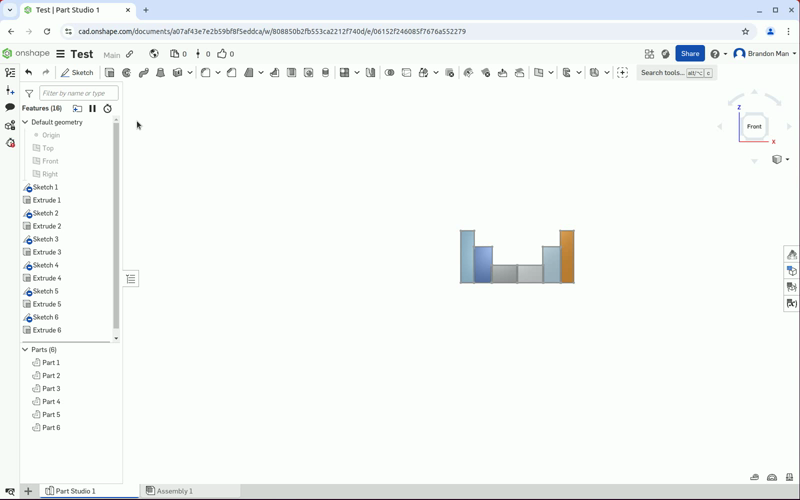
key(left, 2)
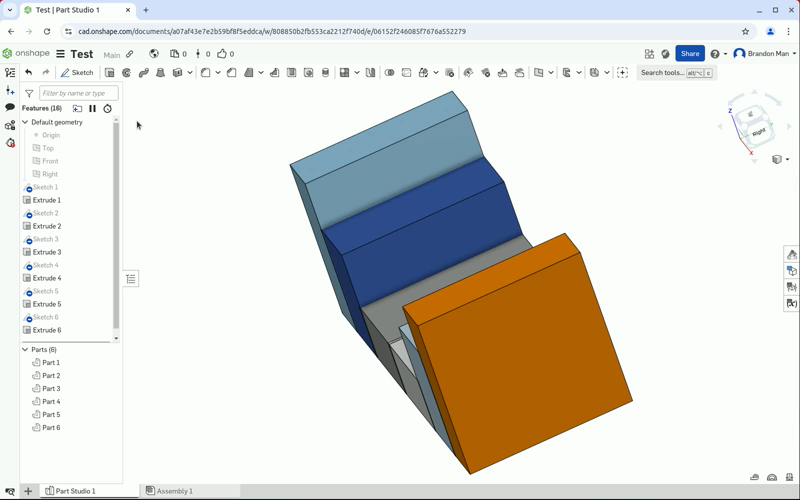
key(down, 2)
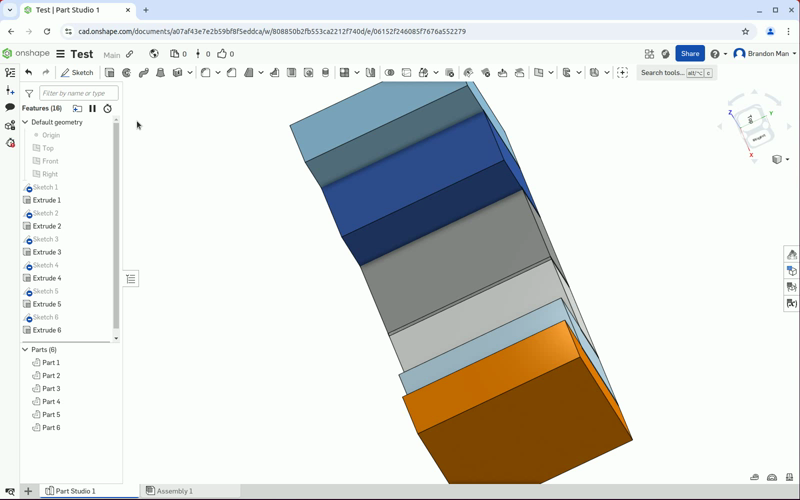
key(up, 2)
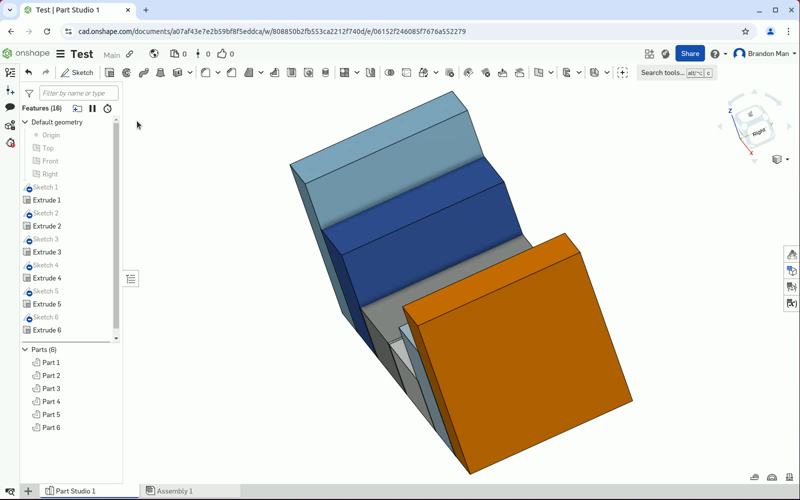
key(right, 2)
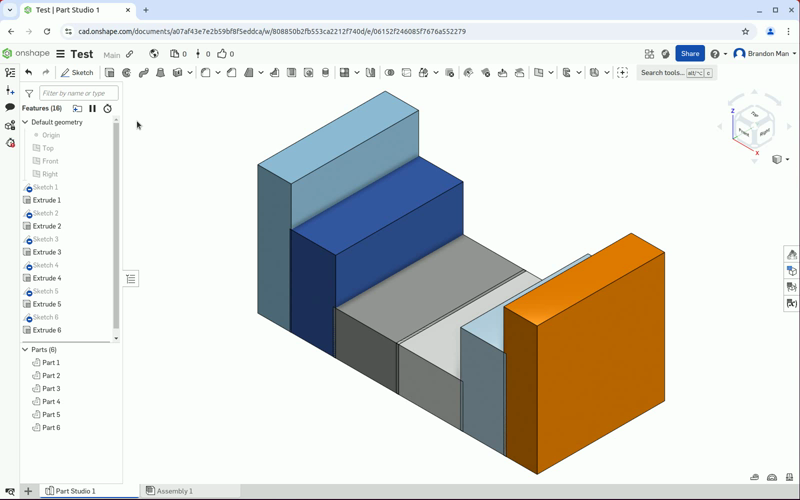
mouse_move(69, 189)
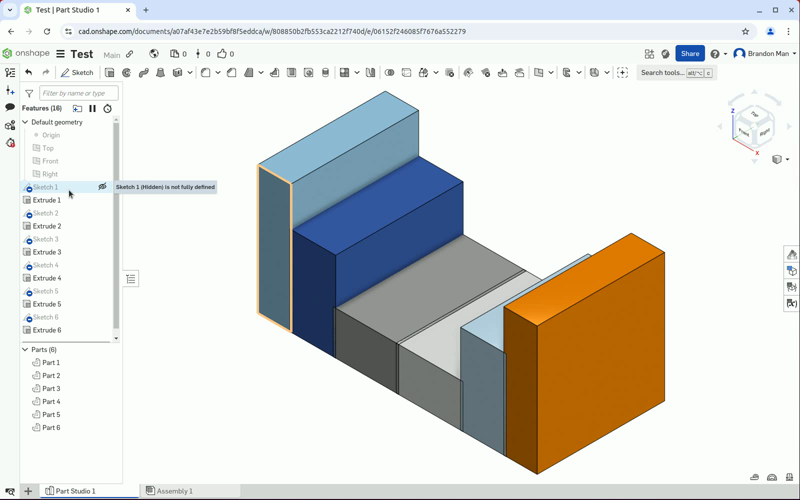
click(69, 189)